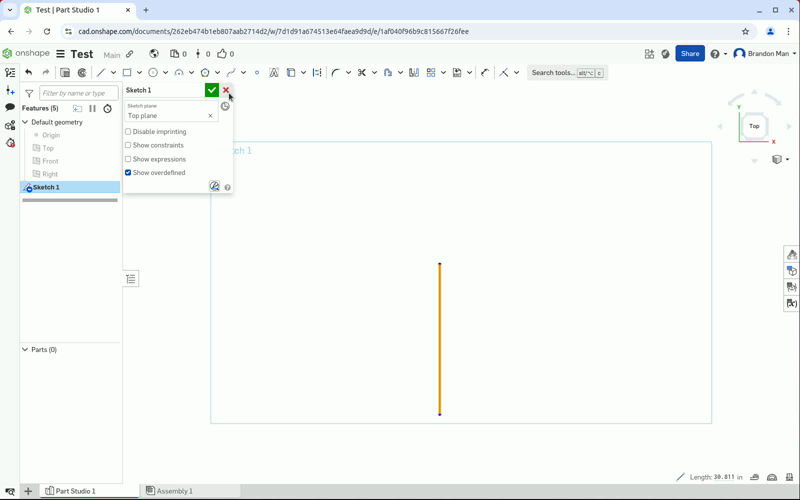
key(shift+h)
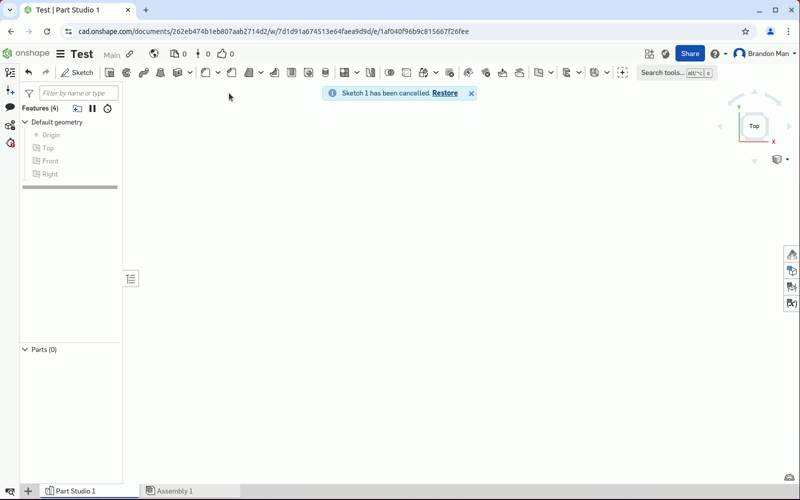
mouse_move(73, 352)
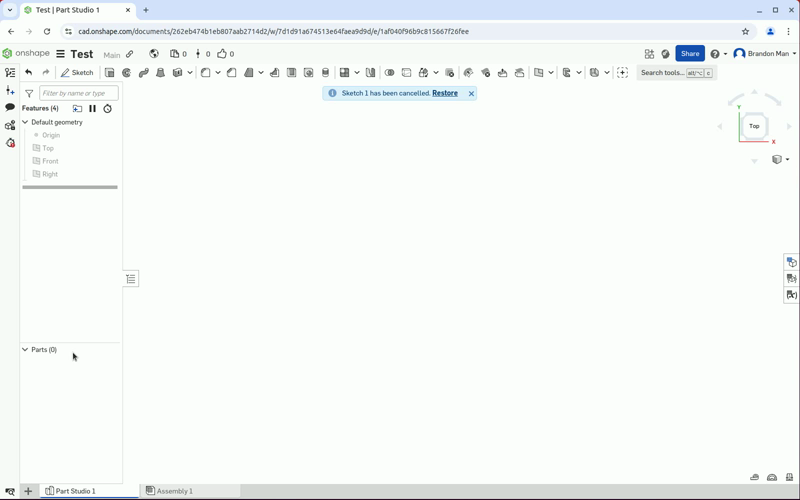
key(y)
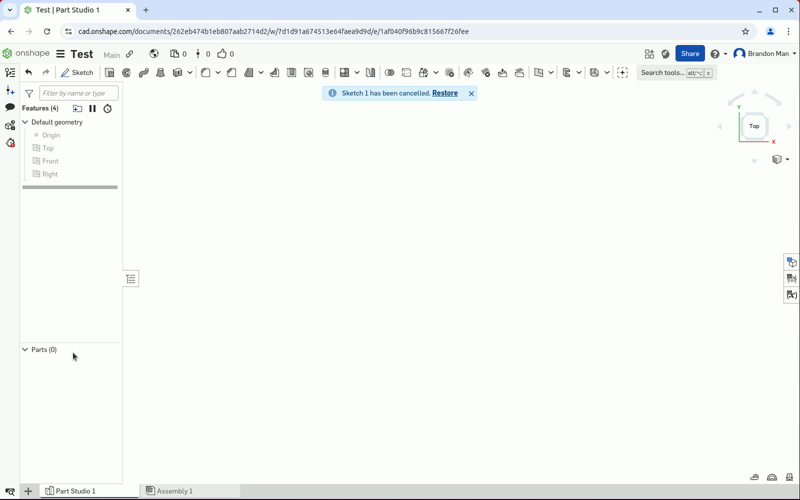
key(shift+p)
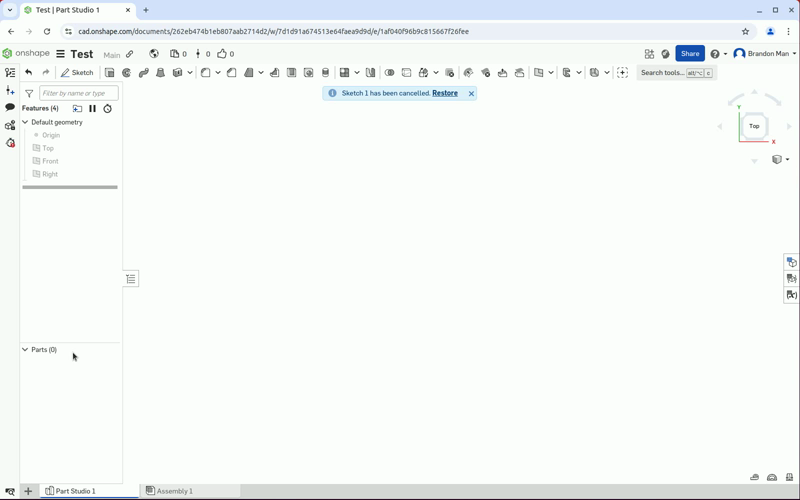
key(space)
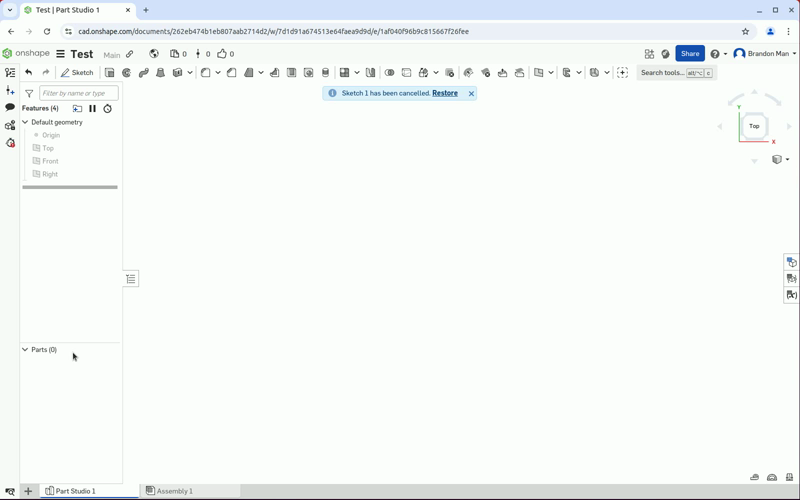
key_down(shift)
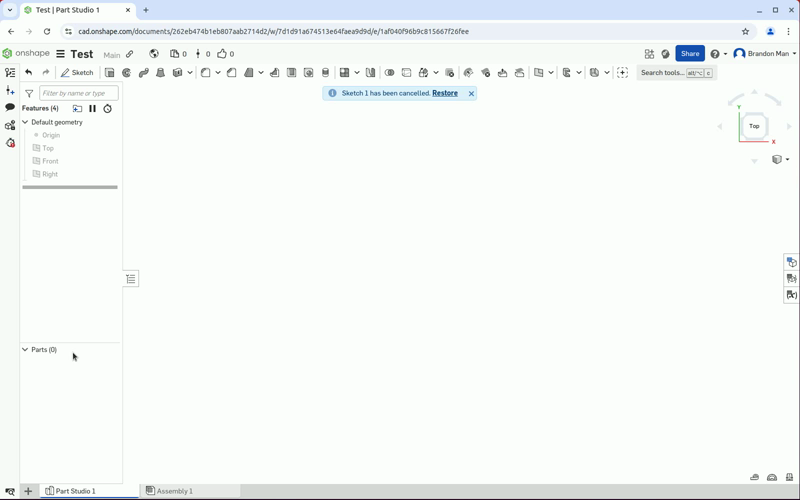
key(up)
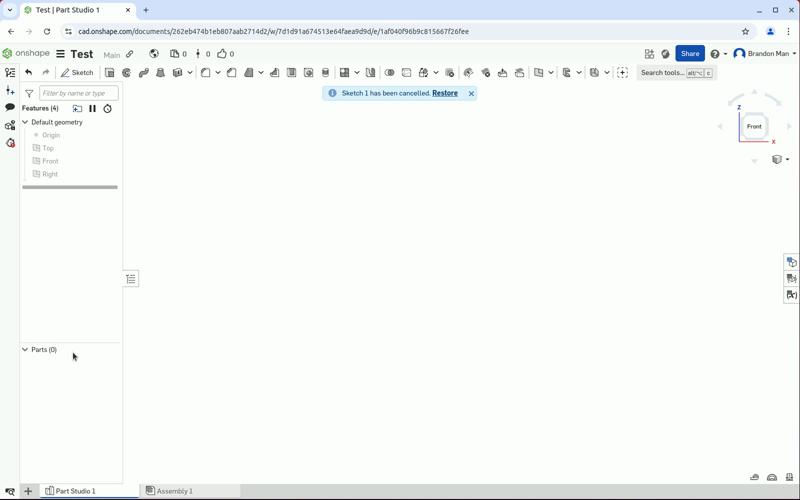
key_up(shift)
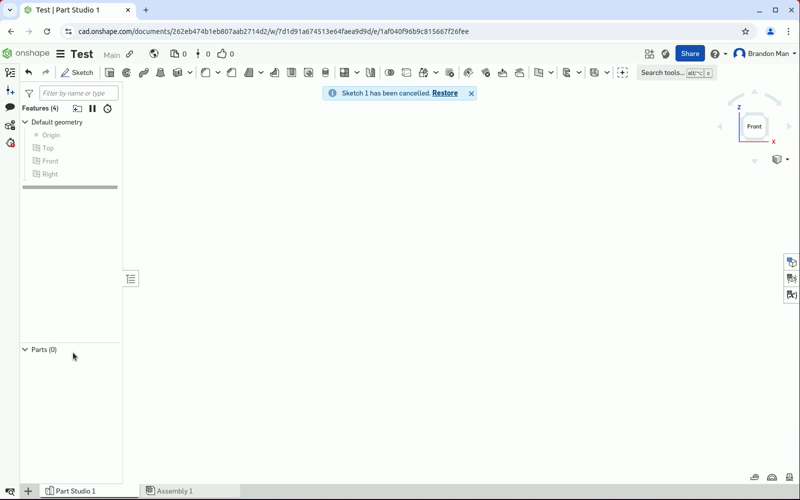
mouse_move(73, 352)
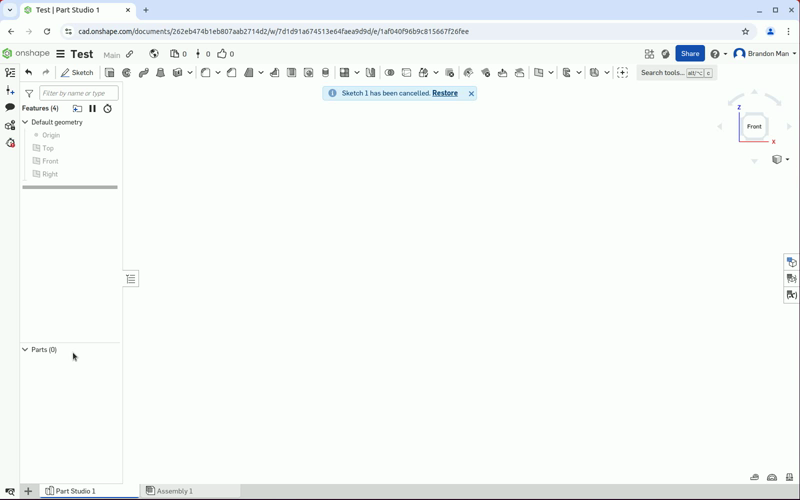
key(shift+y)
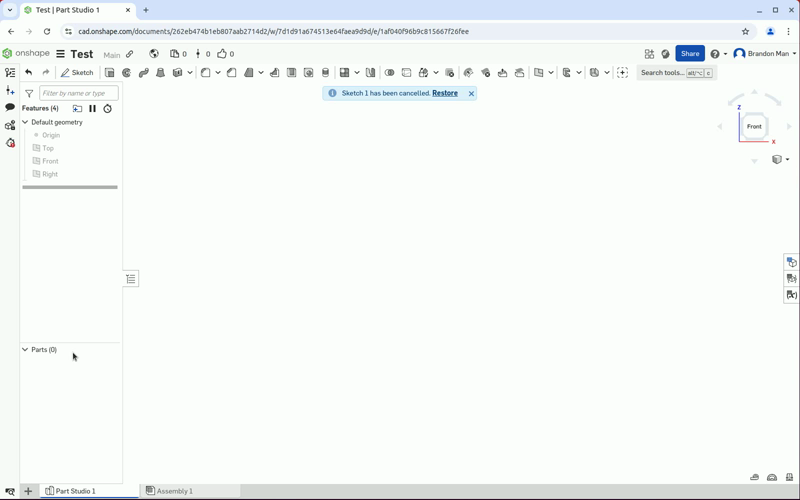
key(shift+s)
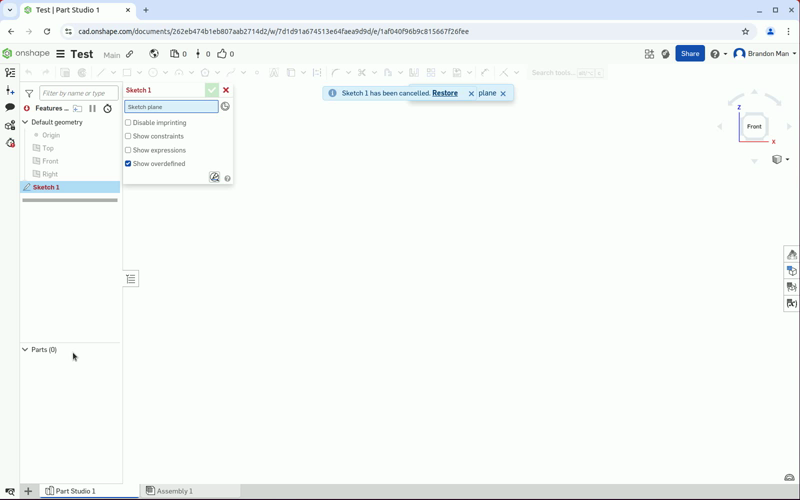
mouse_move(73, 163)
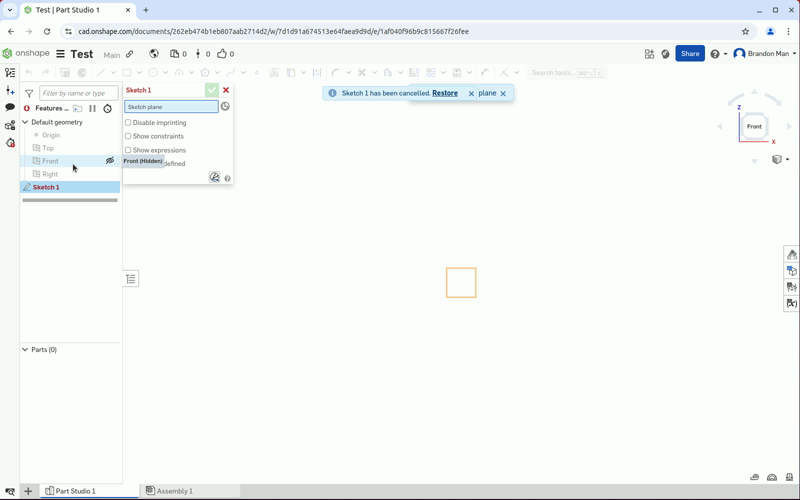
click(73, 163)
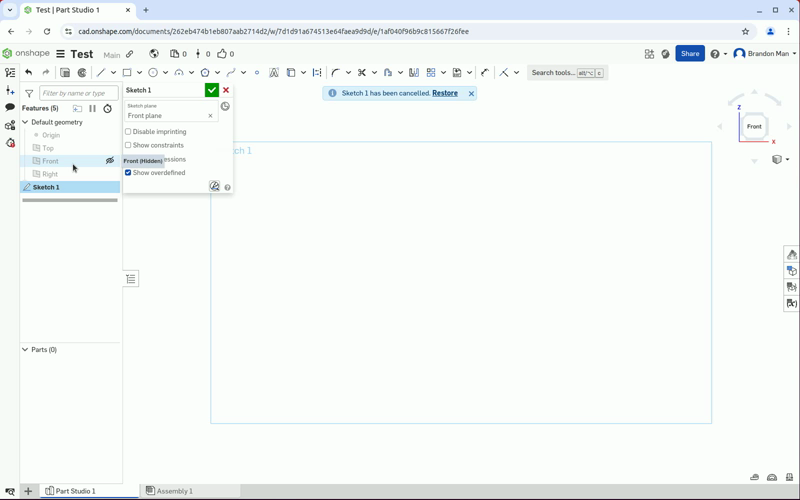
mouse_move(73, 352)
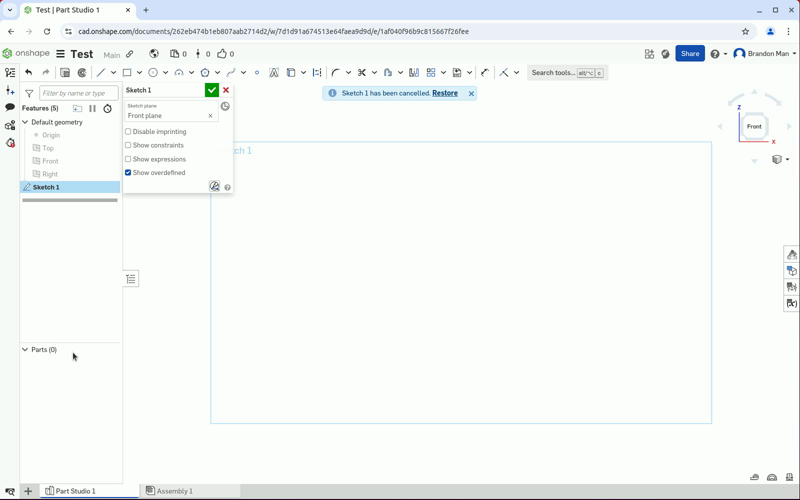
key(y)
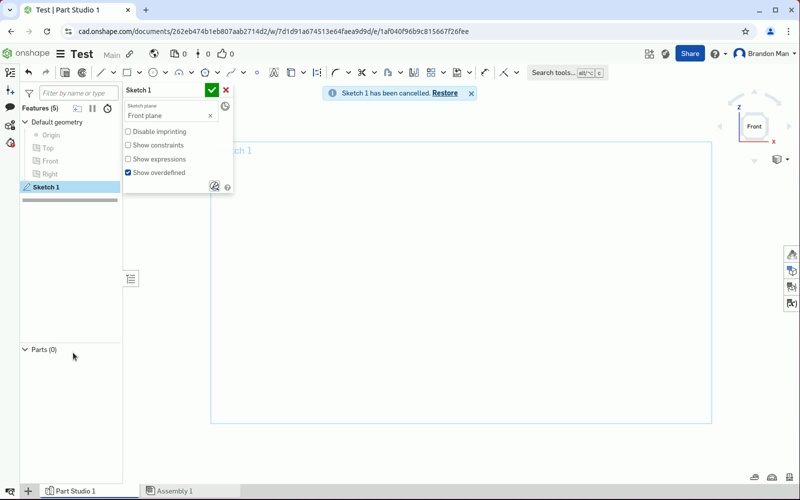
key(l)
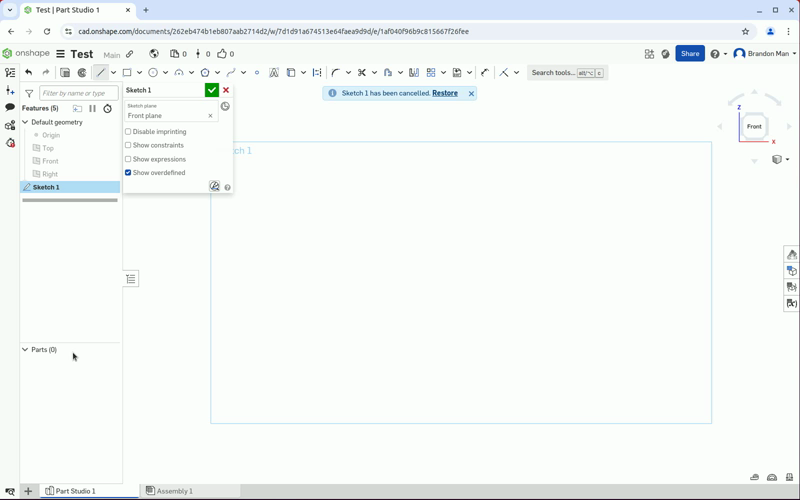
key_down(shift)
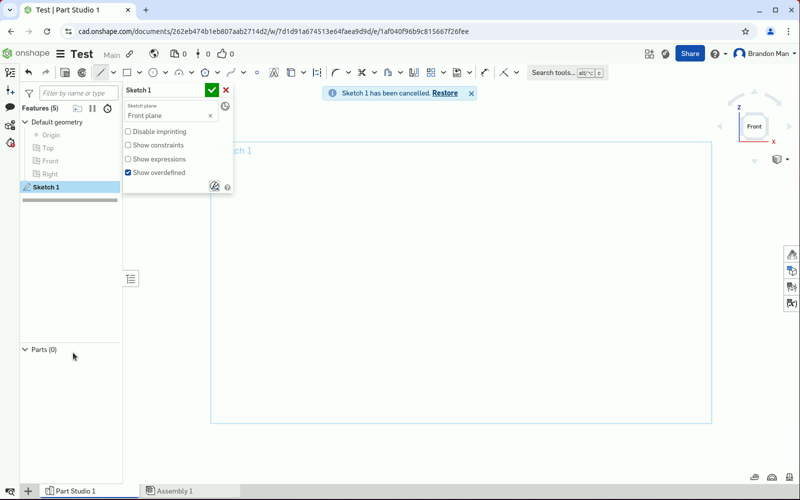
mouse_move(348, 328)
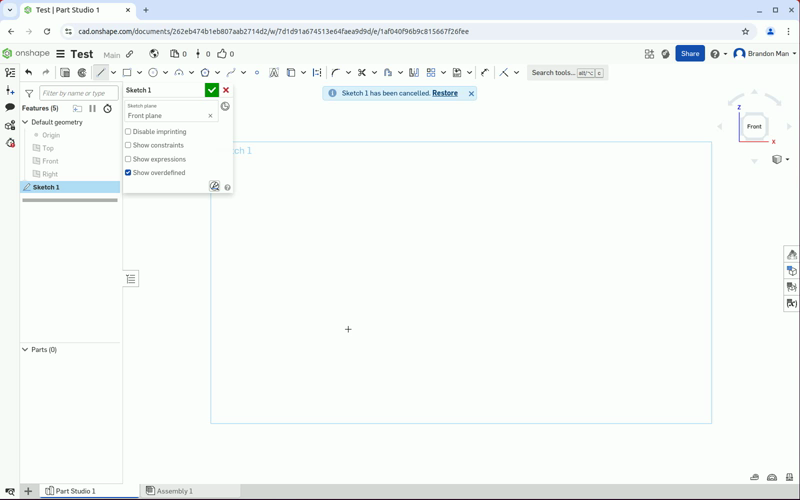
click(348, 328)
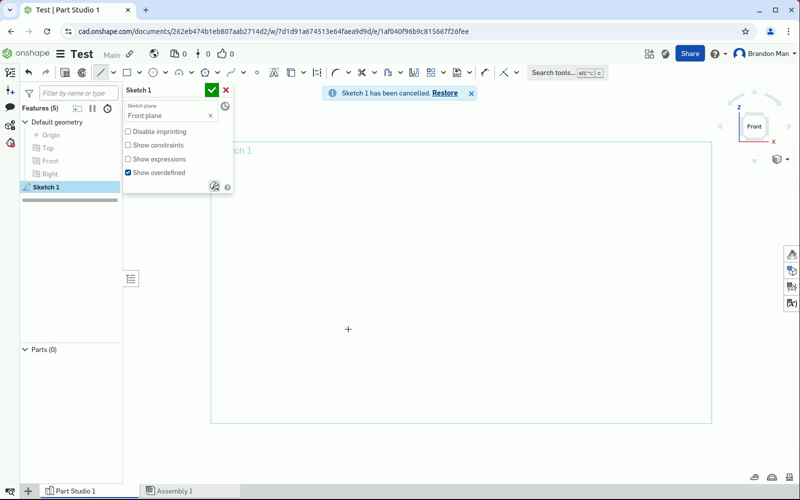
key_up(shift)
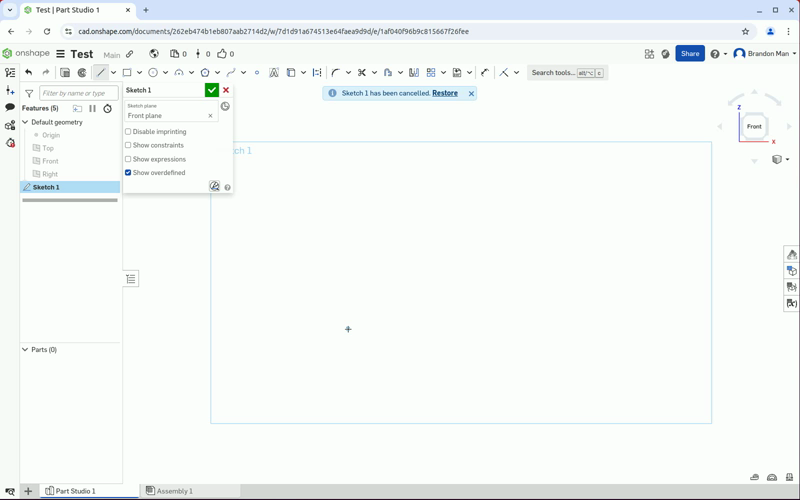
key_down(shift)
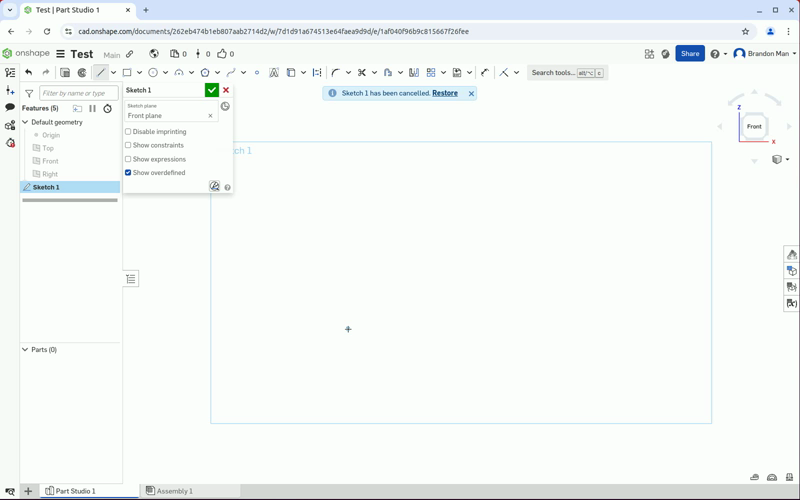
mouse_move(572, 328)
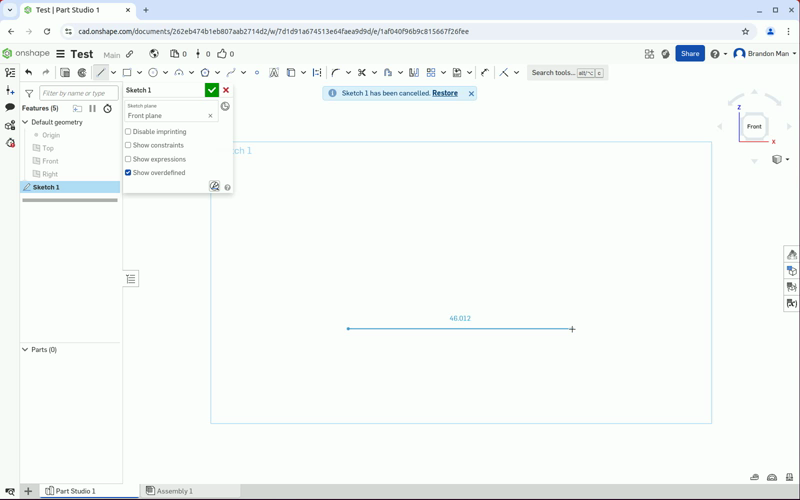
click(572, 328)
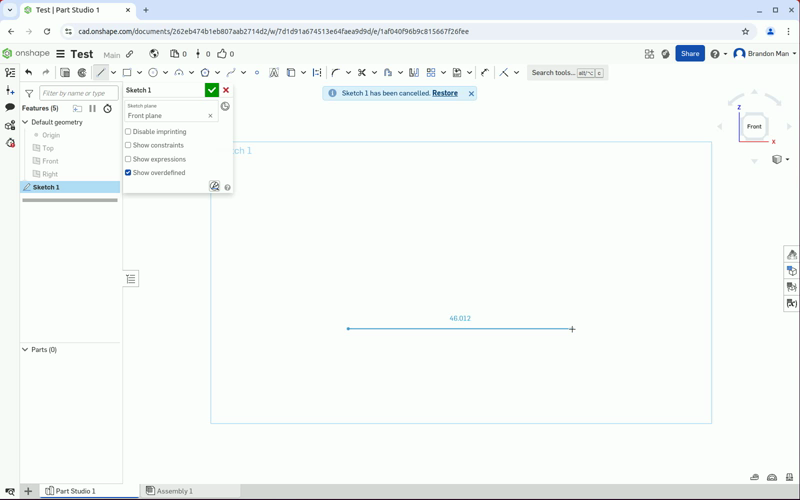
key_up(shift)
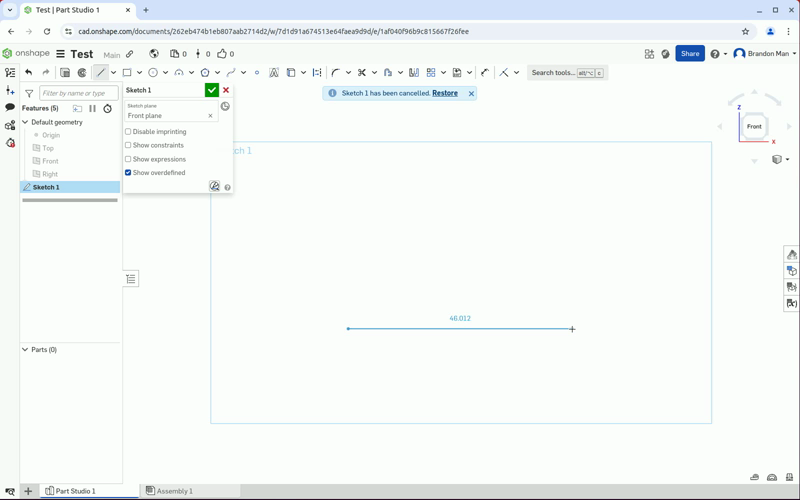
key_down(shift)
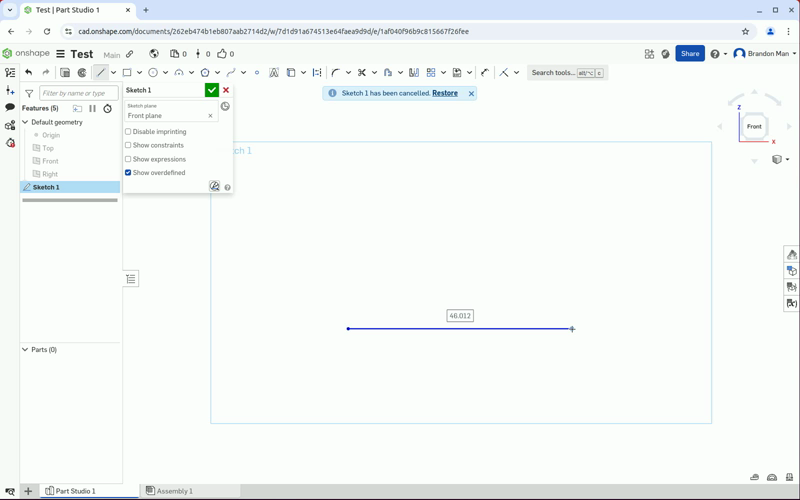
mouse_move(572, 239)
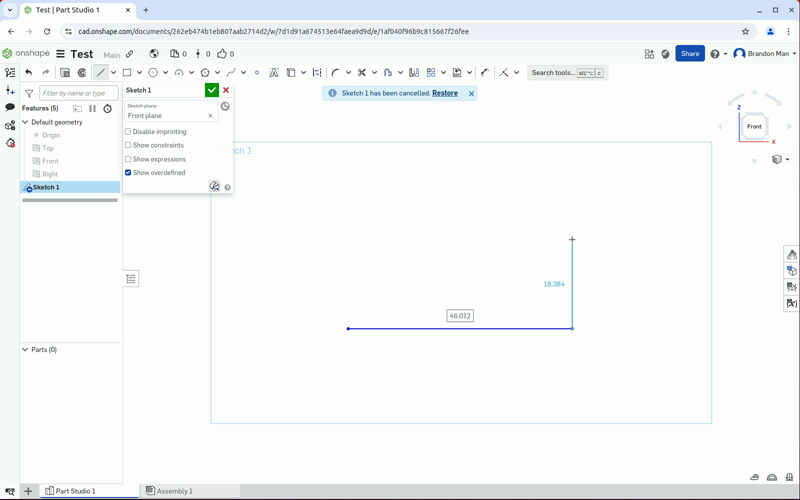
click(572, 239)
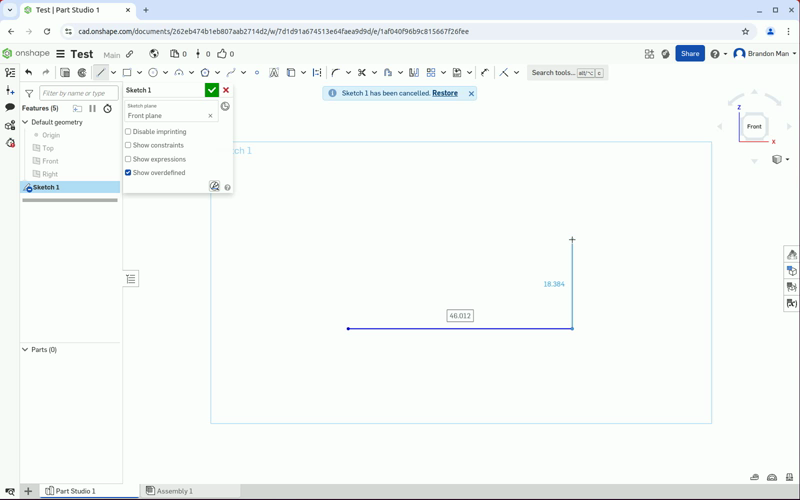
key_up(shift)
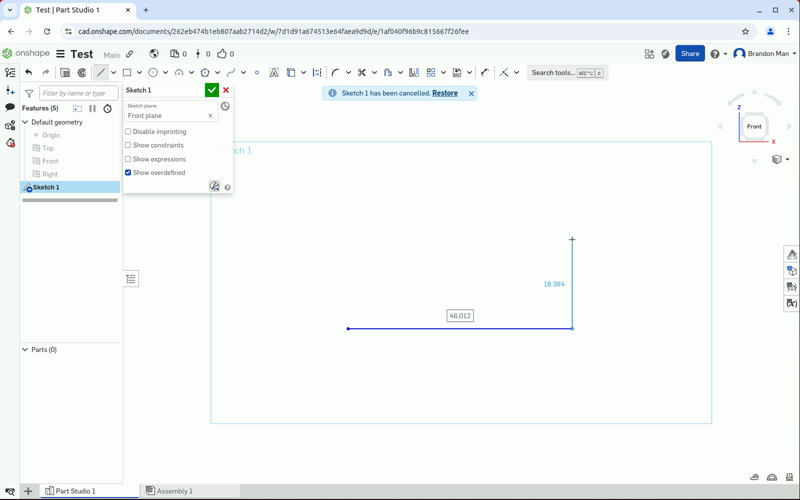
key_down(shift)
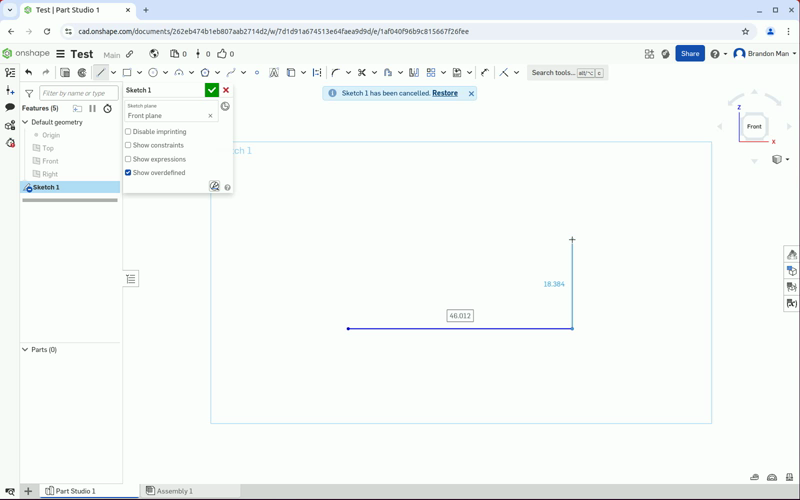
mouse_move(589, 239)
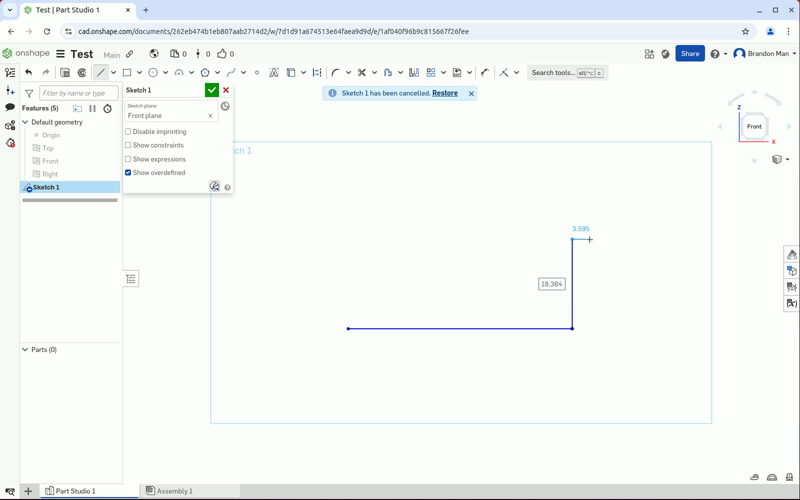
mouse_move(536, 239)
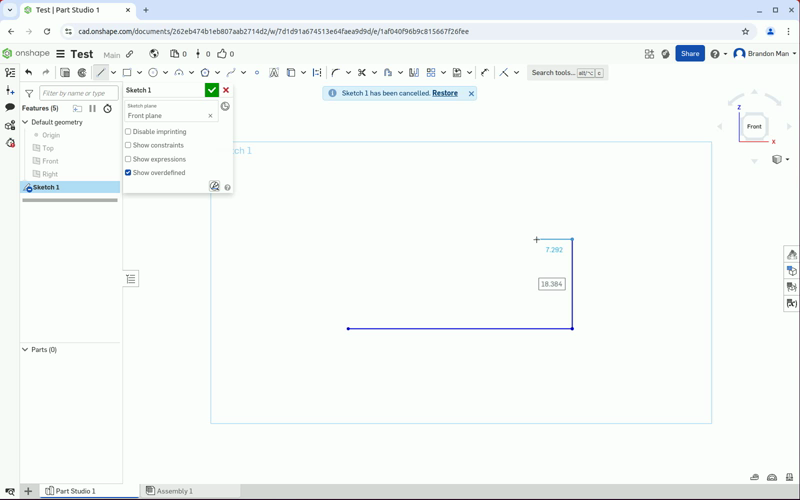
click(536, 239)
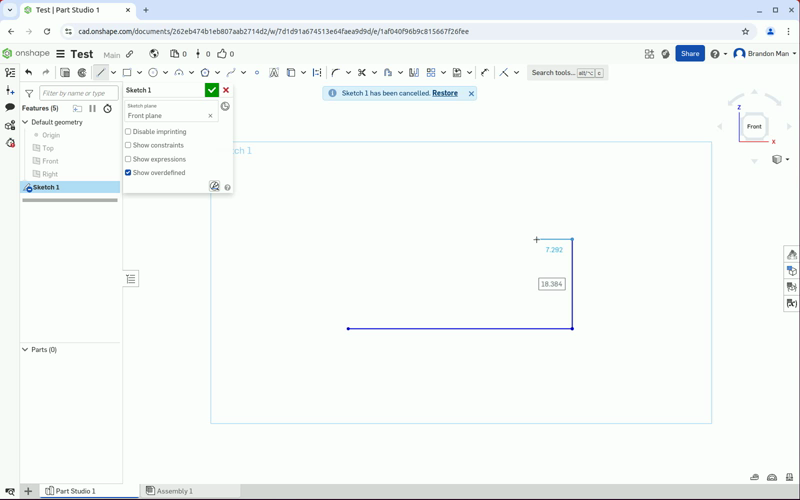
key_up(shift)
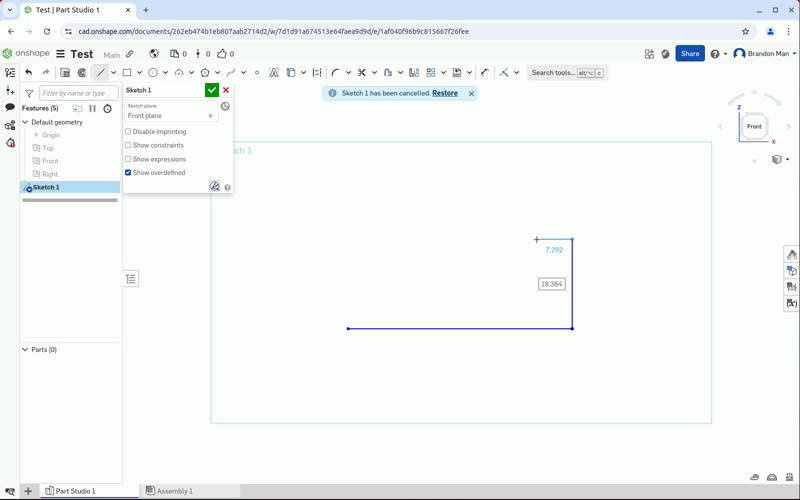
key_down(shift)
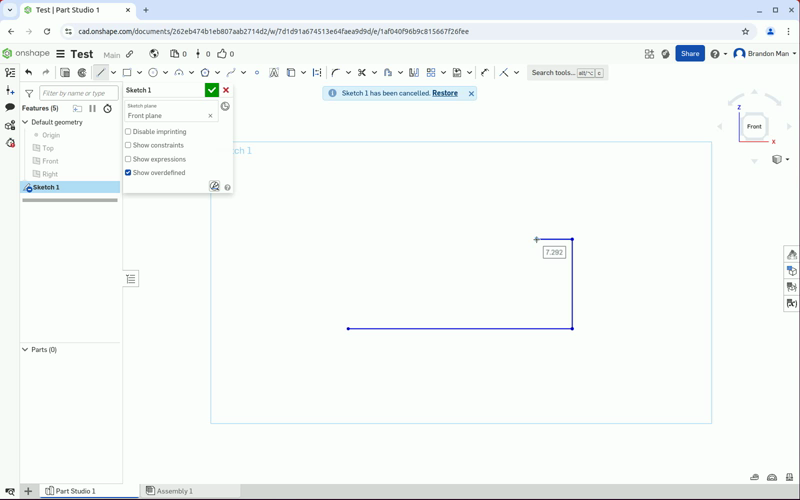
mouse_move(566, 239)
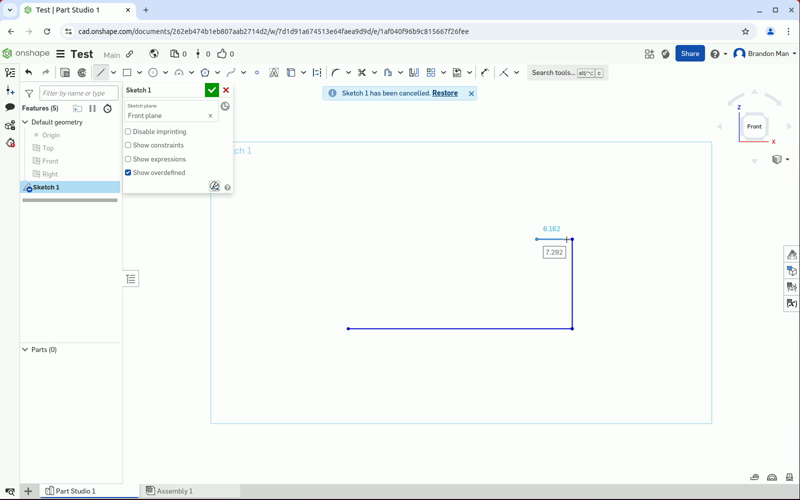
mouse_move(536, 274)
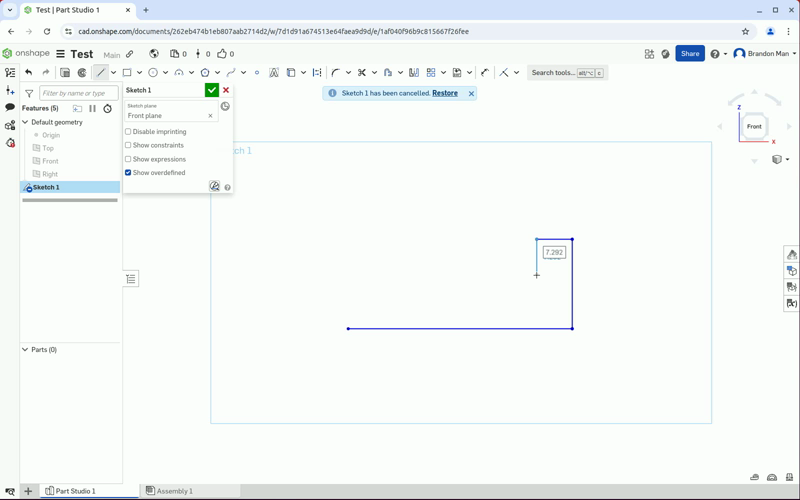
click(536, 274)
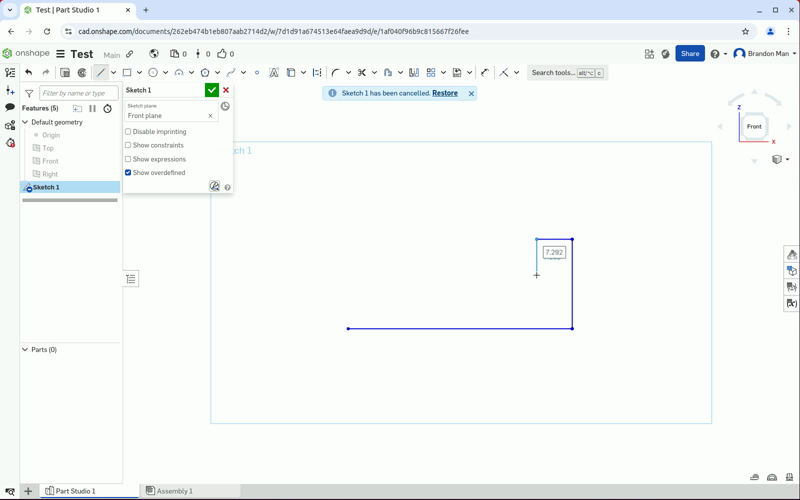
key_up(shift)
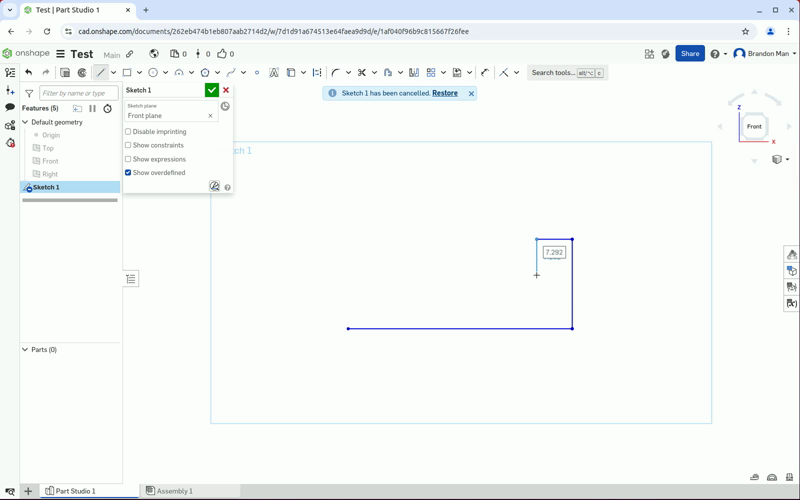
key_down(shift)
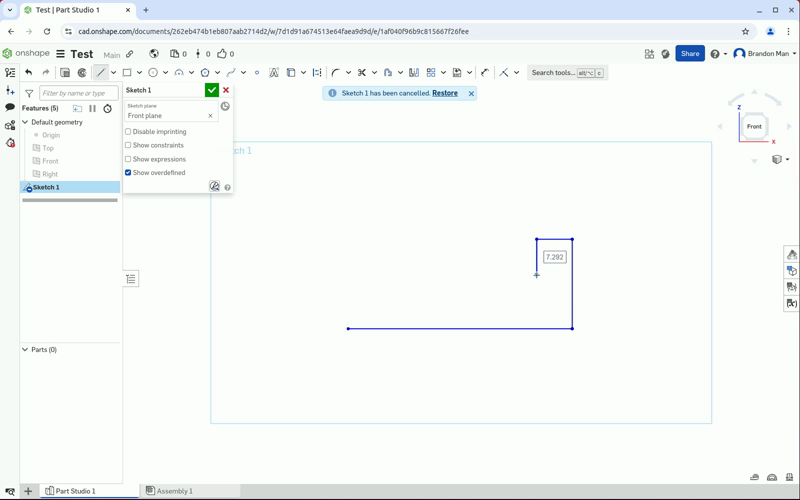
mouse_move(463, 274)
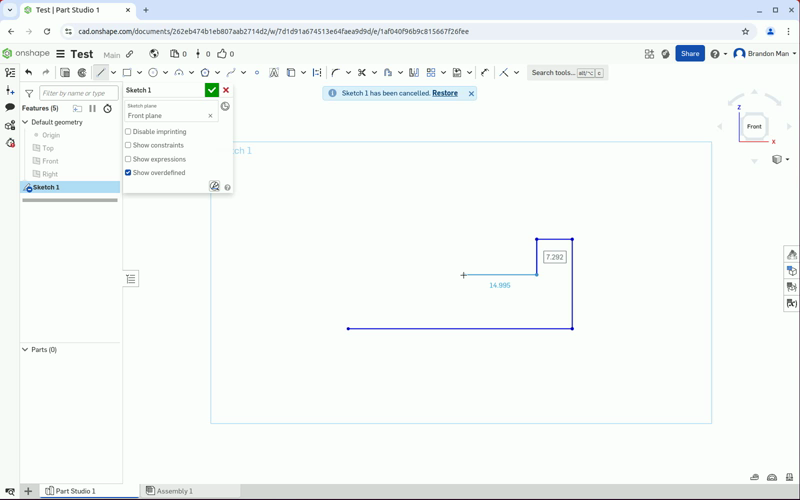
click(463, 274)
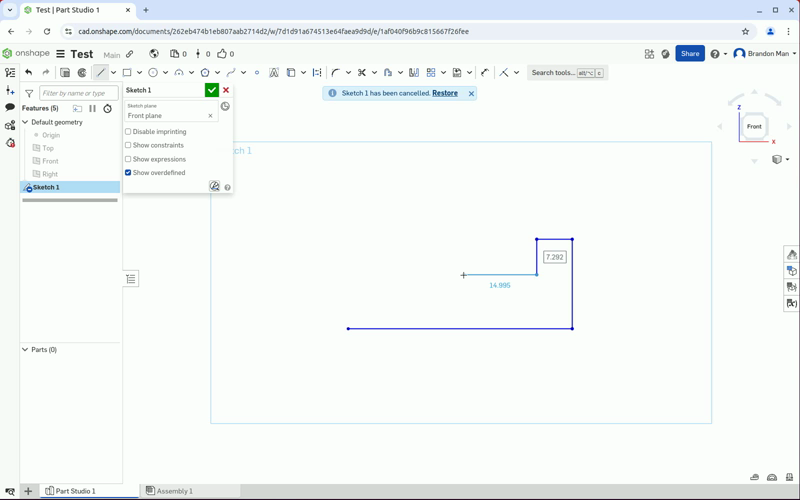
key_up(shift)
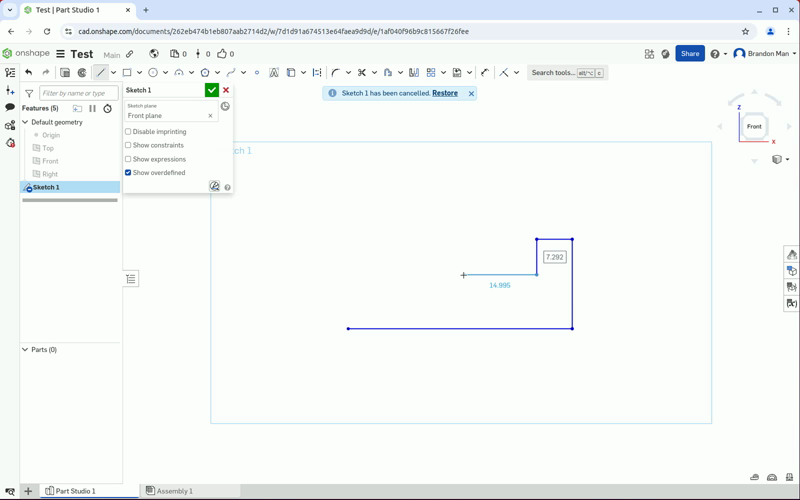
key_down(shift)
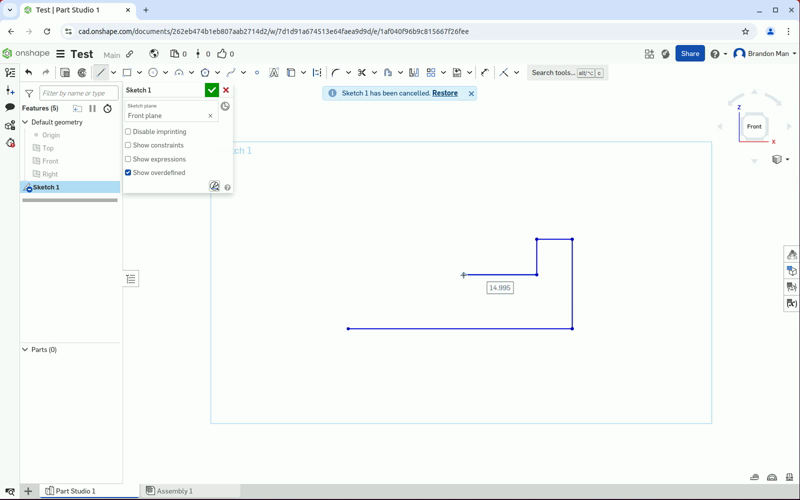
mouse_move(493, 274)
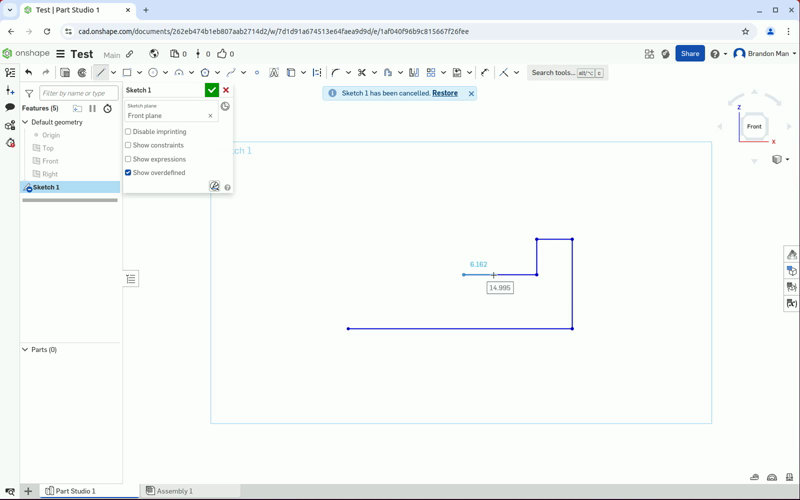
mouse_move(463, 239)
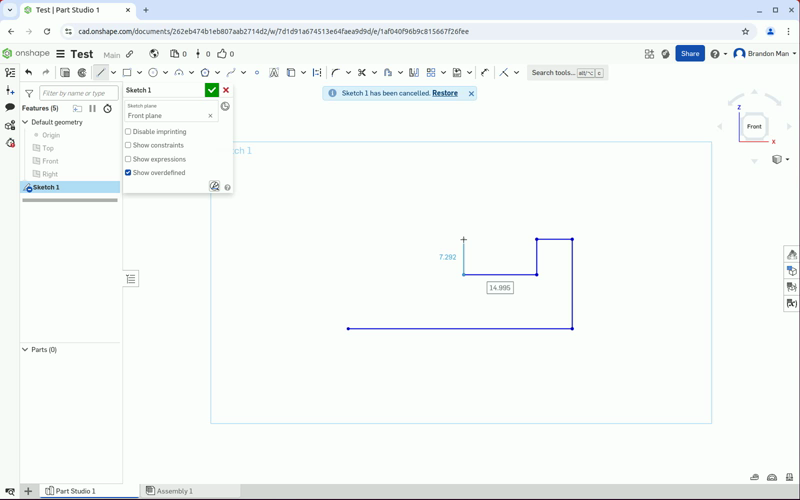
click(463, 239)
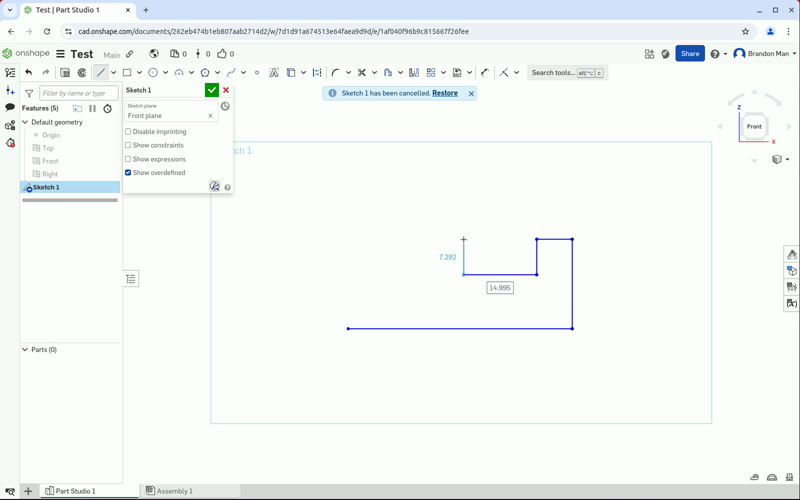
key_up(shift)
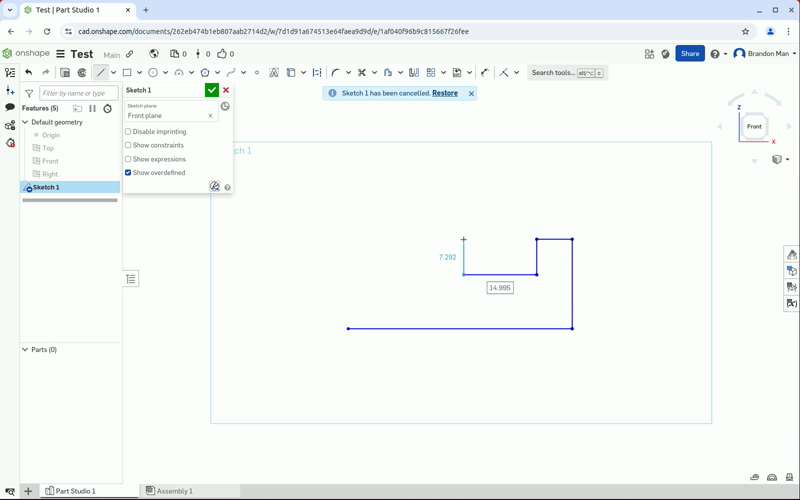
key_down(shift)
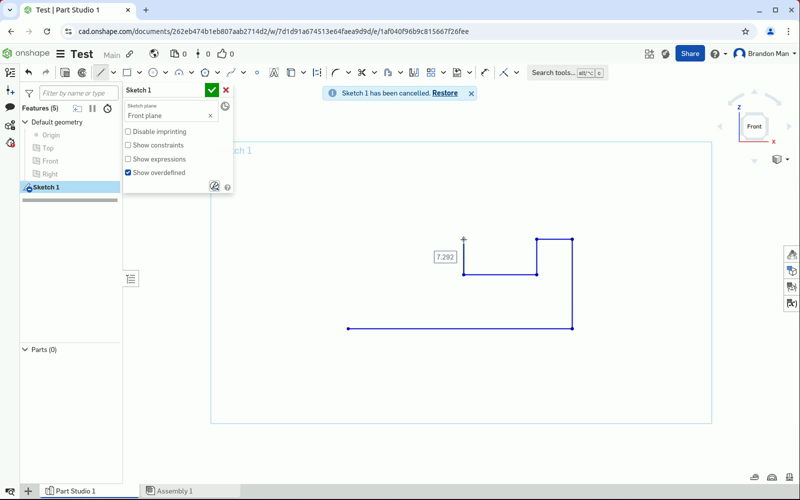
mouse_move(348, 239)
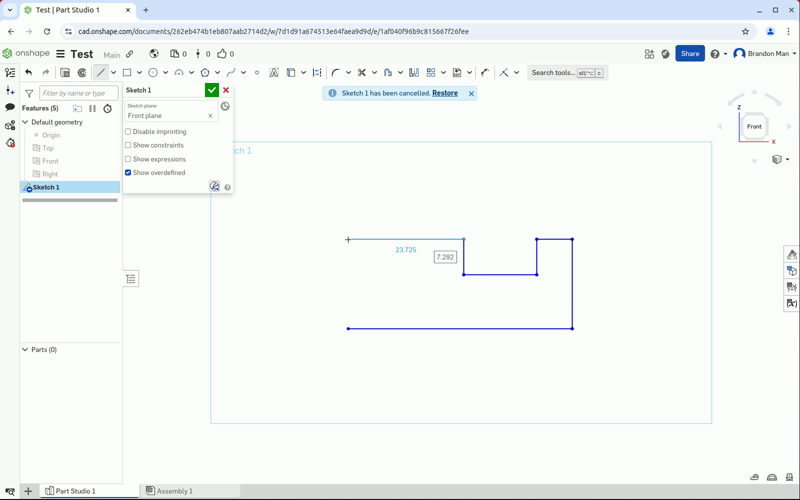
click(348, 239)
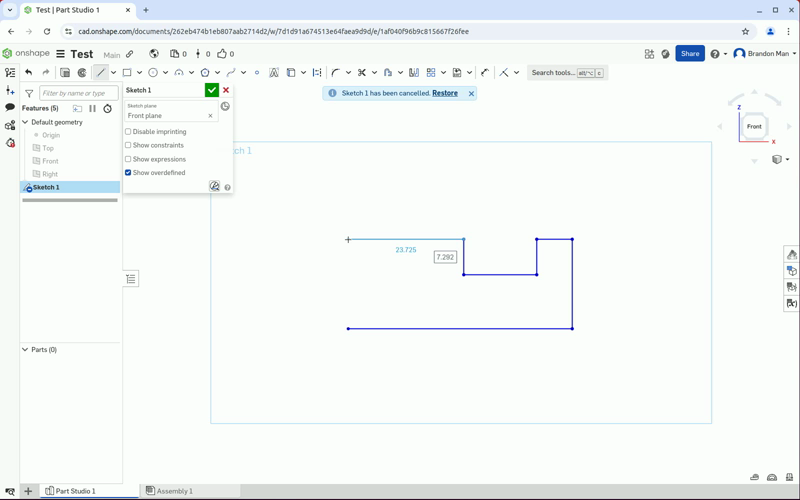
key_up(shift)
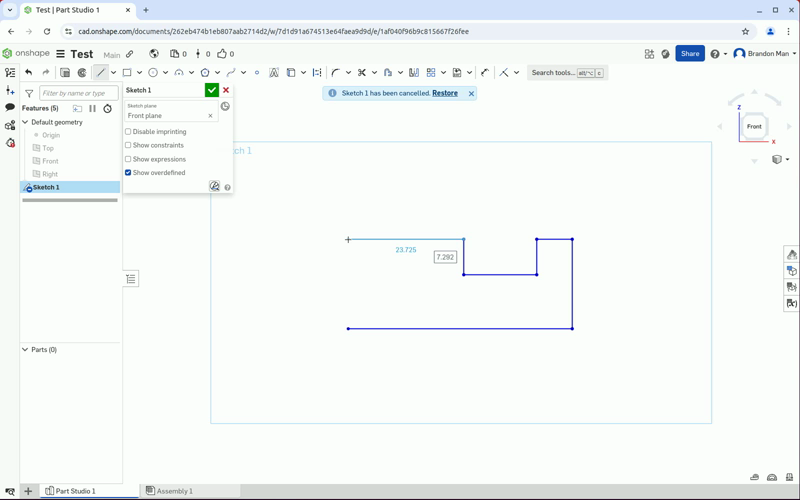
key_down(shift)
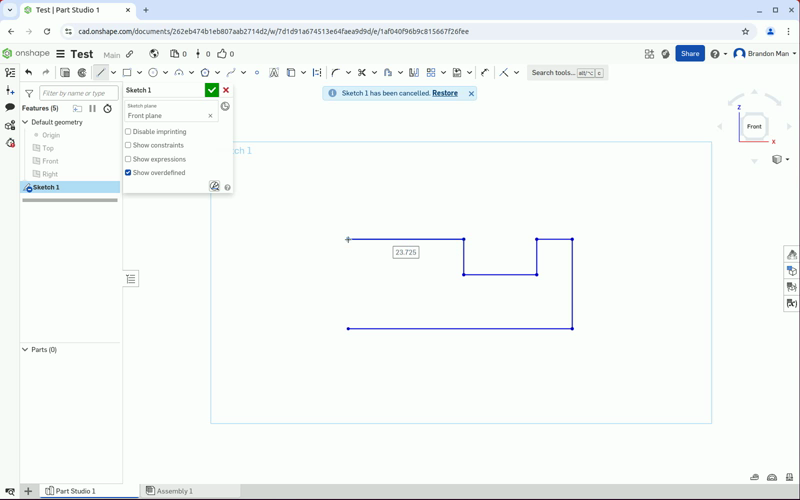
mouse_move(348, 328)
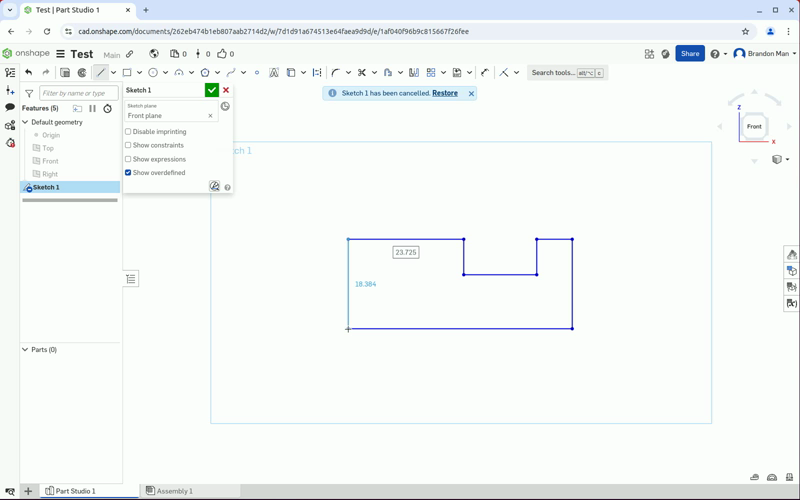
key_up(shift)
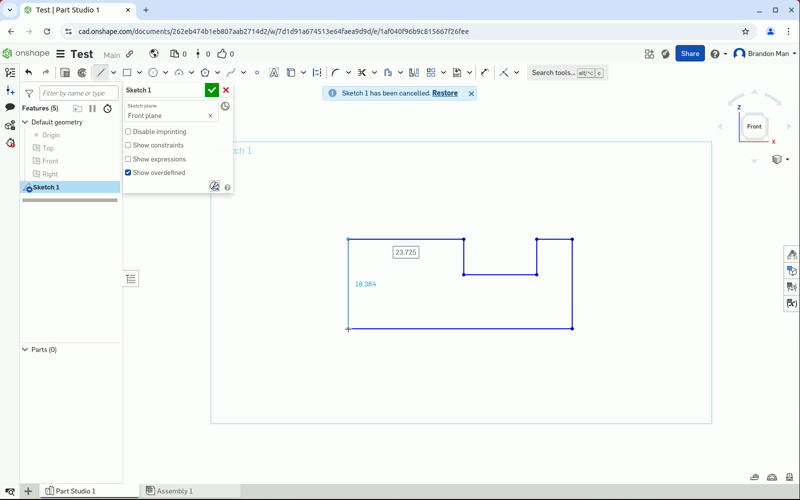
click(348, 328)
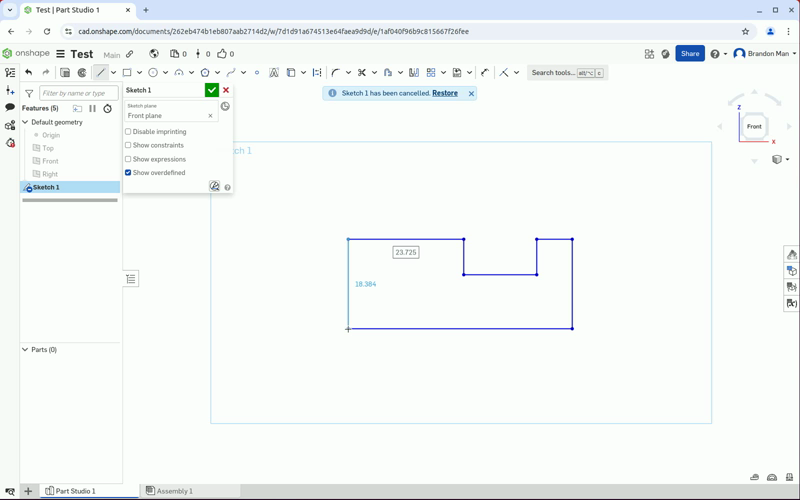
key(esc)
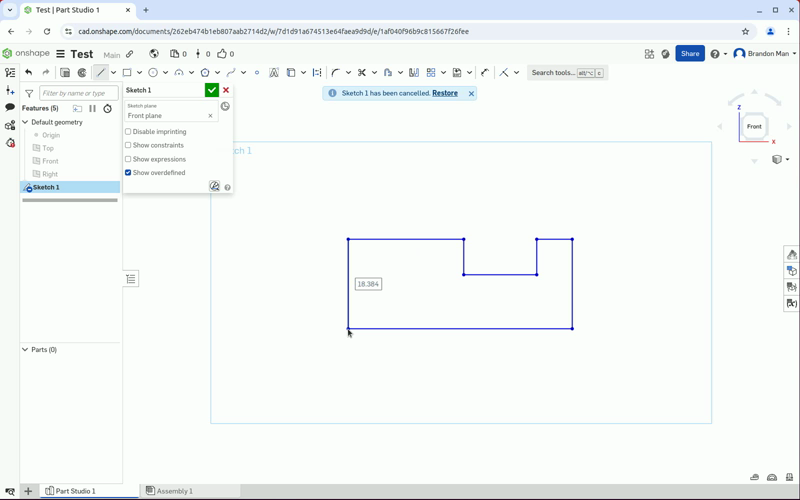
key(l)
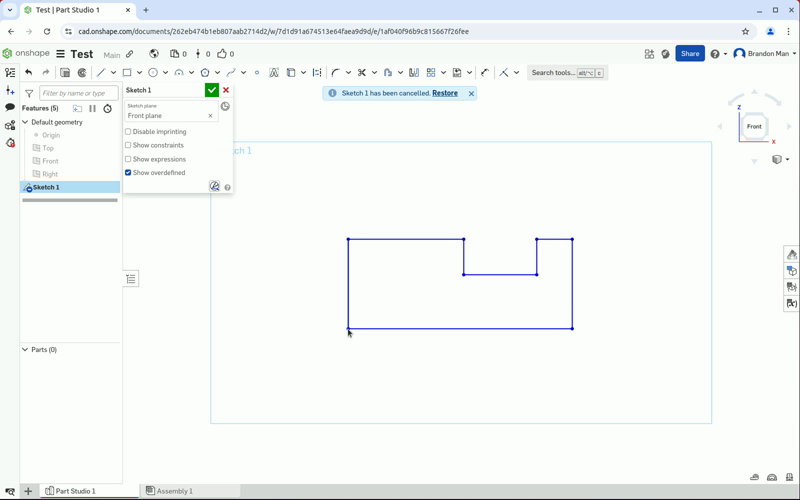
key_down(shift)
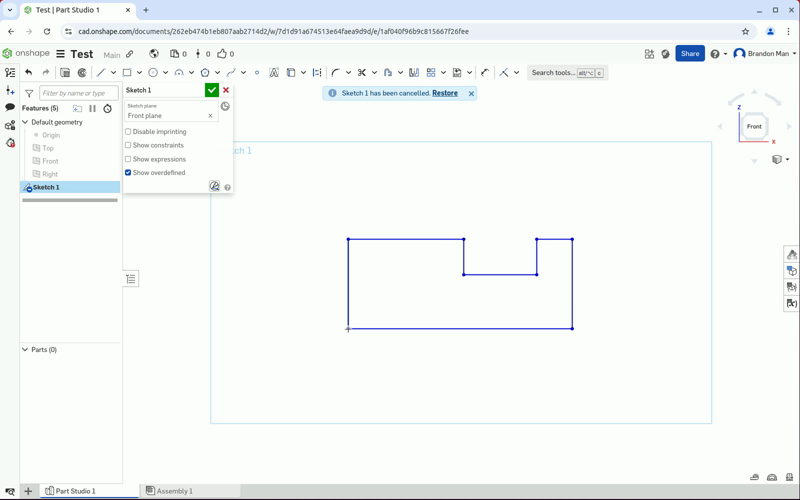
mouse_move(371, 319)
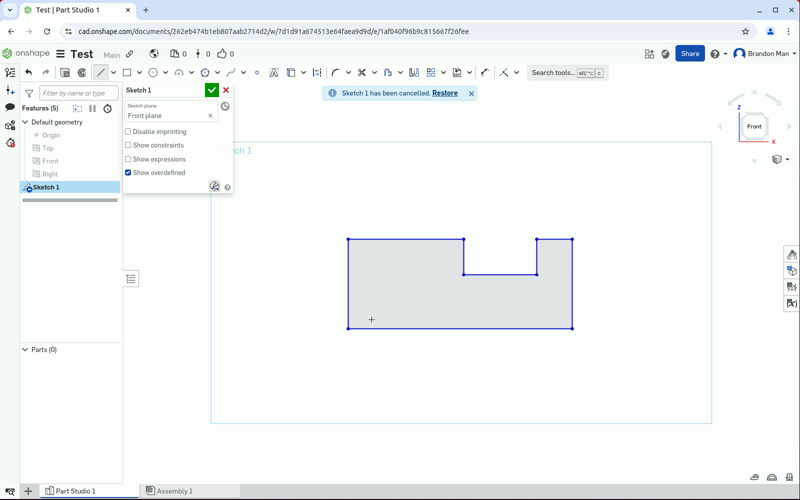
click(371, 319)
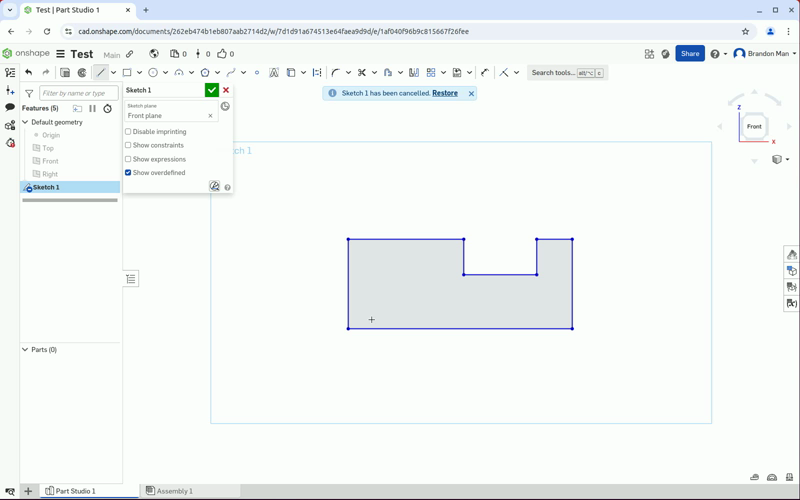
key_up(shift)
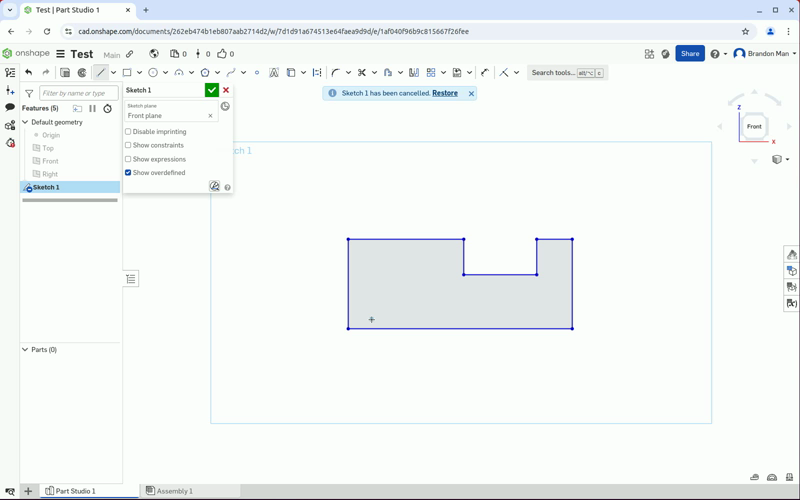
key_down(shift)
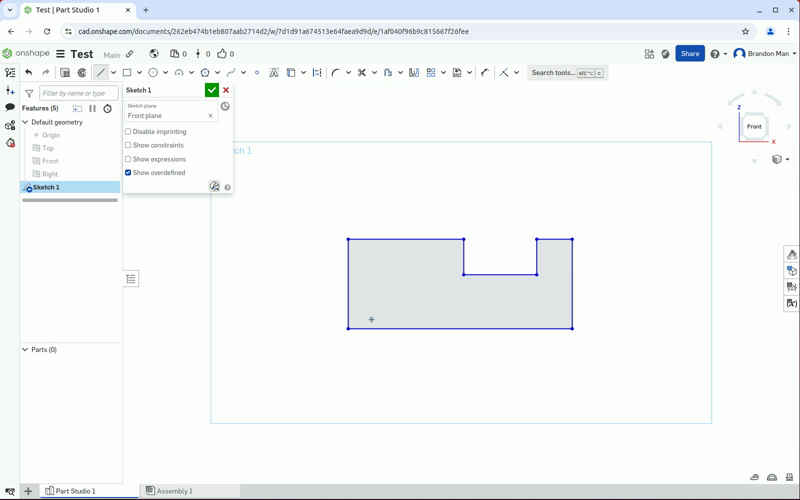
mouse_move(401, 319)
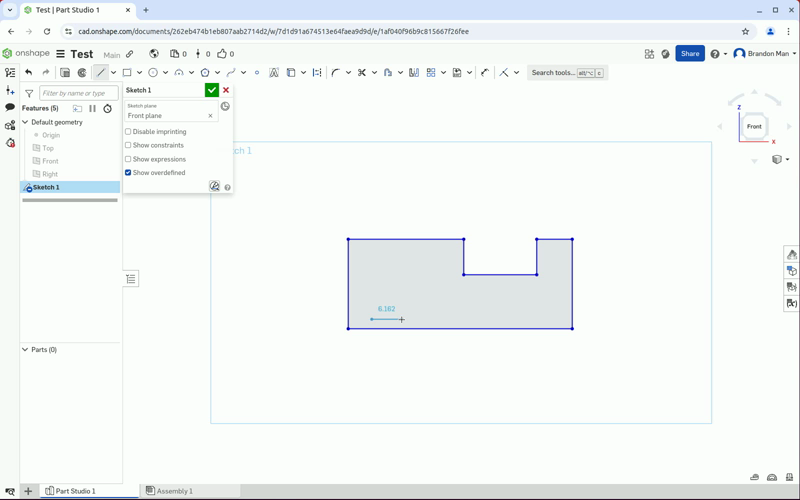
mouse_move(414, 319)
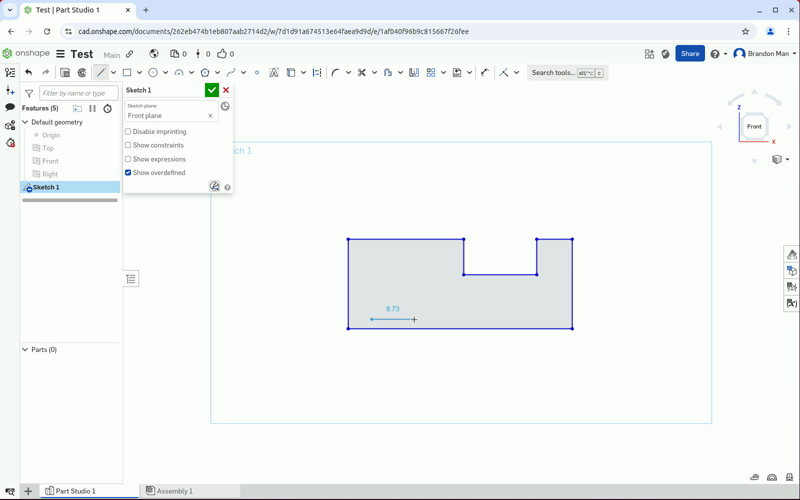
click(414, 319)
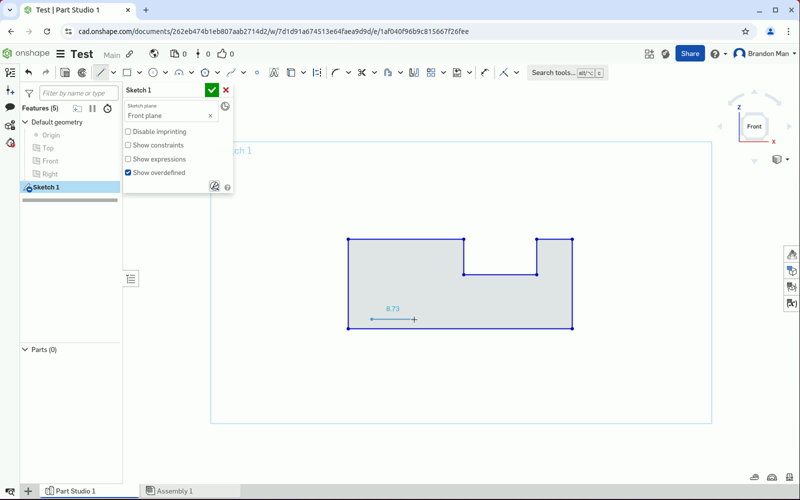
key_up(shift)
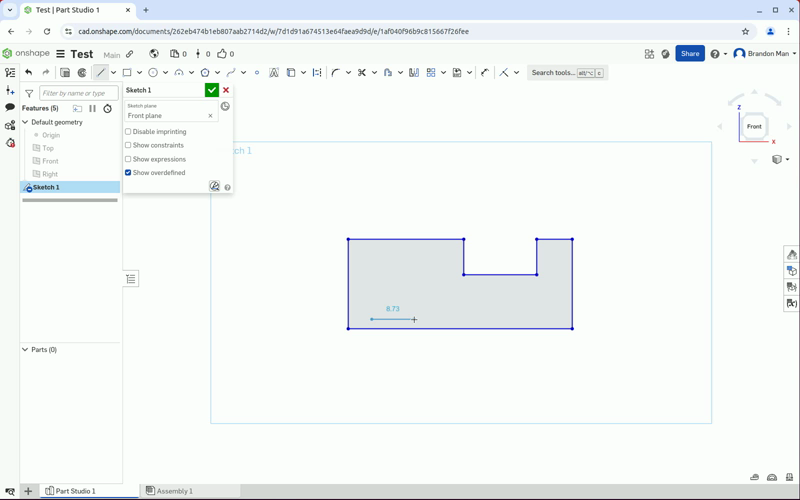
key_down(shift)
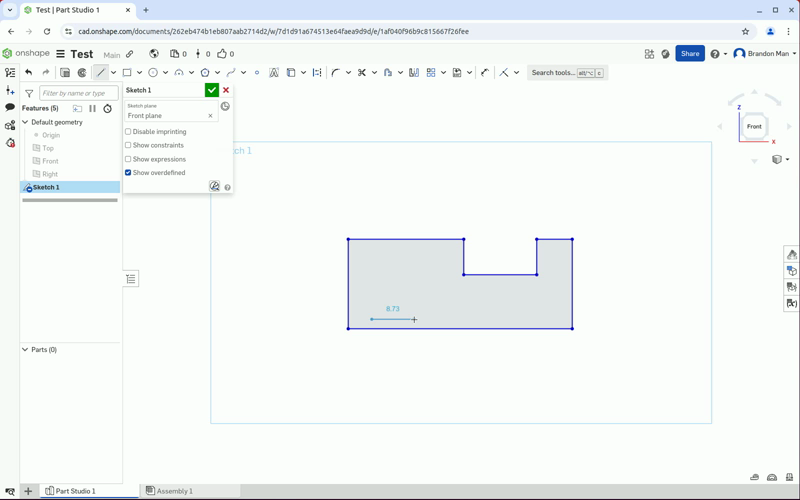
mouse_move(414, 248)
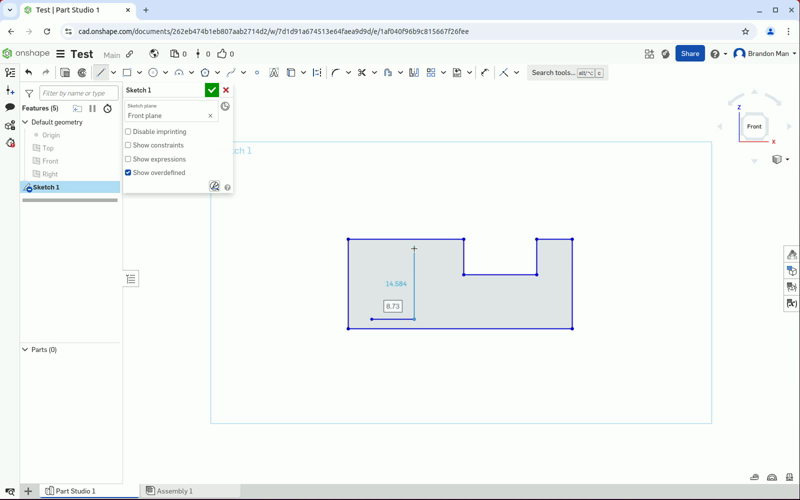
click(414, 248)
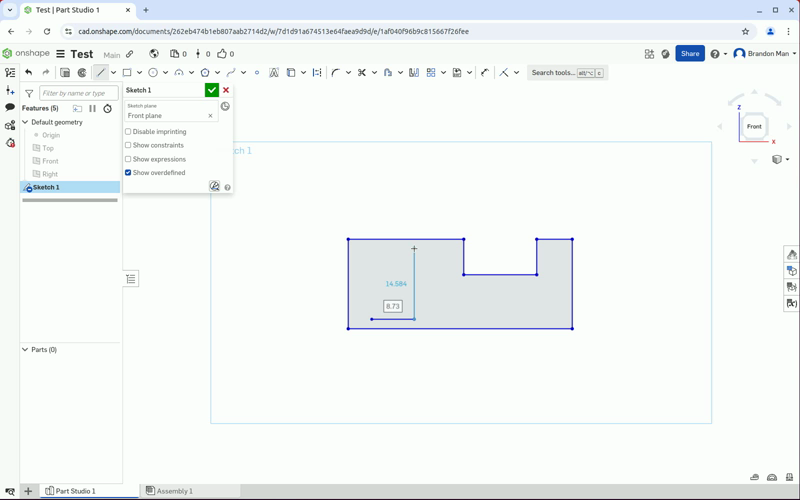
key_up(shift)
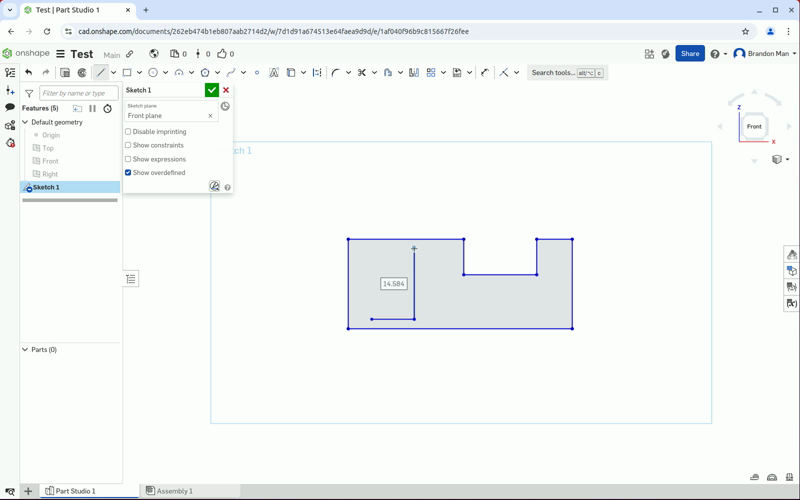
key_down(shift)
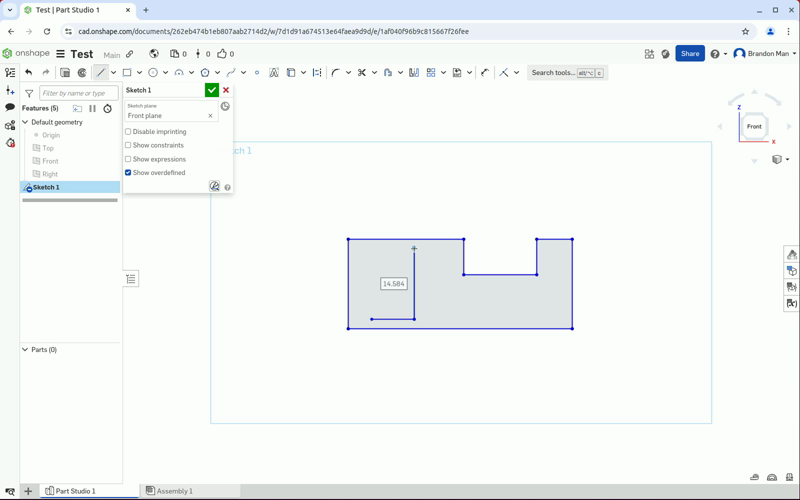
mouse_move(444, 248)
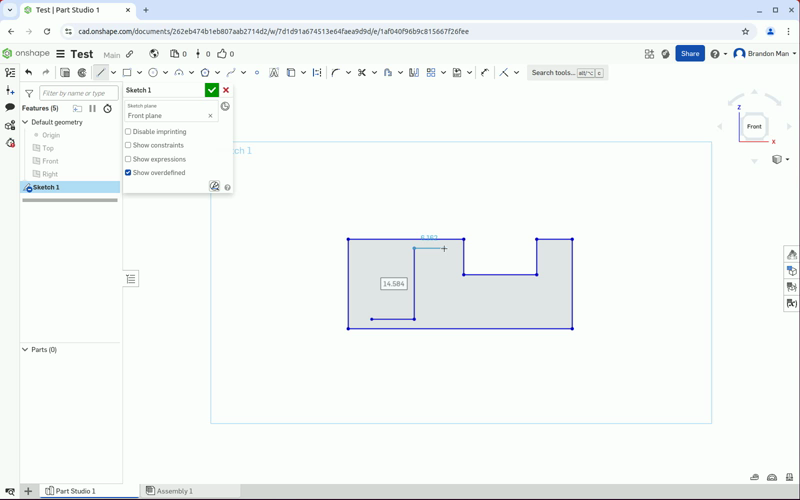
mouse_move(371, 248)
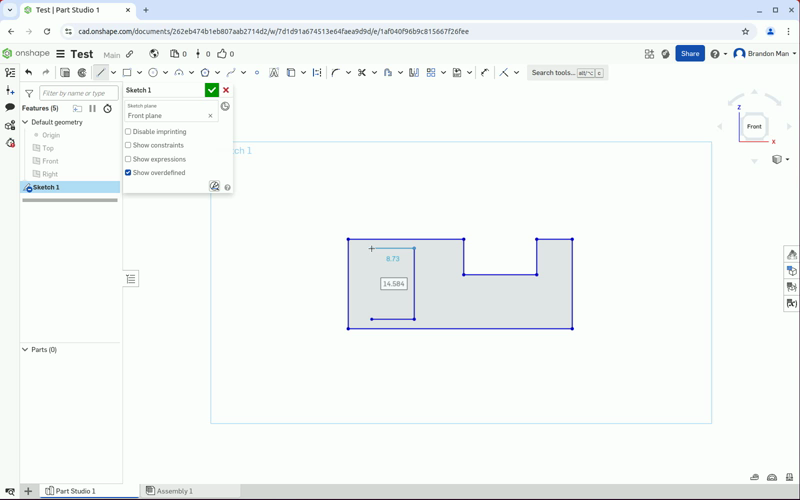
click(371, 248)
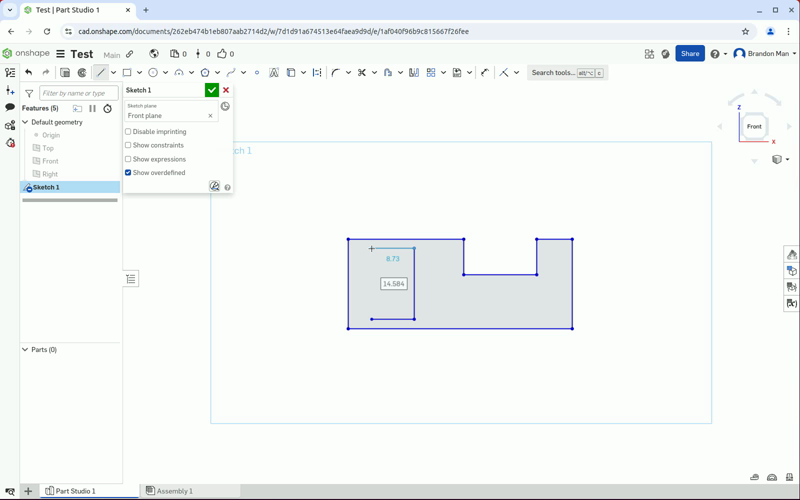
key_up(shift)
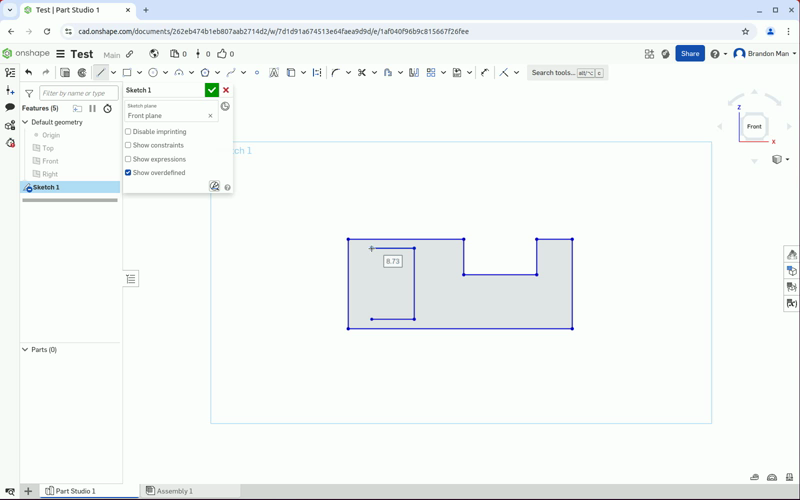
key_down(shift)
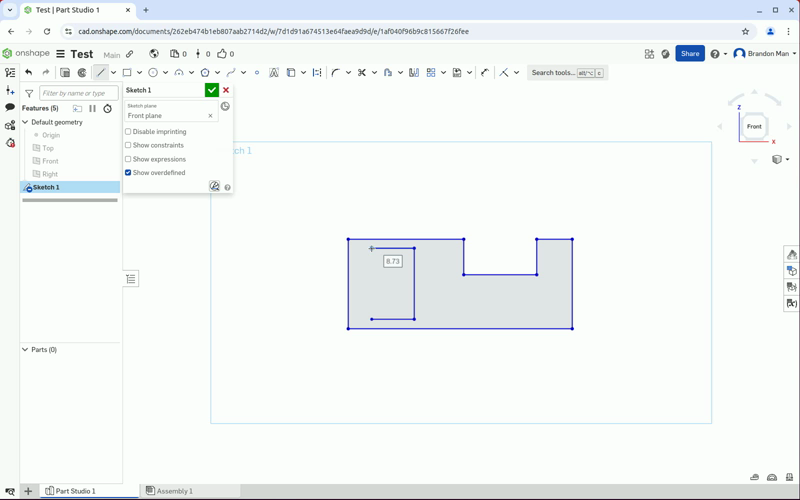
mouse_move(401, 248)
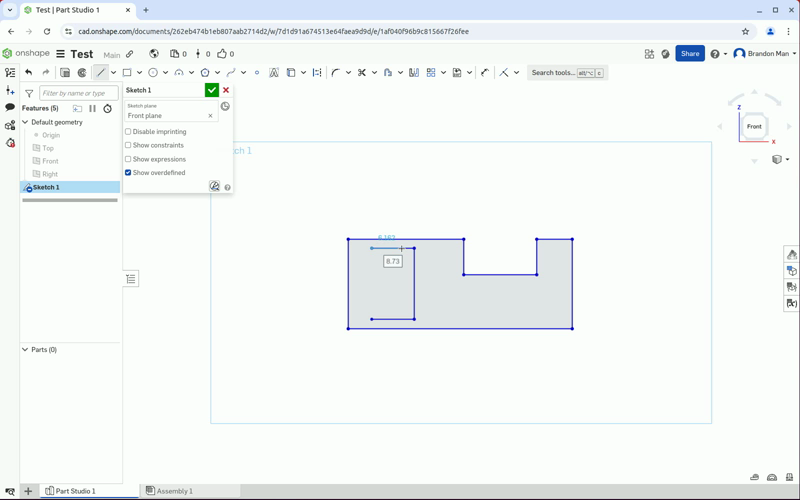
mouse_move(371, 253)
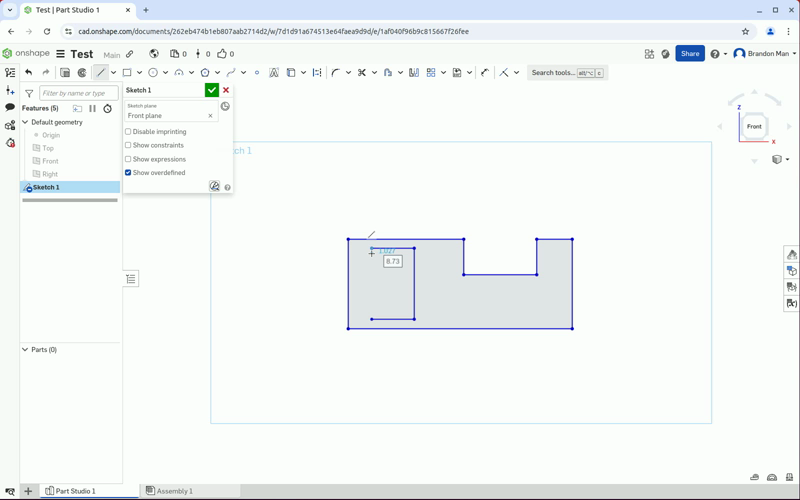
scroll(6)
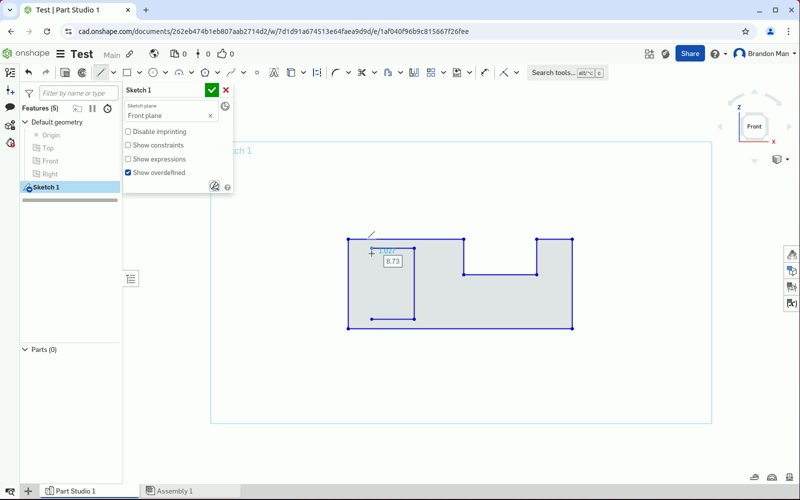
scroll(6)
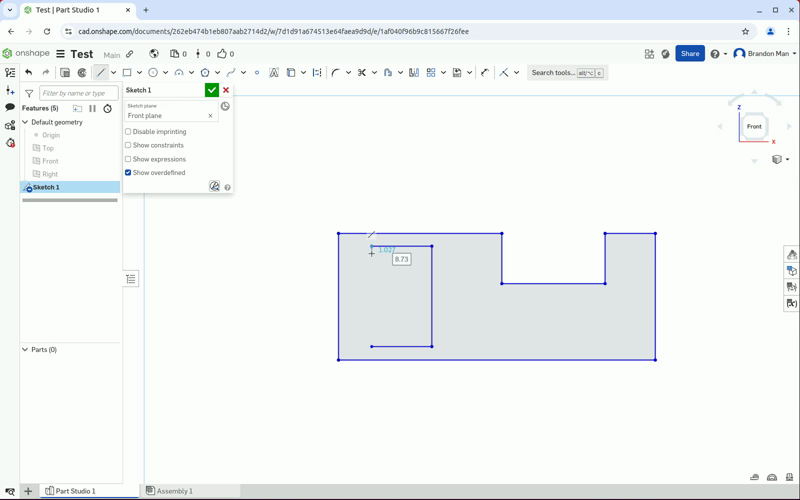
scroll(6)
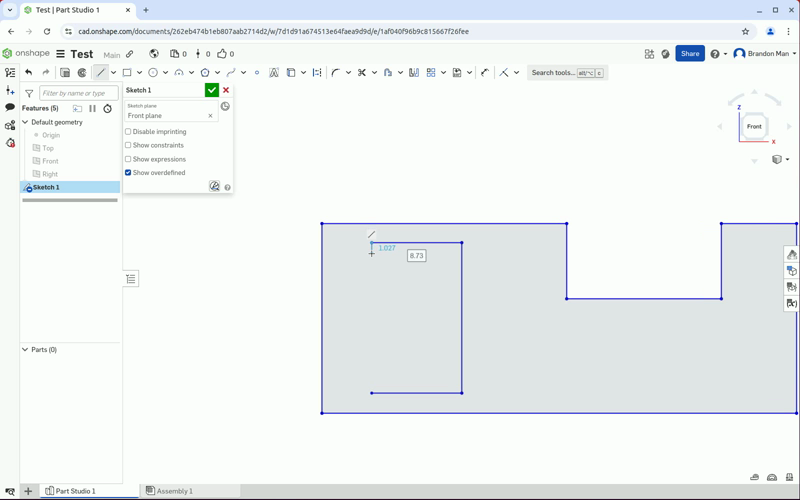
scroll(6)
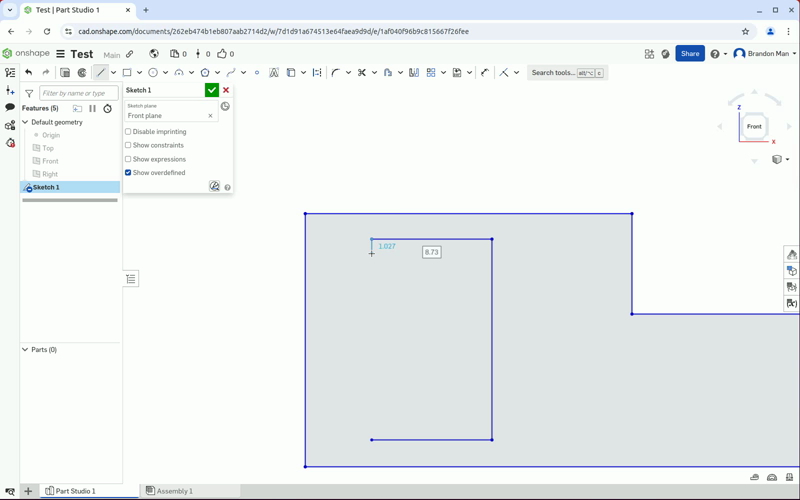
scroll(6)
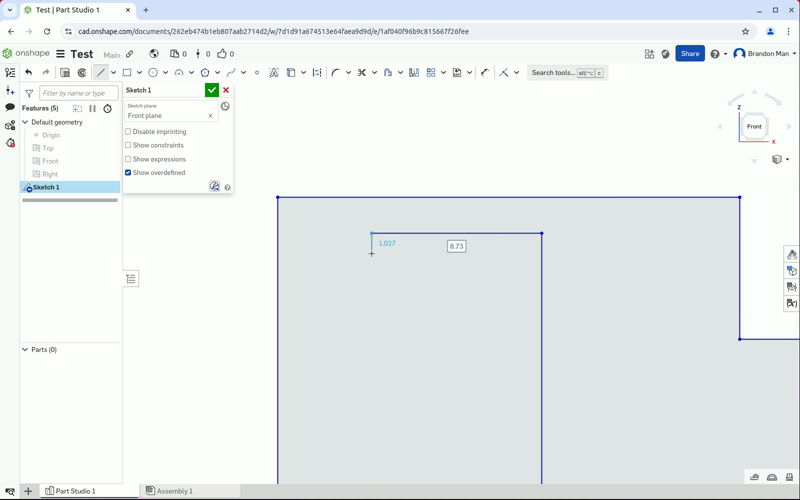
scroll(6)
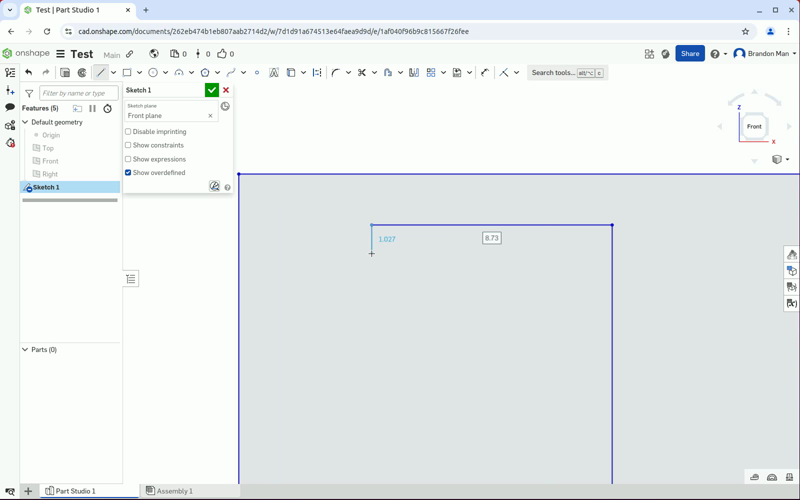
scroll(6)
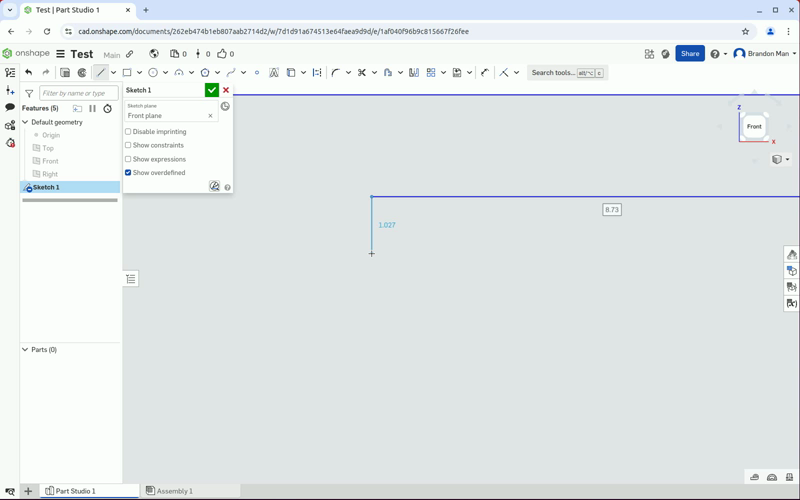
click(371, 253)
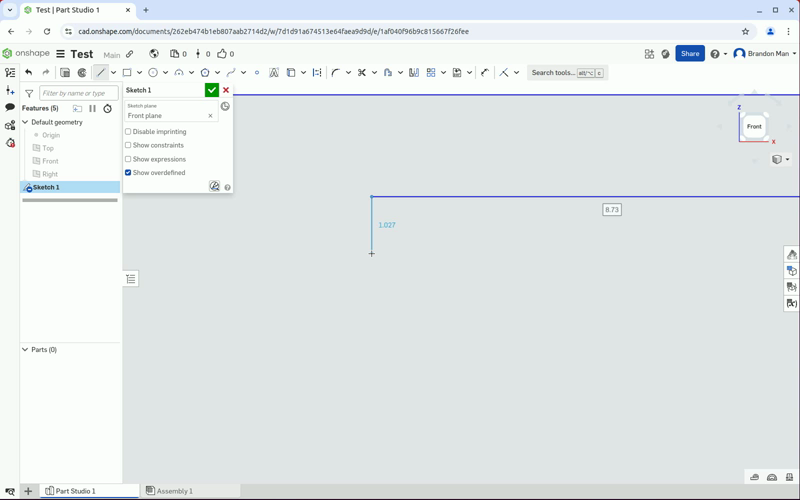
scroll(-6)
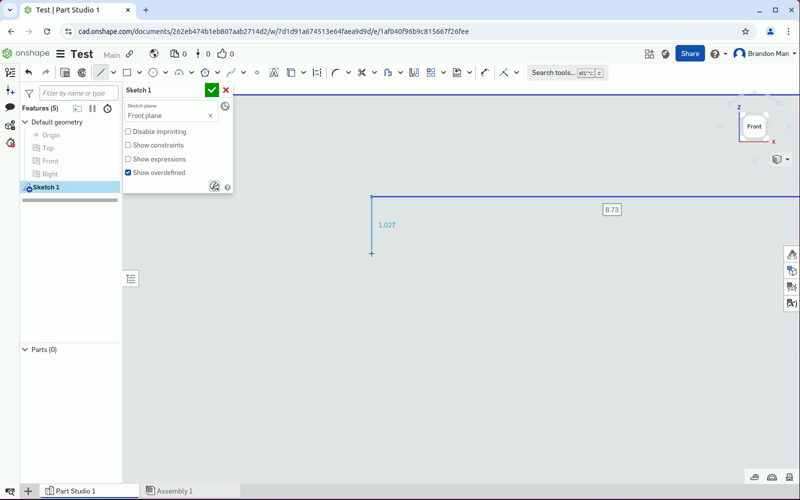
scroll(-6)
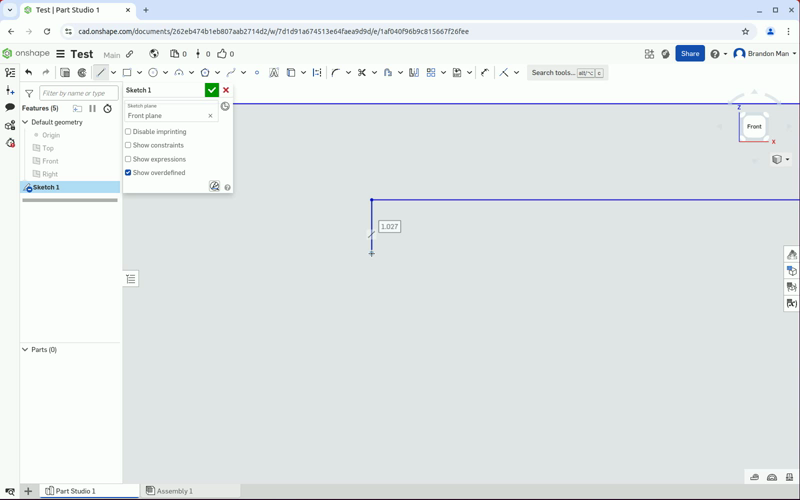
scroll(-6)
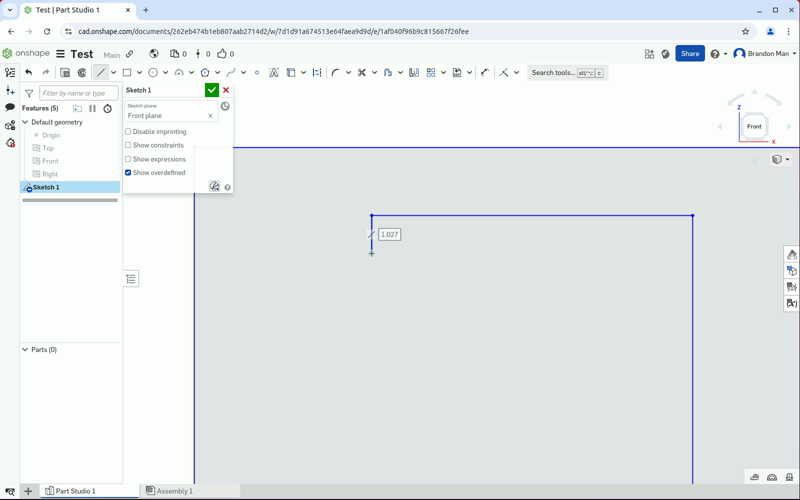
scroll(-6)
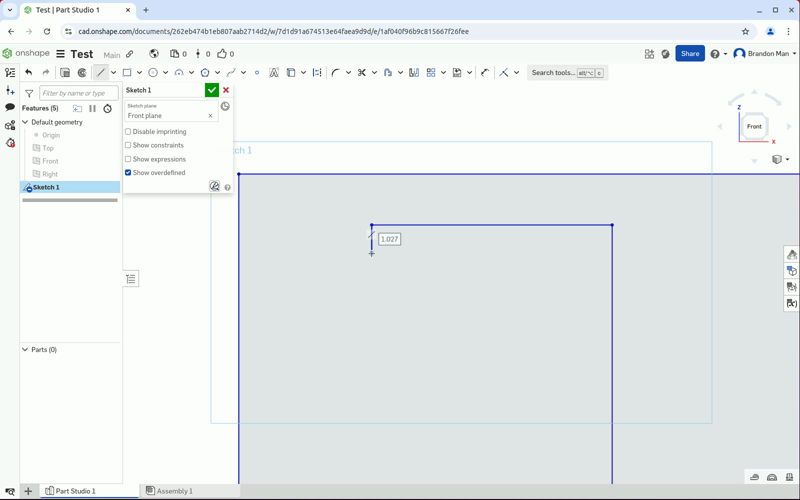
scroll(-6)
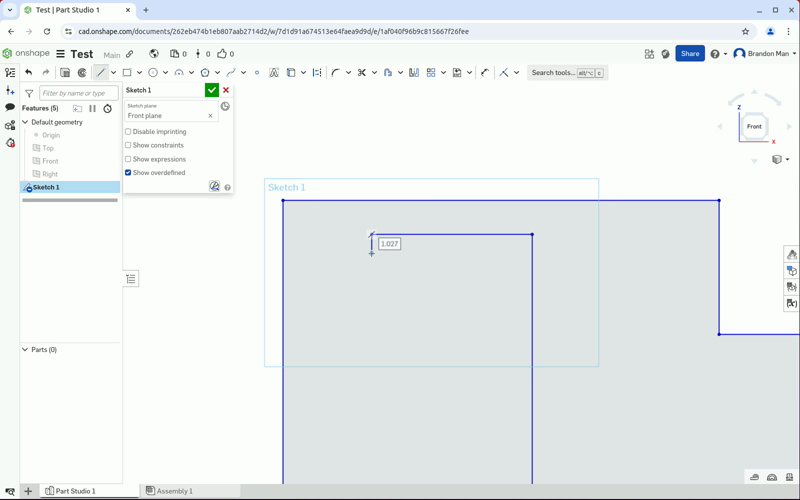
scroll(-6)
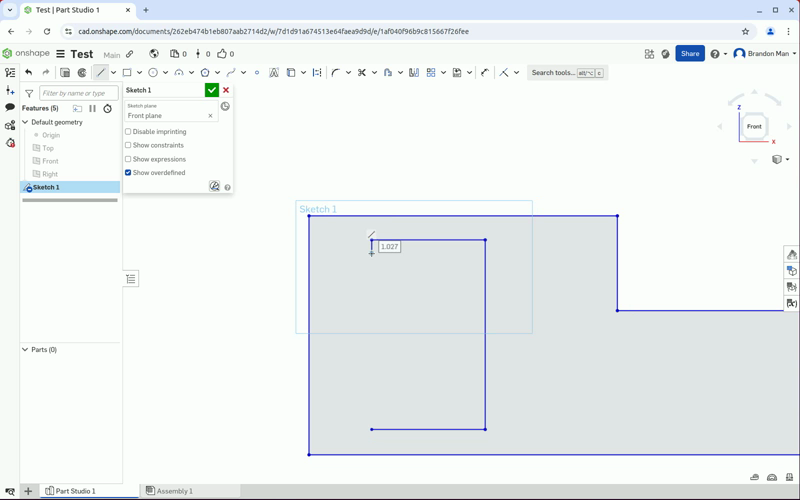
scroll(-6)
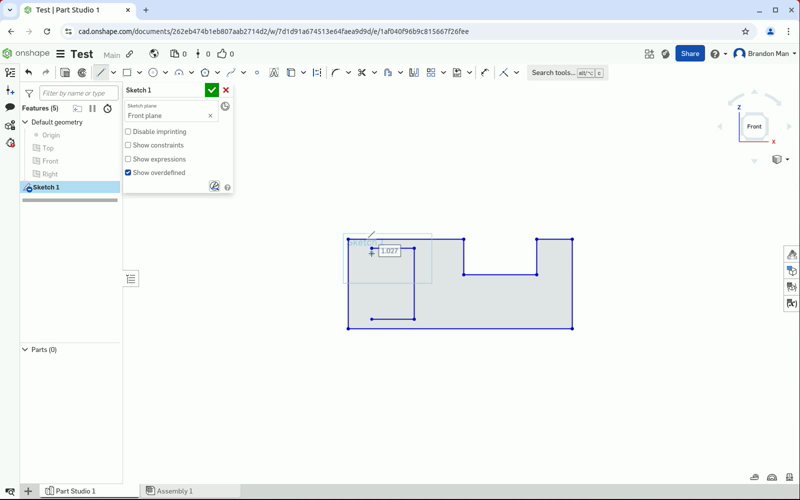
key_up(shift)
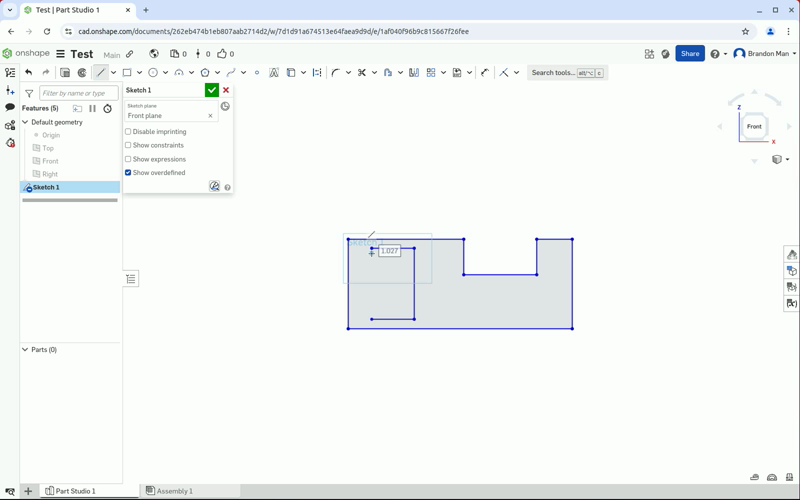
key(esc)
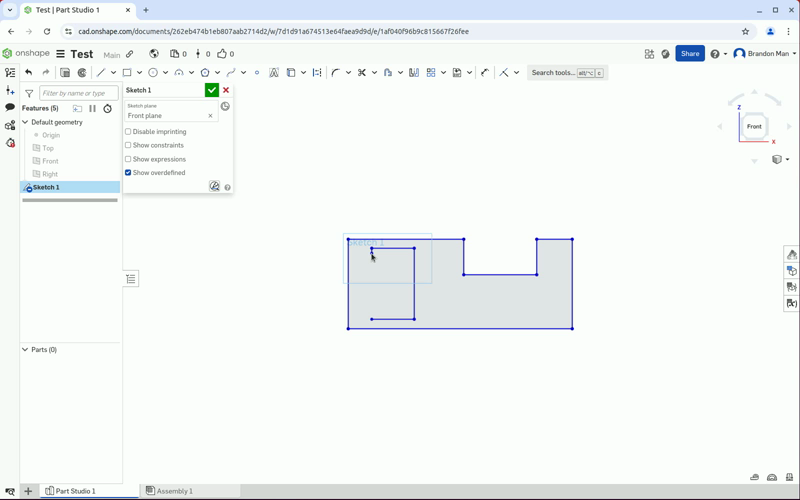
key(a)
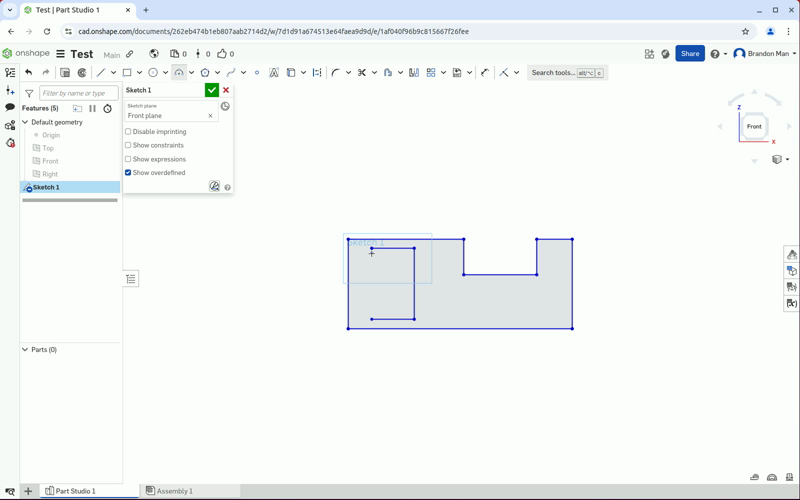
mouse_move(371, 253)
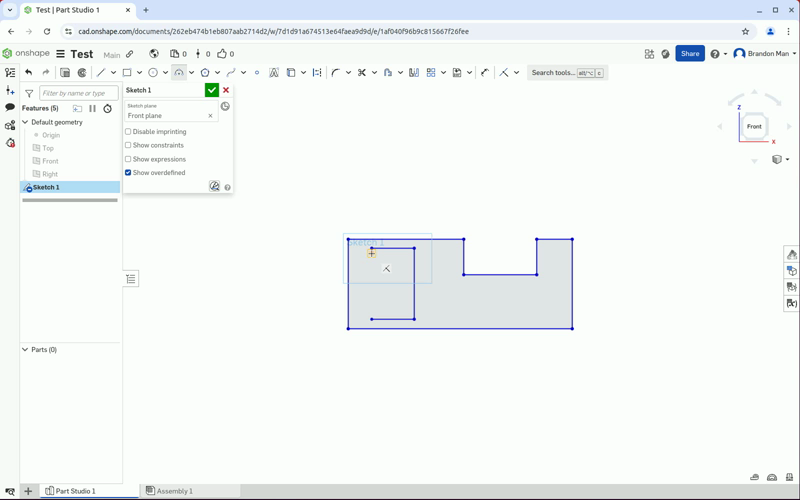
click(371, 253)
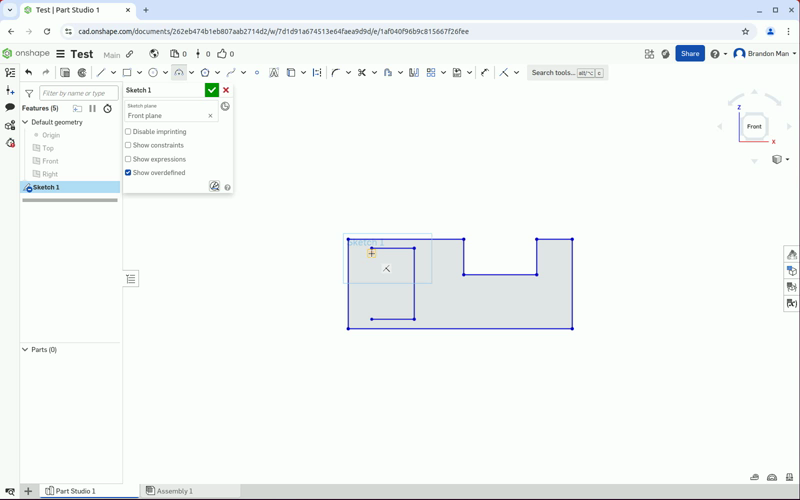
key_down(shift)
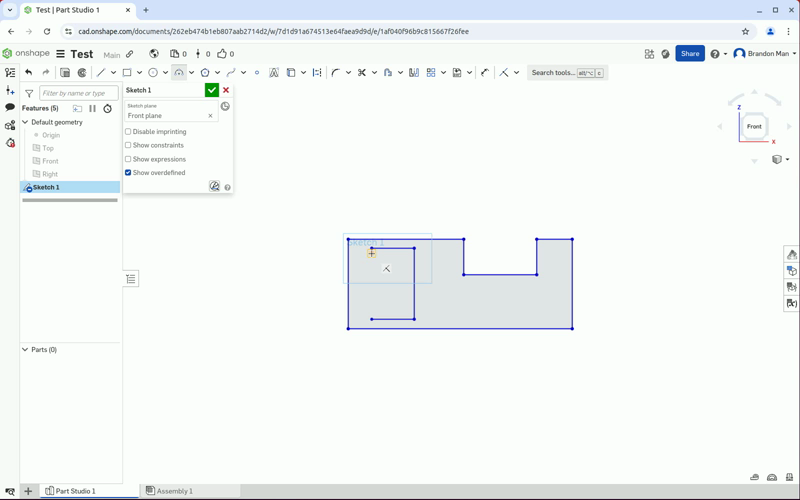
mouse_move(371, 258)
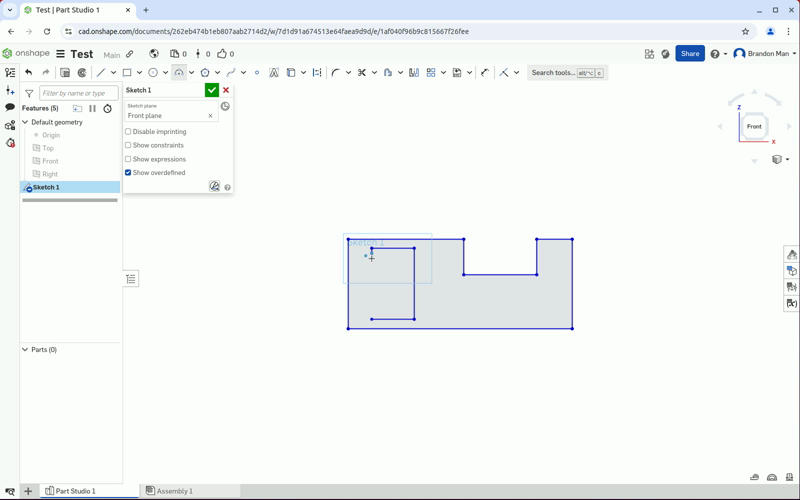
scroll(6)
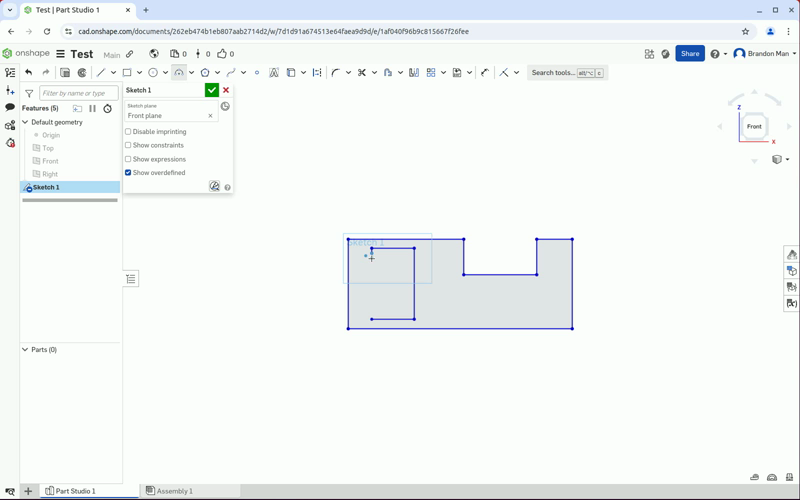
scroll(6)
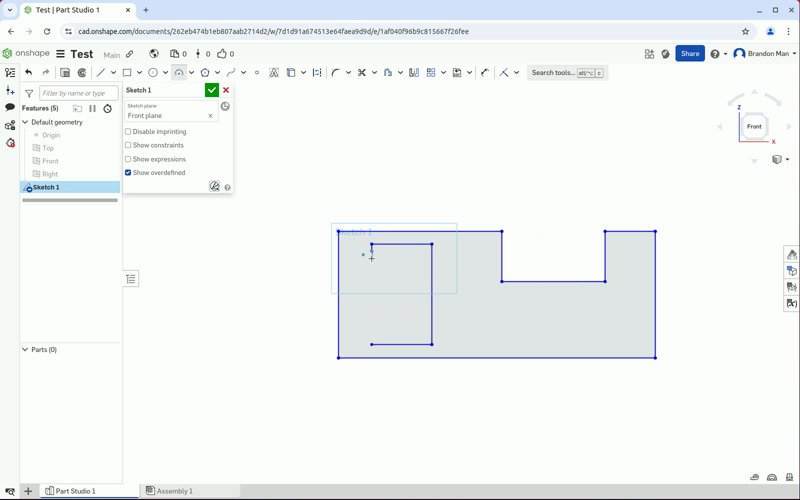
scroll(6)
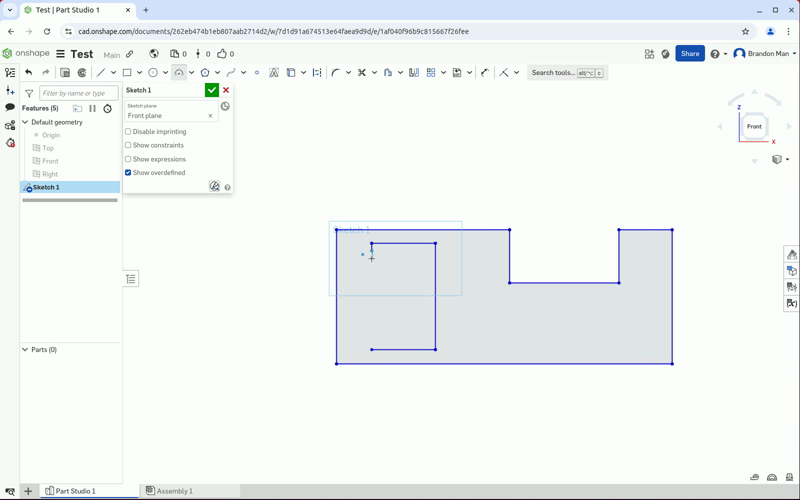
scroll(6)
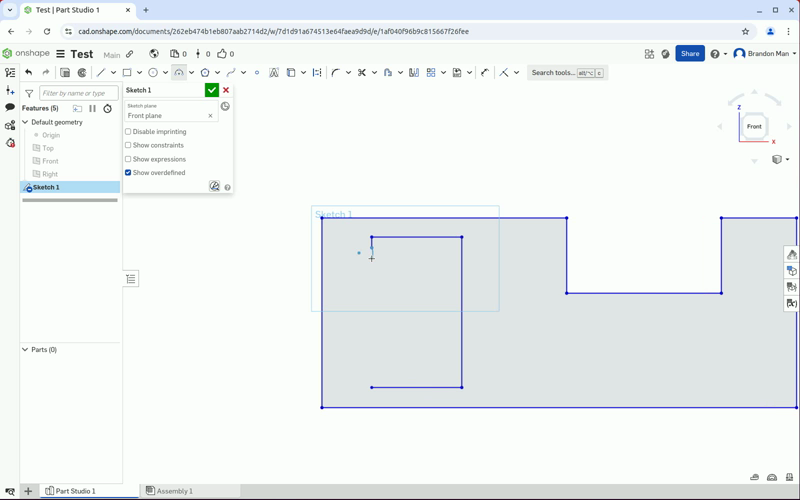
scroll(6)
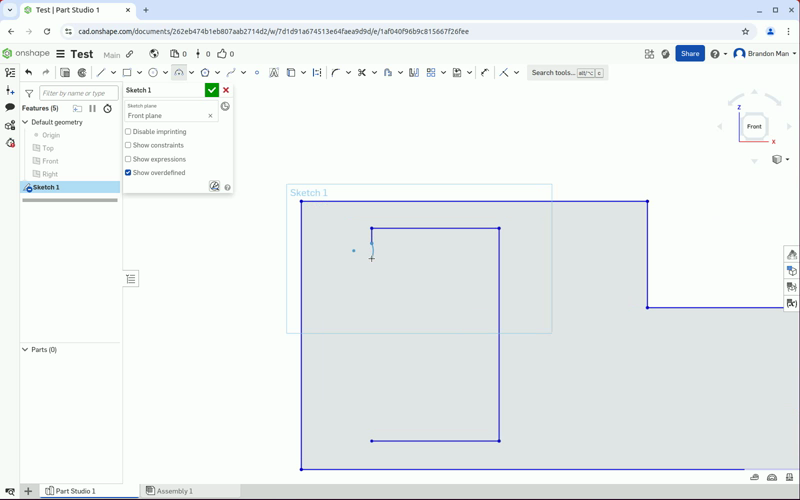
scroll(6)
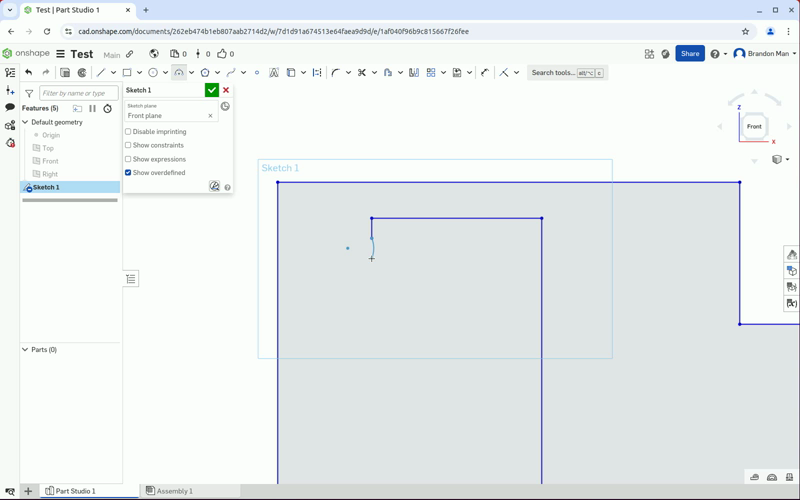
scroll(6)
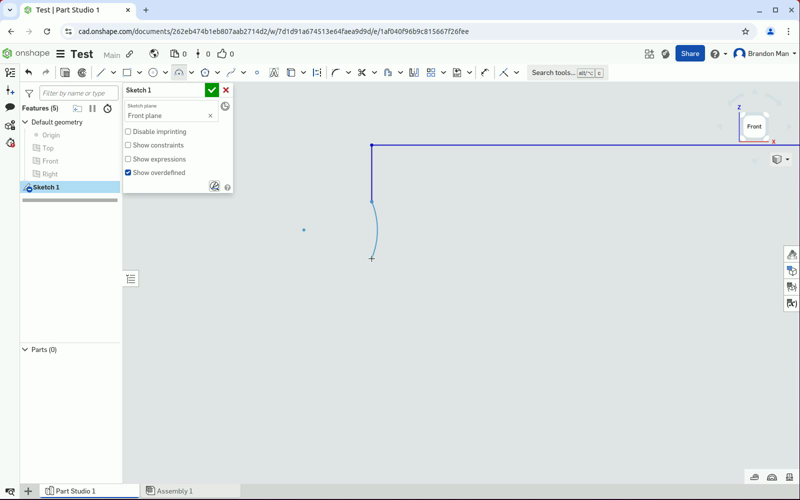
click(371, 258)
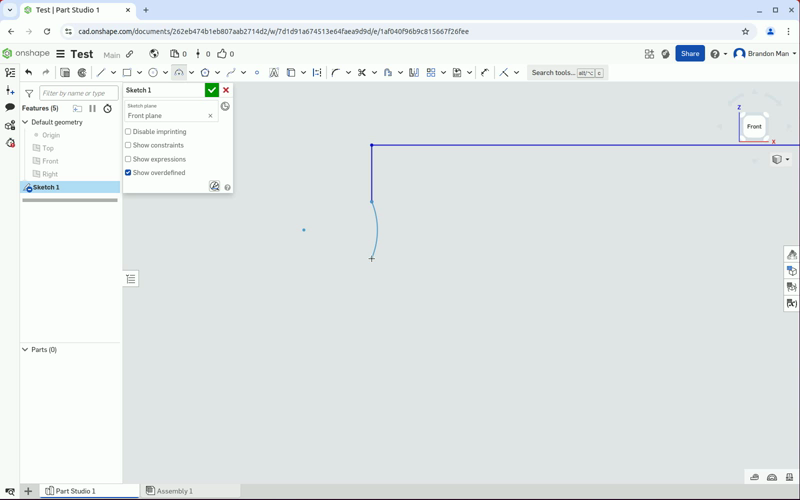
scroll(-6)
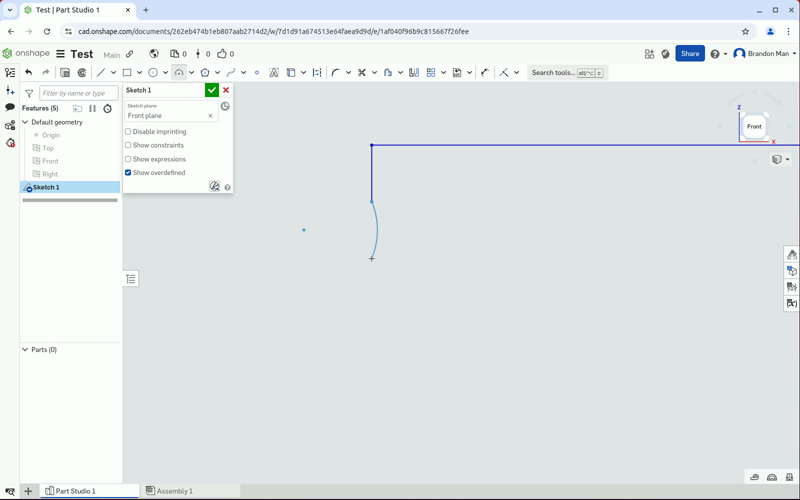
scroll(-6)
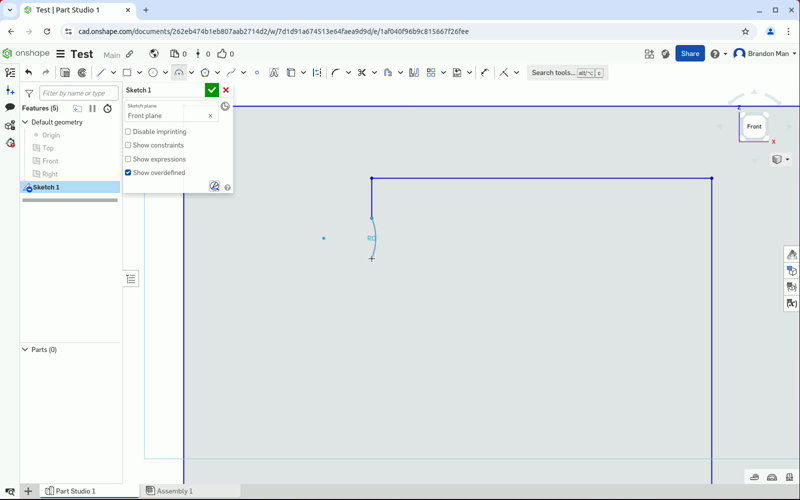
scroll(-6)
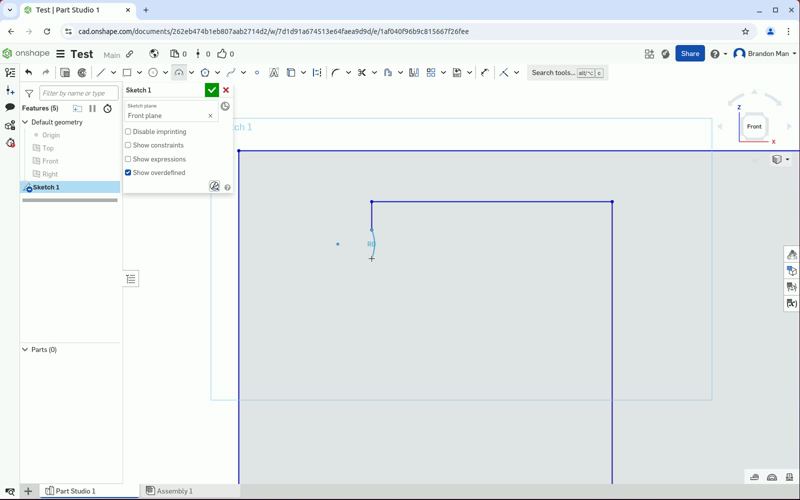
scroll(-6)
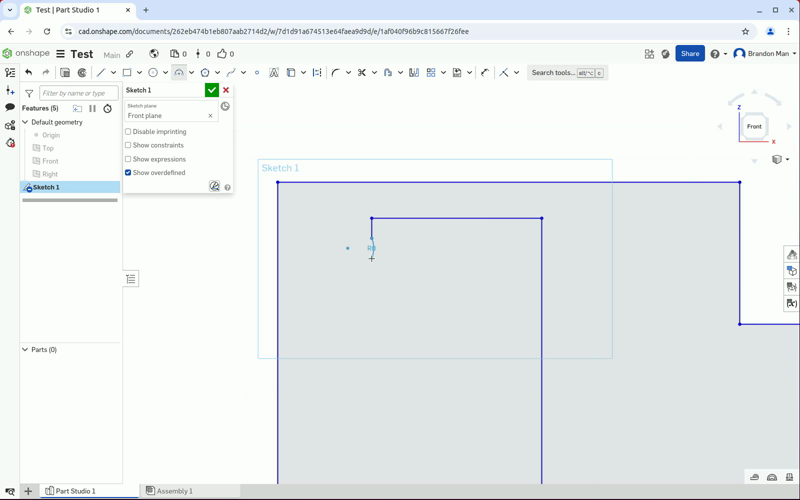
scroll(-6)
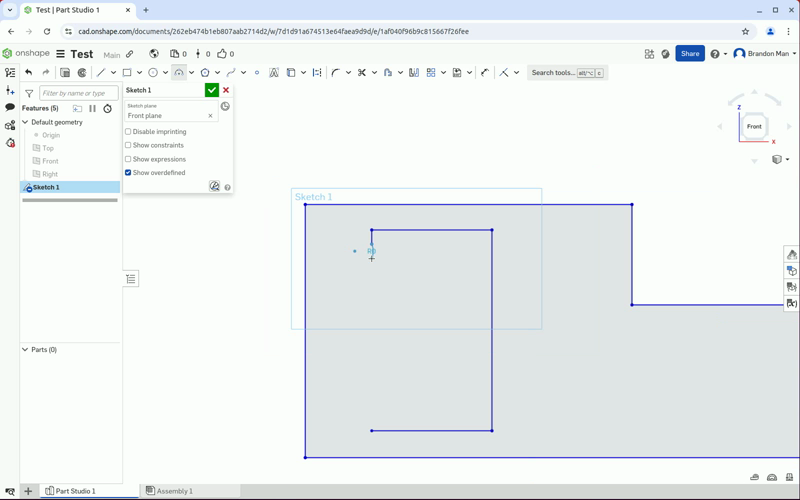
scroll(-6)
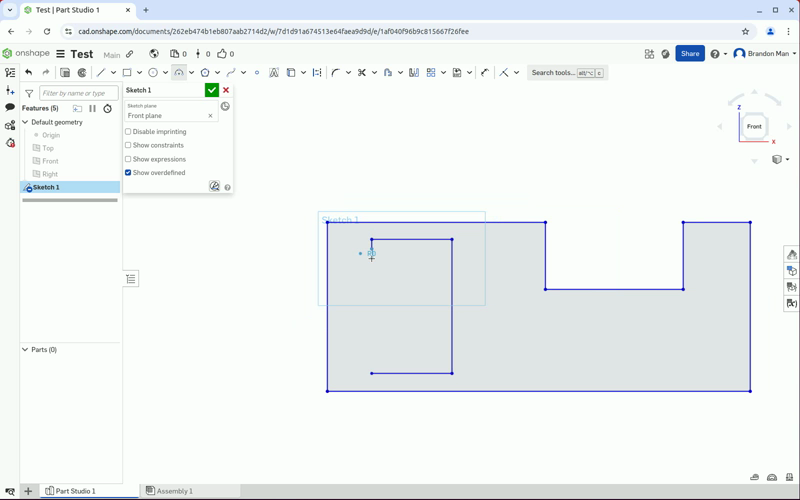
scroll(-6)
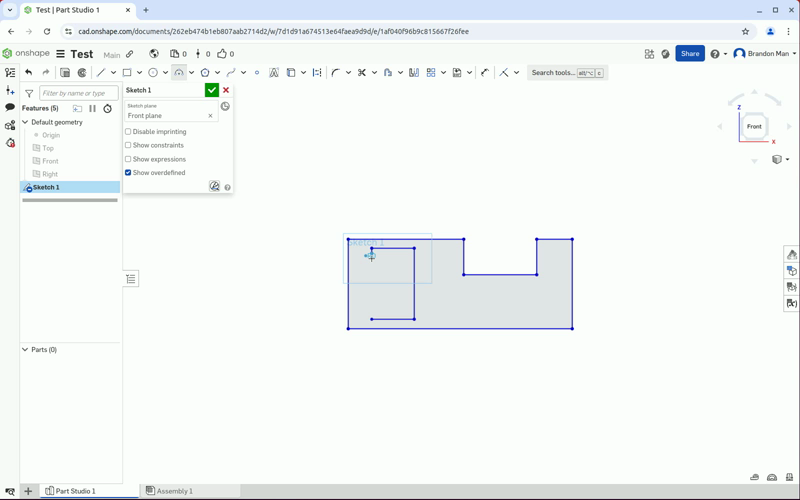
mouse_move(352, 255)
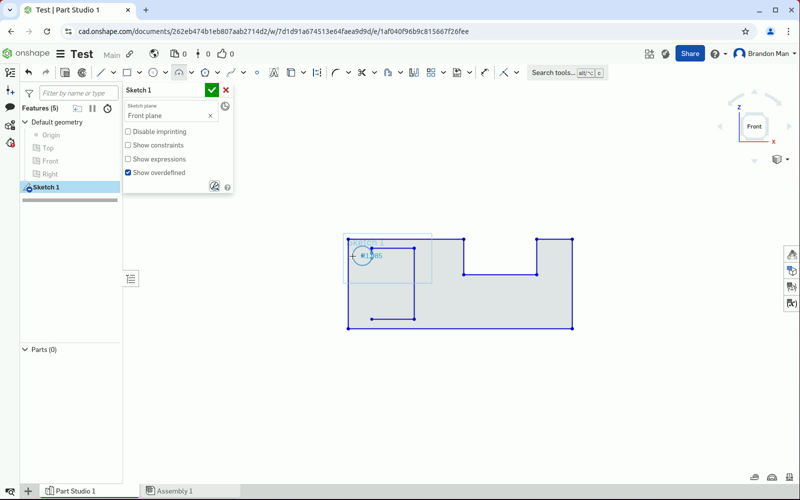
scroll(6)
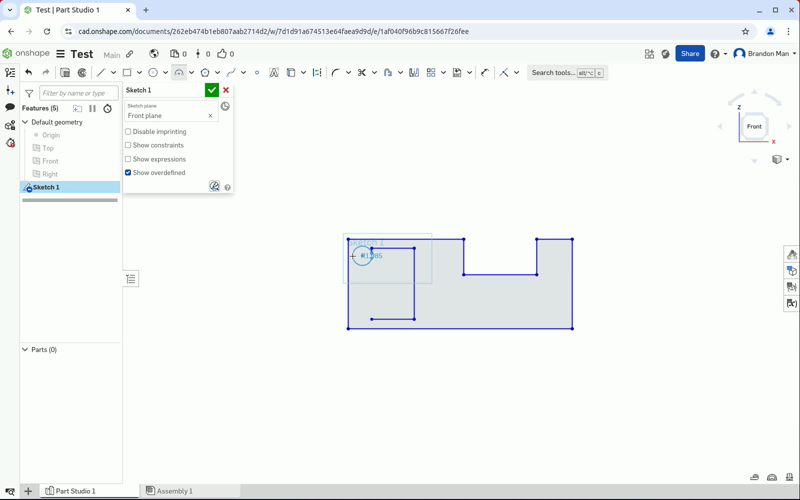
scroll(6)
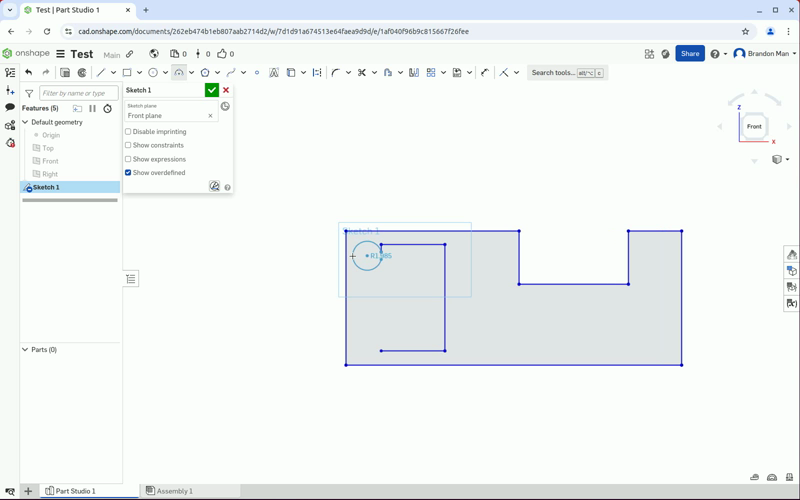
scroll(6)
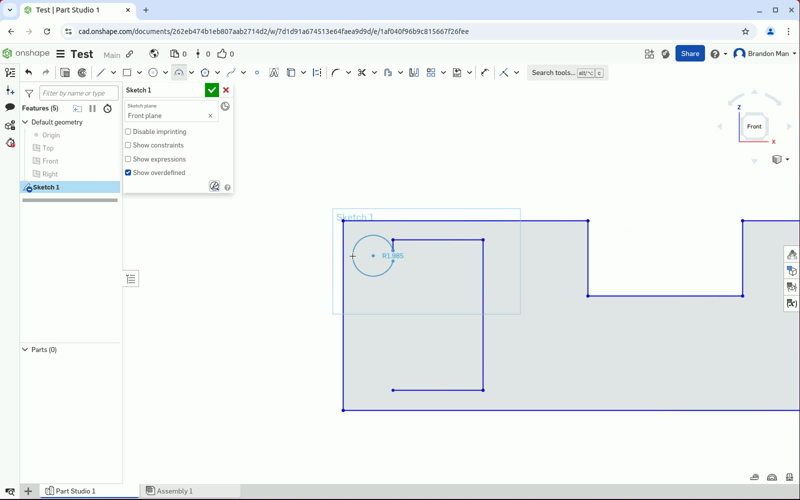
scroll(6)
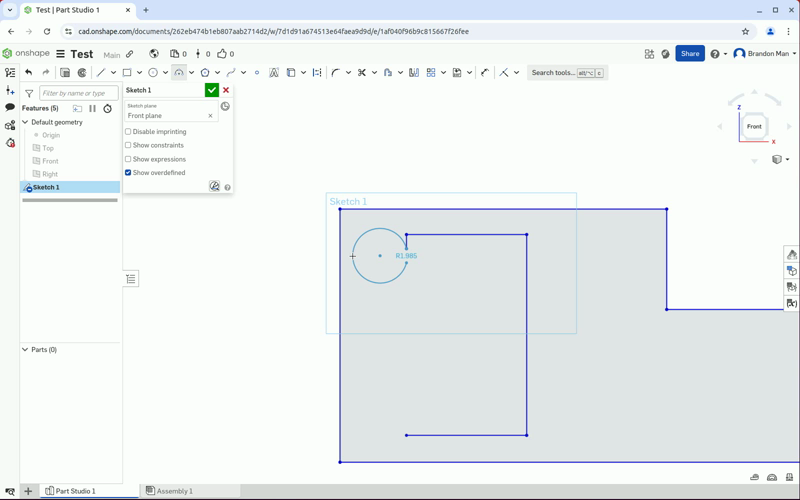
scroll(6)
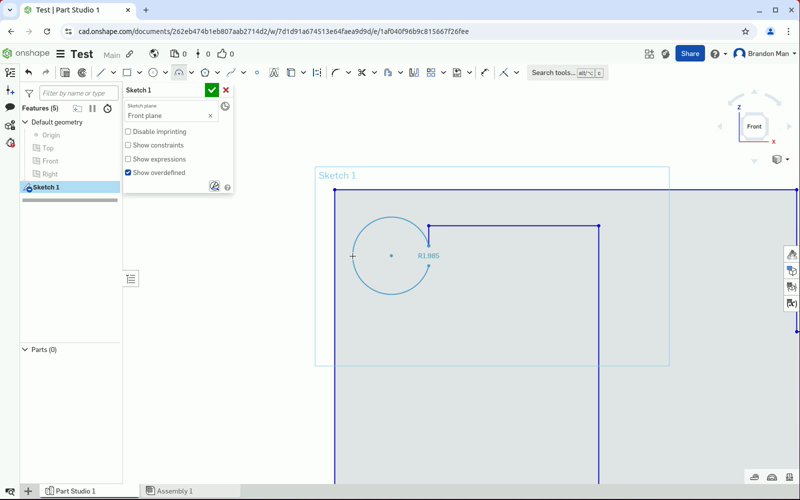
scroll(6)
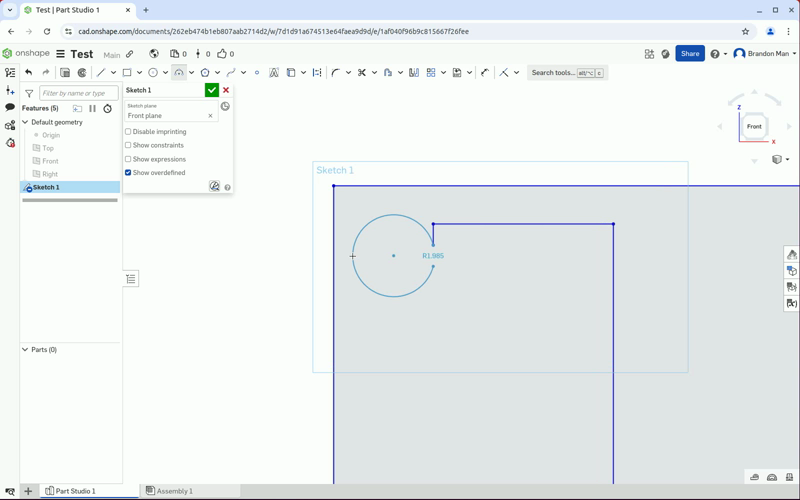
scroll(6)
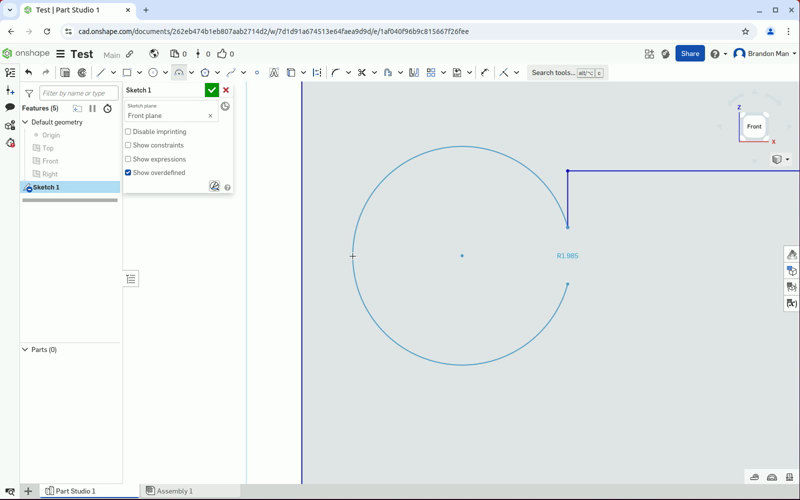
click(352, 255)
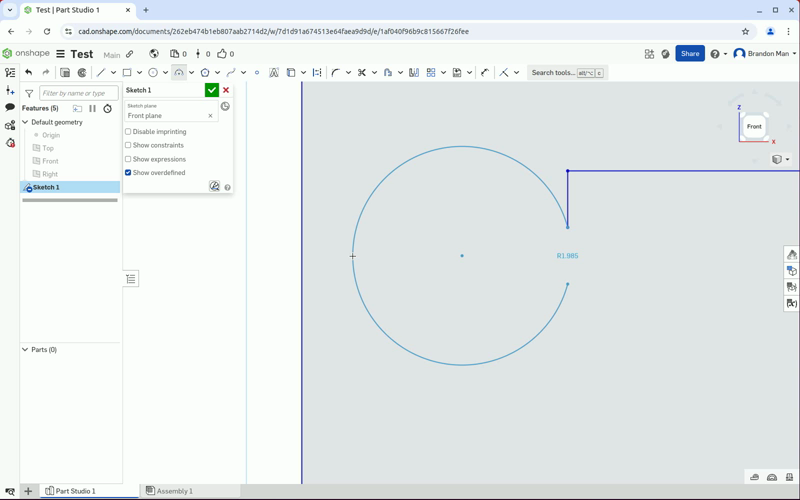
scroll(-6)
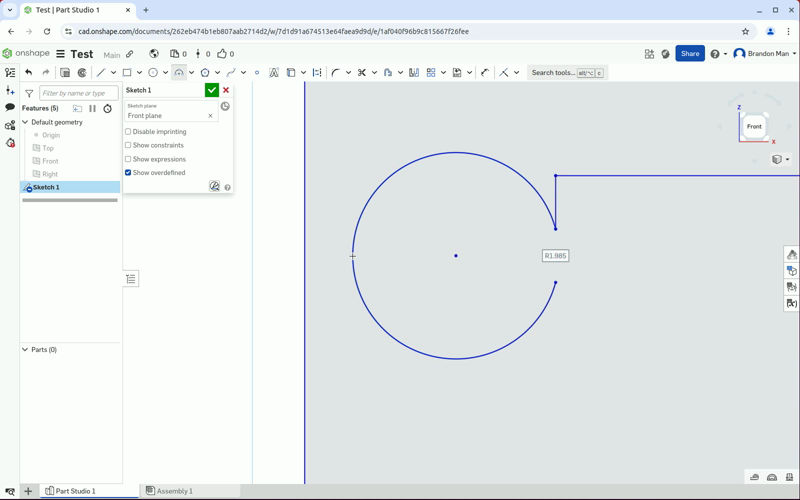
scroll(-6)
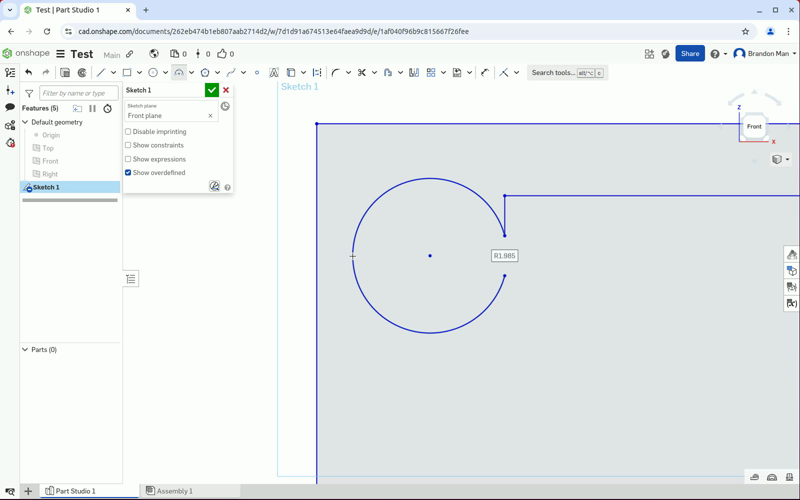
scroll(-6)
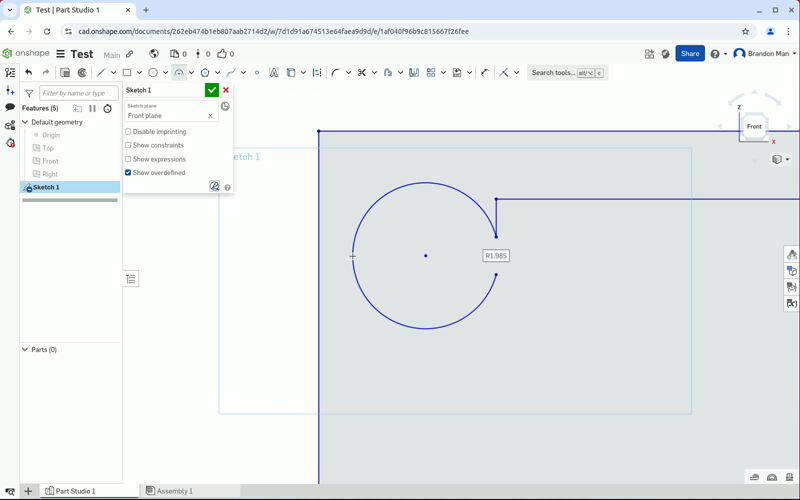
scroll(-6)
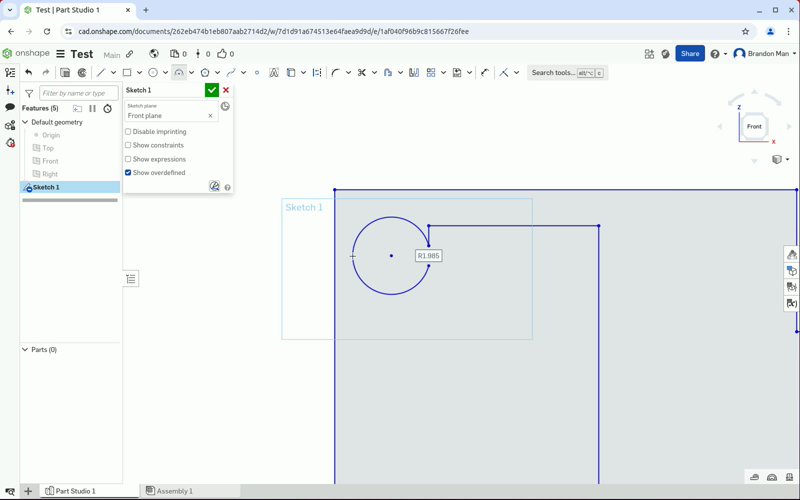
scroll(-6)
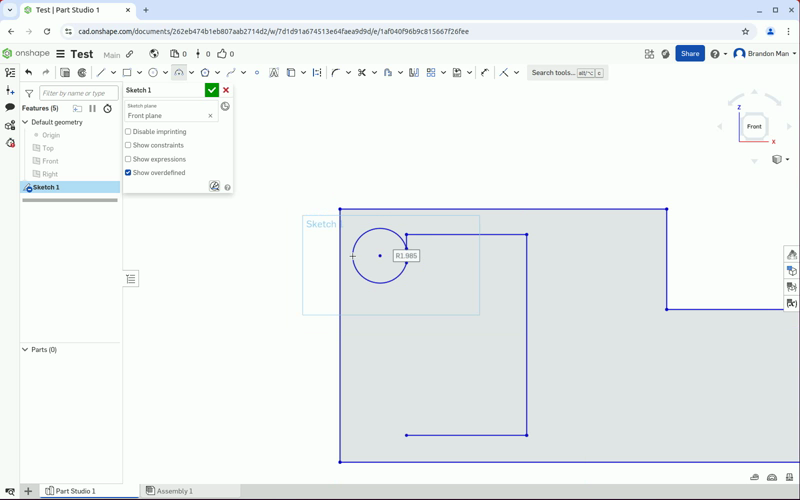
scroll(-6)
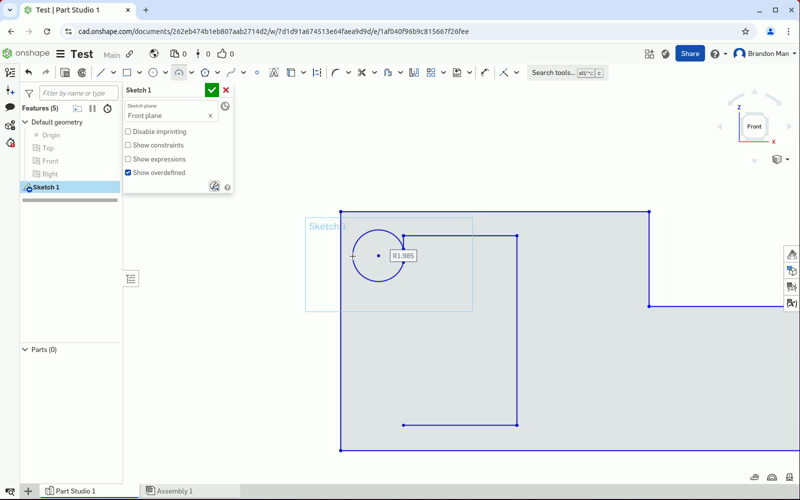
scroll(-6)
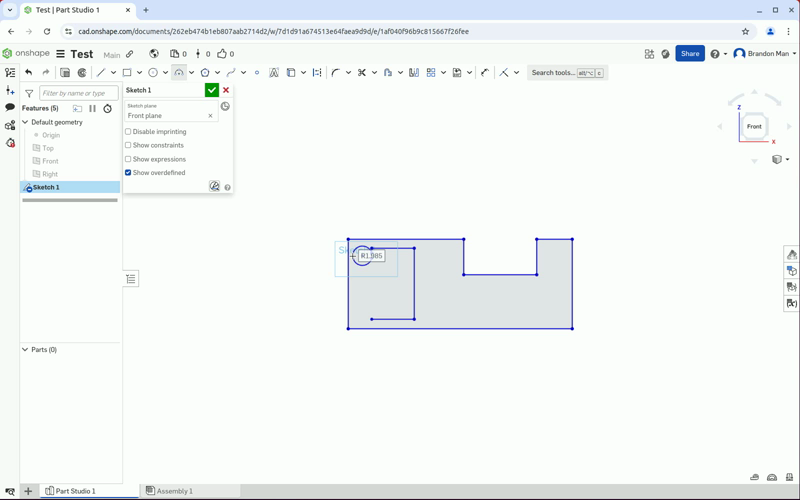
key_up(shift)
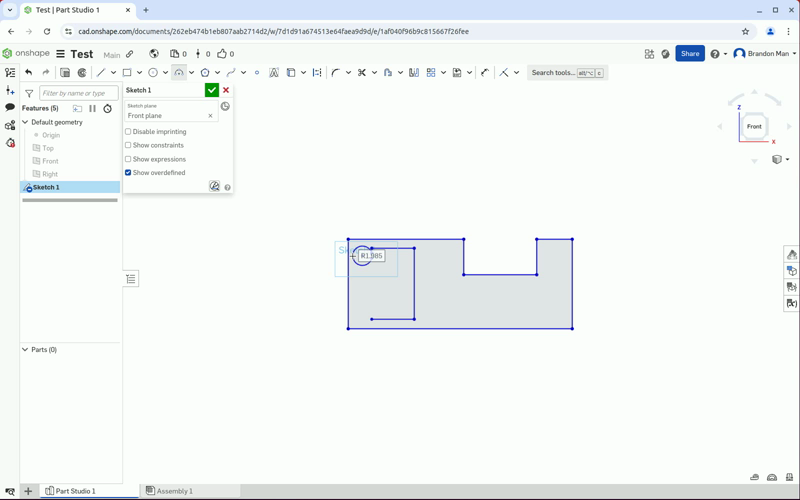
key(esc)
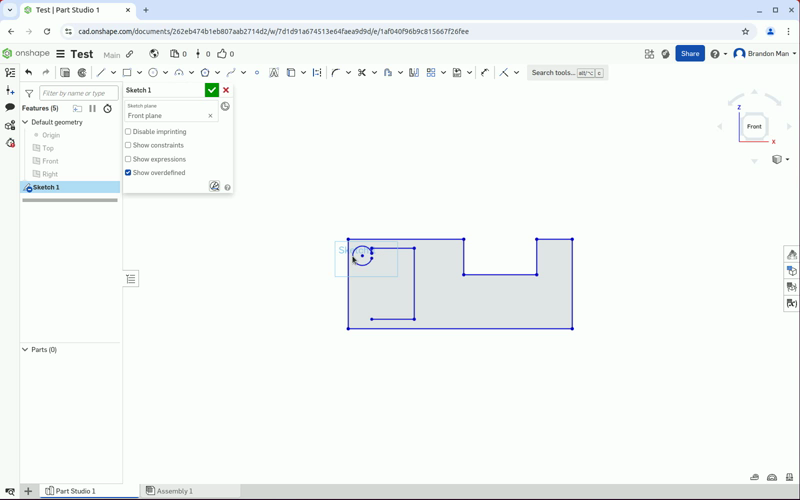
key(l)
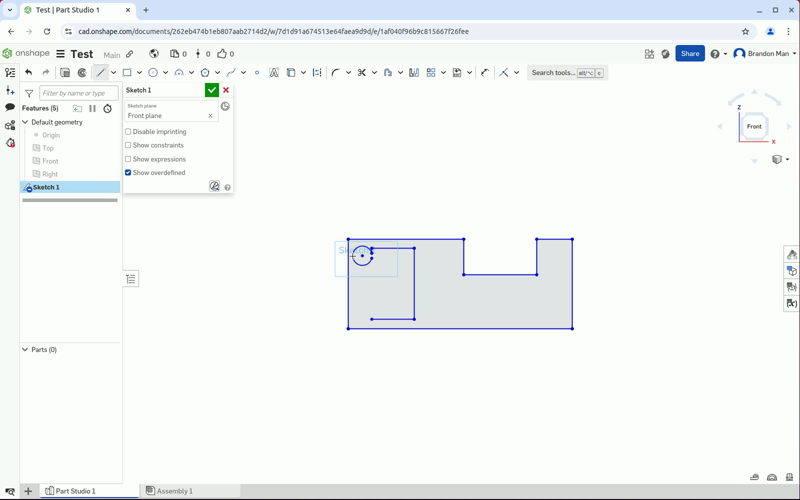
mouse_move(371, 258)
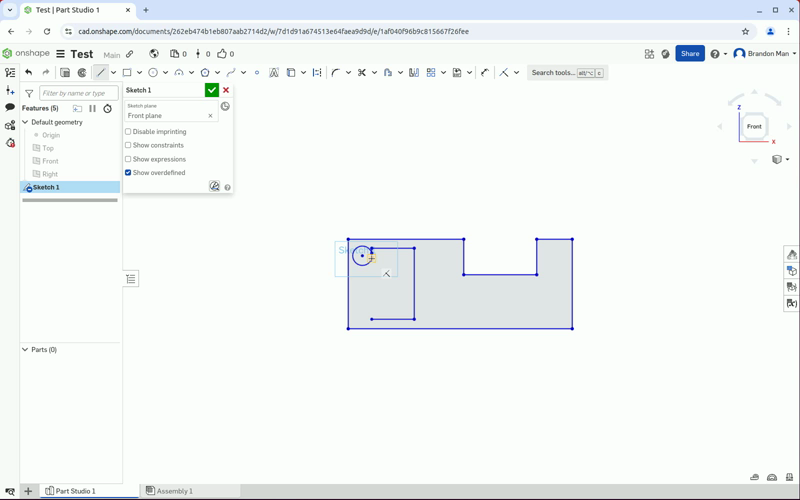
click(371, 258)
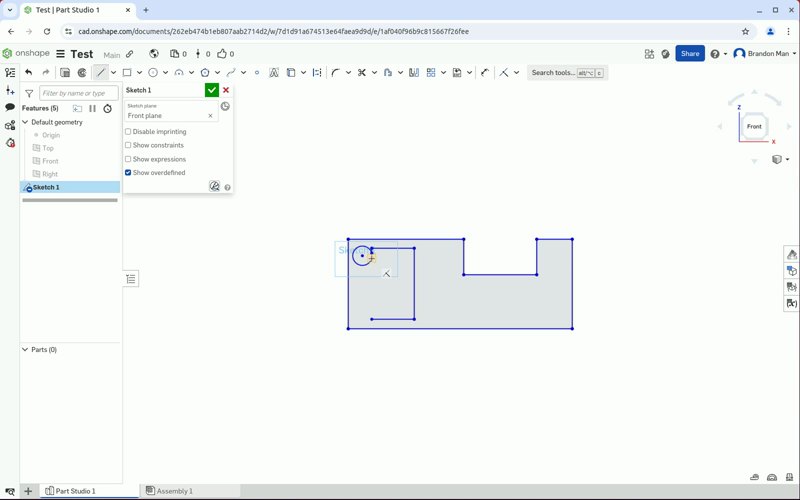
key_down(shift)
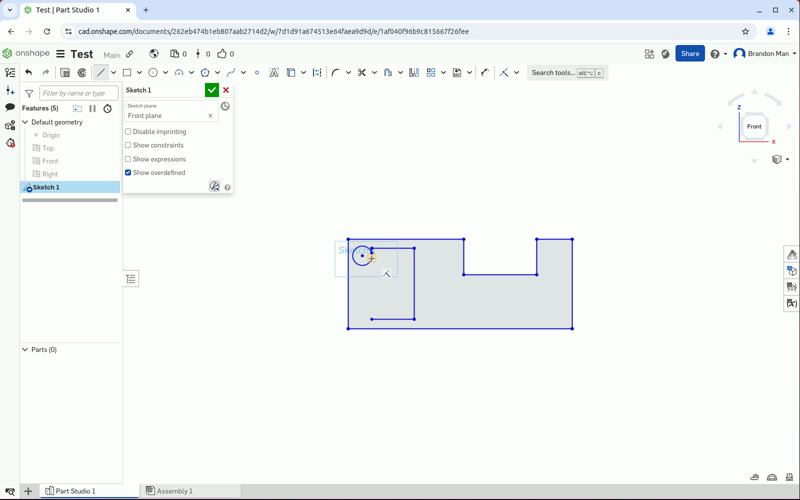
mouse_move(401, 258)
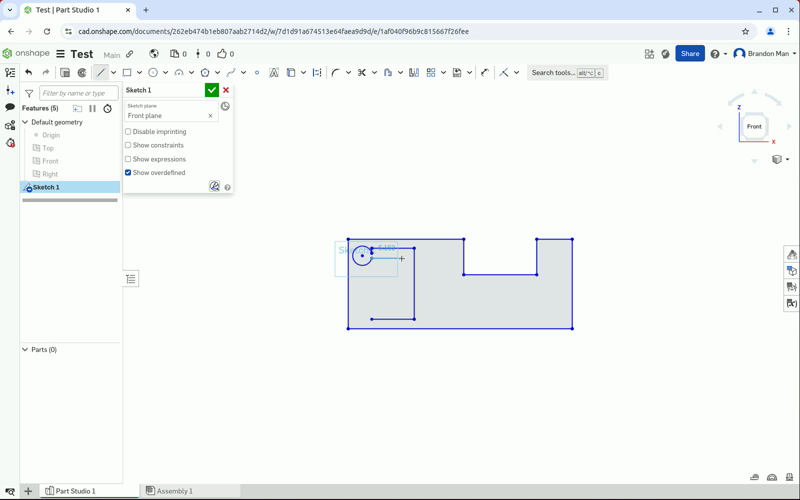
mouse_move(371, 309)
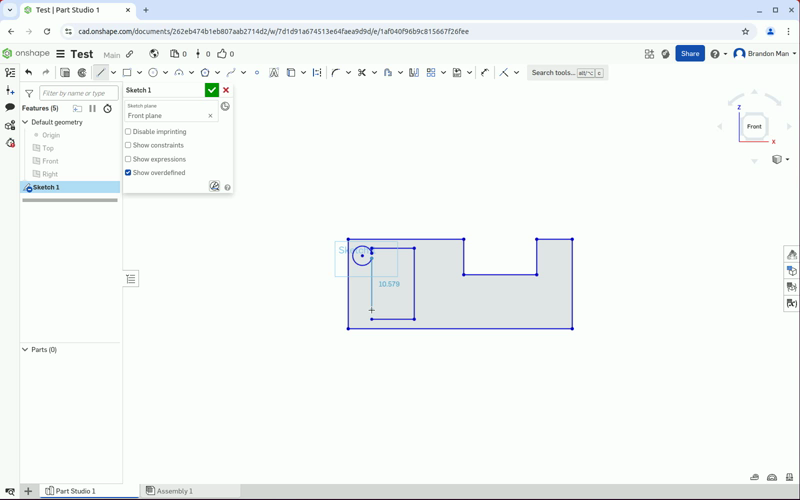
click(371, 309)
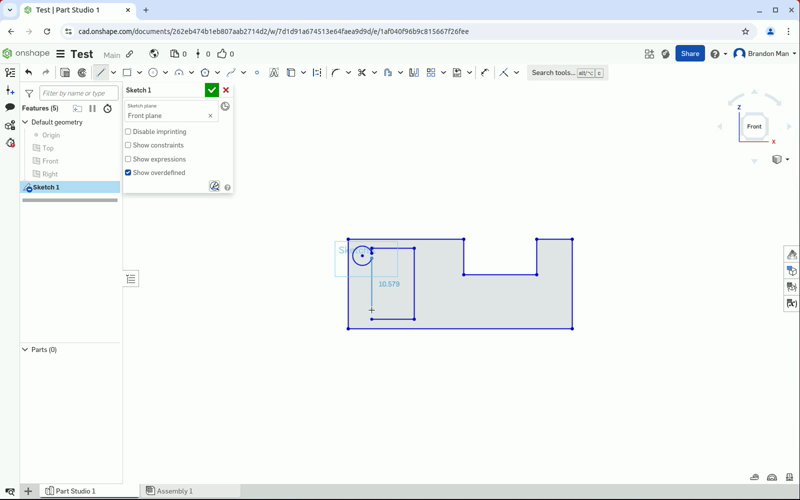
key_up(shift)
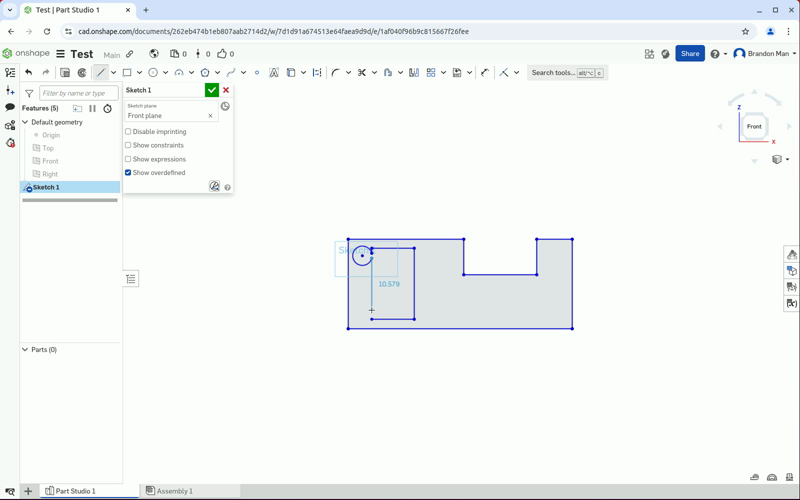
key(esc)
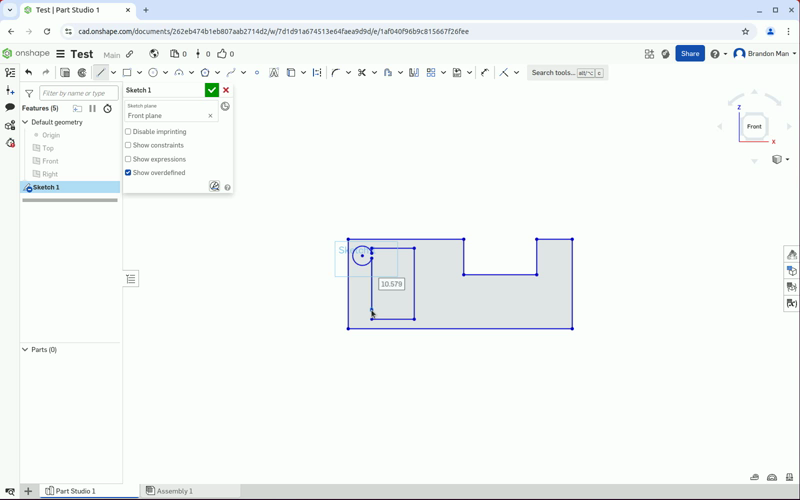
key(a)
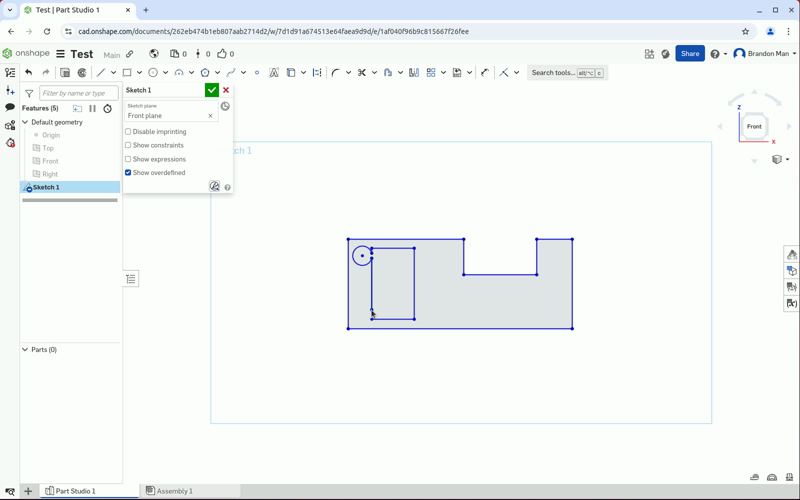
mouse_move(371, 309)
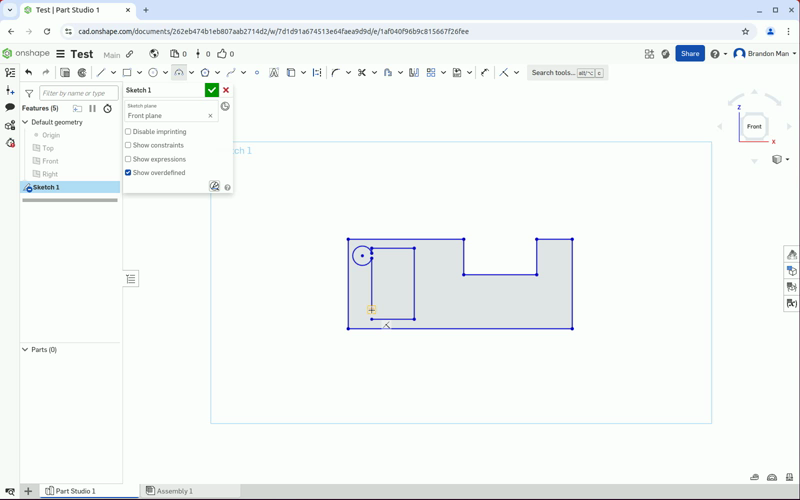
click(371, 309)
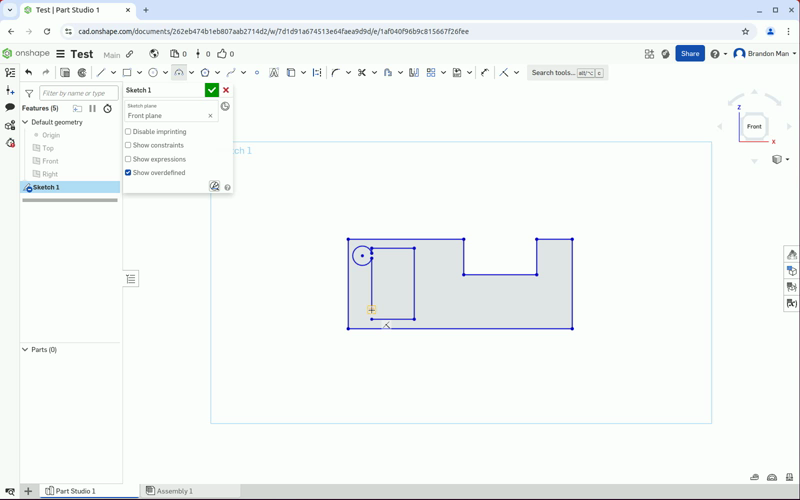
key_down(shift)
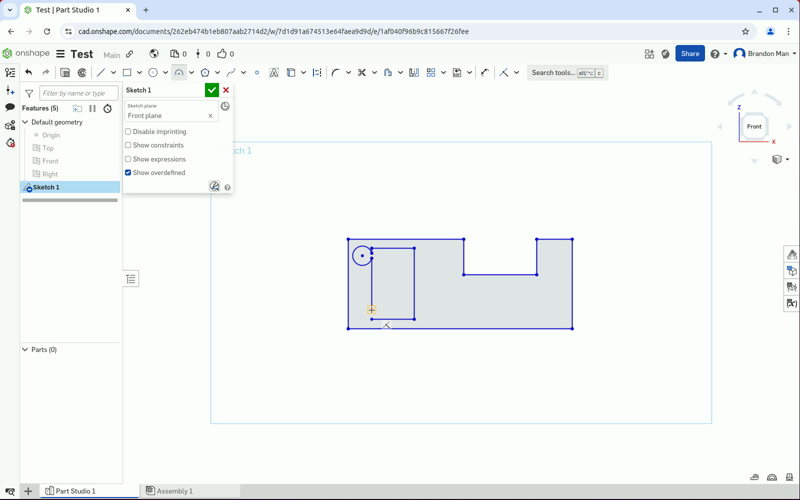
mouse_move(371, 314)
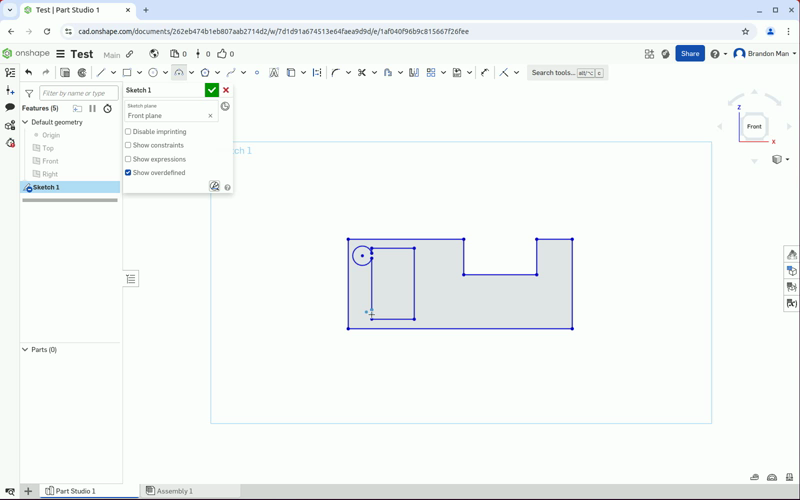
scroll(6)
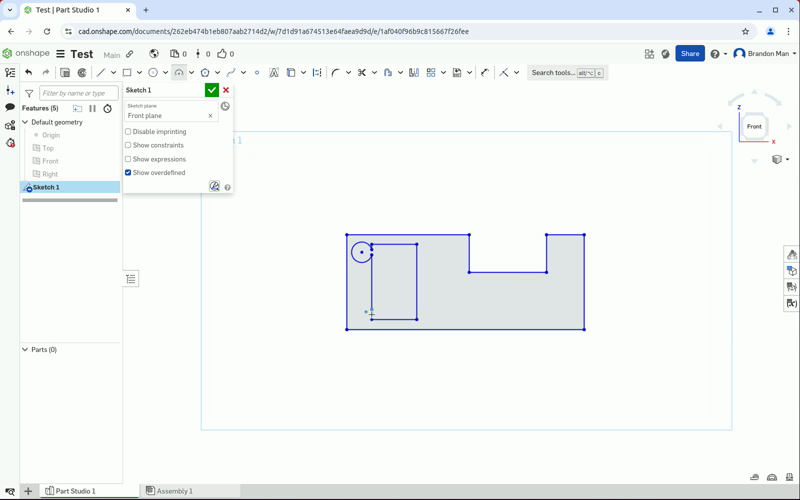
scroll(6)
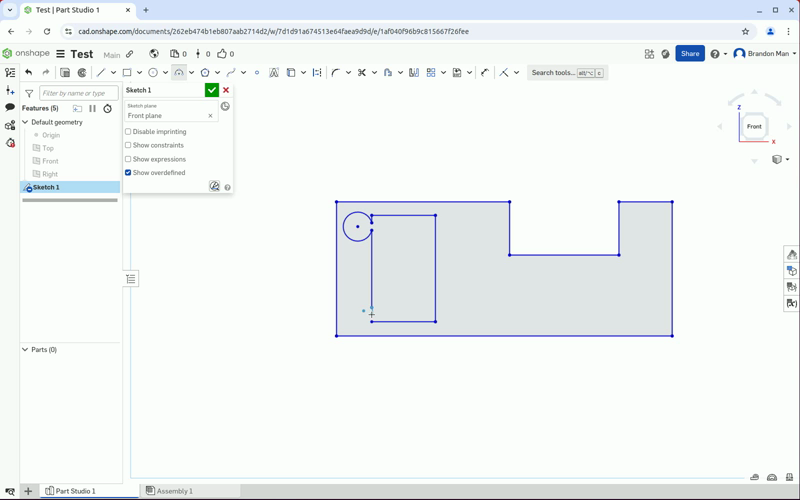
scroll(6)
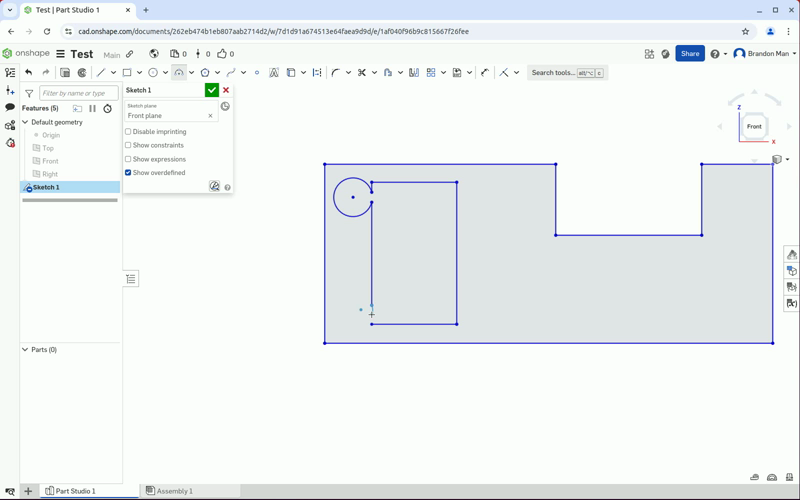
scroll(6)
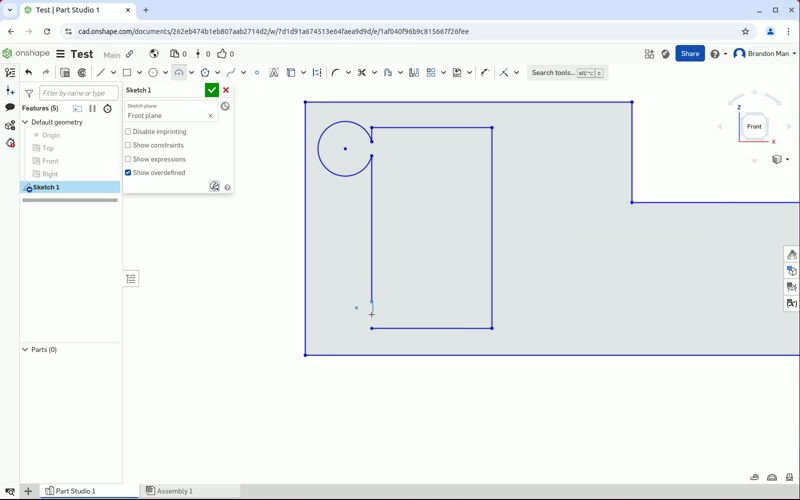
scroll(6)
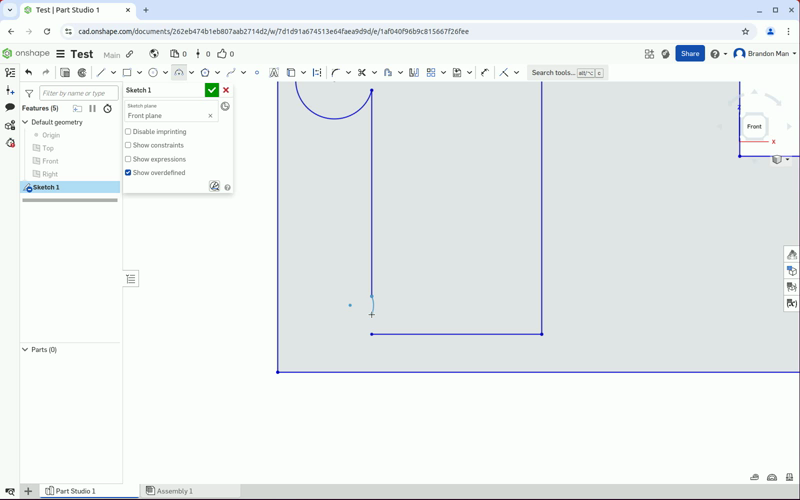
scroll(6)
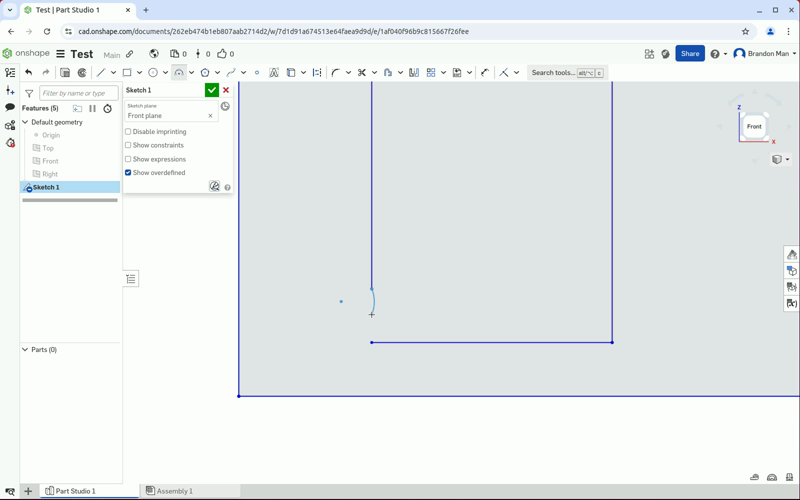
scroll(6)
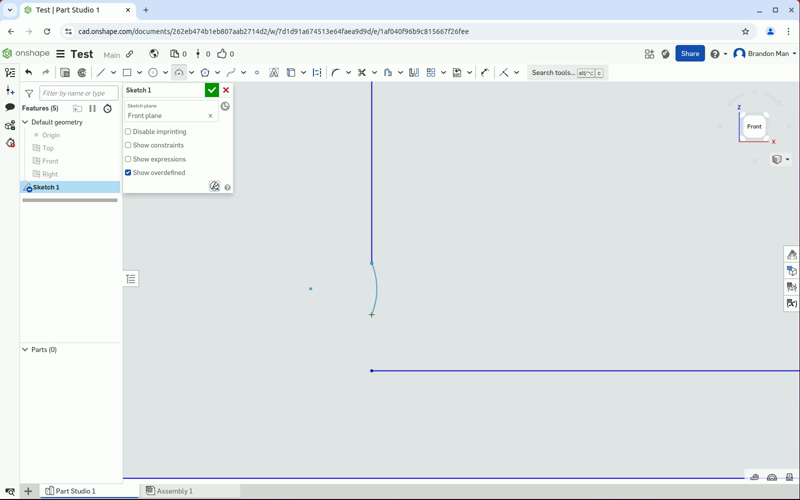
click(371, 314)
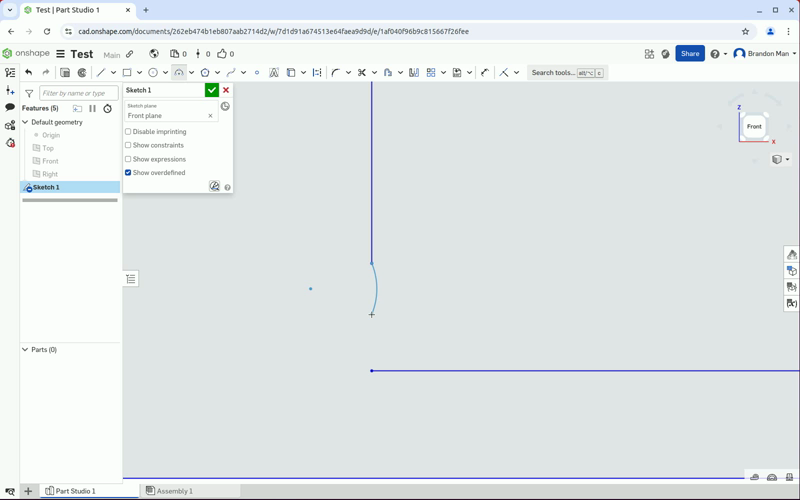
scroll(-6)
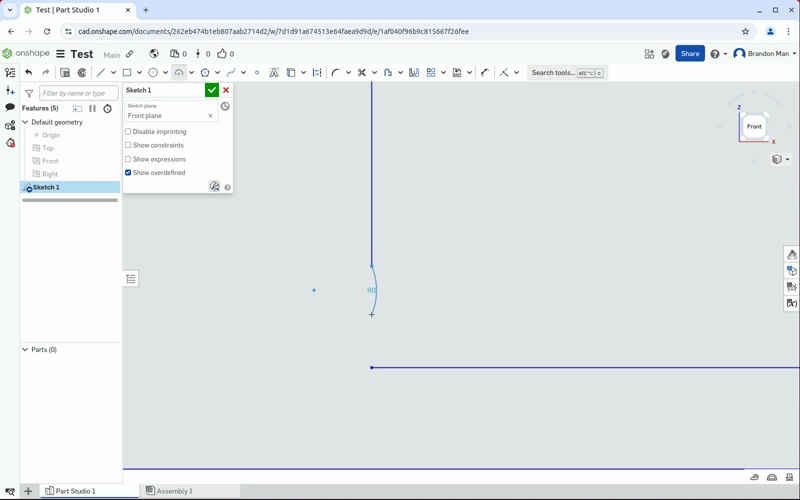
scroll(-6)
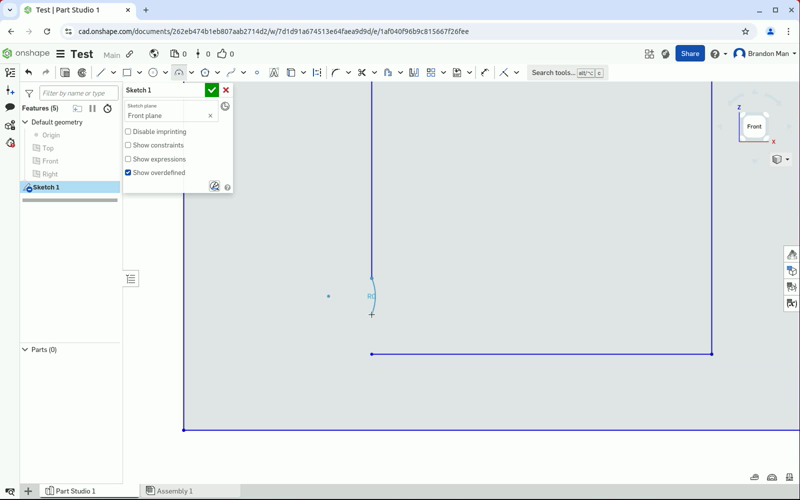
scroll(-6)
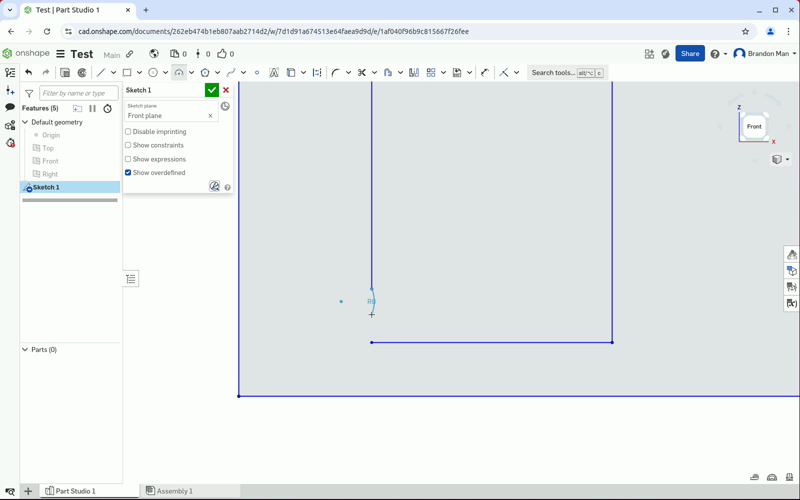
scroll(-6)
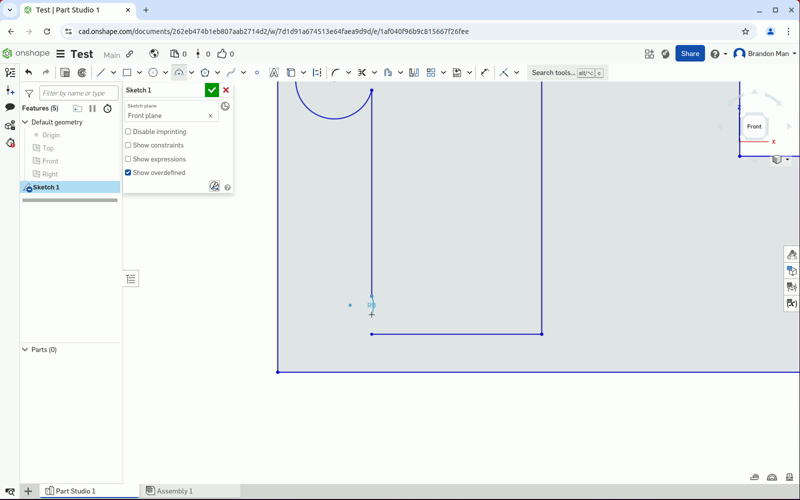
scroll(-6)
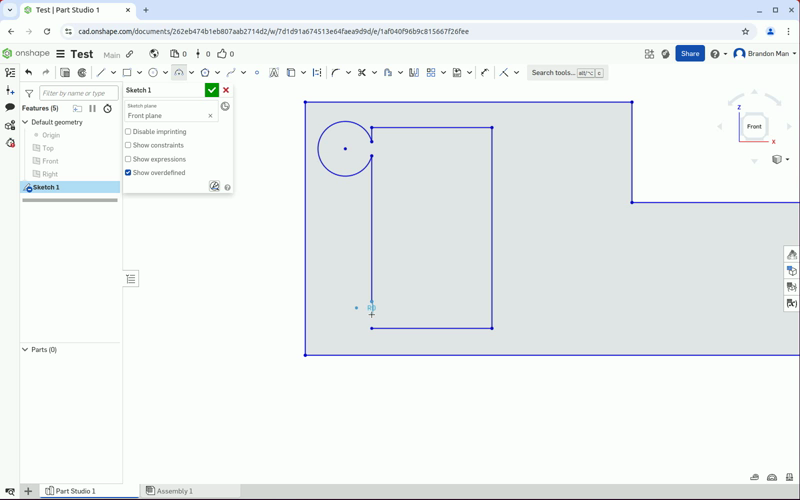
scroll(-6)
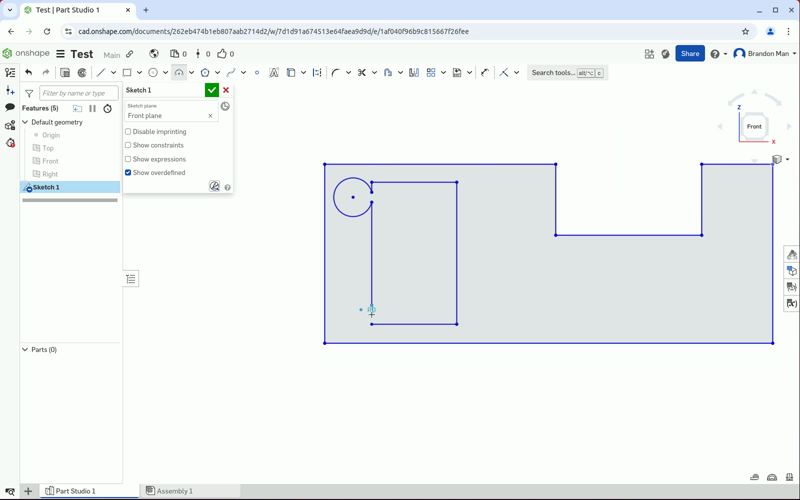
scroll(-6)
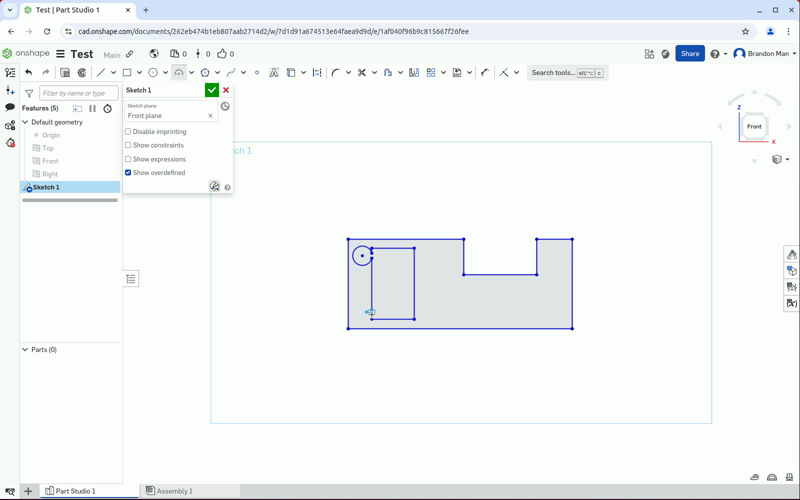
mouse_move(352, 312)
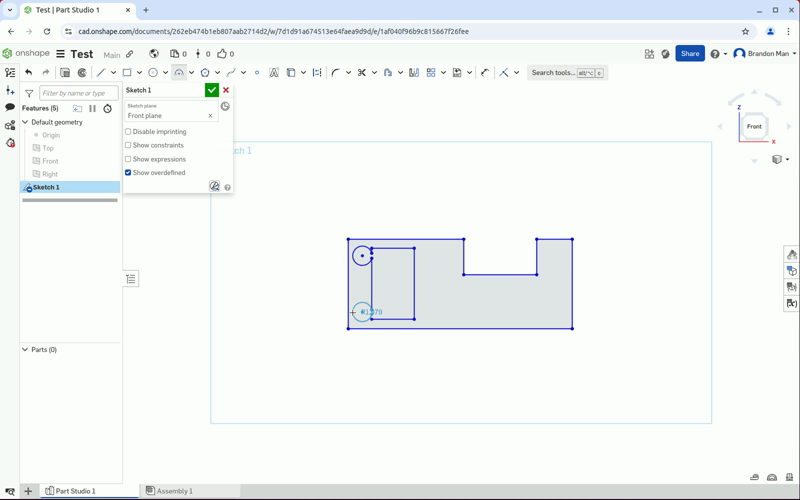
scroll(6)
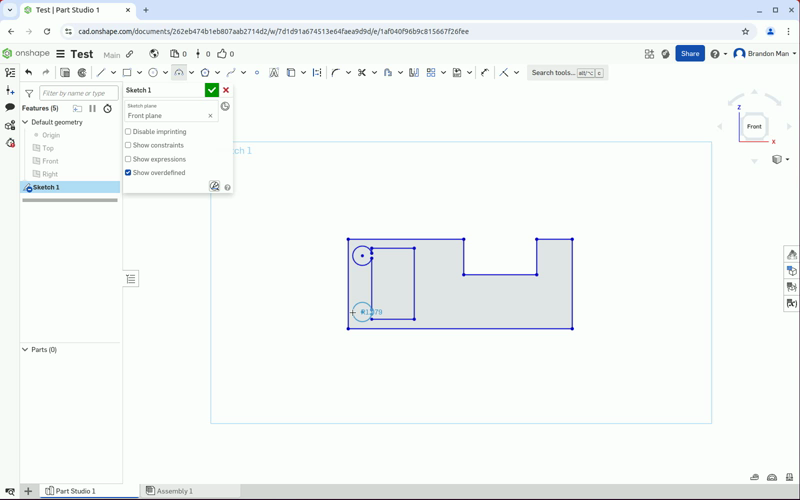
scroll(6)
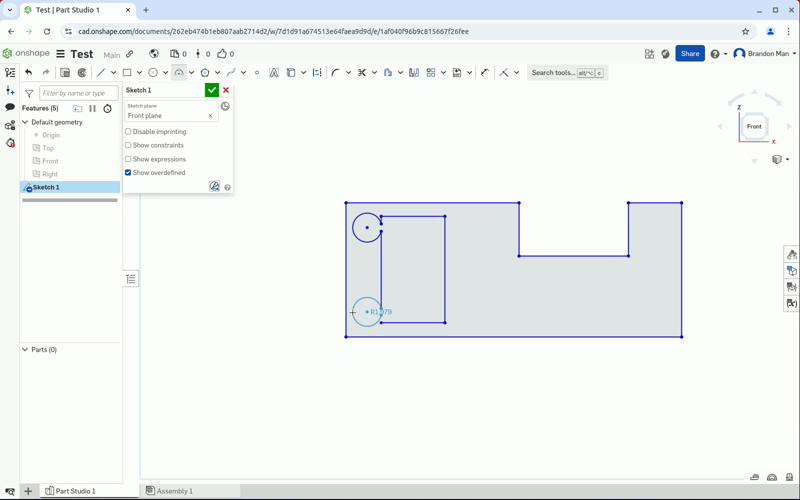
scroll(6)
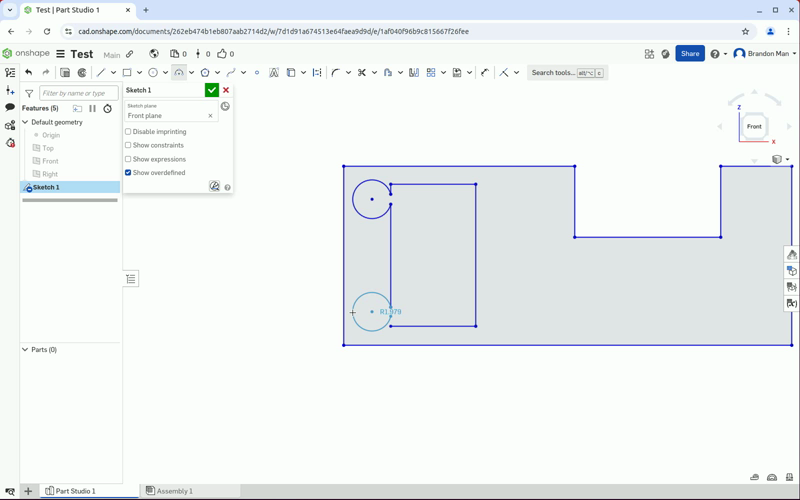
scroll(6)
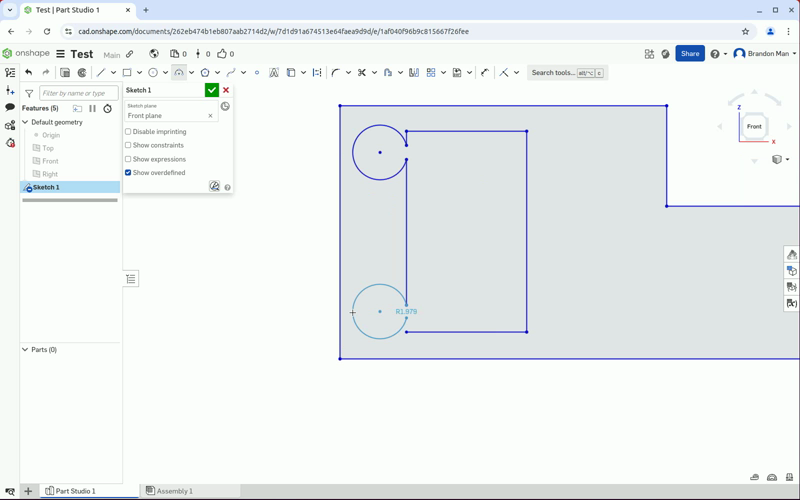
scroll(6)
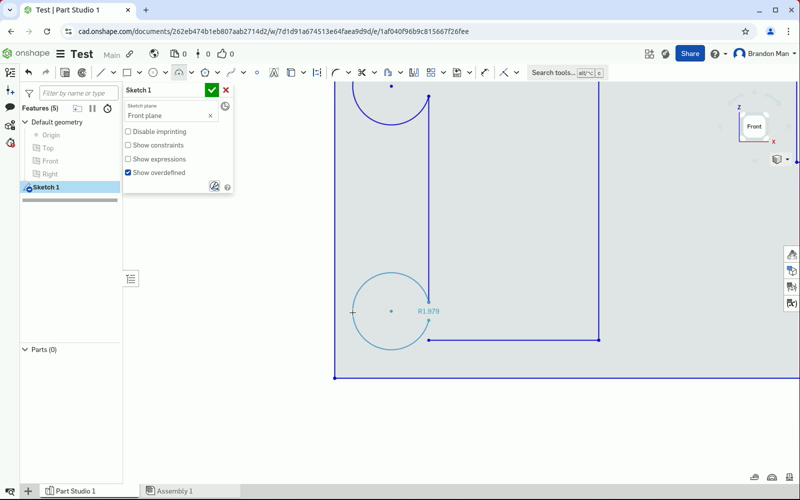
scroll(6)
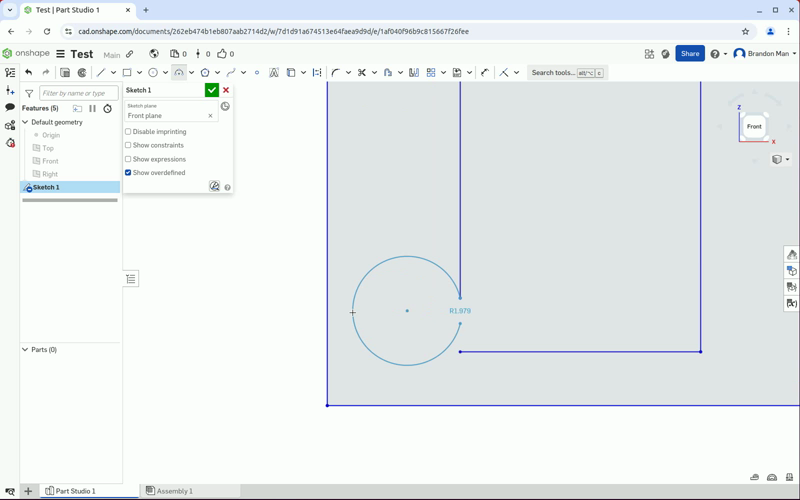
scroll(6)
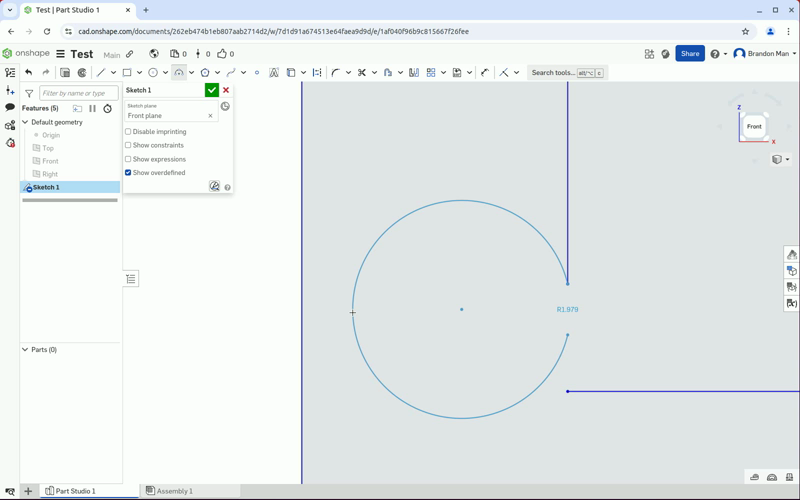
click(352, 312)
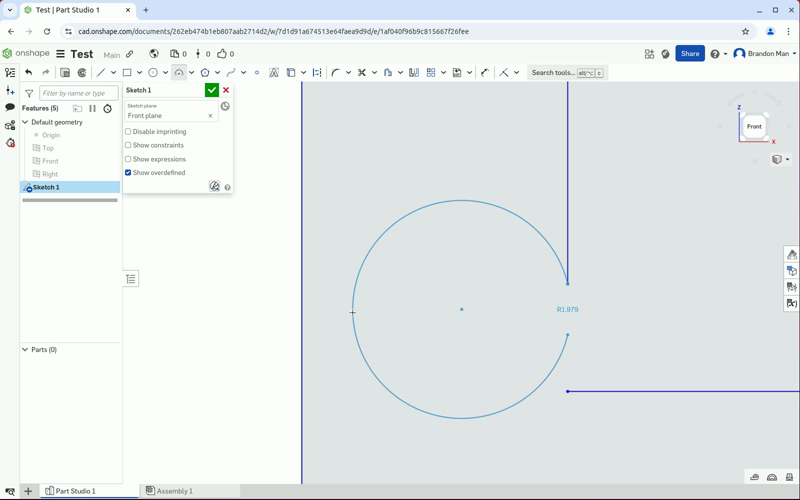
scroll(-6)
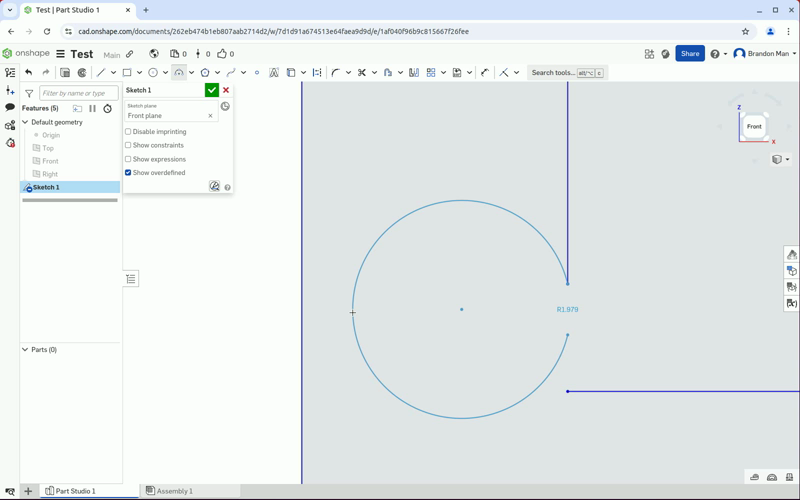
scroll(-6)
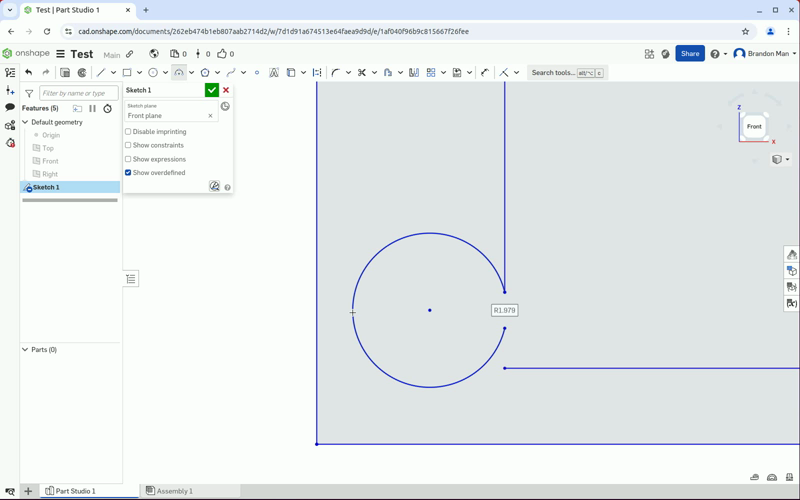
scroll(-6)
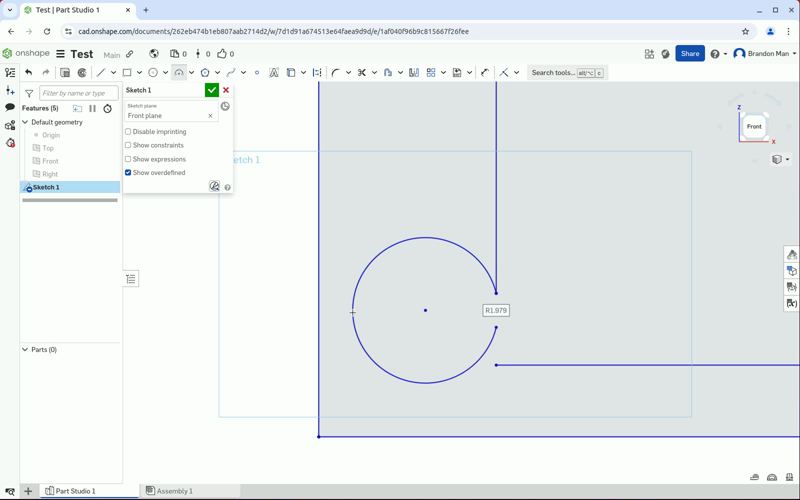
scroll(-6)
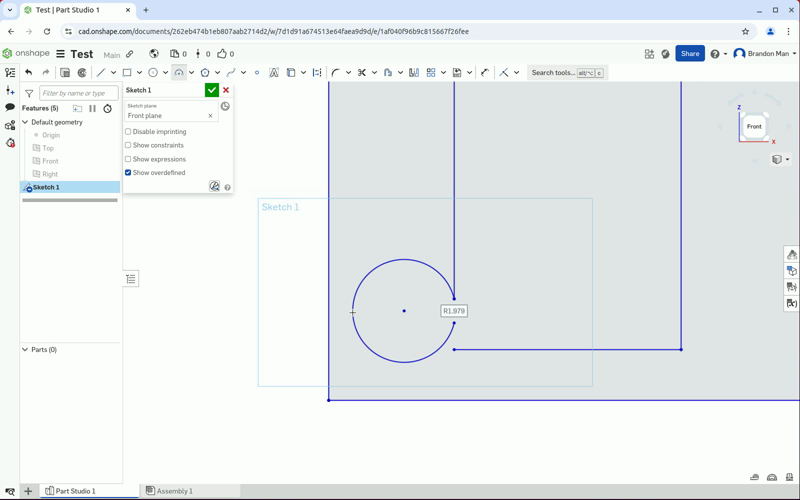
scroll(-6)
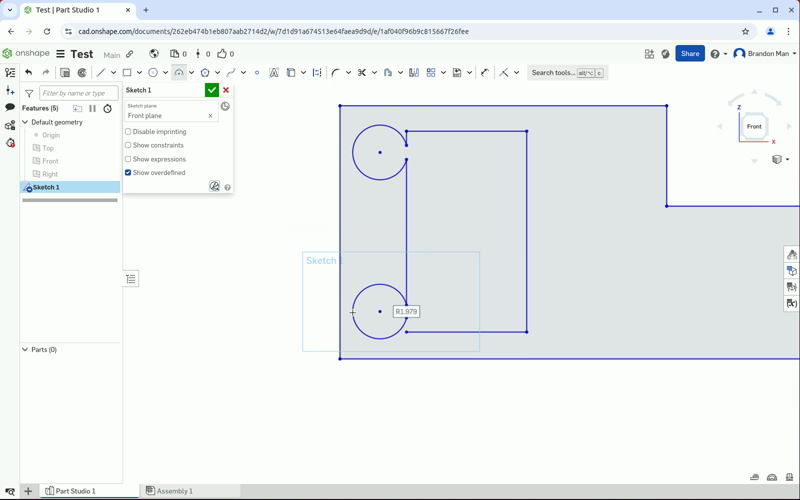
scroll(-6)
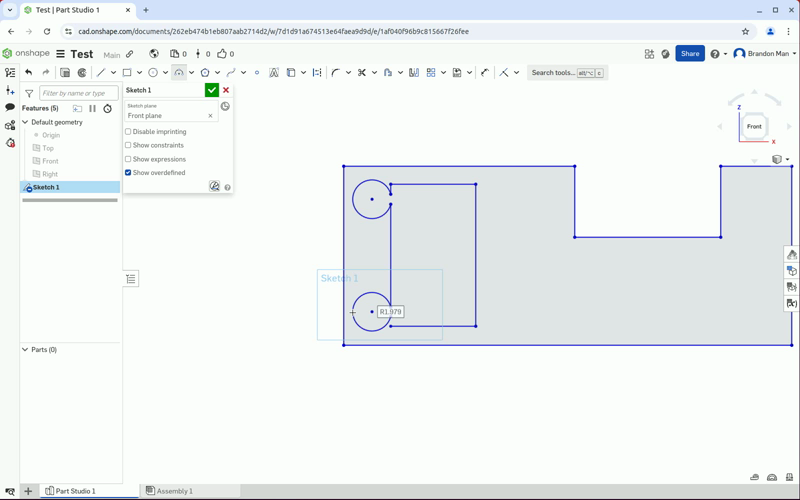
scroll(-6)
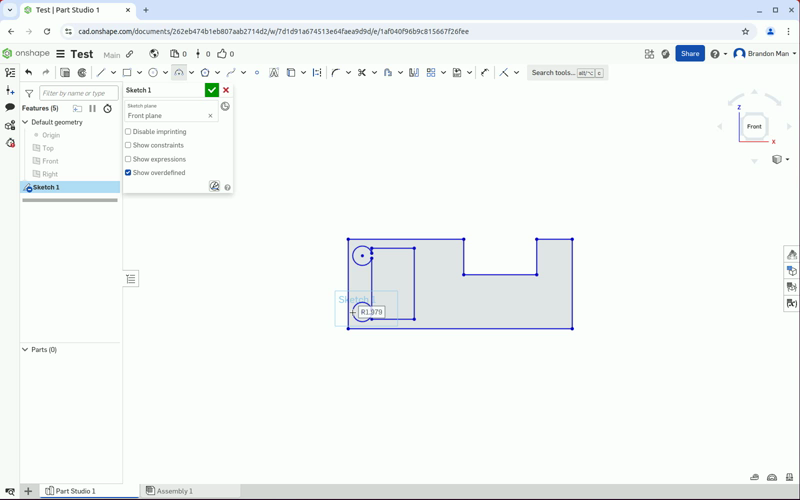
key_up(shift)
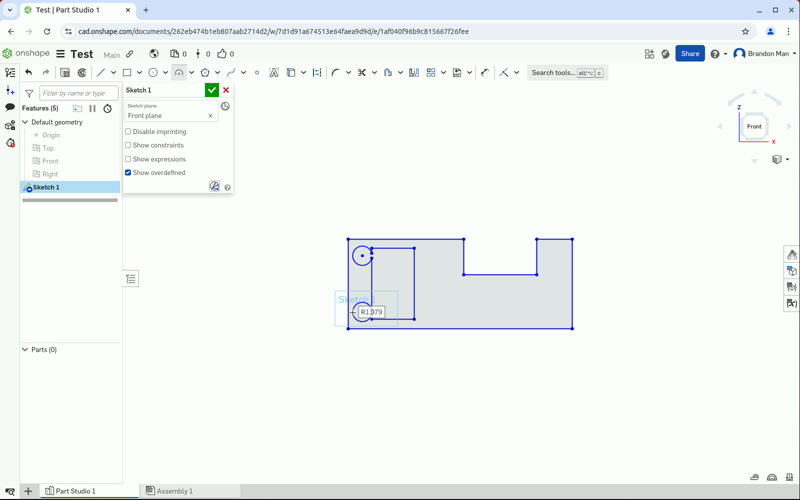
key(esc)
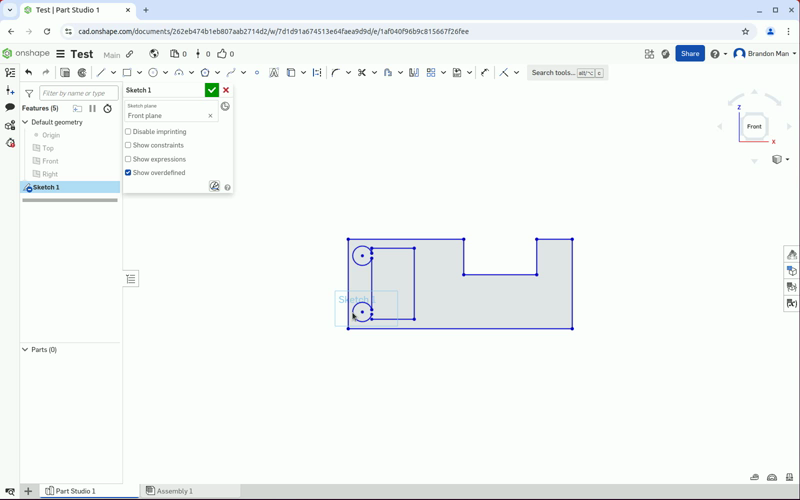
key(l)
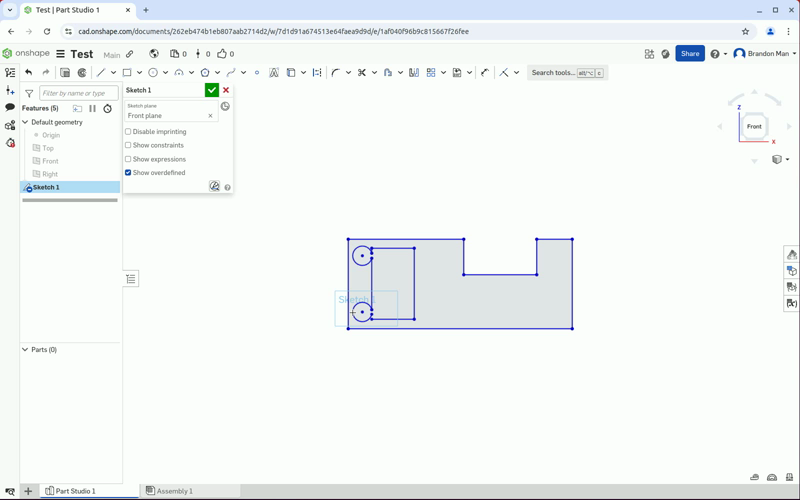
mouse_move(371, 314)
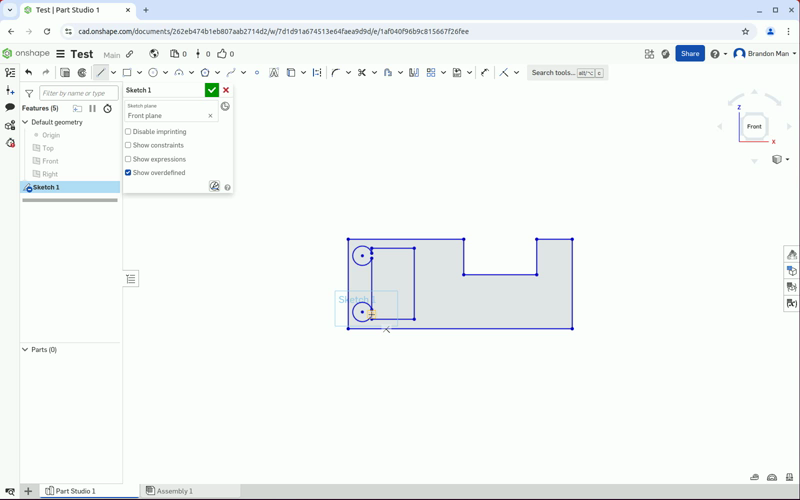
scroll(6)
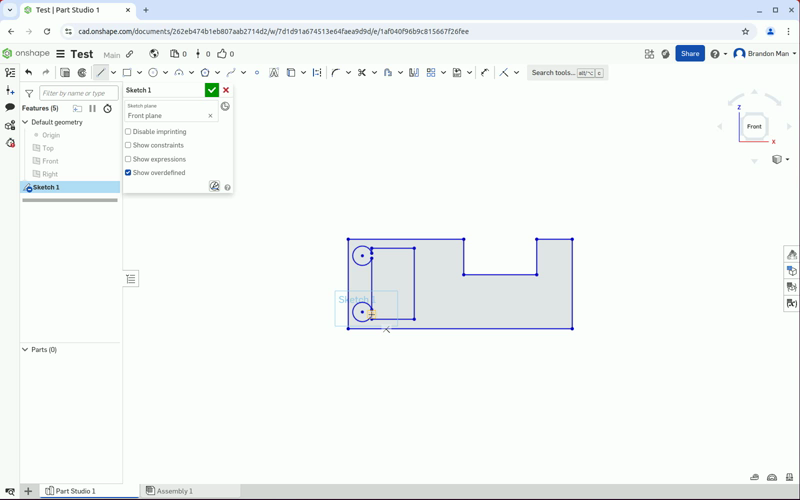
scroll(6)
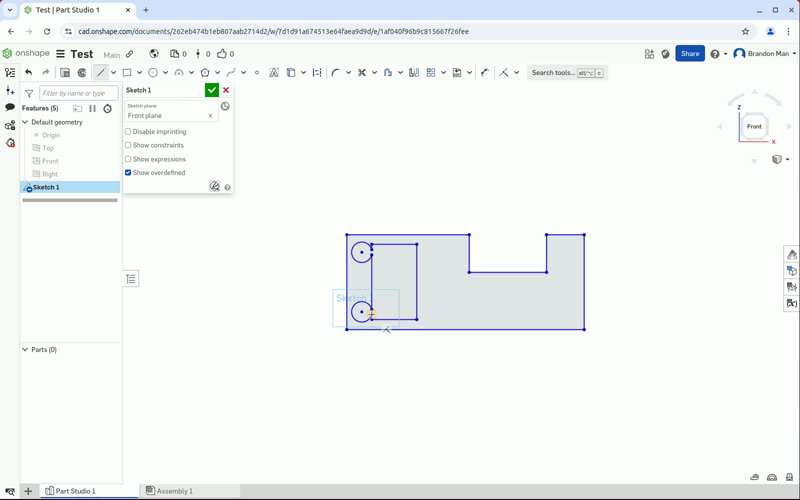
scroll(6)
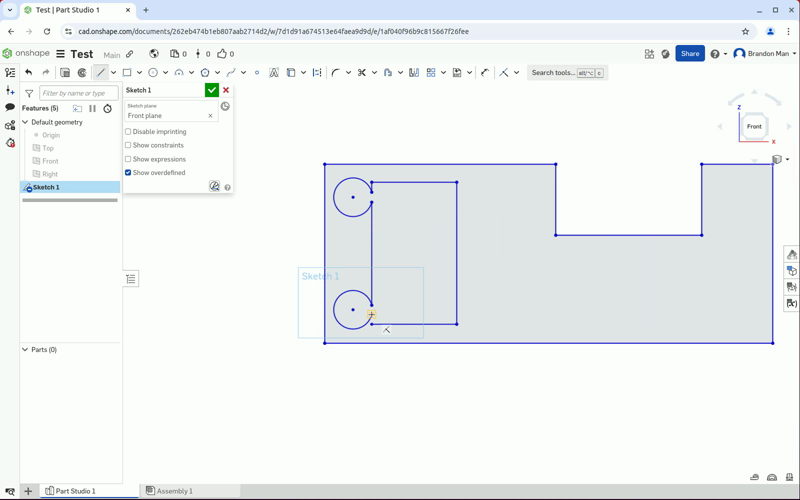
scroll(6)
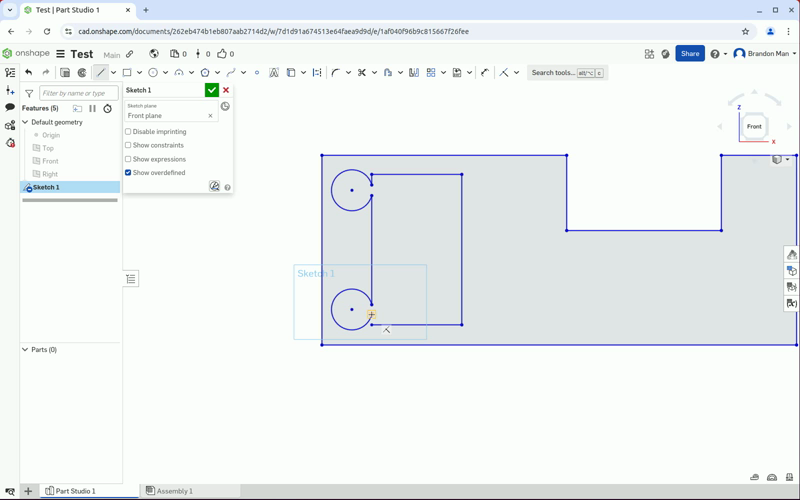
scroll(6)
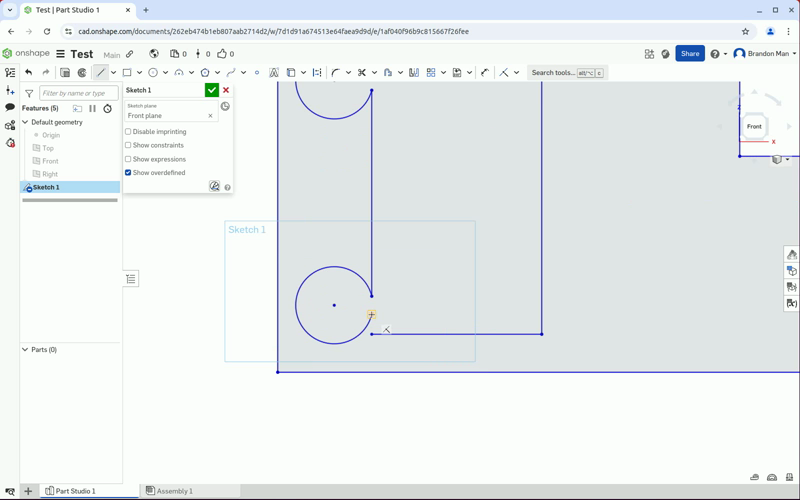
scroll(6)
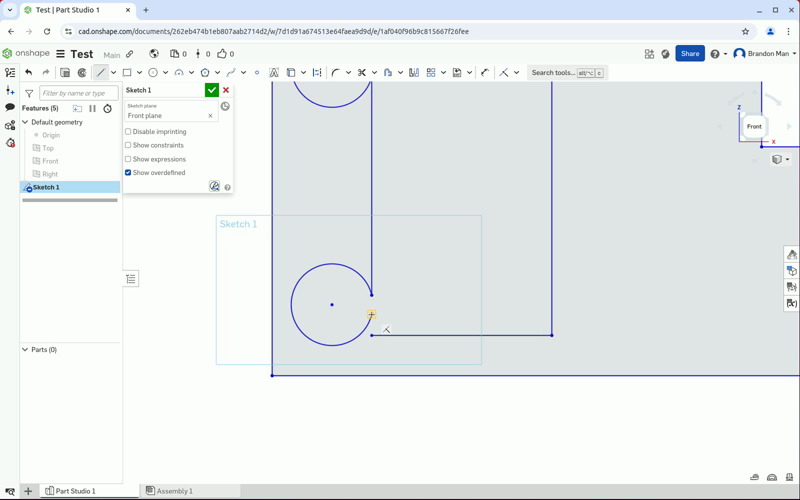
scroll(6)
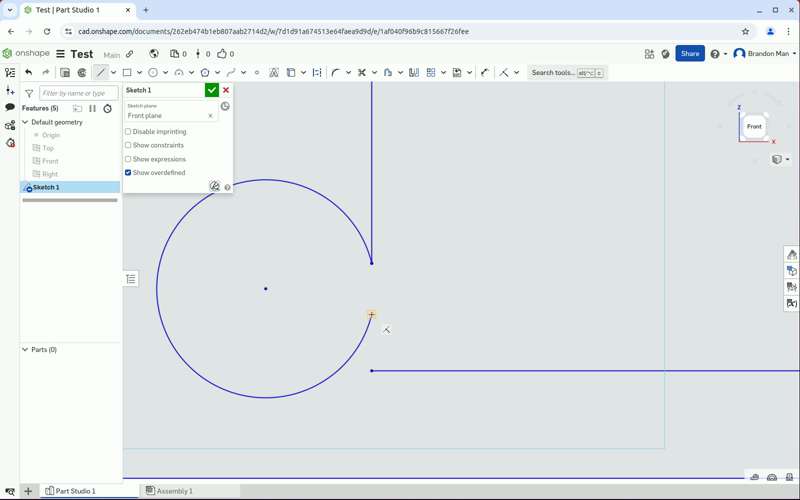
click(371, 314)
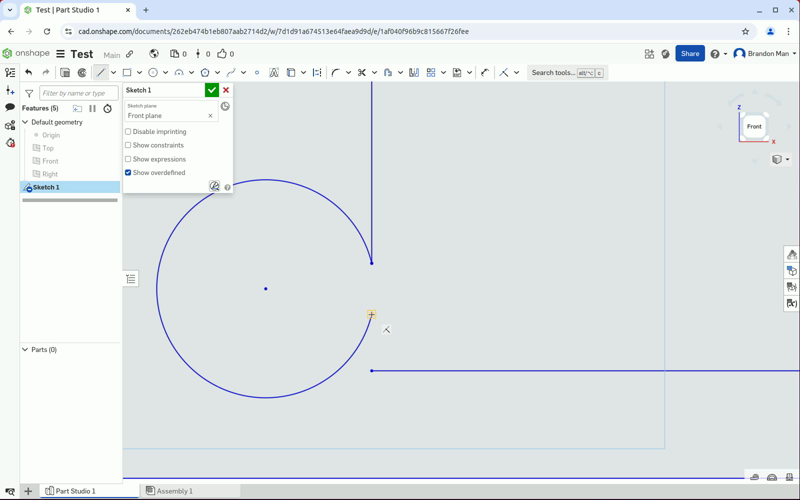
scroll(-6)
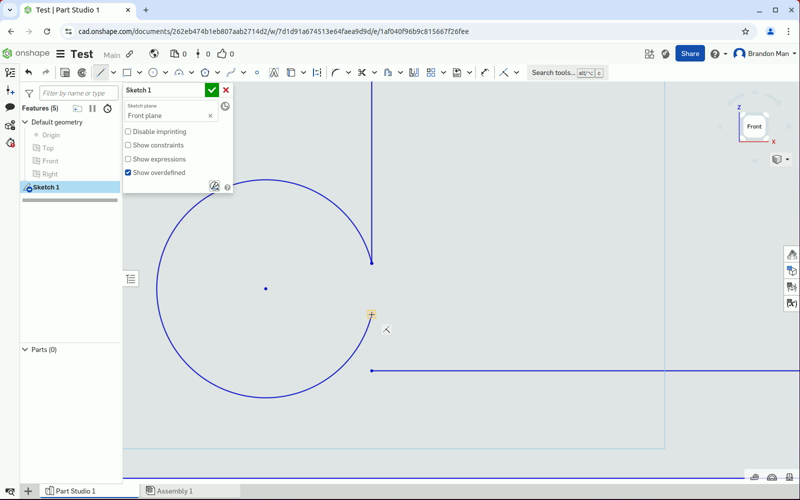
scroll(-6)
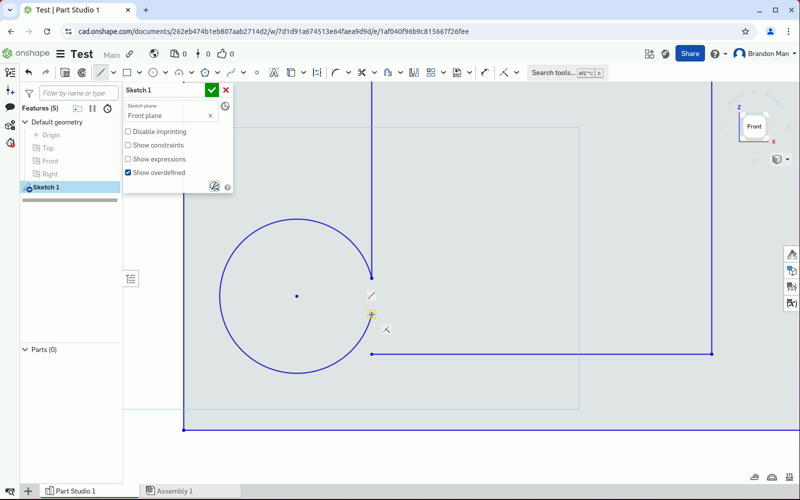
scroll(-6)
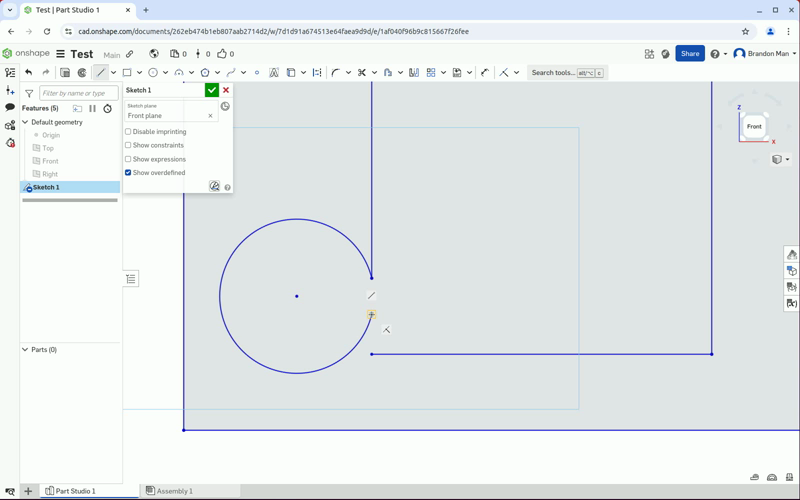
scroll(-6)
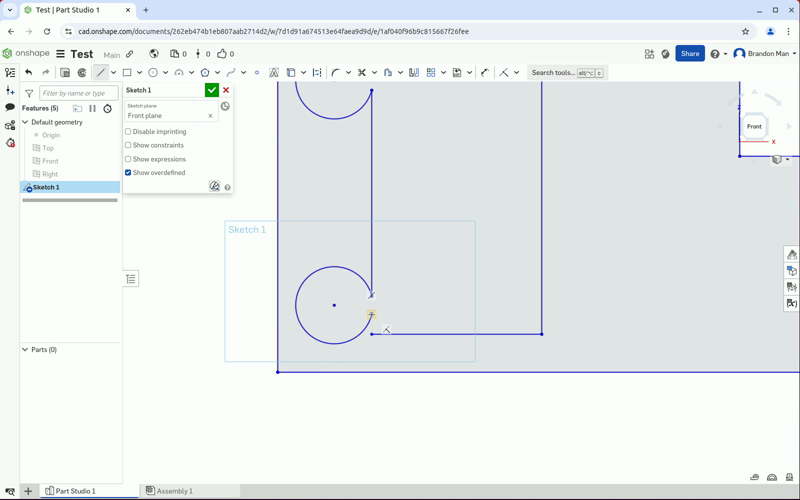
scroll(-6)
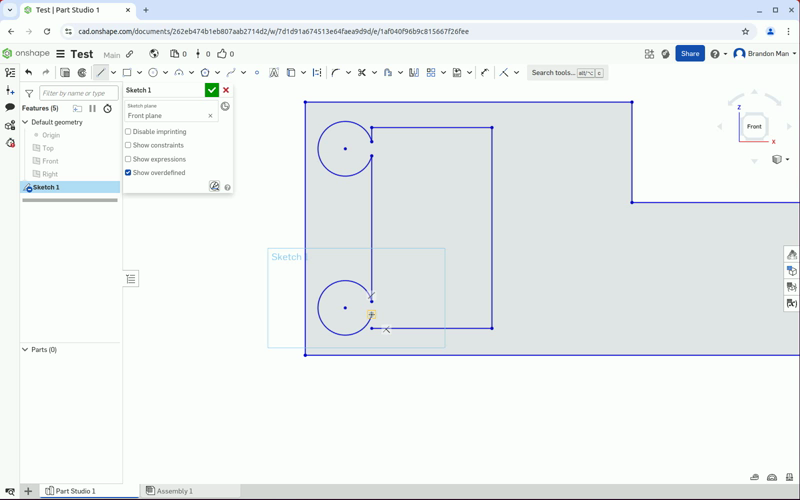
scroll(-6)
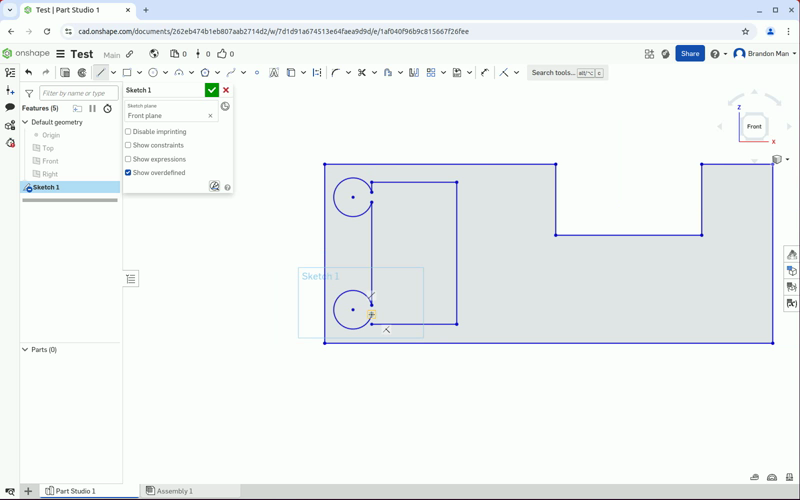
scroll(-6)
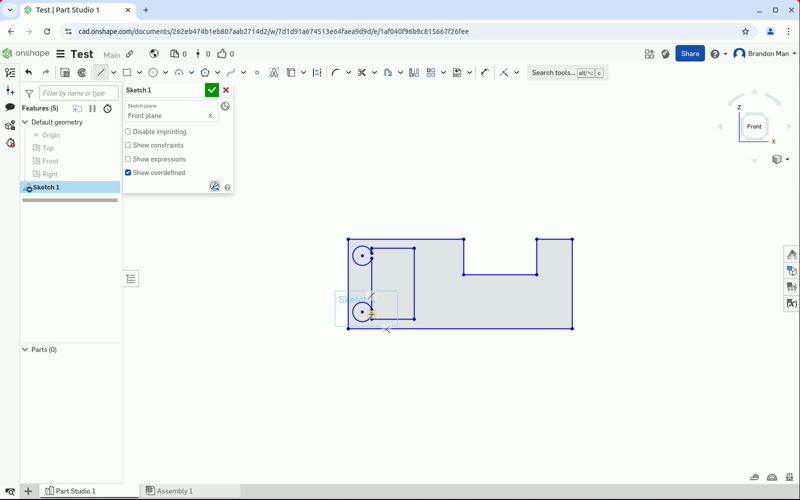
mouse_move(401, 314)
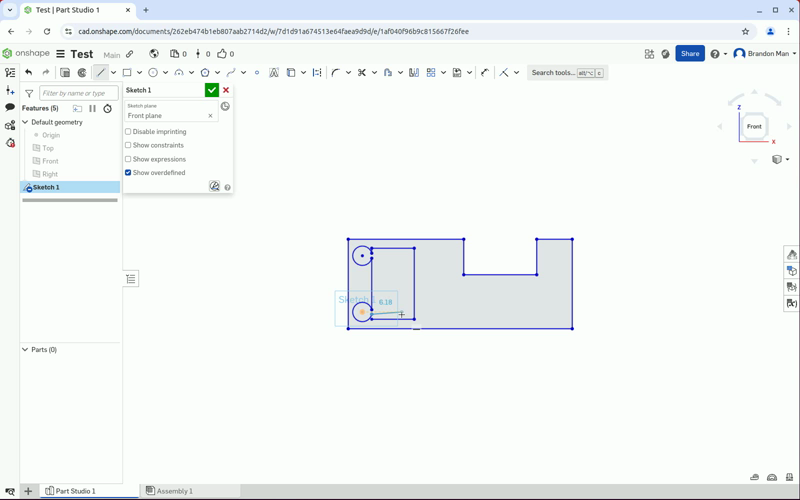
key_down(shift)
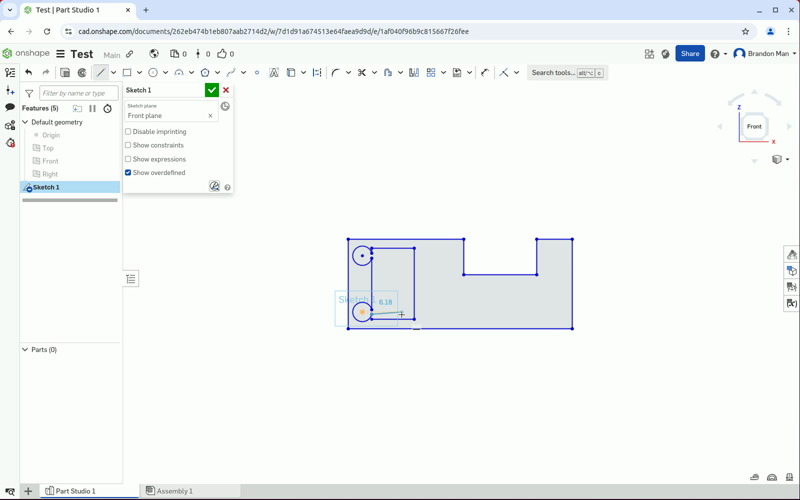
mouse_move(371, 319)
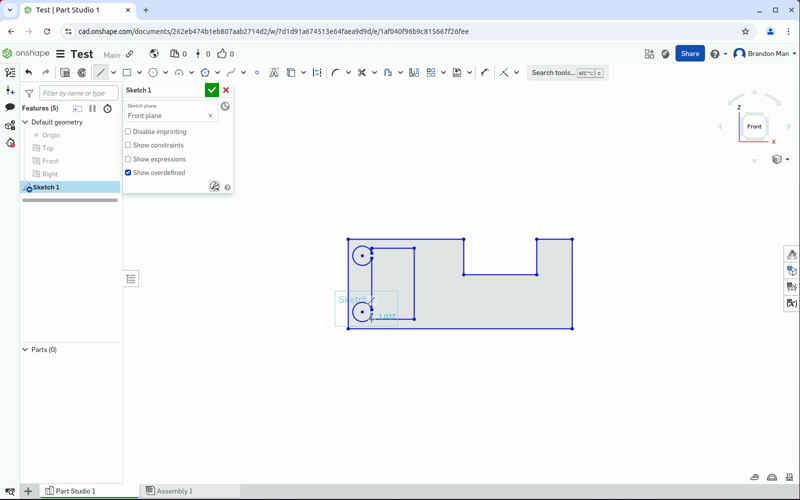
scroll(6)
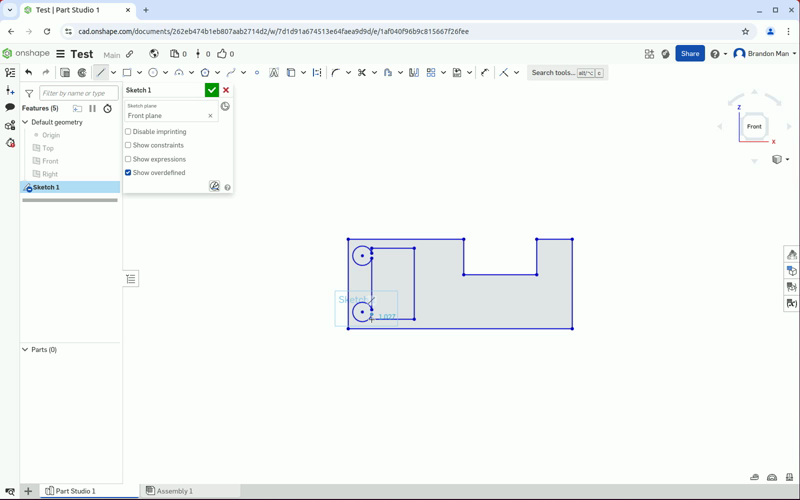
scroll(6)
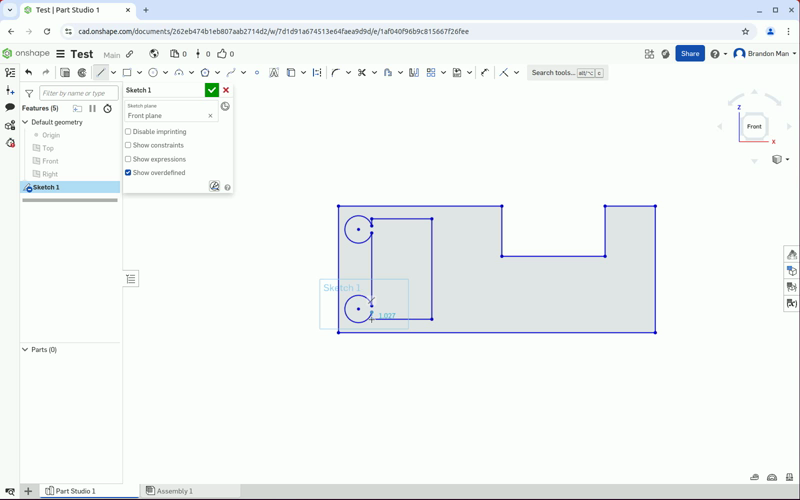
scroll(6)
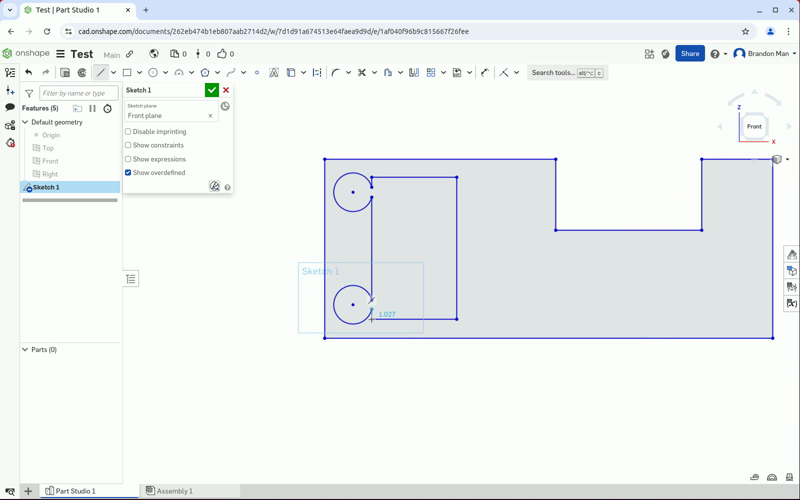
scroll(6)
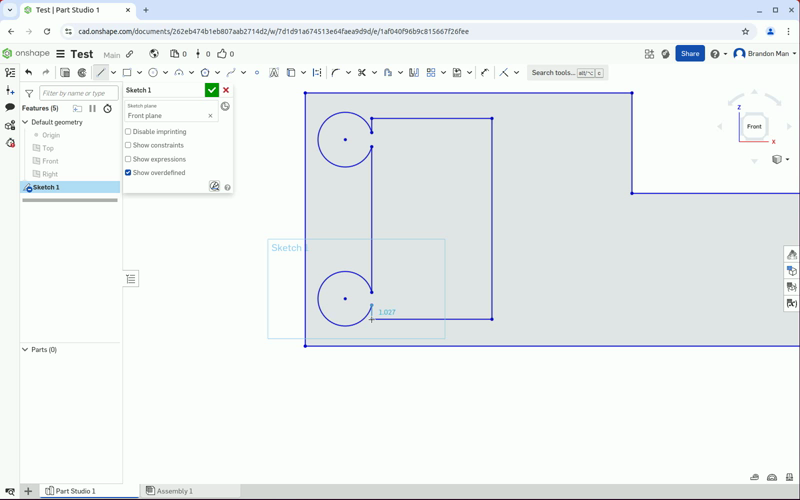
scroll(6)
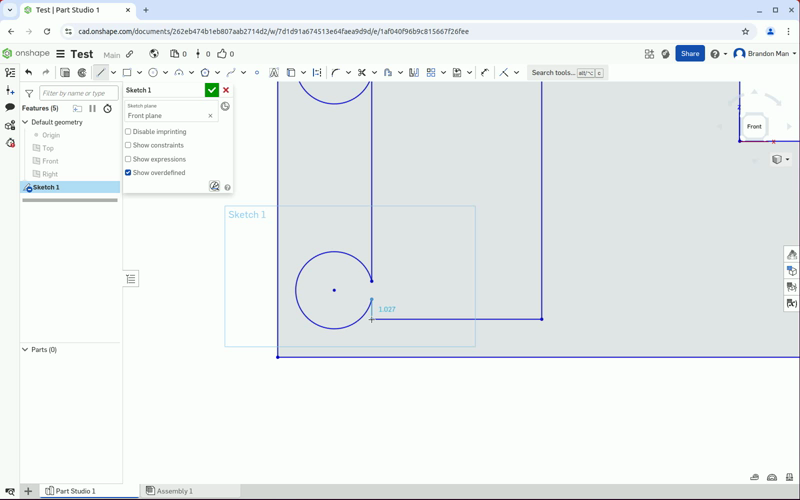
scroll(6)
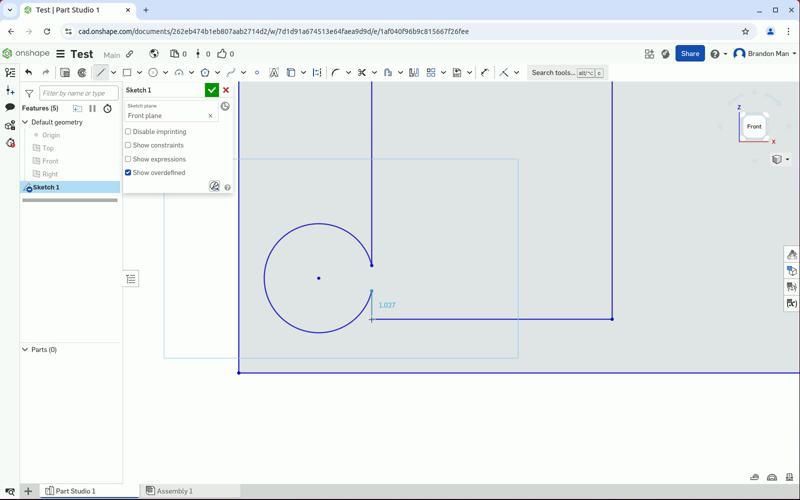
scroll(6)
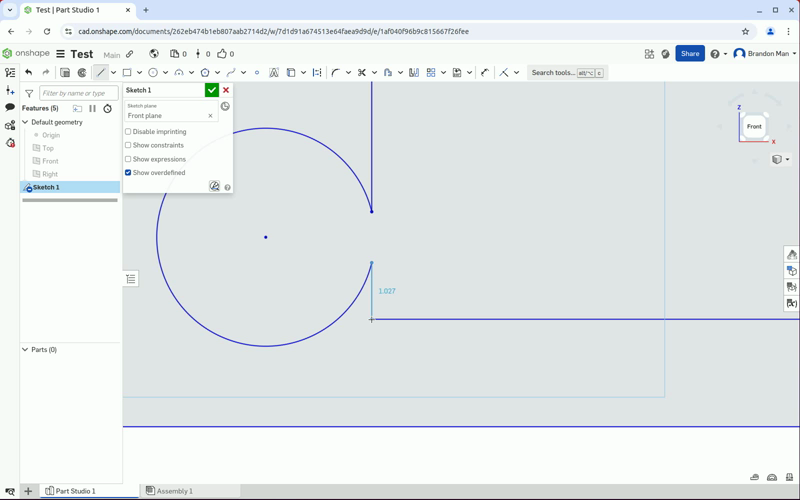
key_up(shift)
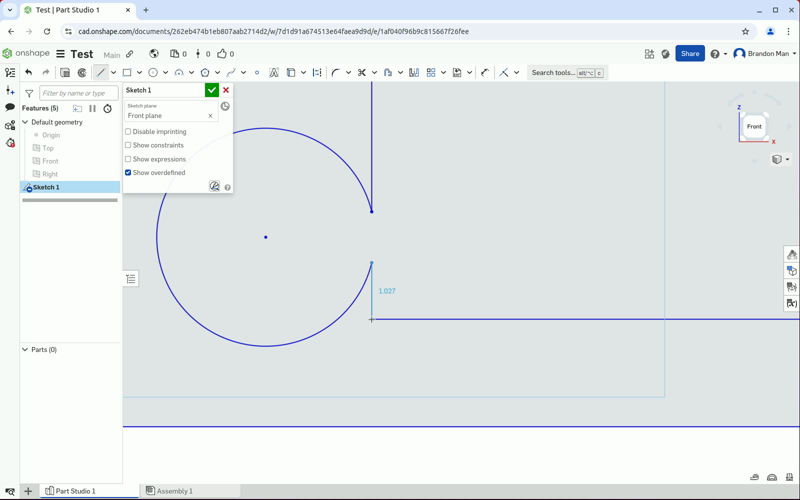
click(371, 319)
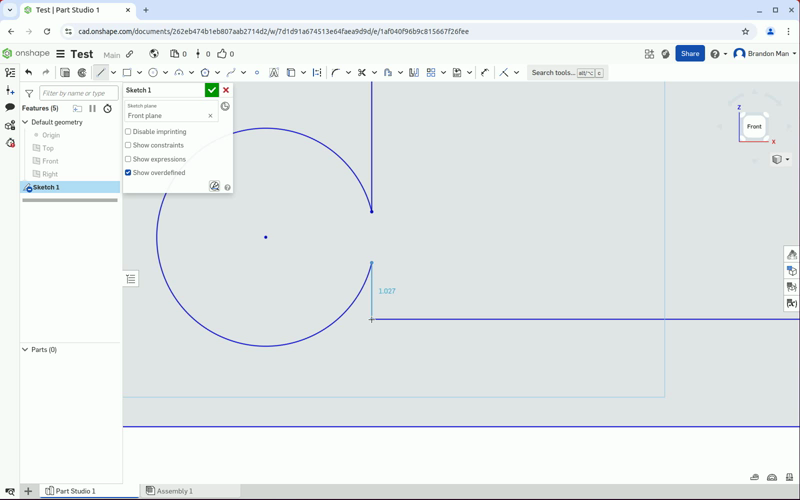
scroll(-6)
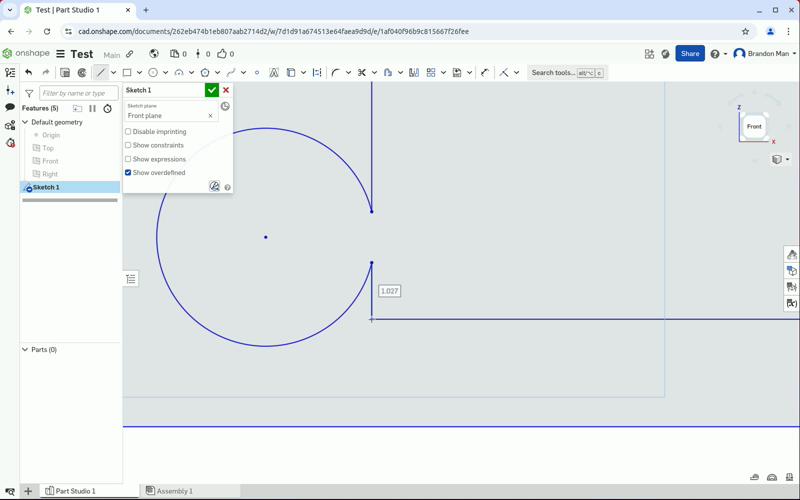
scroll(-6)
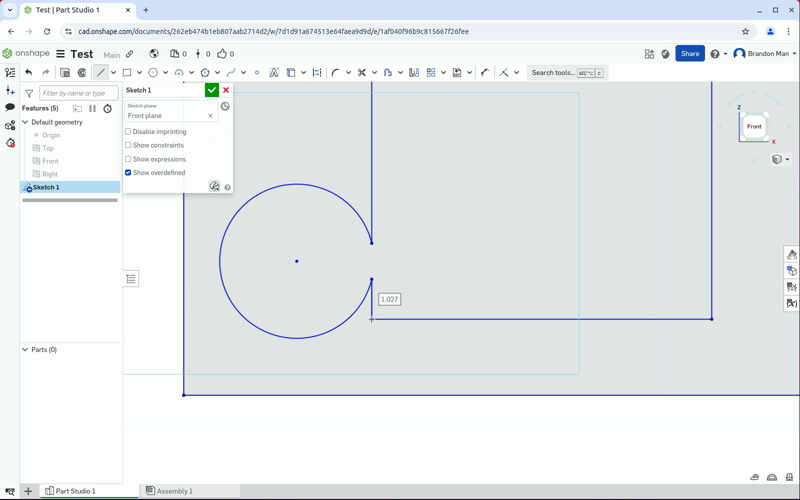
scroll(-6)
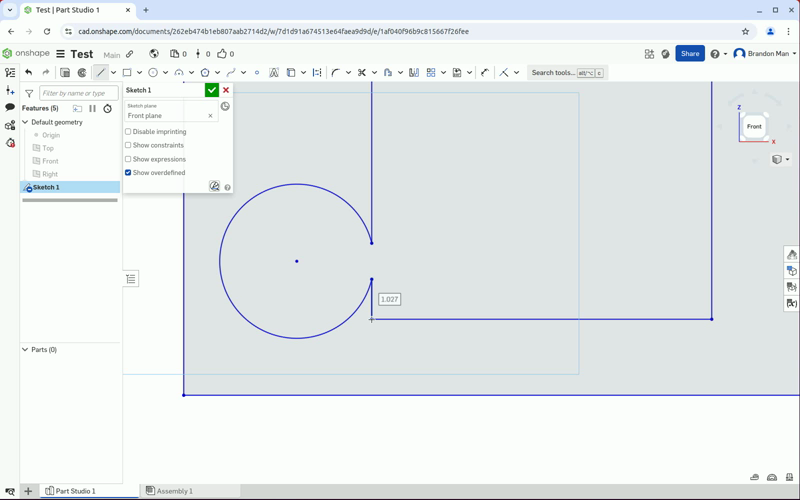
scroll(-6)
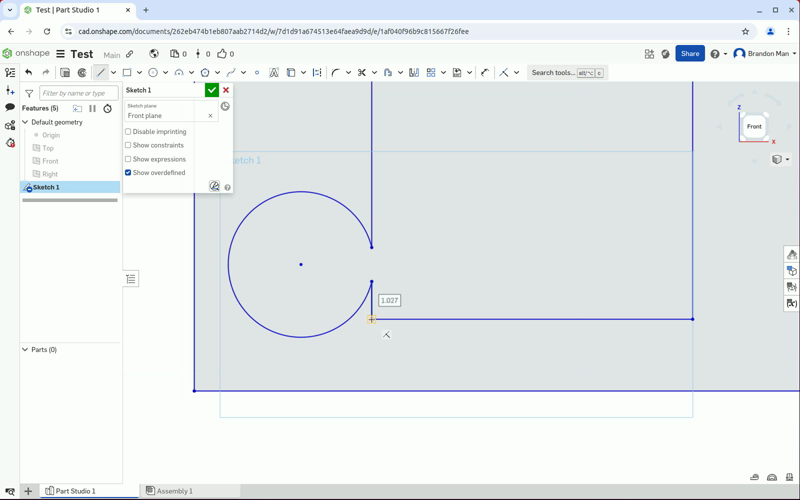
scroll(-6)
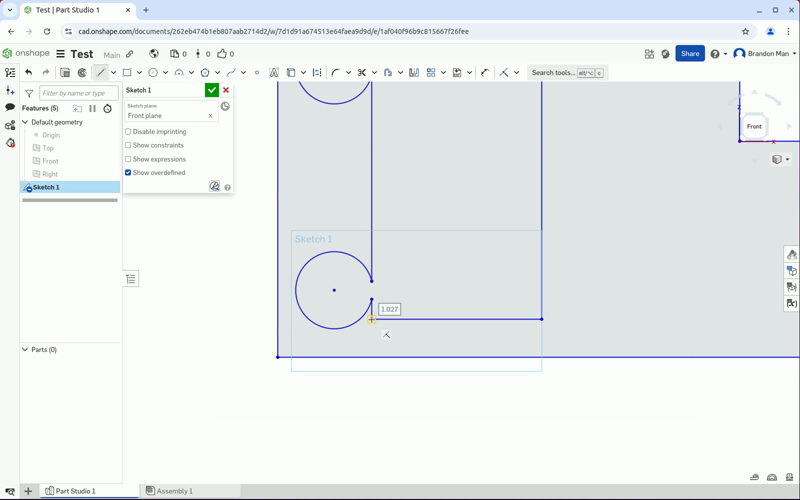
scroll(-6)
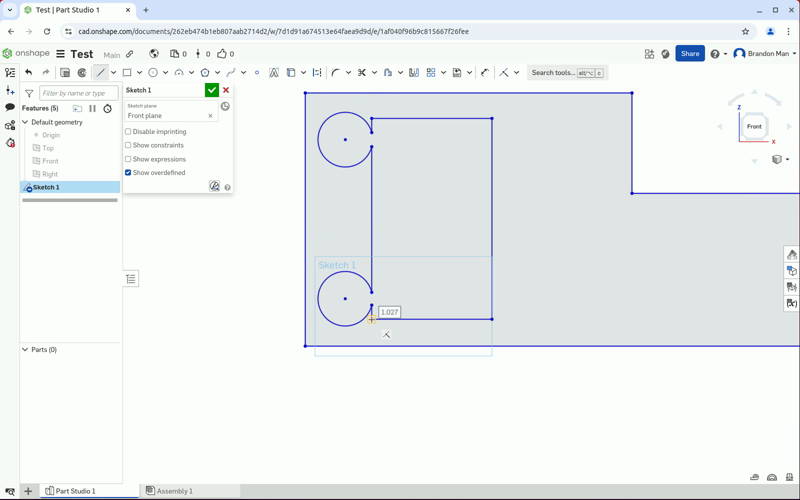
scroll(-6)
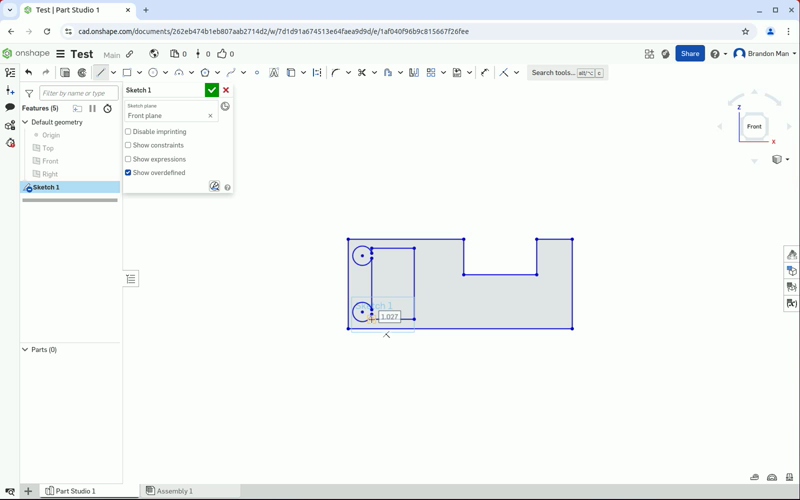
key(esc)
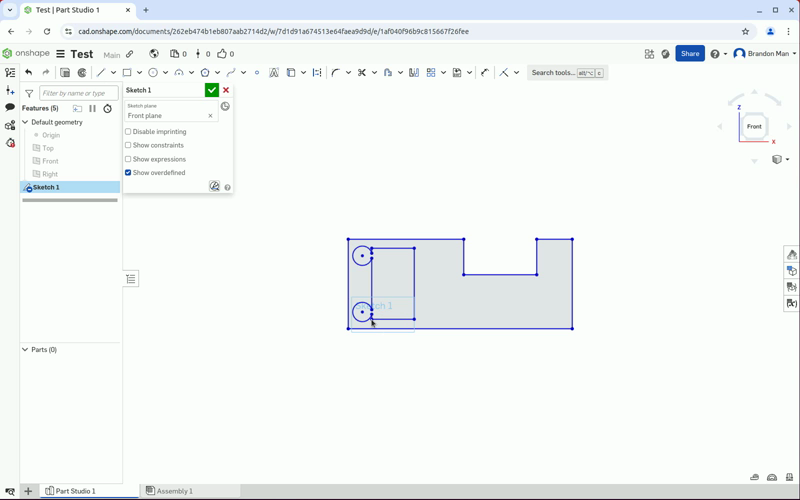
key(c)
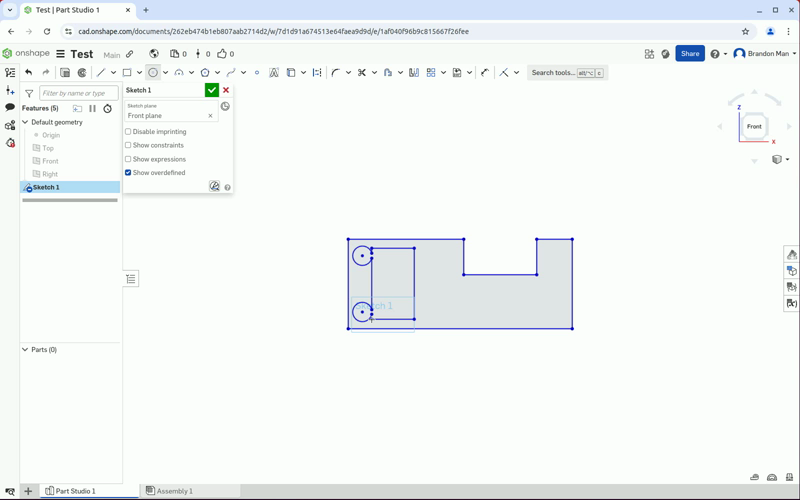
key_down(shift)
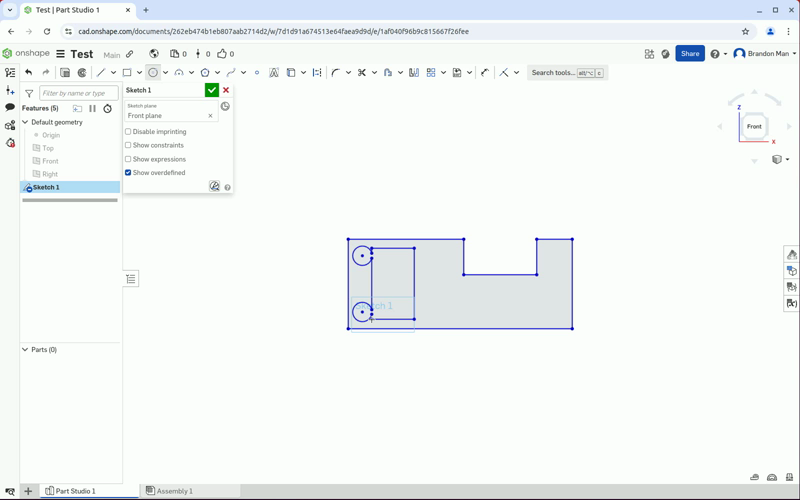
mouse_move(444, 255)
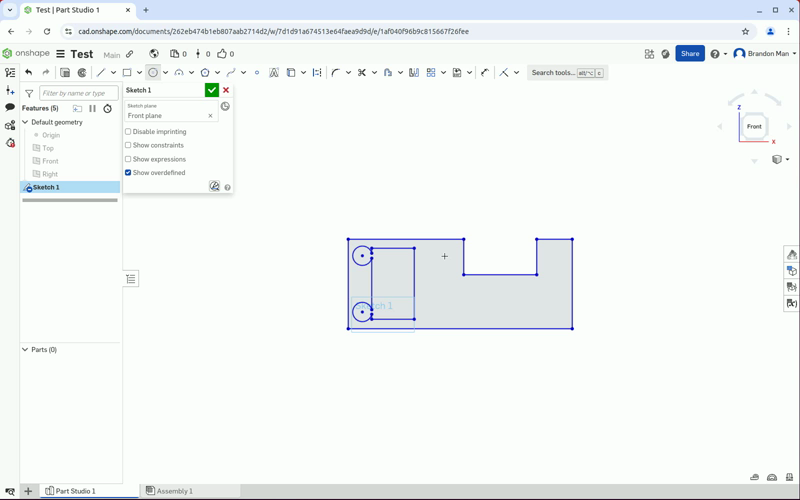
click(444, 255)
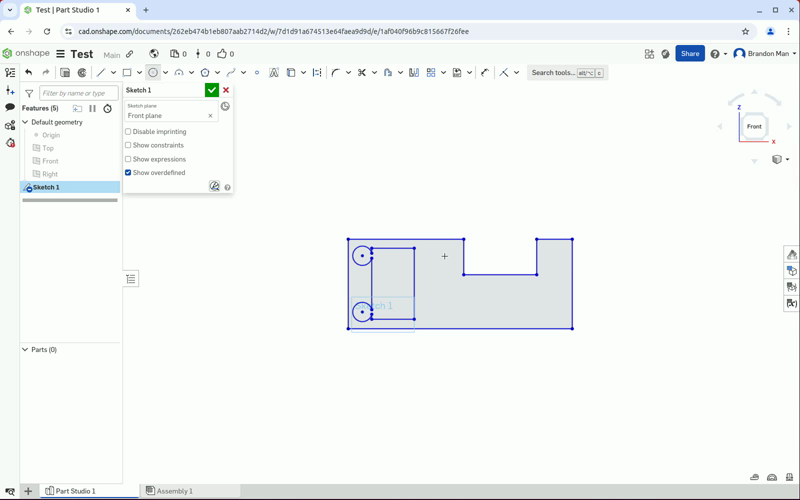
key_up(shift)
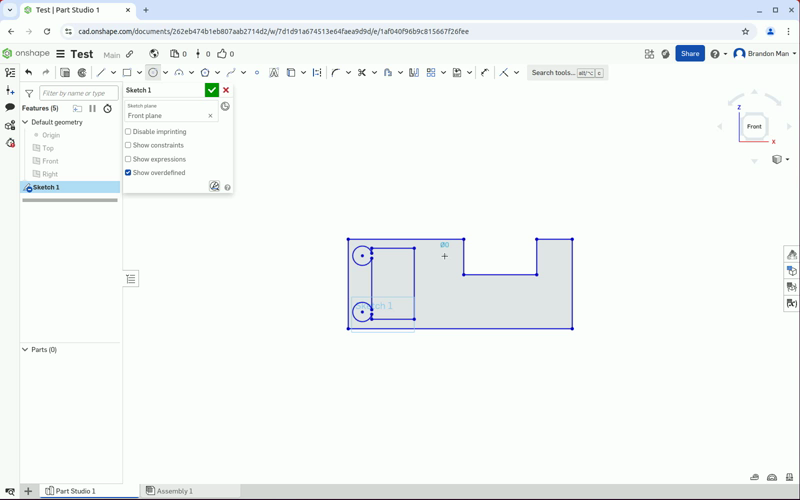
mouse_move(454, 255)
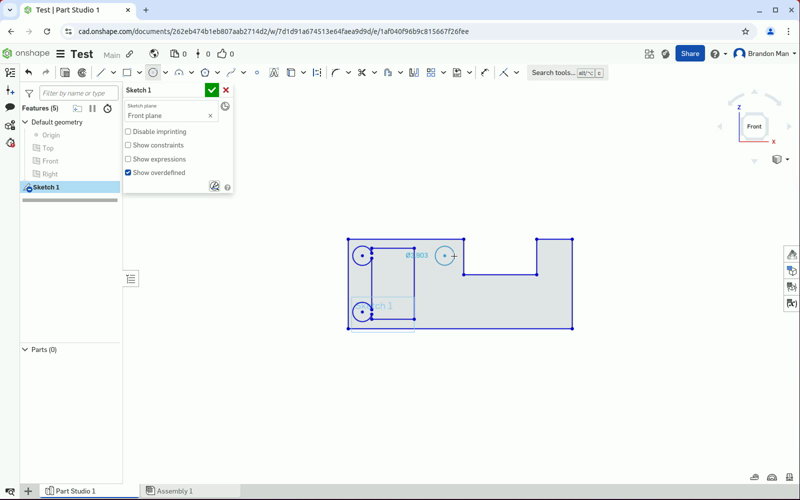
click(454, 255)
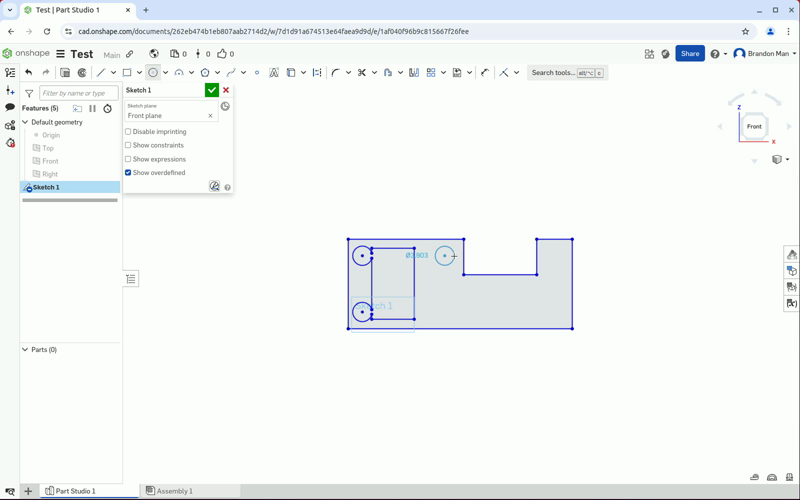
key(esc)
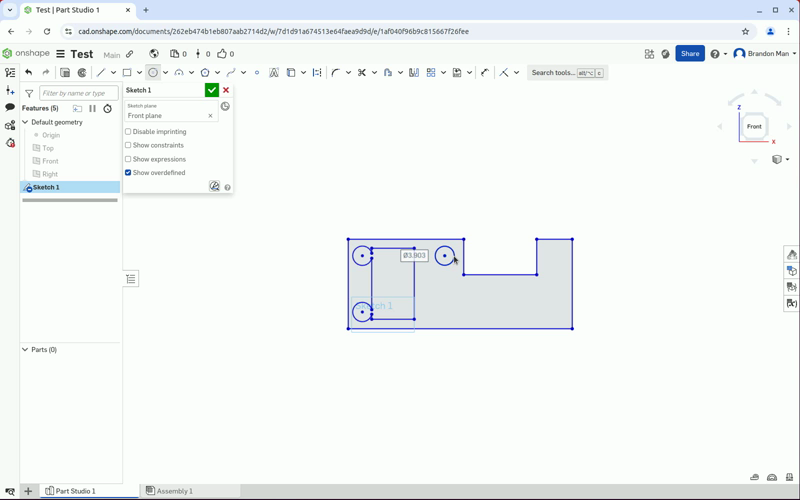
key(c)
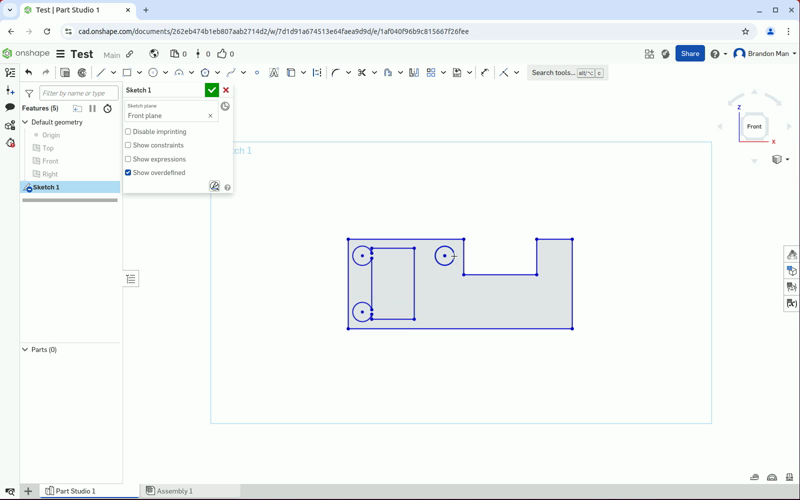
key_down(shift)
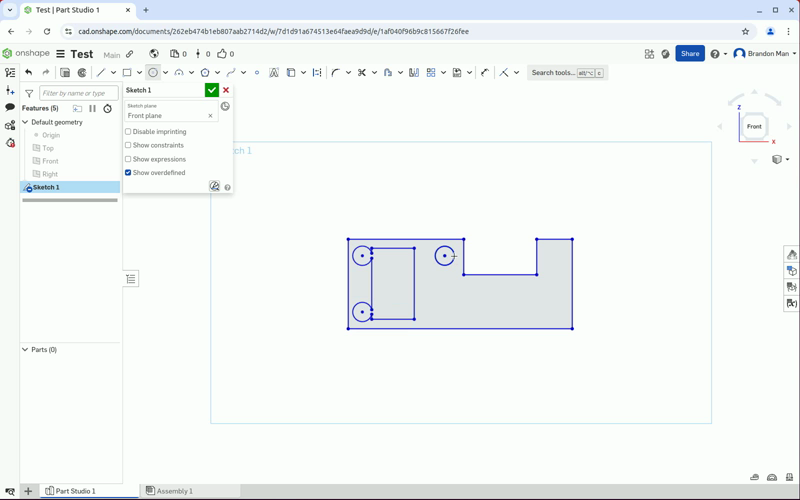
mouse_move(553, 255)
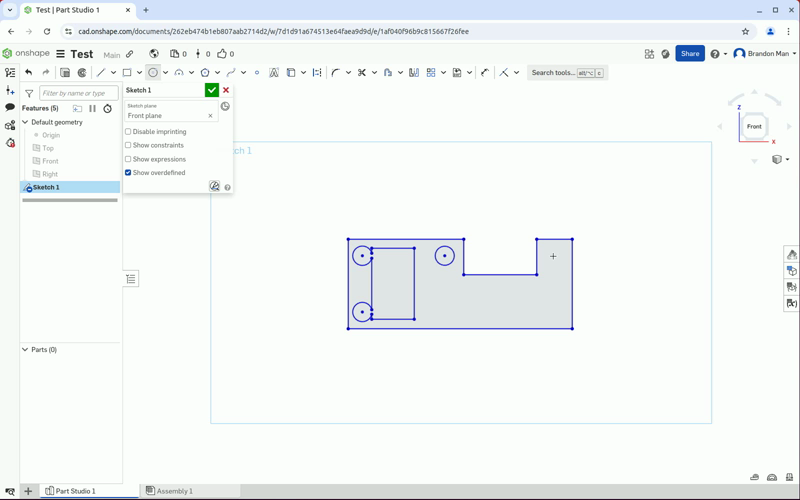
click(553, 255)
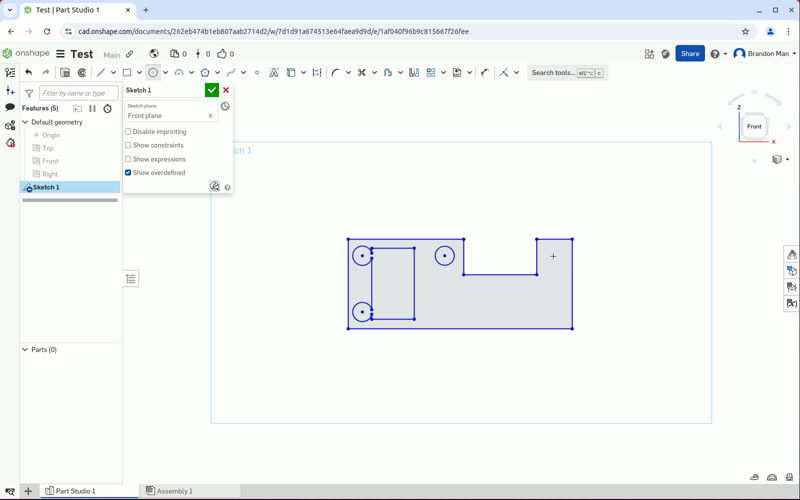
key_up(shift)
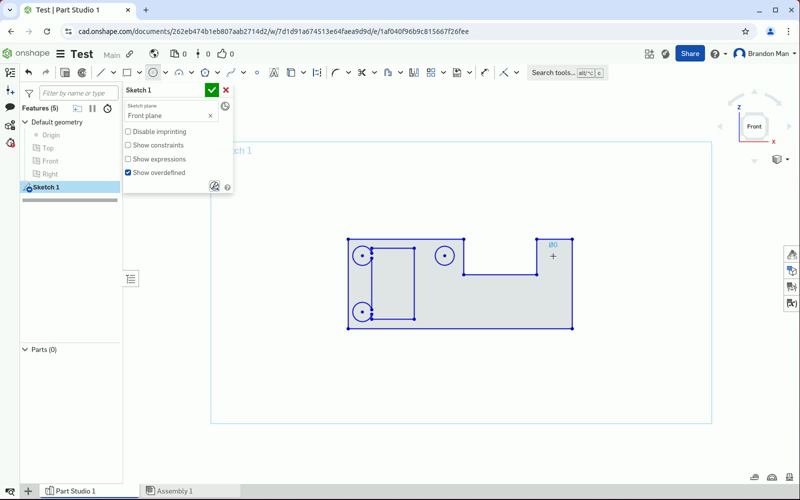
mouse_move(562, 255)
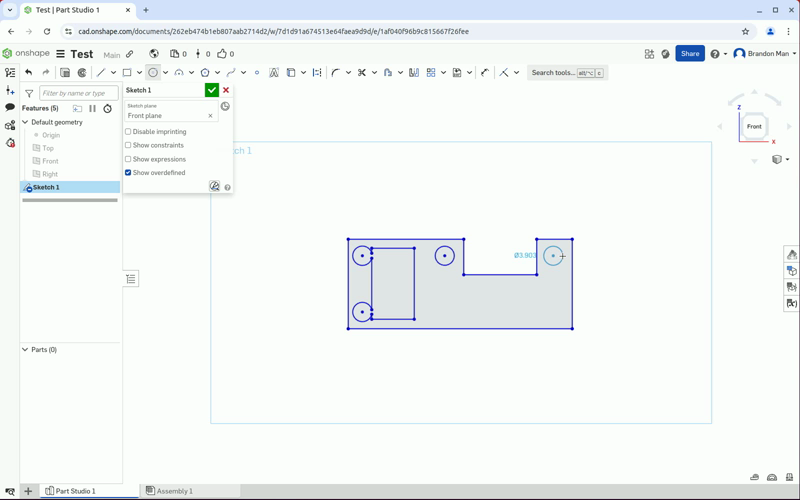
click(562, 255)
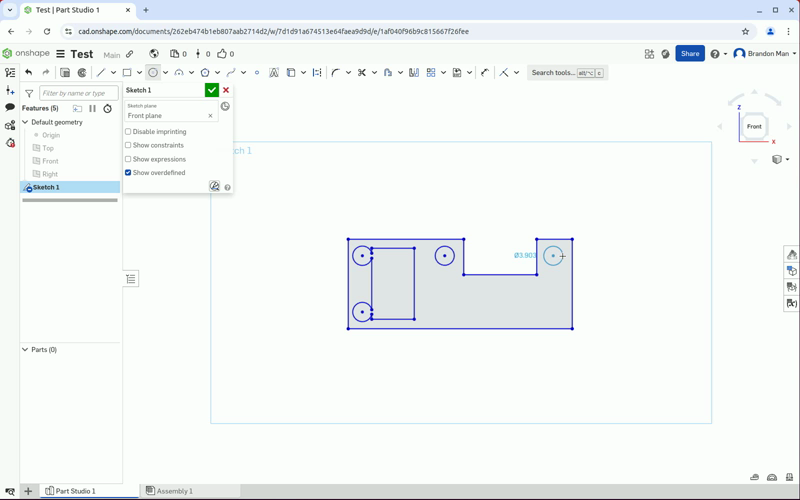
key(esc)
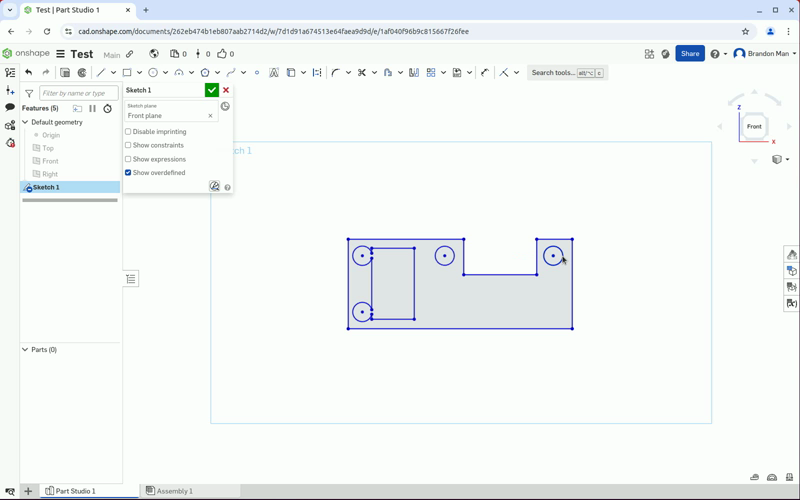
mouse_move(429, 311)
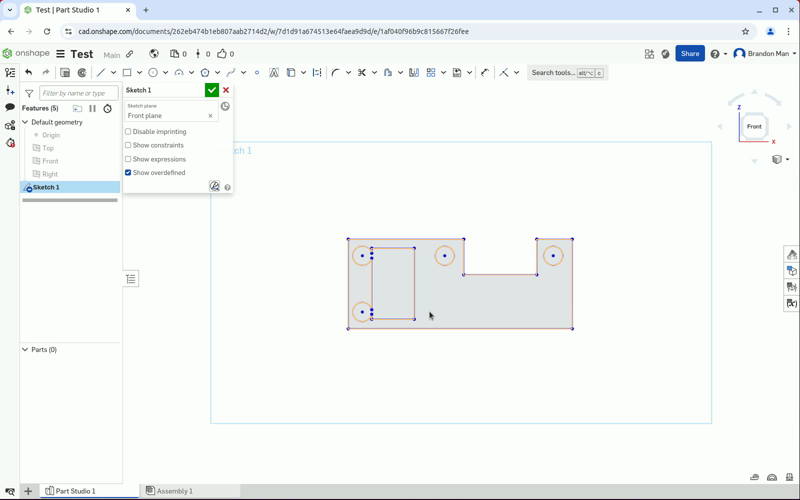
click(429, 311)
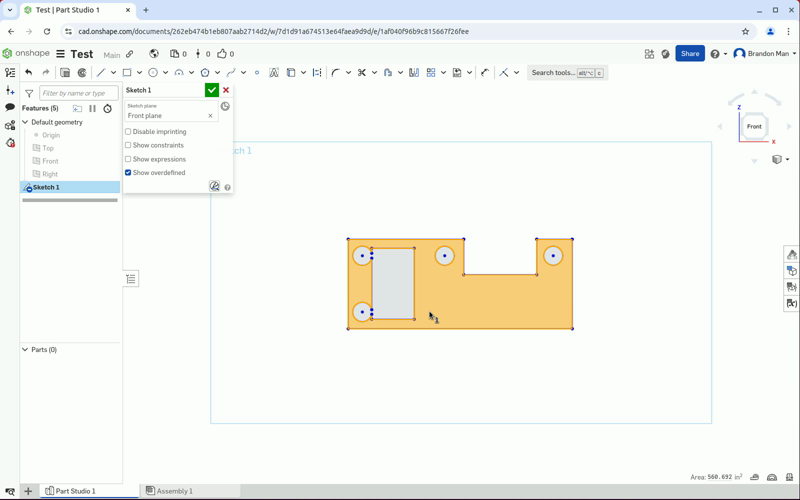
mouse_move(73, 352)
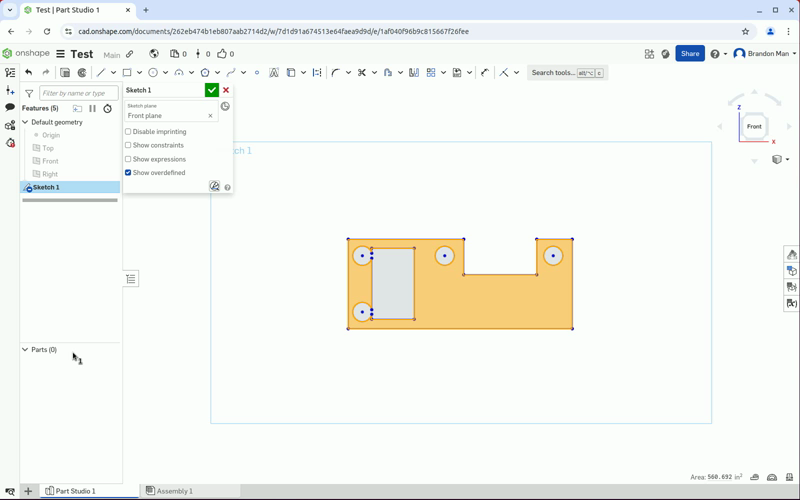
key(shift+y)
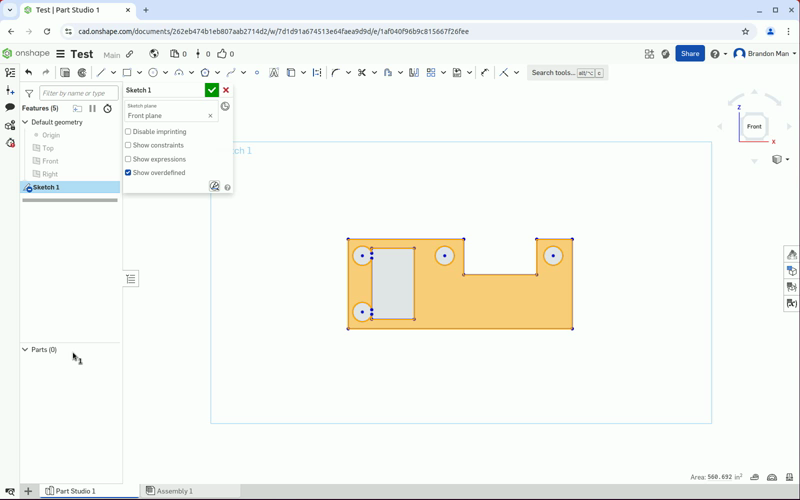
key(shift+e)
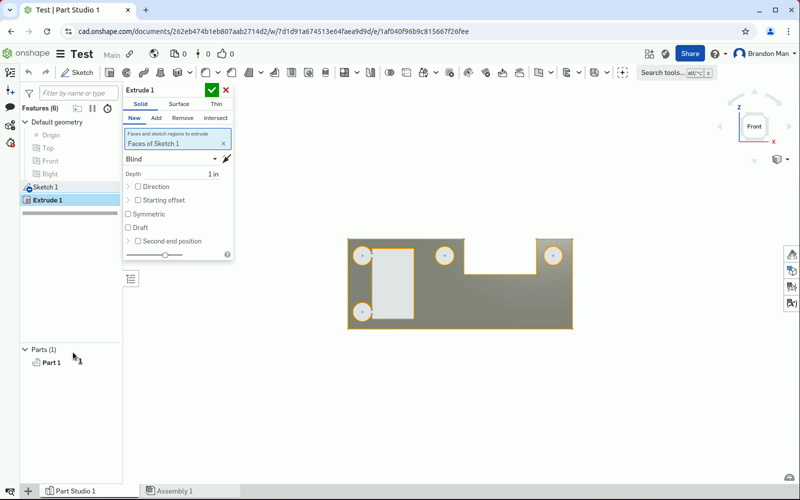
mouse_move(143, 106)
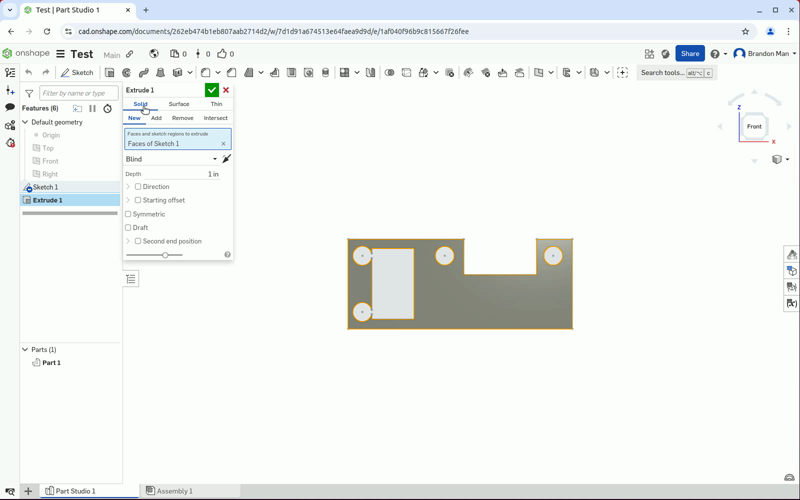
click(143, 106)
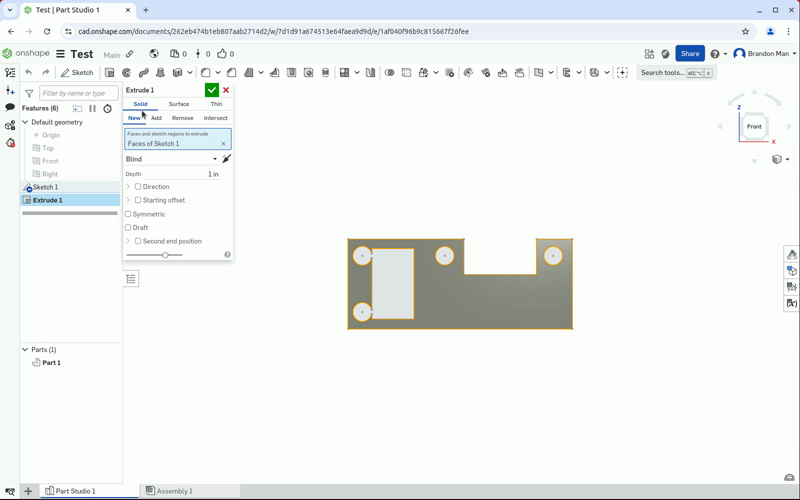
mouse_move(137, 120)
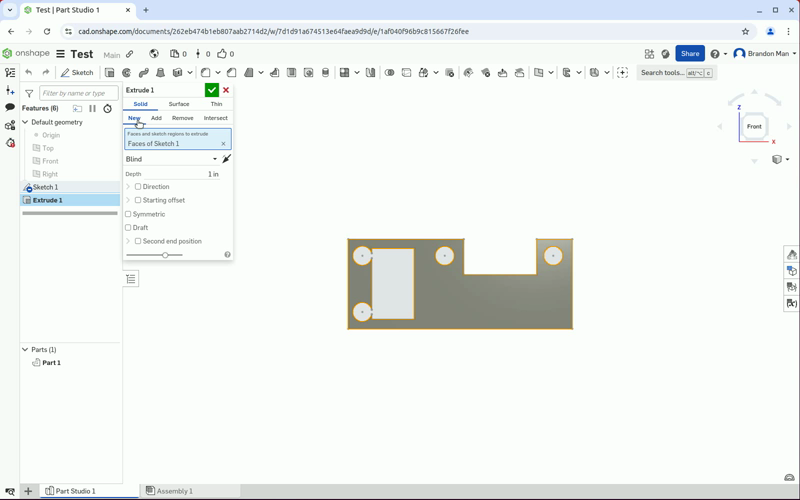
click(137, 120)
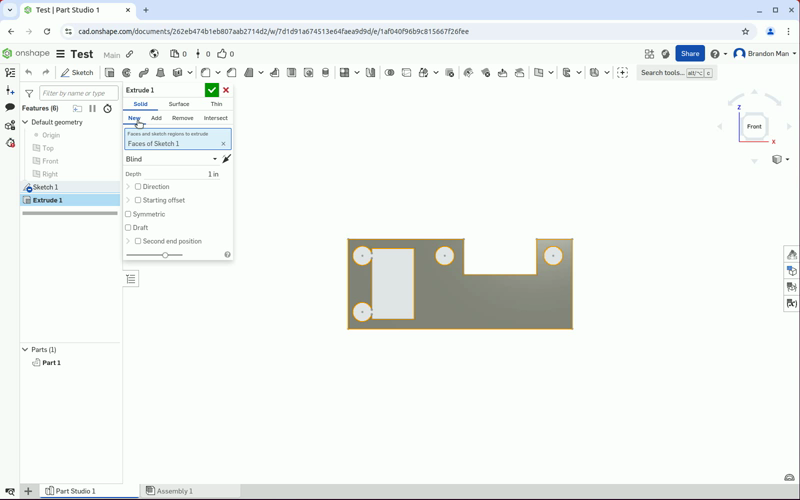
key(tab, 4)
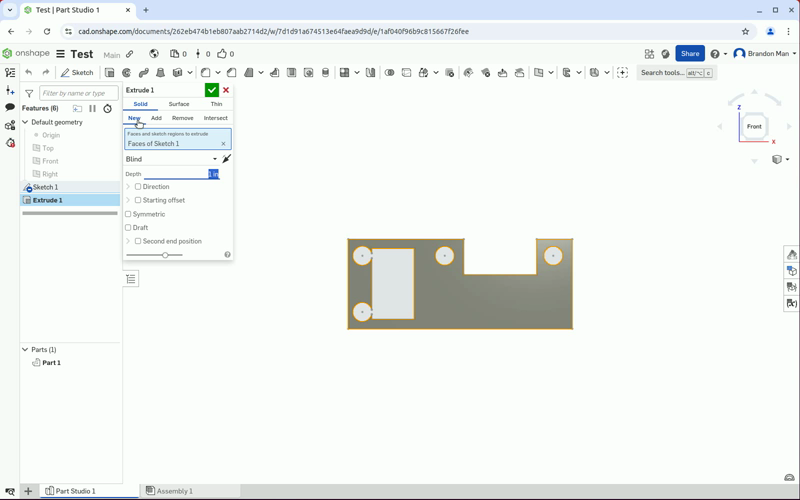
text(1.926)
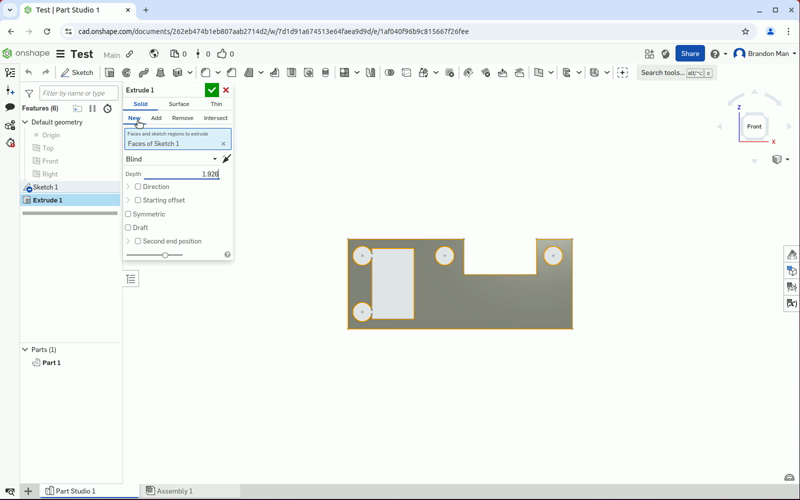
key(enter)
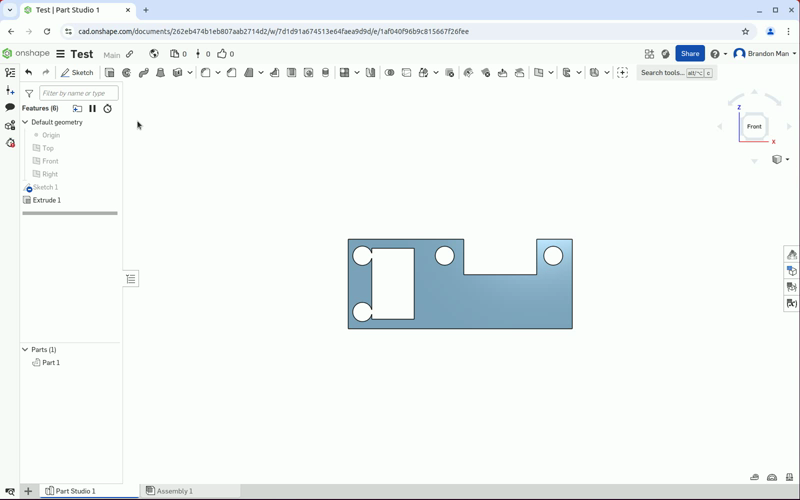
key(shift+h)
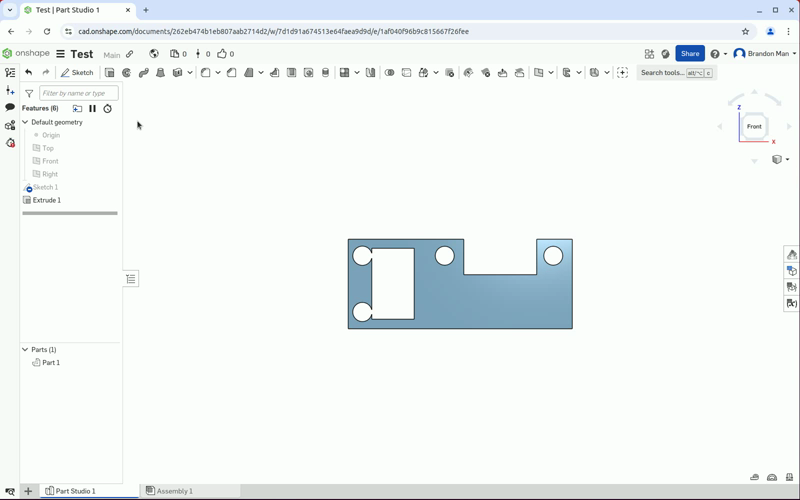
key(shift+h)
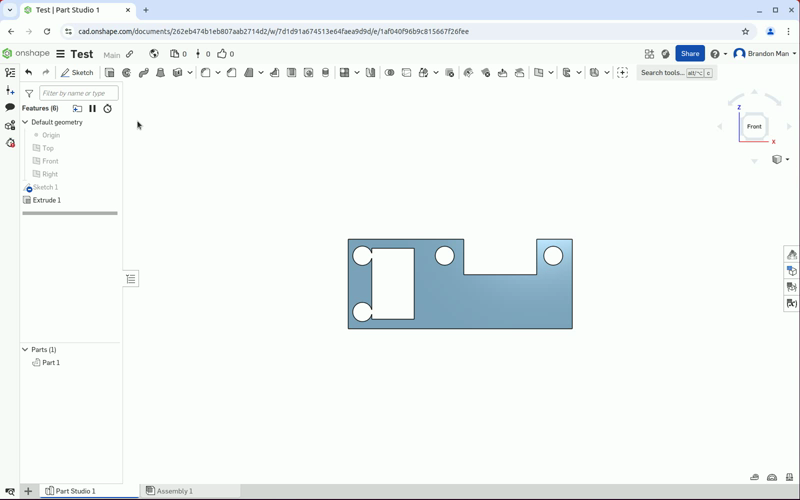
mouse_move(73, 189)
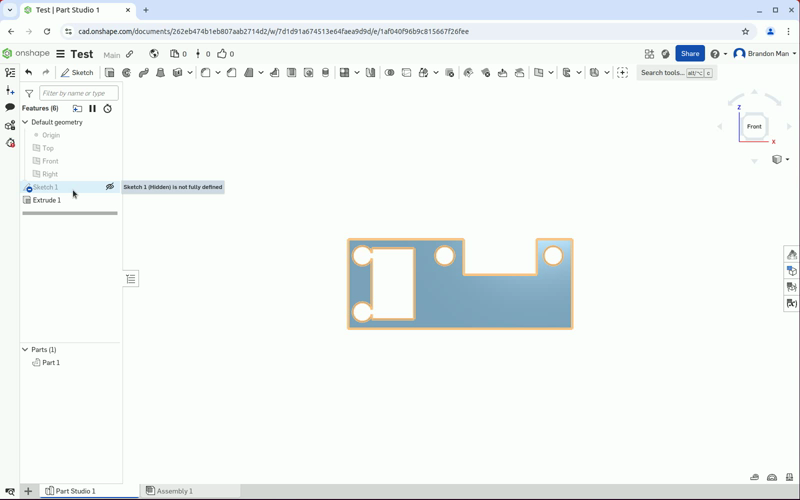
click(73, 189)
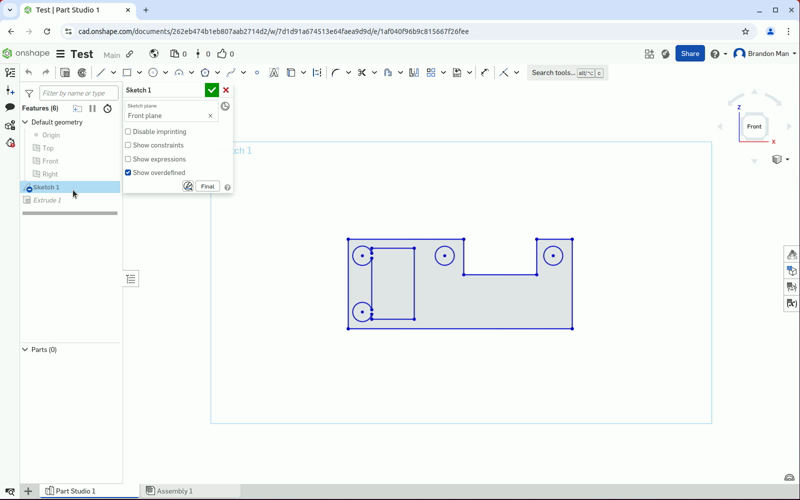
mouse_move(229, 92)
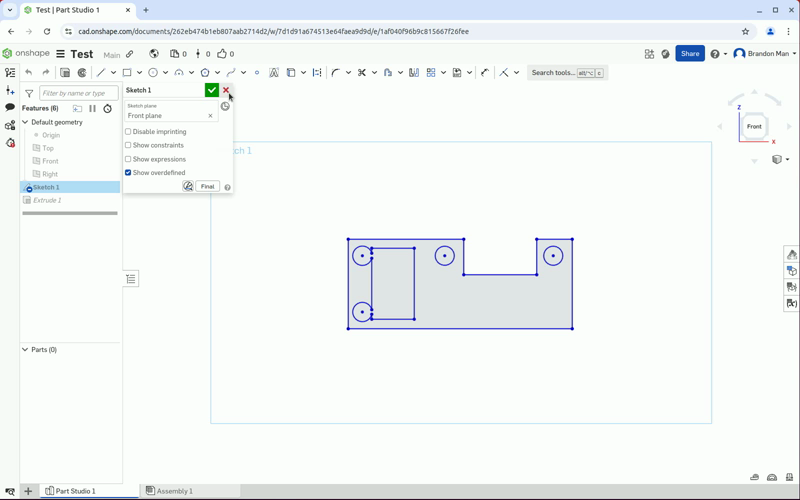
click(229, 92)
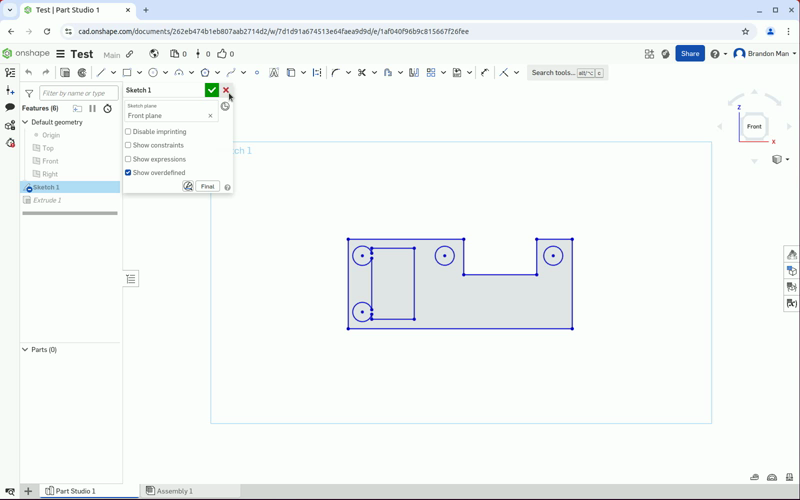
key(shift+s)
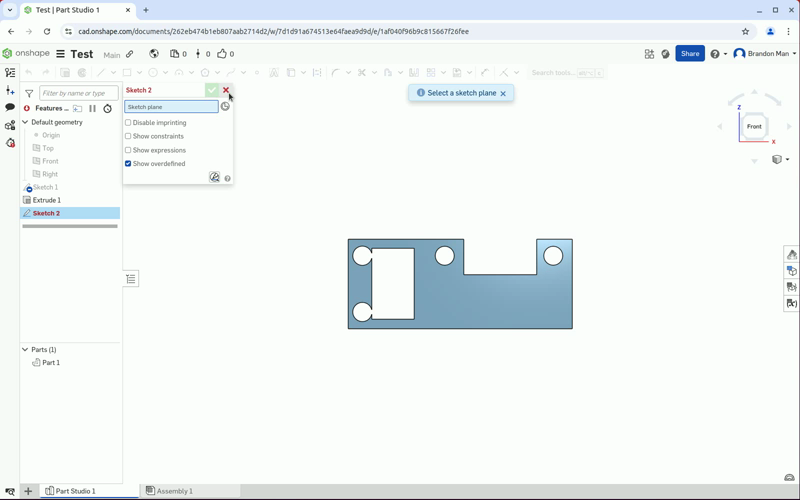
mouse_move(73, 163)
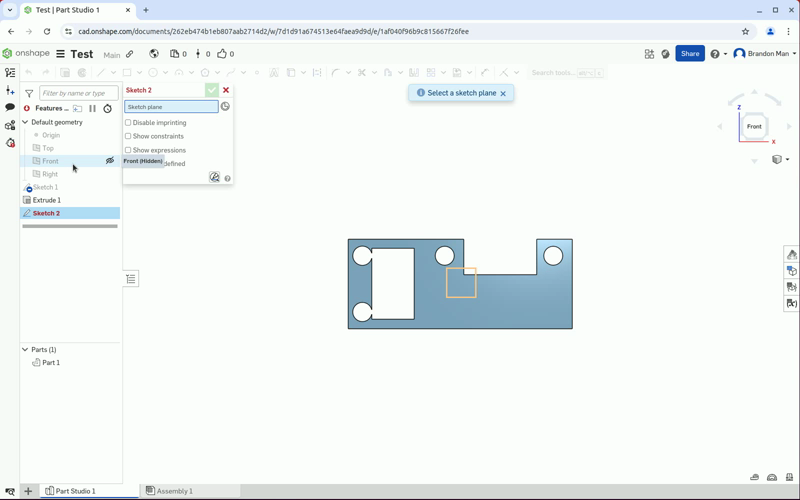
click(73, 163)
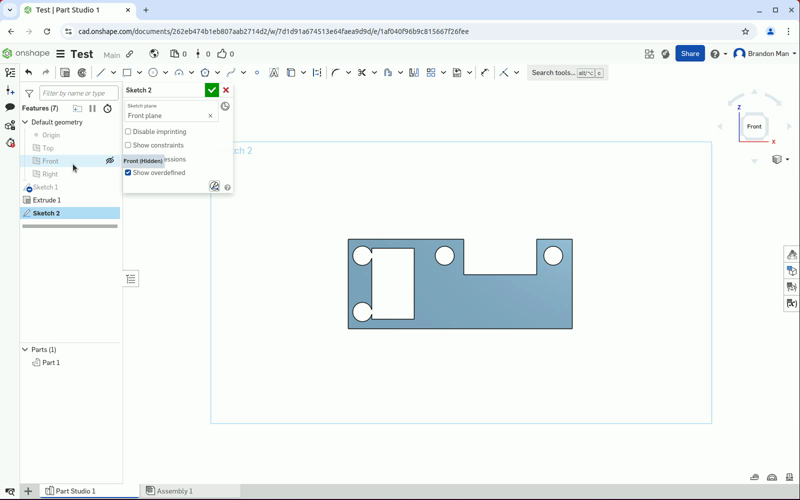
mouse_move(73, 352)
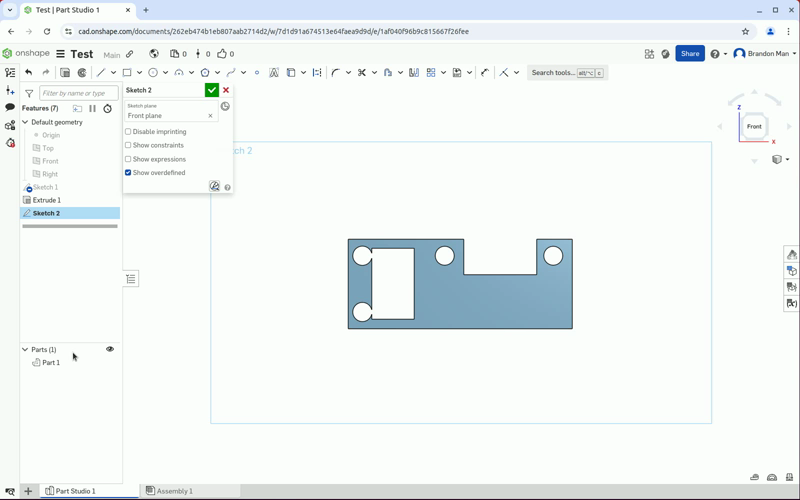
key(y)
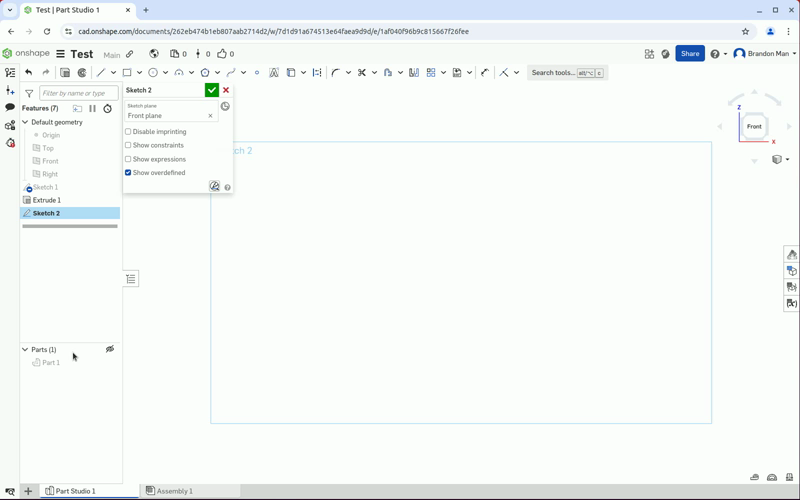
key(l)
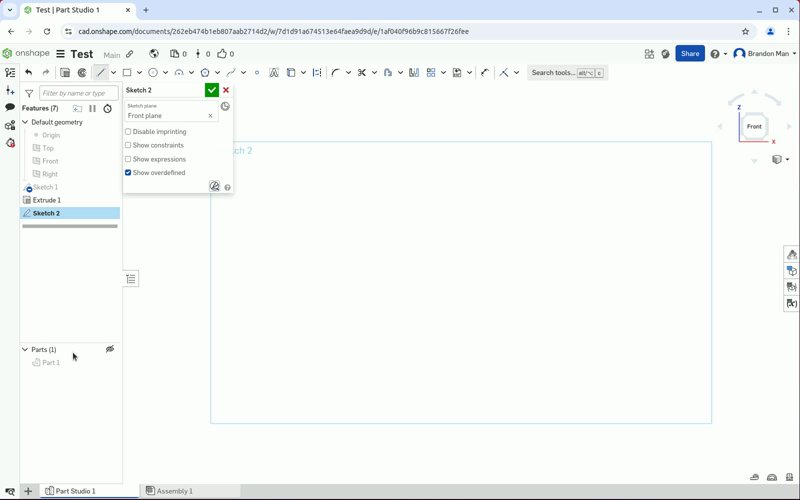
key_down(shift)
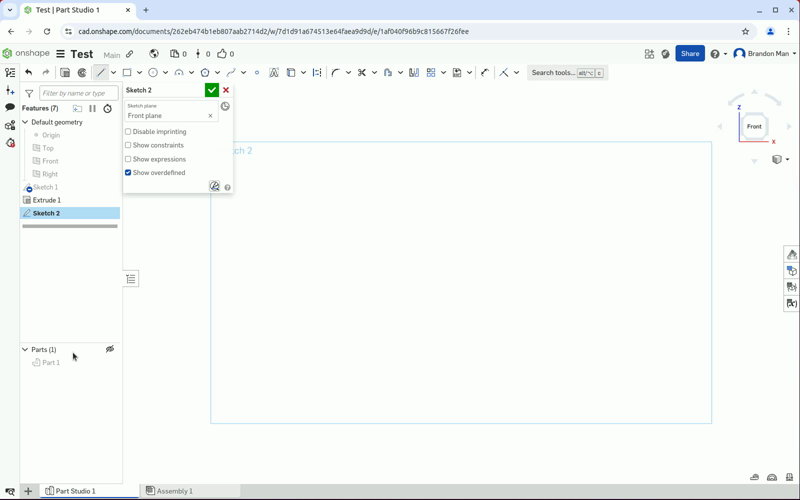
mouse_move(464, 274)
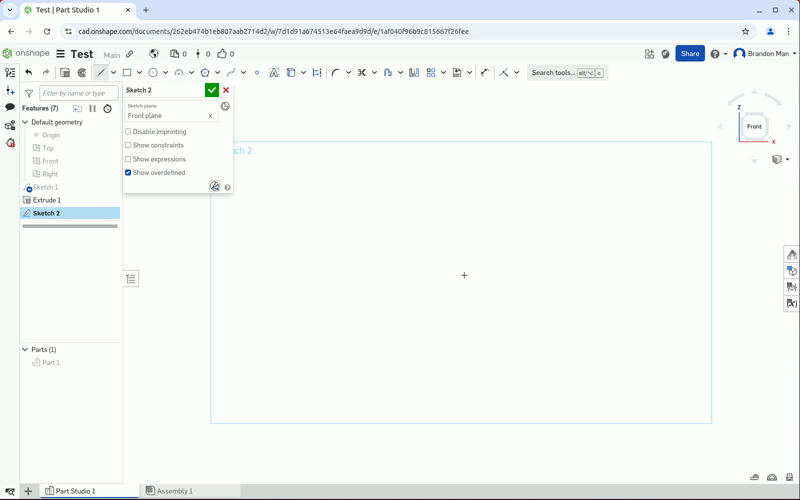
click(464, 274)
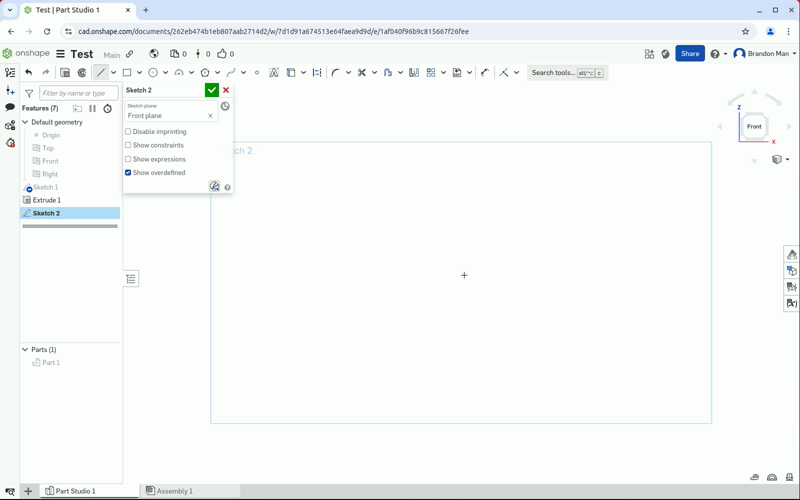
key_up(shift)
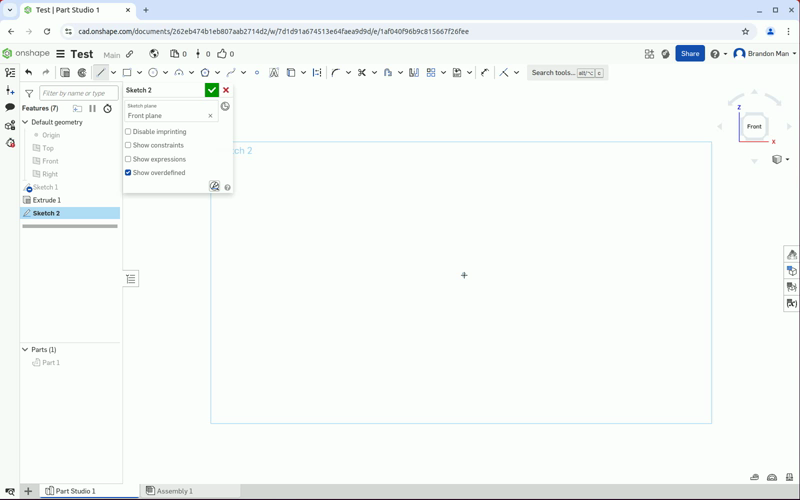
key_down(shift)
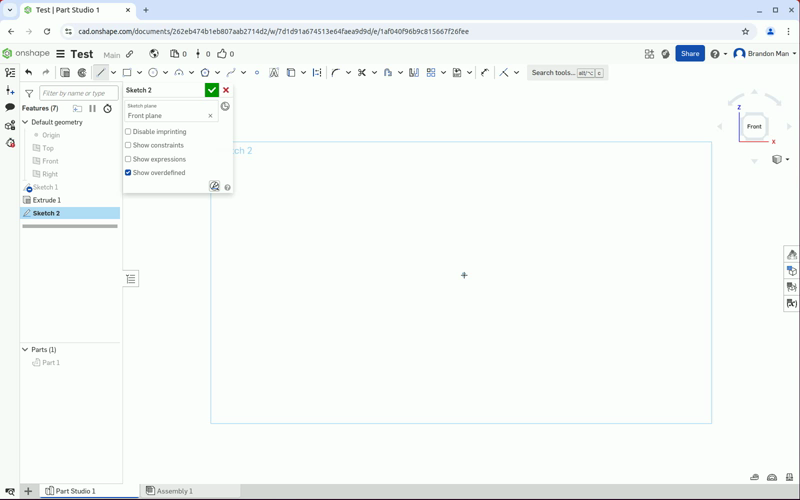
mouse_move(537, 274)
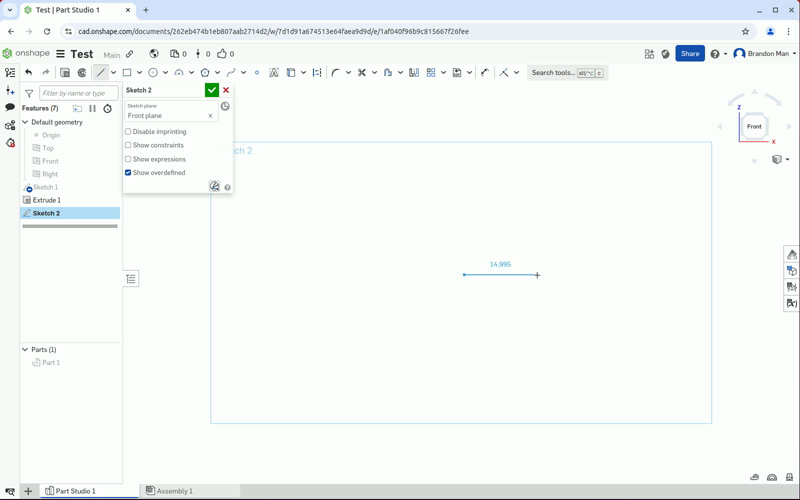
click(537, 274)
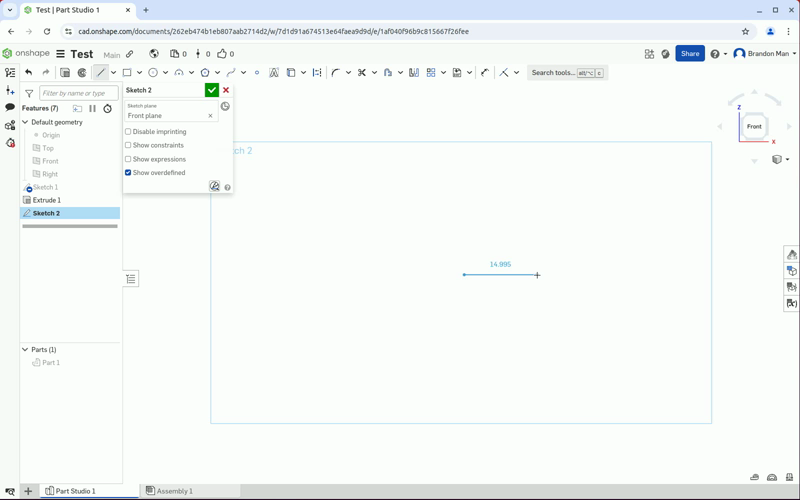
key_up(shift)
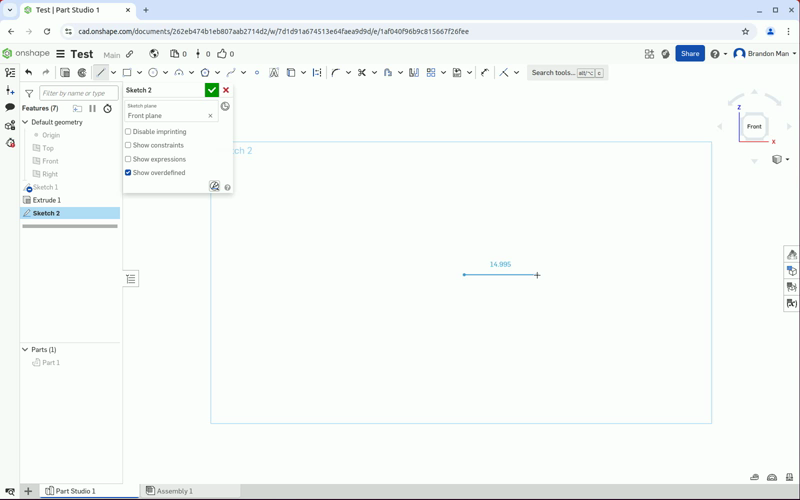
key_down(shift)
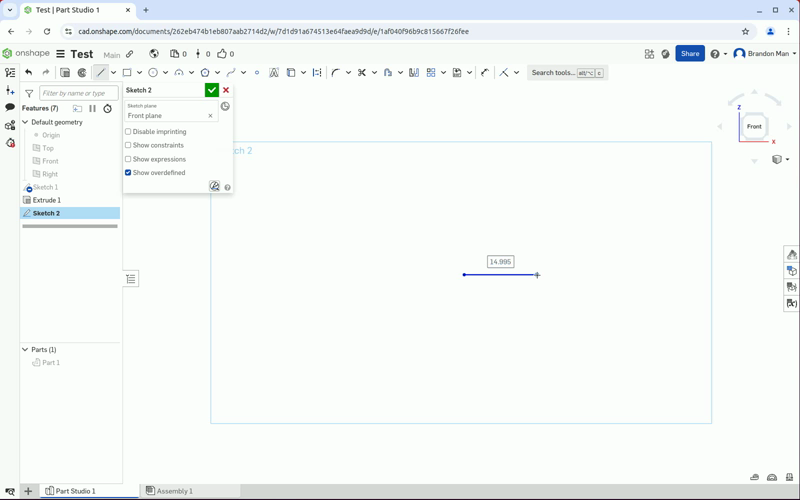
mouse_move(567, 274)
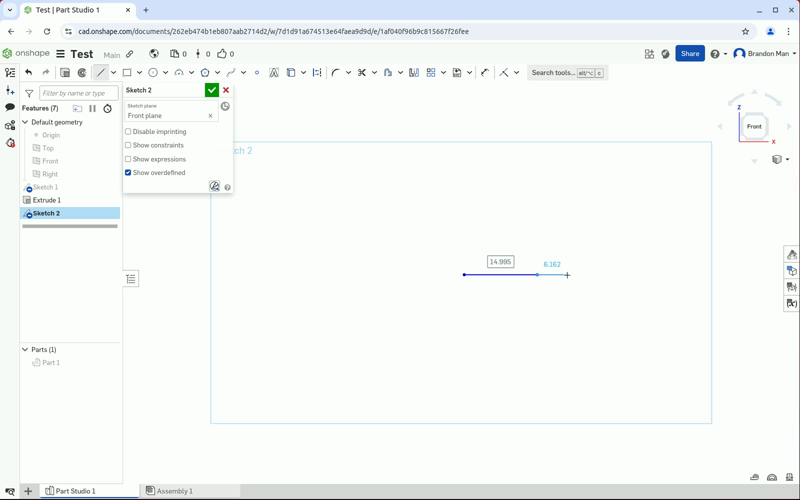
mouse_move(537, 237)
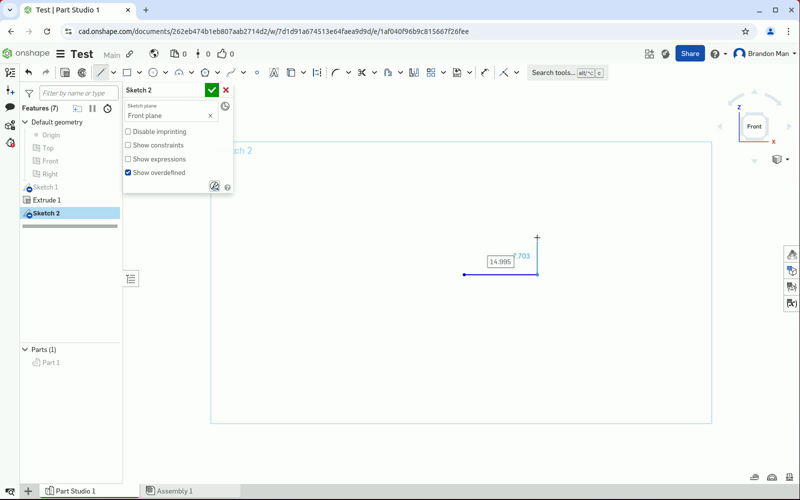
click(537, 237)
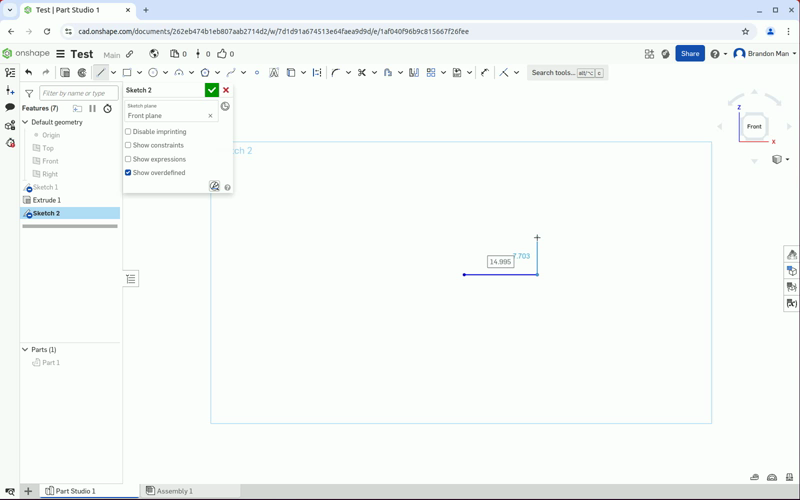
key_up(shift)
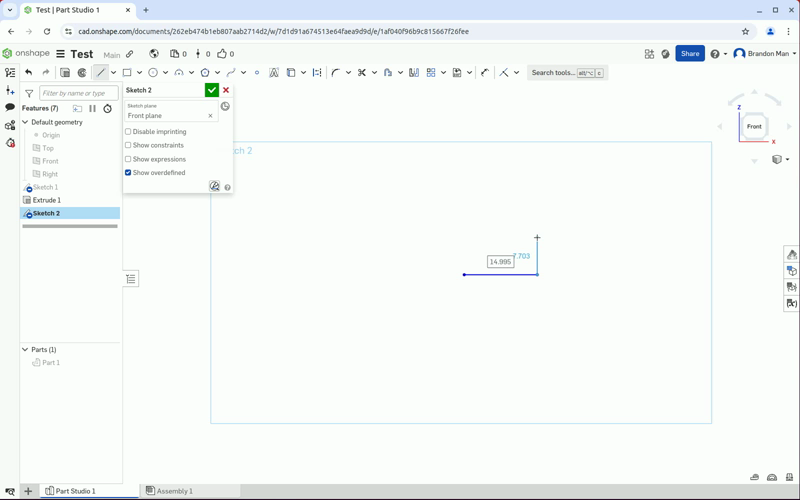
key_down(shift)
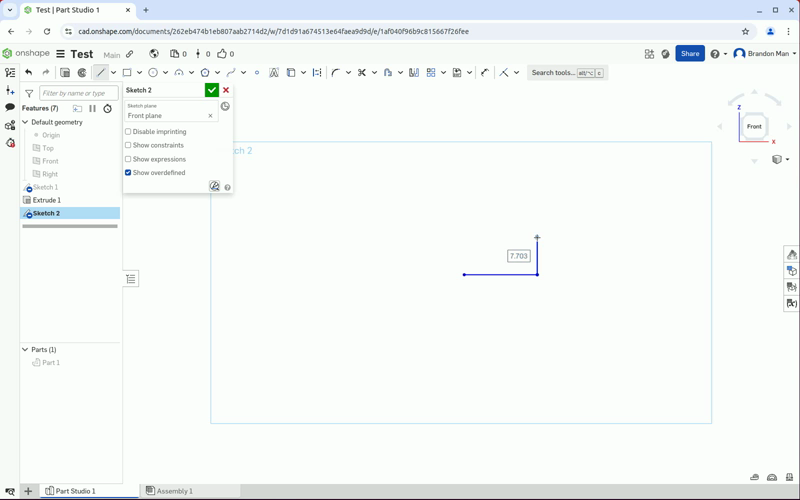
mouse_move(469, 237)
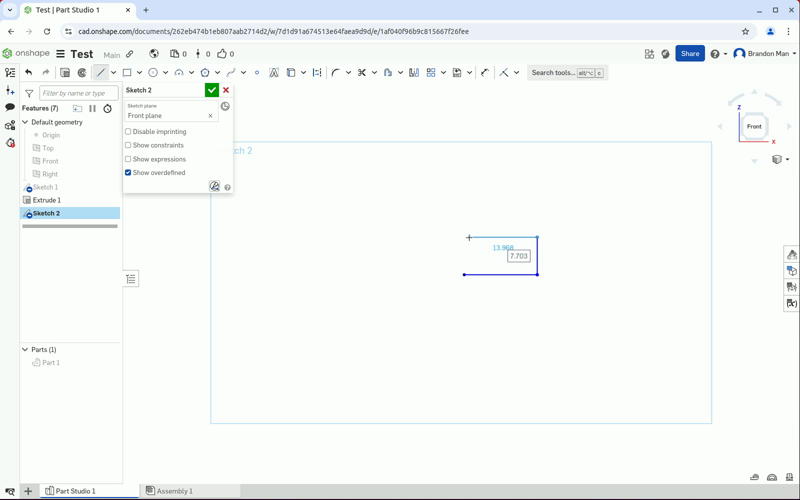
click(469, 237)
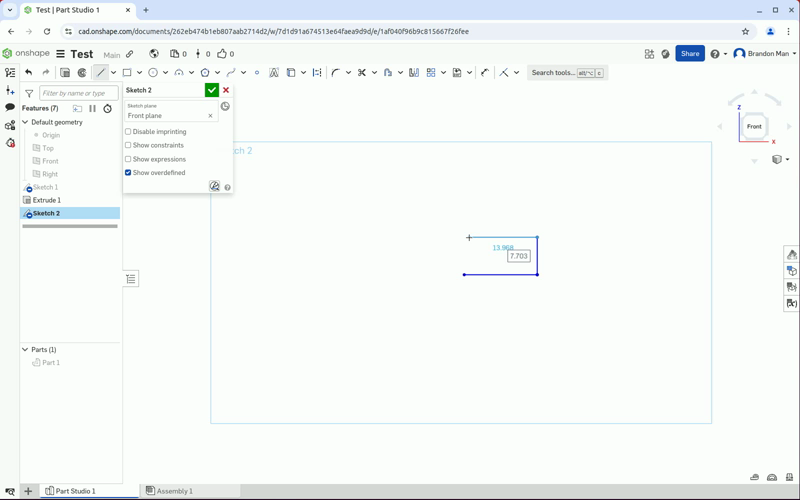
key_up(shift)
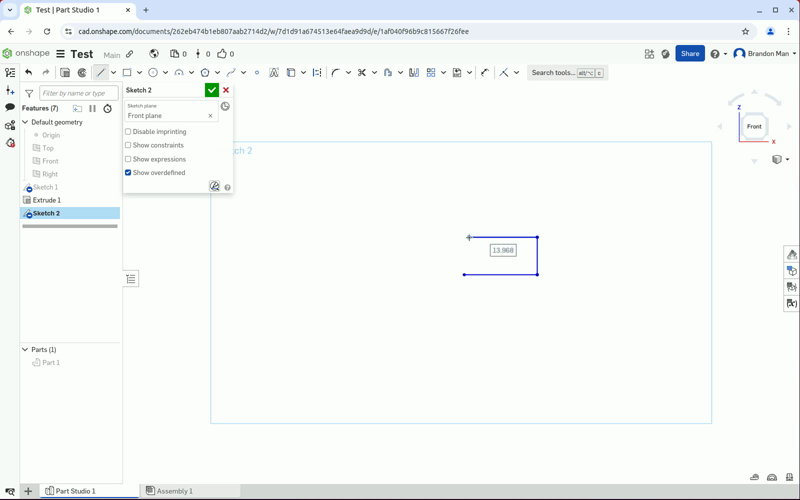
key_down(shift)
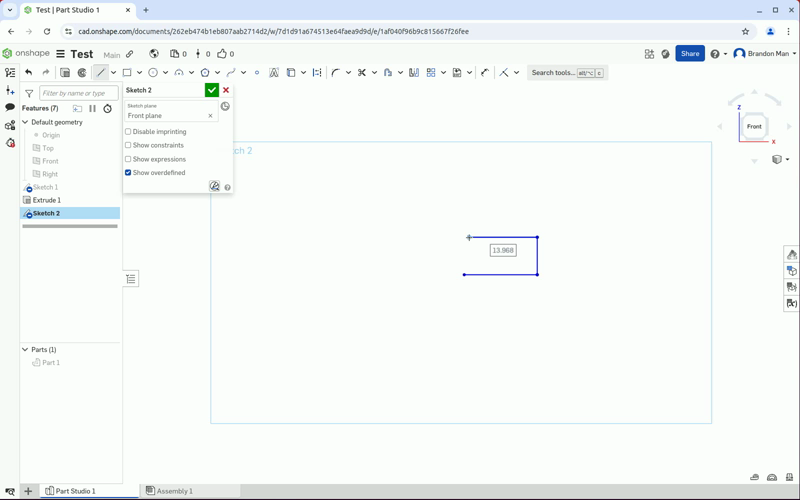
mouse_move(499, 237)
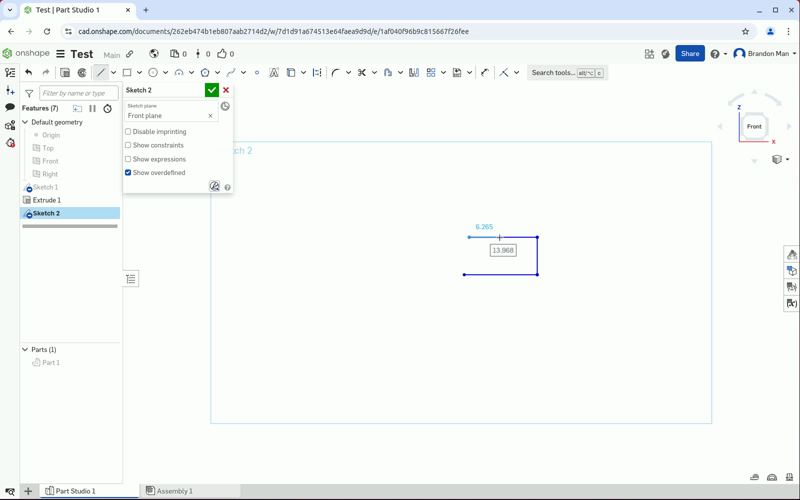
mouse_move(467, 237)
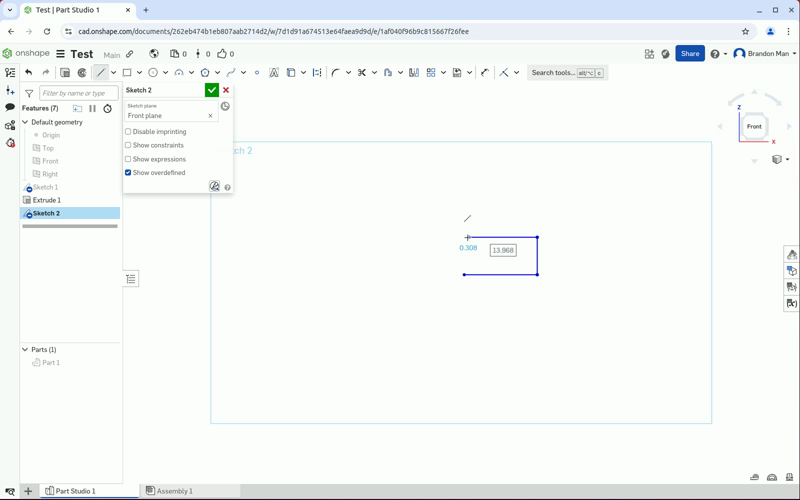
scroll(6)
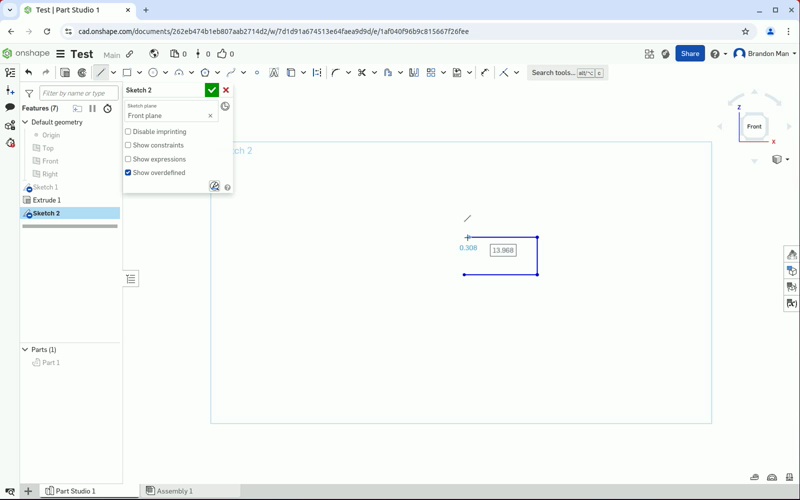
scroll(6)
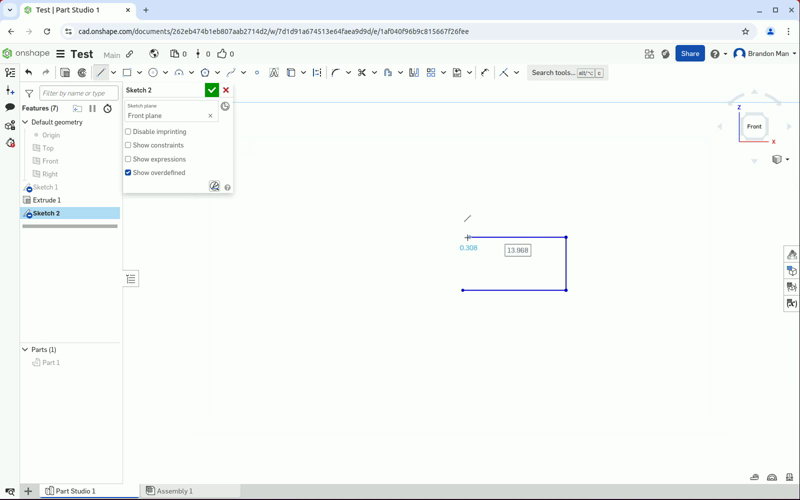
scroll(6)
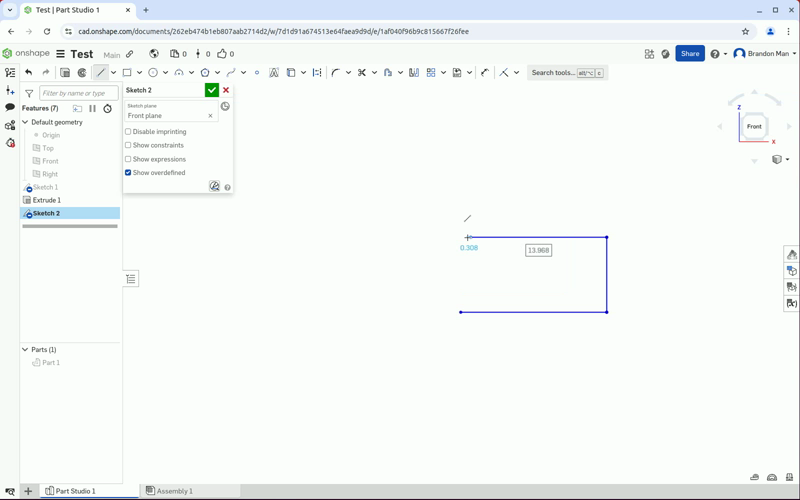
scroll(6)
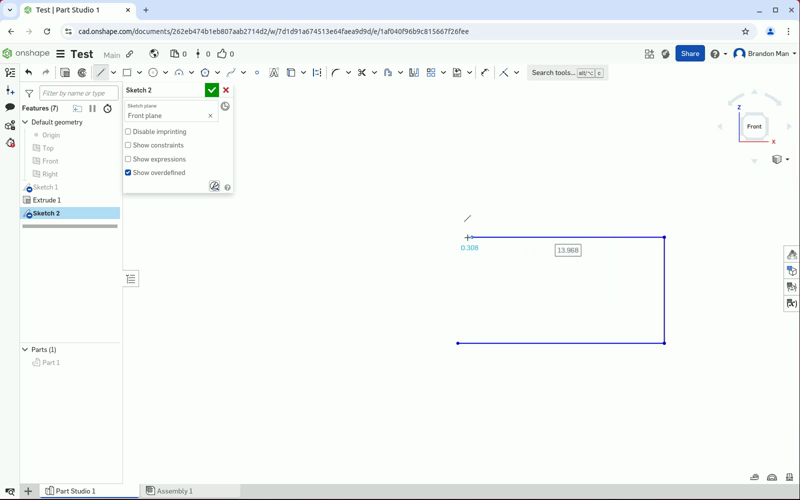
scroll(6)
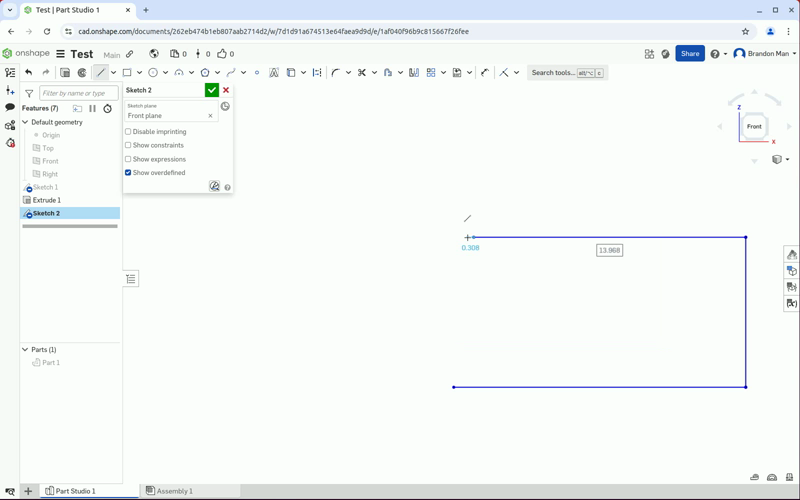
scroll(6)
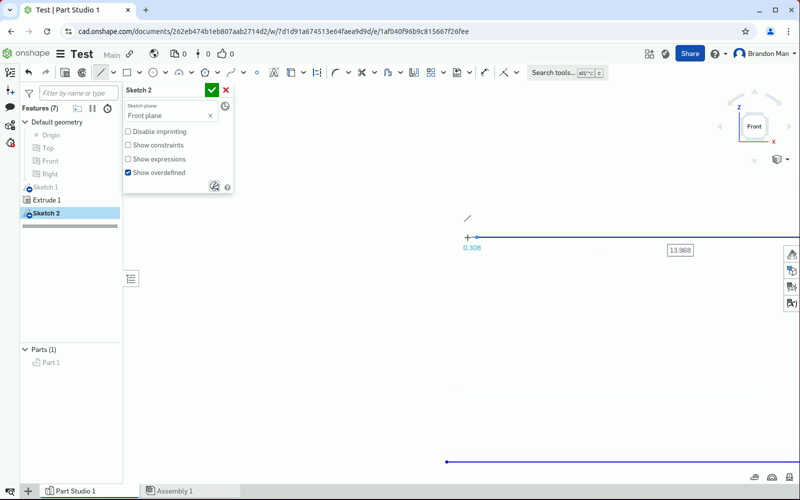
scroll(6)
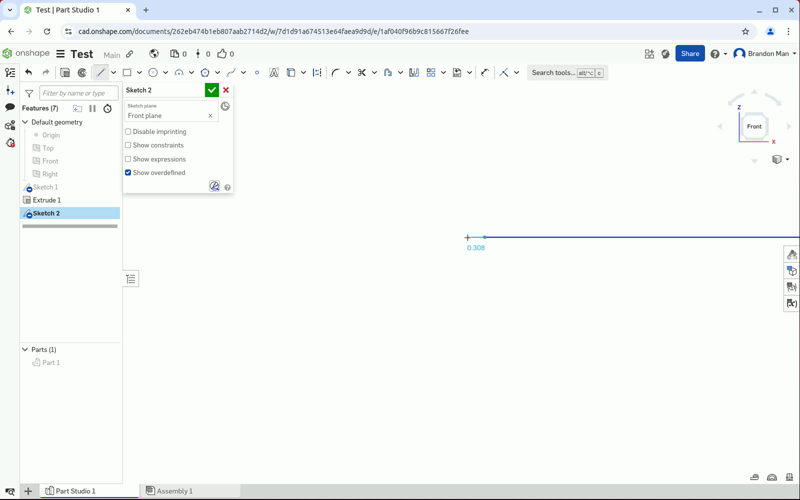
click(467, 237)
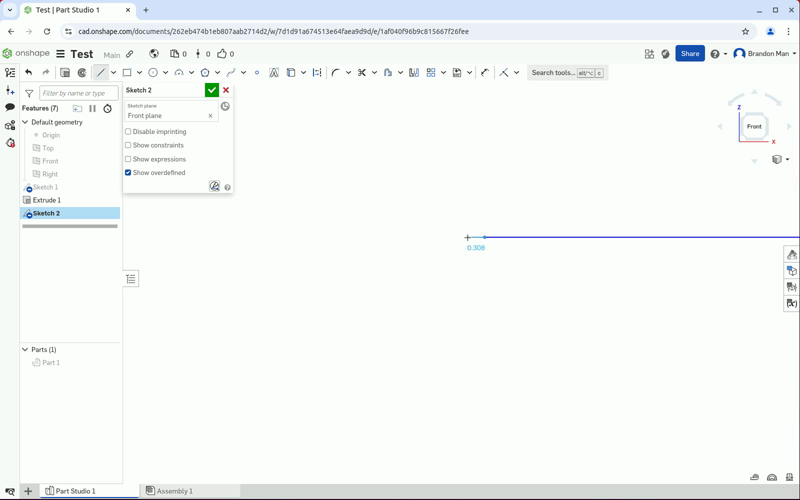
scroll(-6)
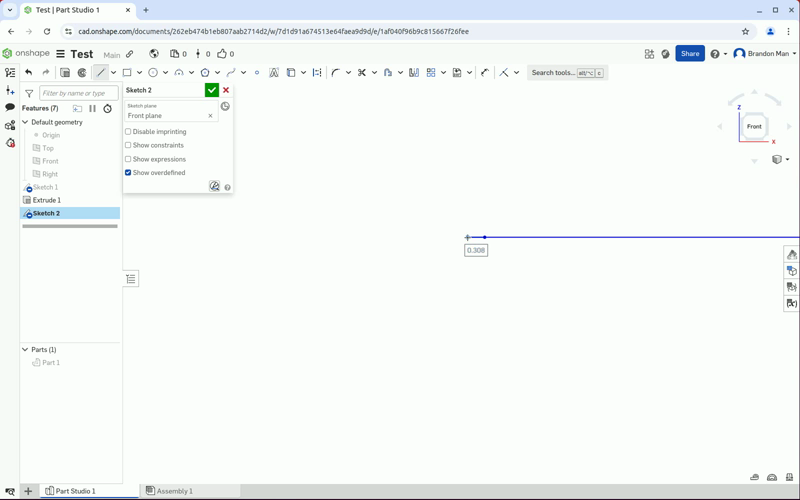
scroll(-6)
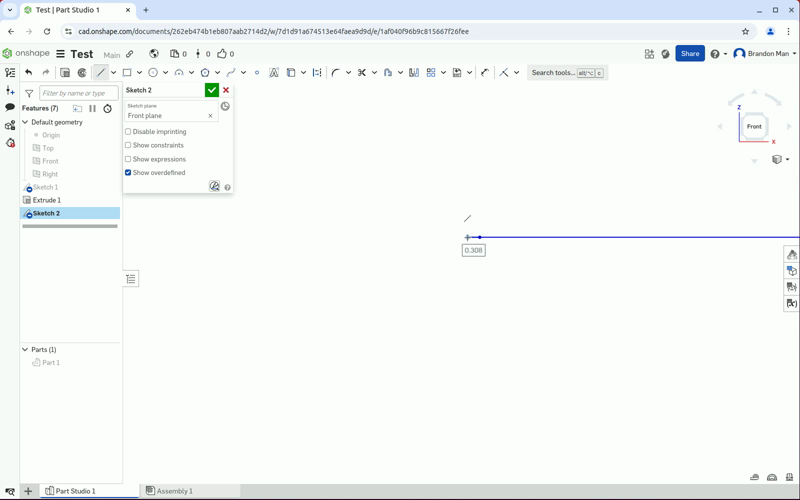
scroll(-6)
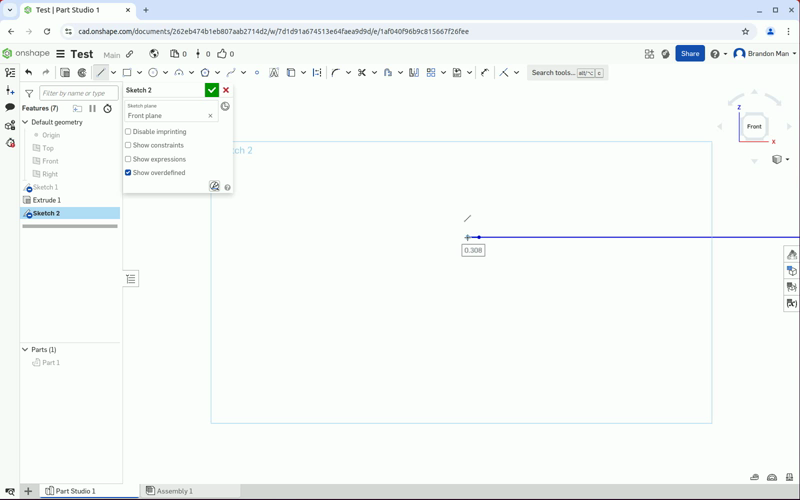
scroll(-6)
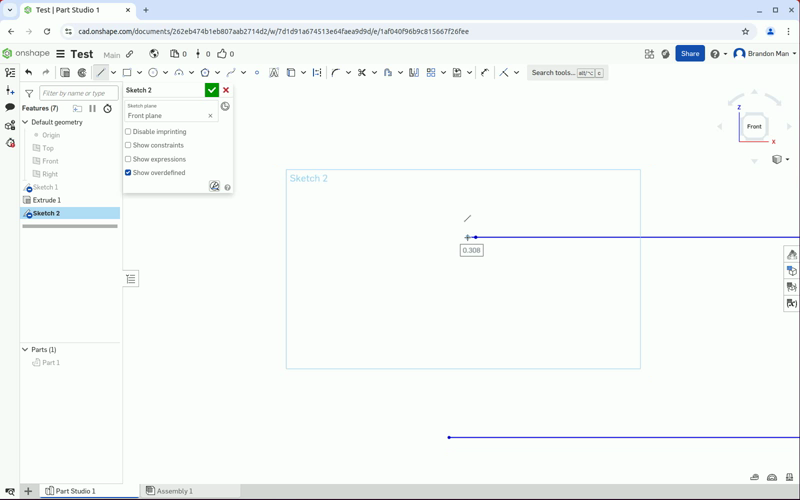
scroll(-6)
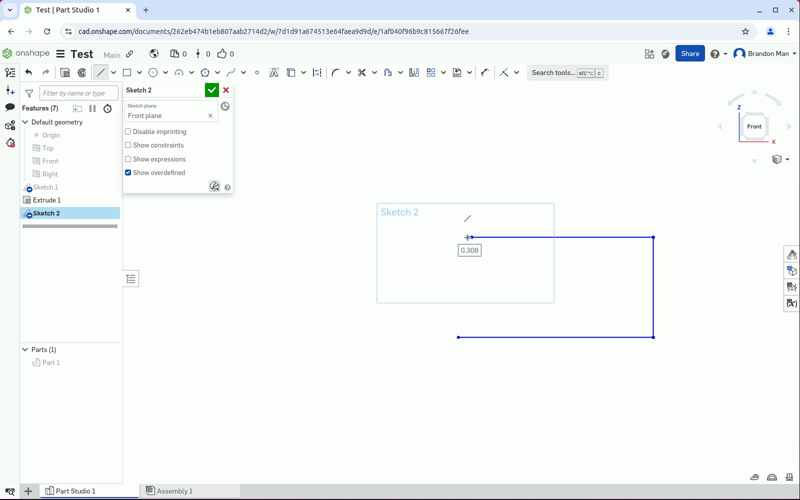
scroll(-6)
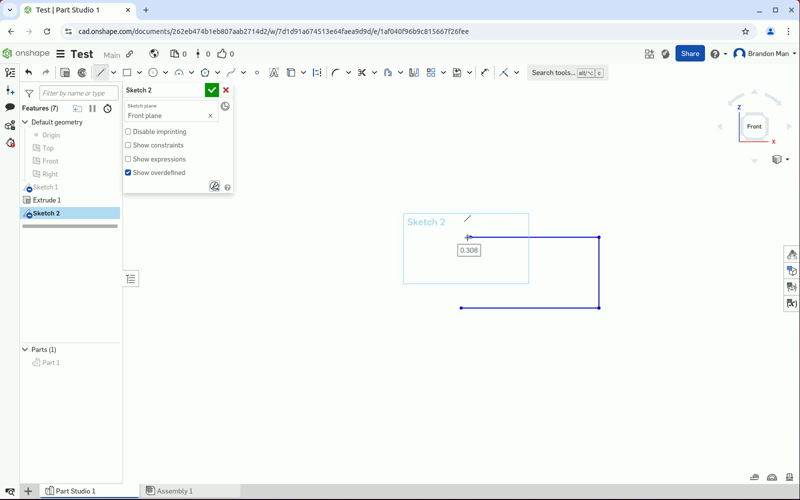
scroll(-6)
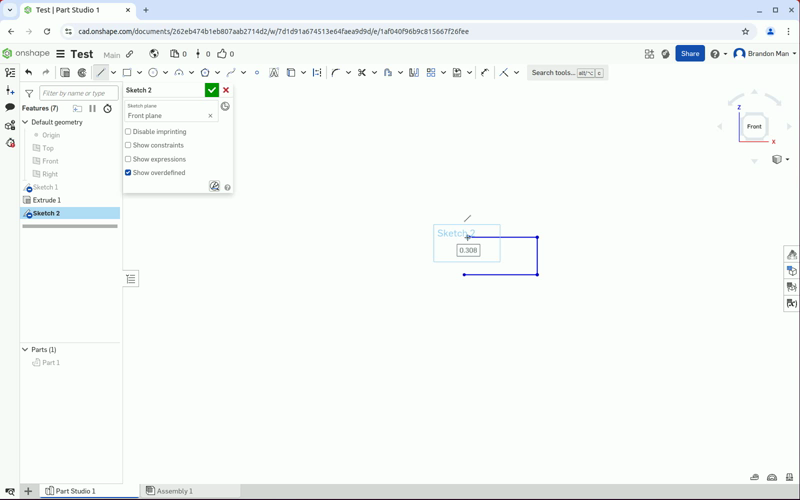
key_up(shift)
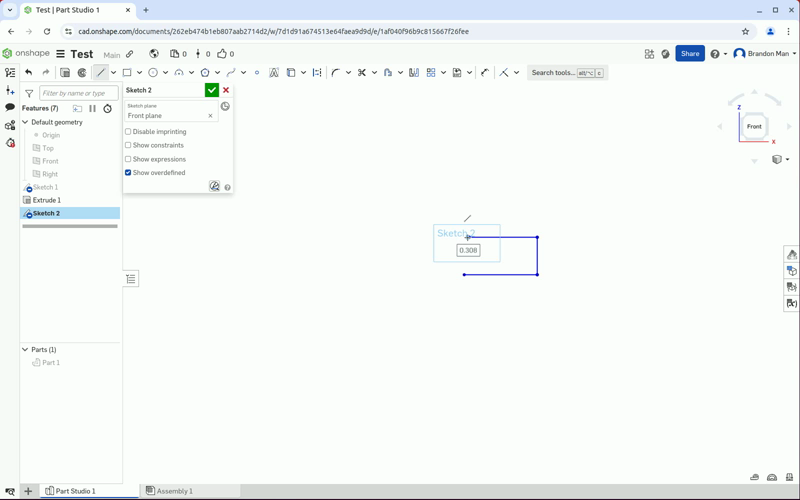
key_down(shift)
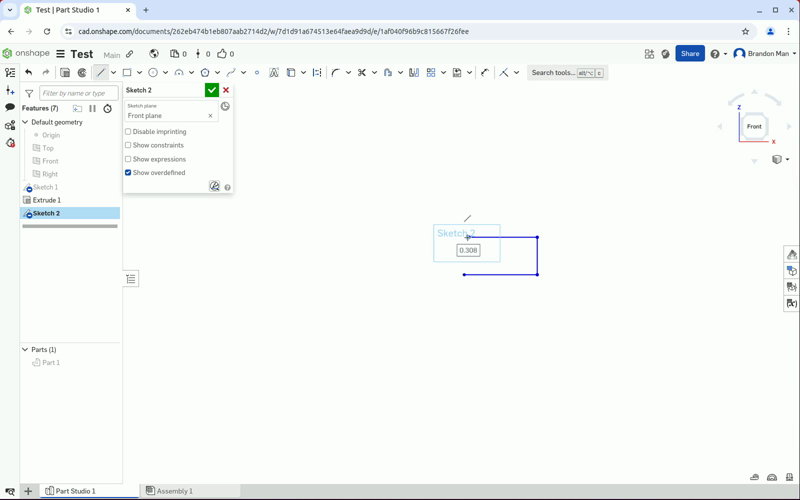
mouse_move(498, 237)
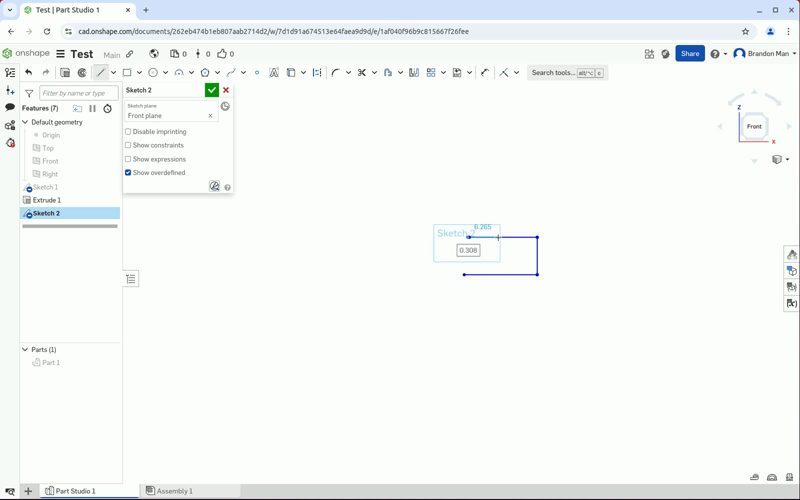
mouse_move(464, 237)
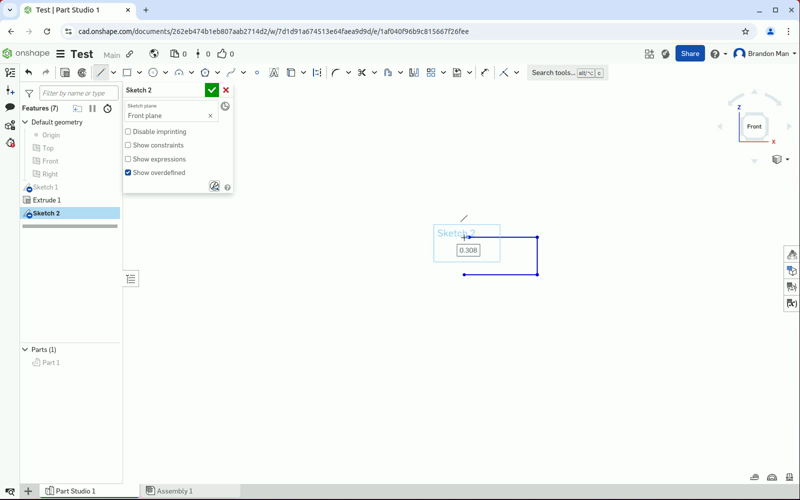
scroll(6)
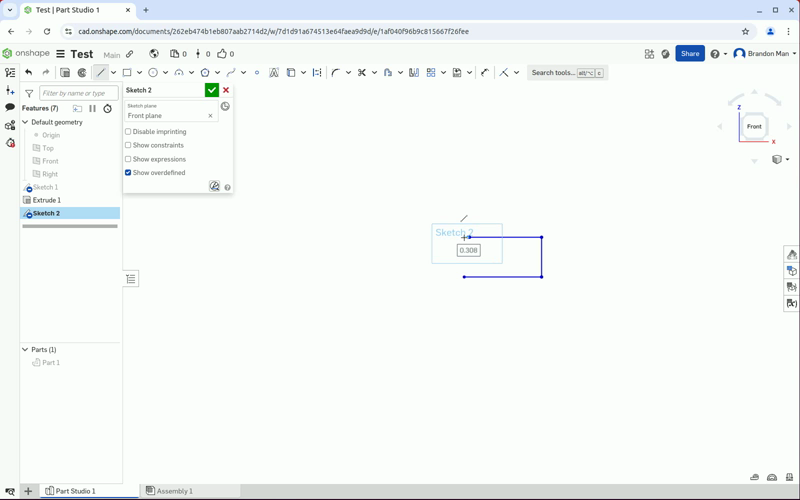
scroll(6)
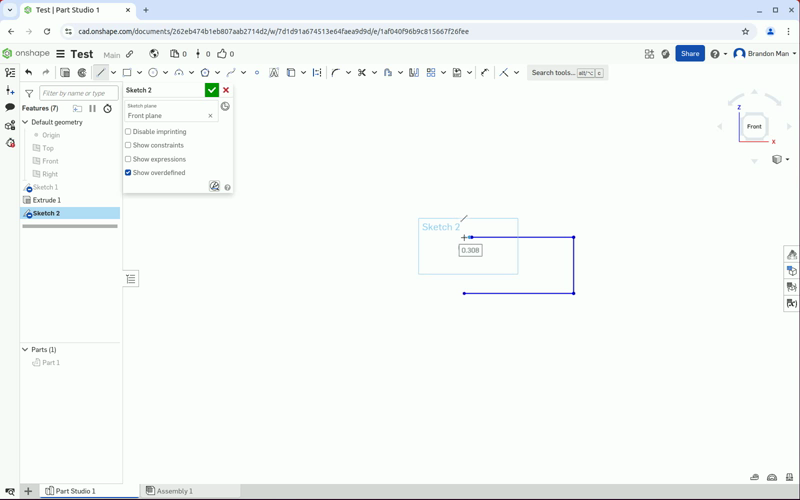
scroll(6)
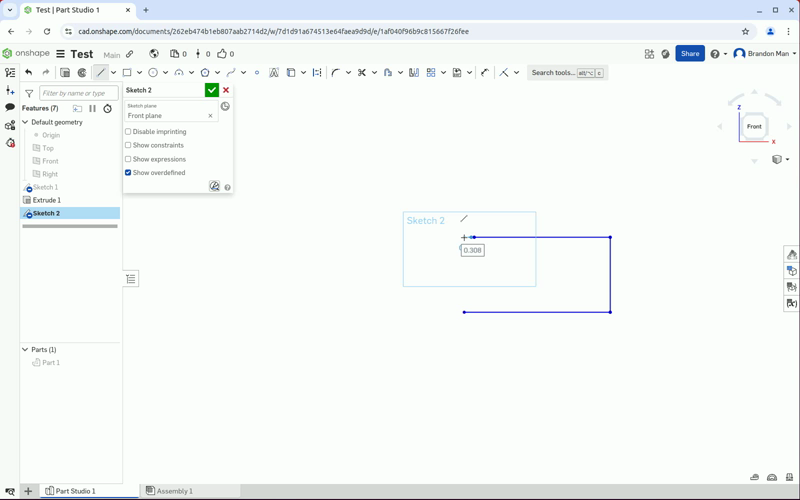
scroll(6)
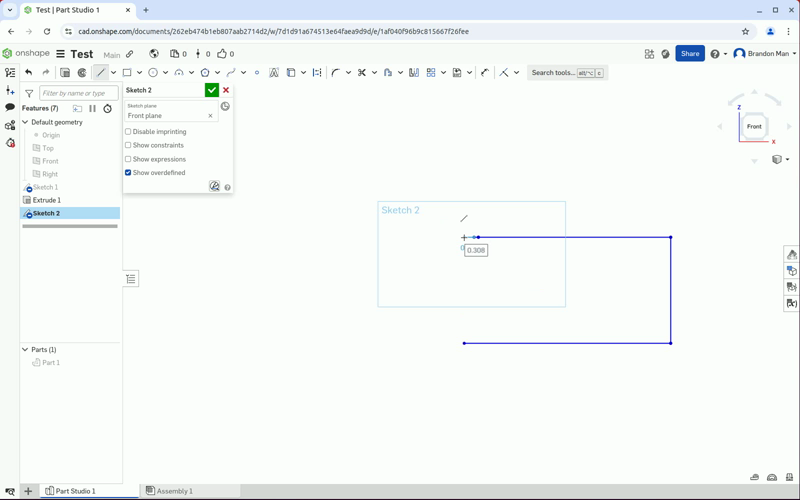
scroll(6)
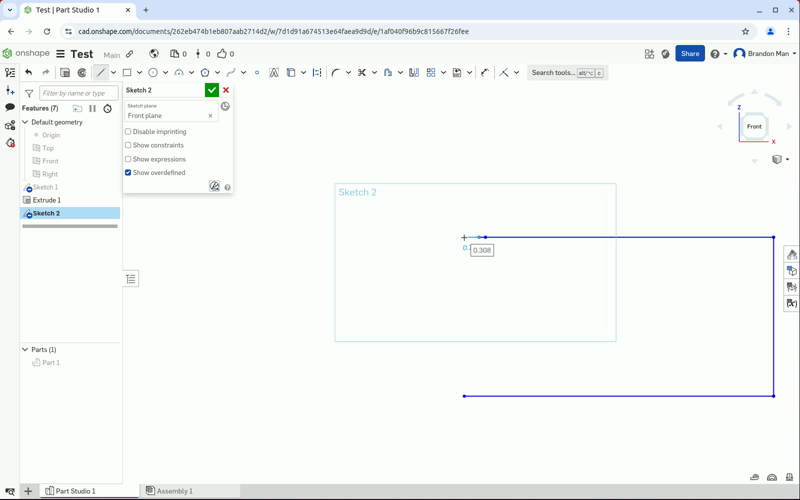
scroll(6)
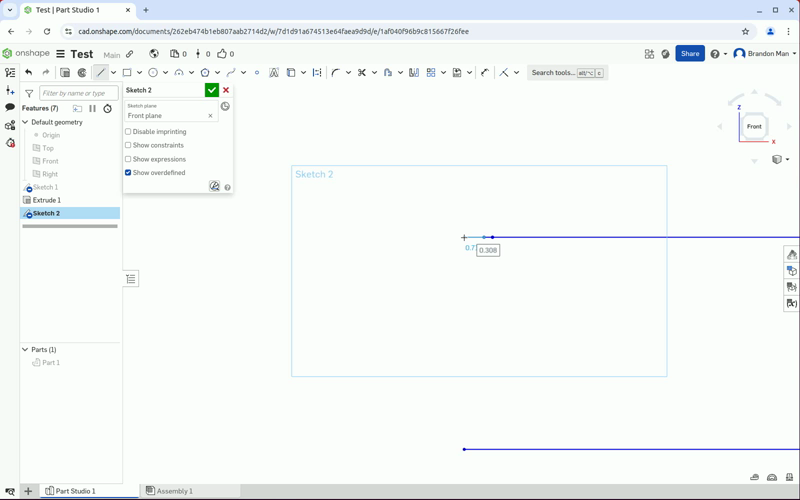
scroll(6)
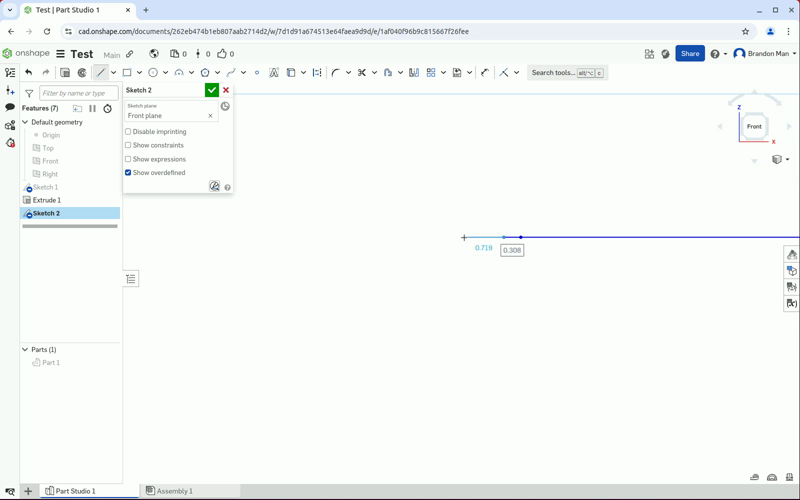
click(464, 237)
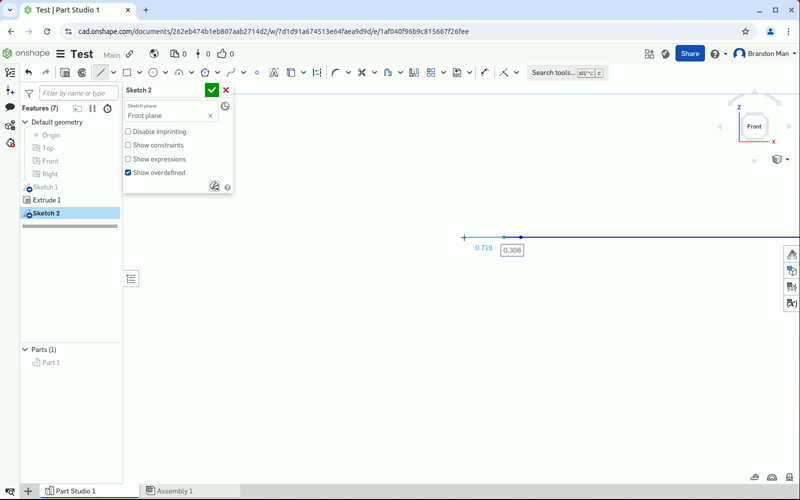
scroll(-6)
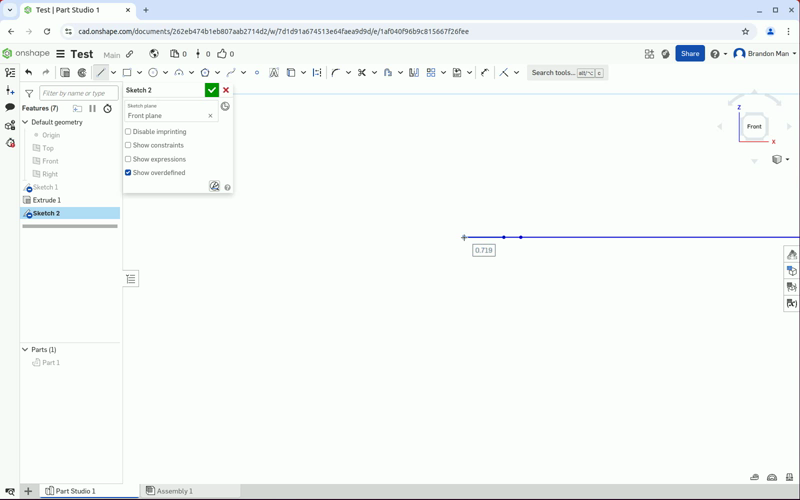
scroll(-6)
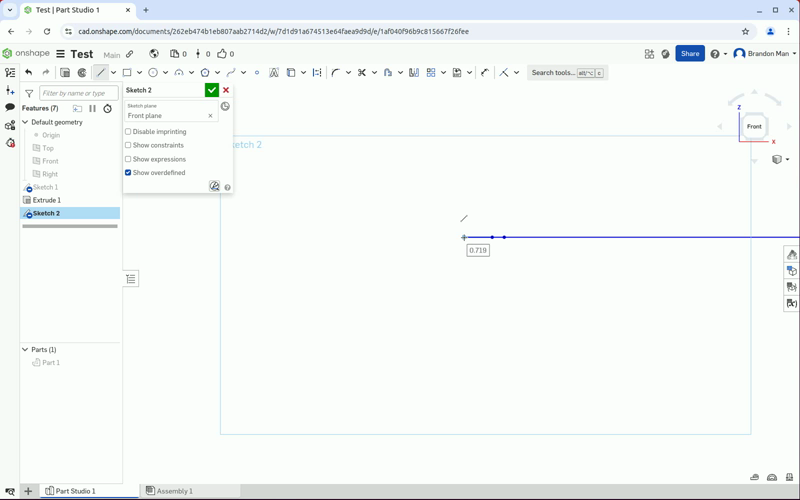
scroll(-6)
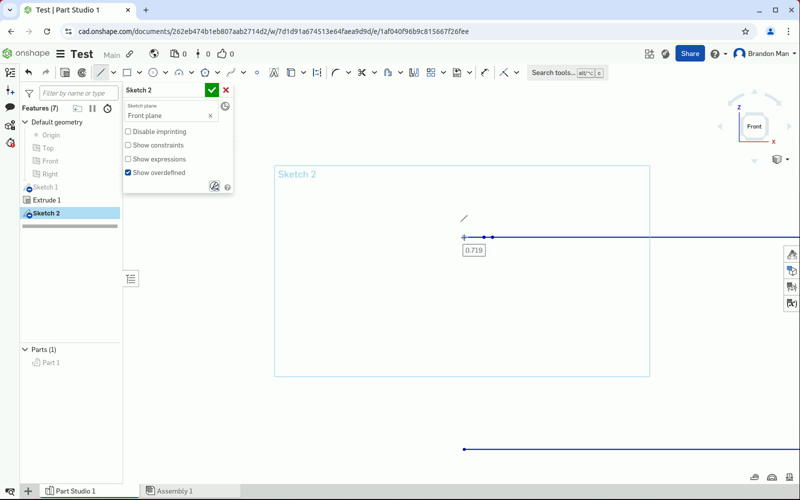
scroll(-6)
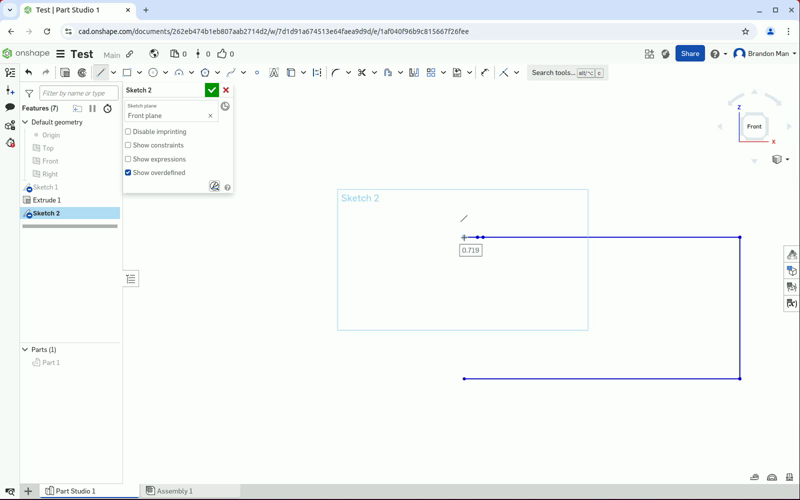
scroll(-6)
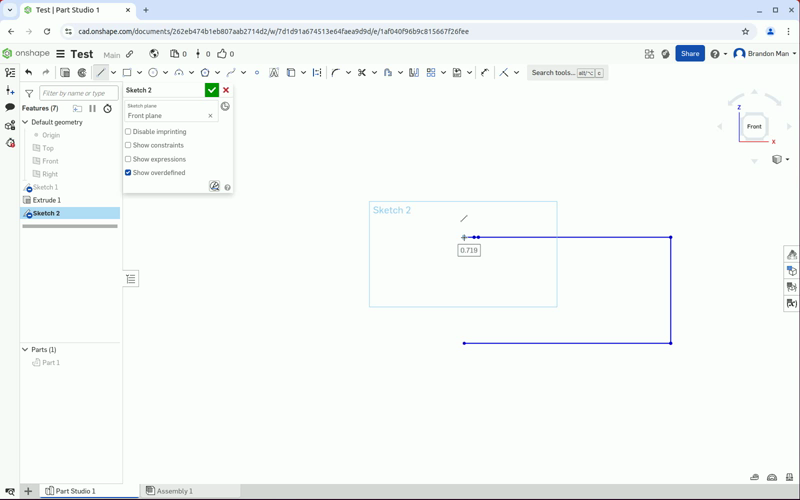
scroll(-6)
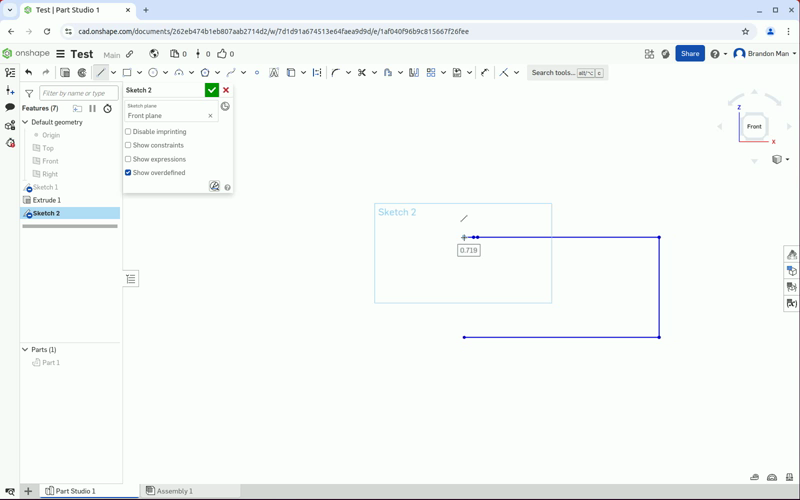
scroll(-6)
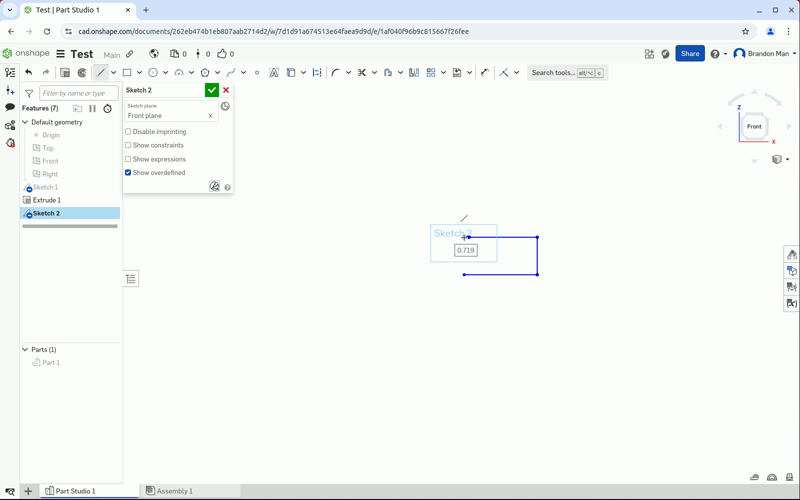
key_up(shift)
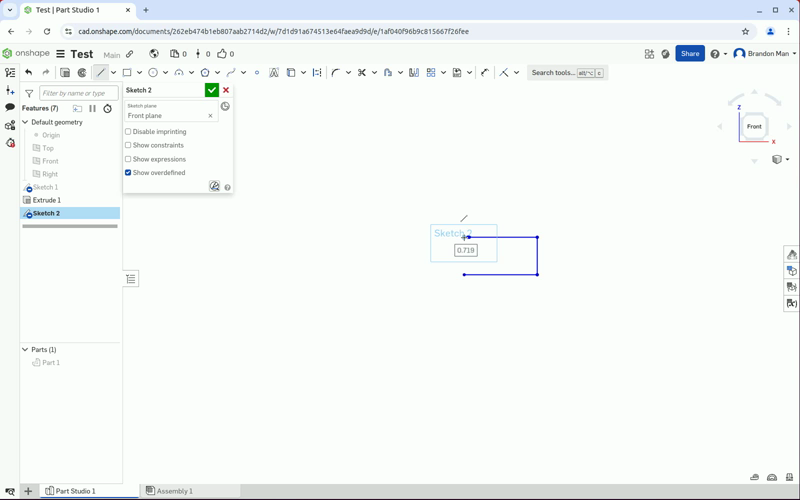
mouse_move(494, 237)
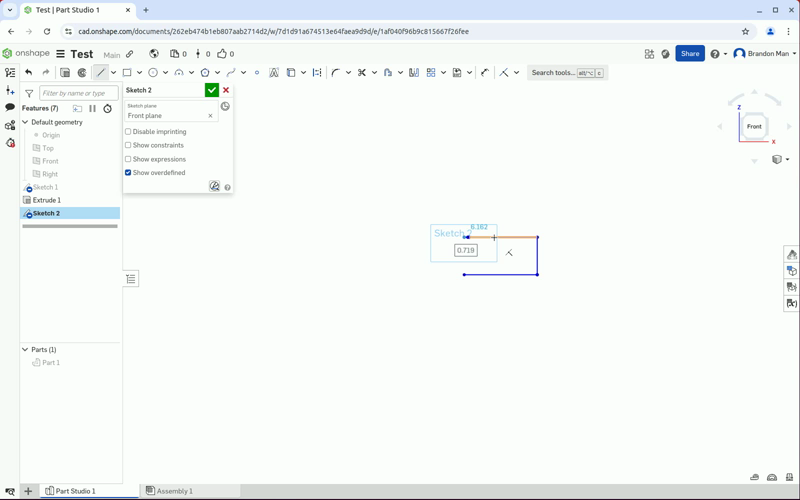
key_down(shift)
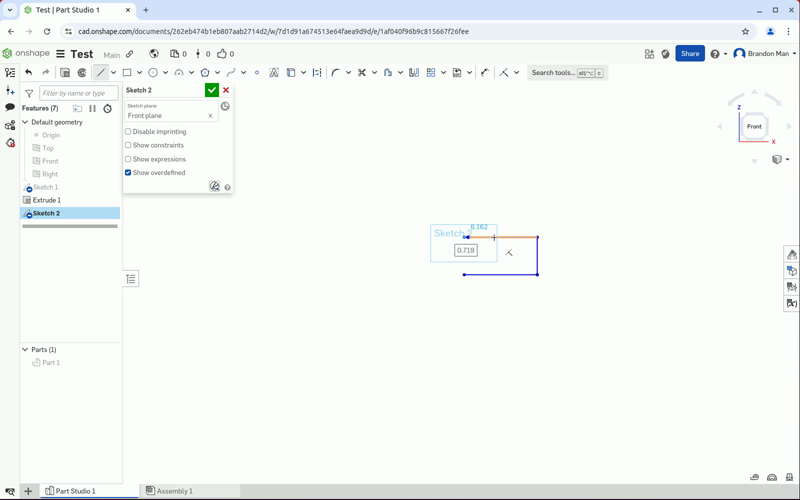
mouse_move(464, 274)
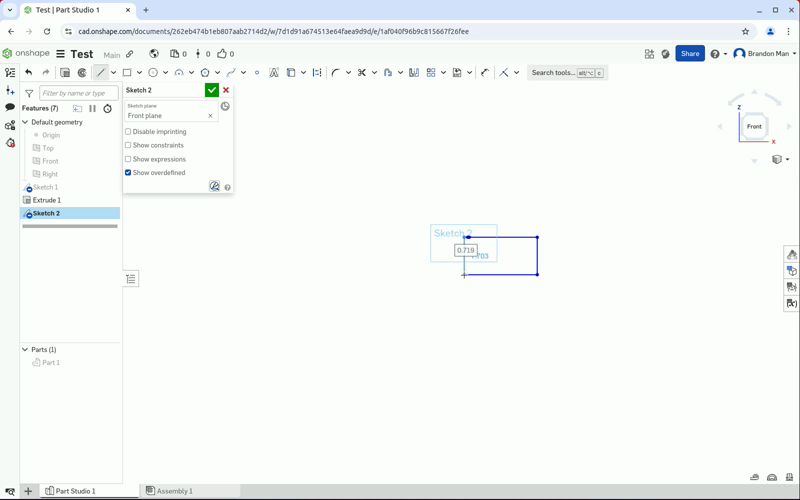
key_up(shift)
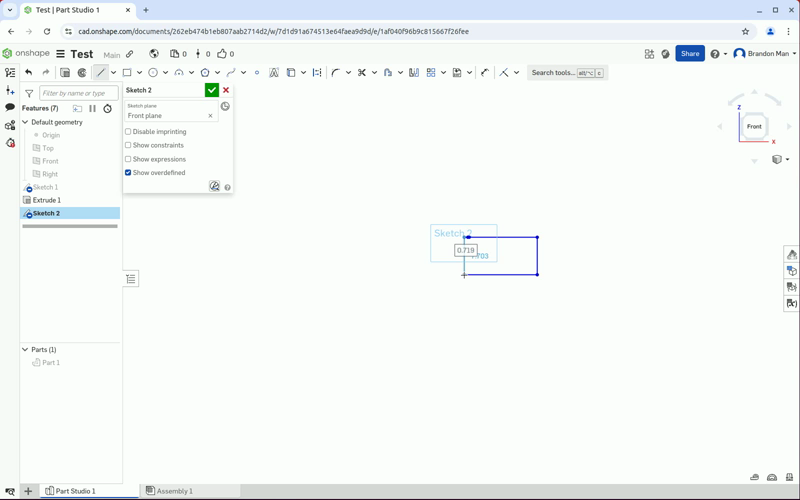
click(464, 274)
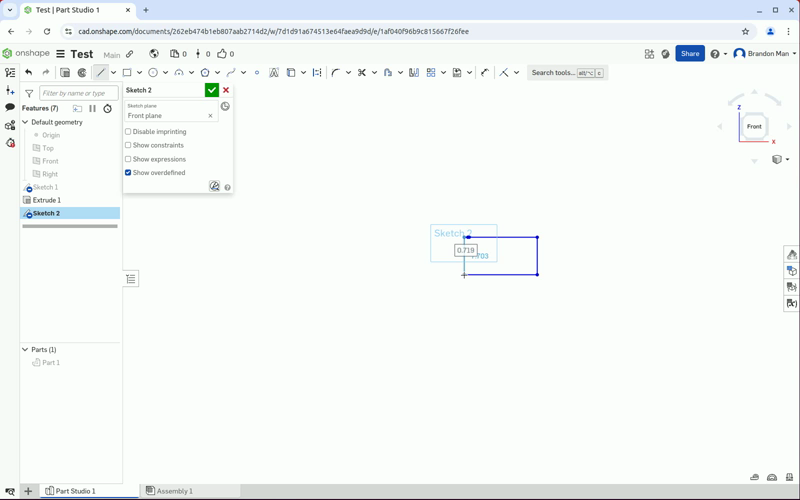
key(esc)
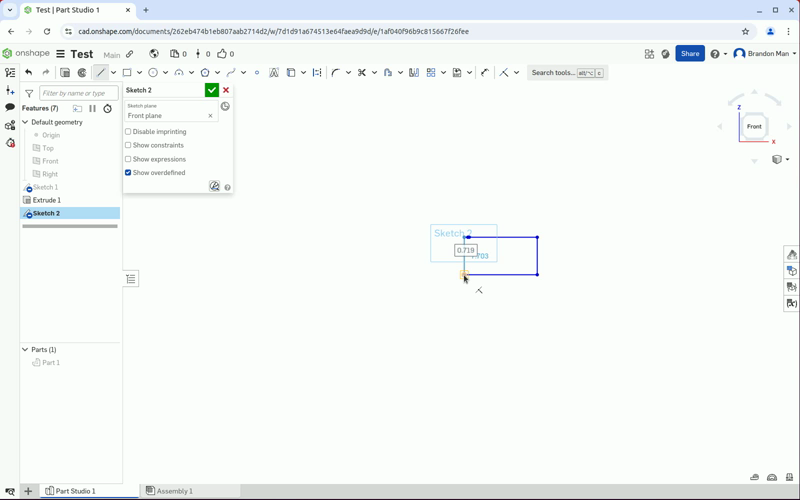
mouse_move(476, 252)
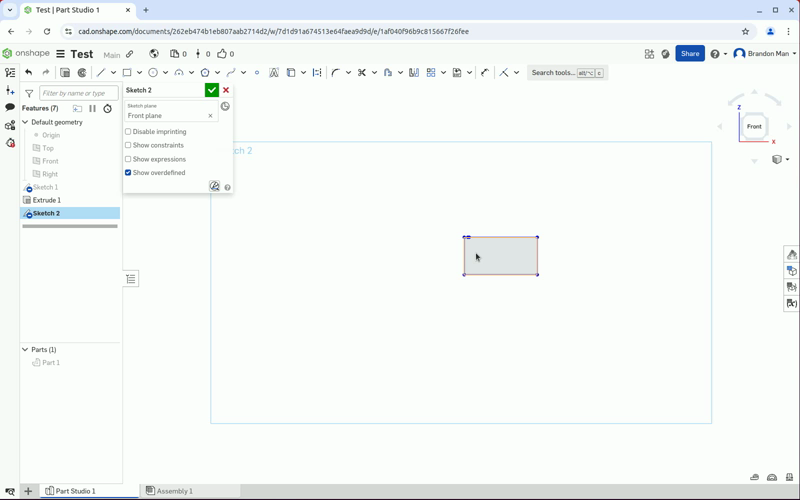
click(476, 252)
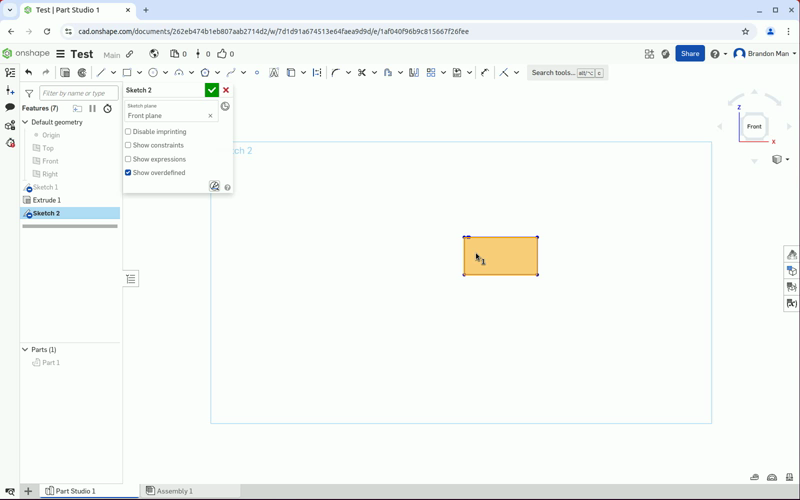
mouse_move(73, 352)
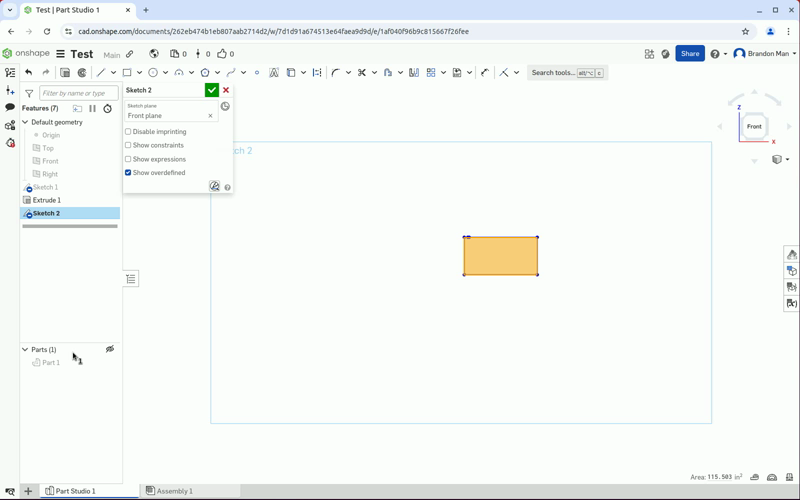
key(shift+y)
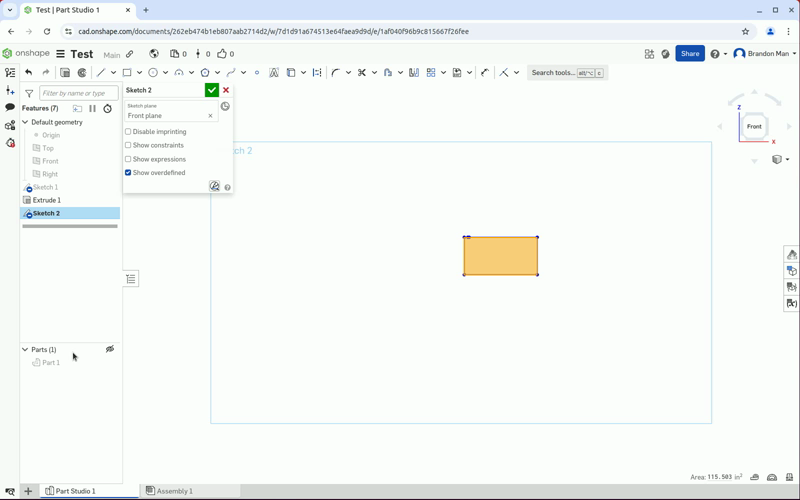
key(shift+e)
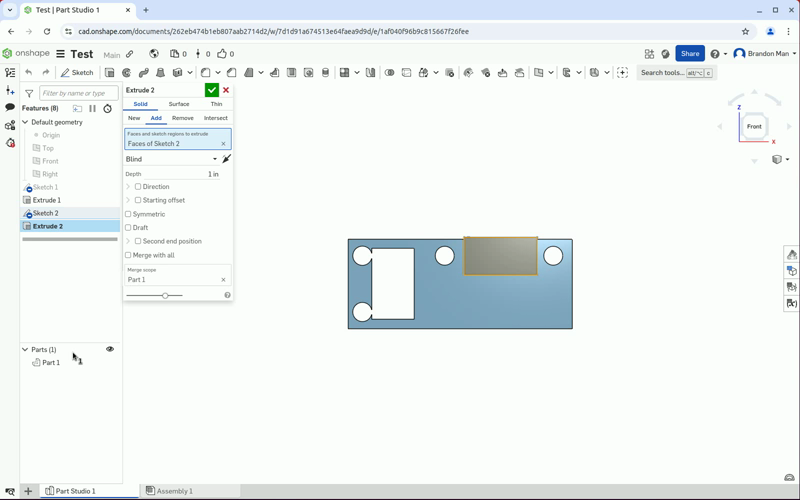
mouse_move(143, 106)
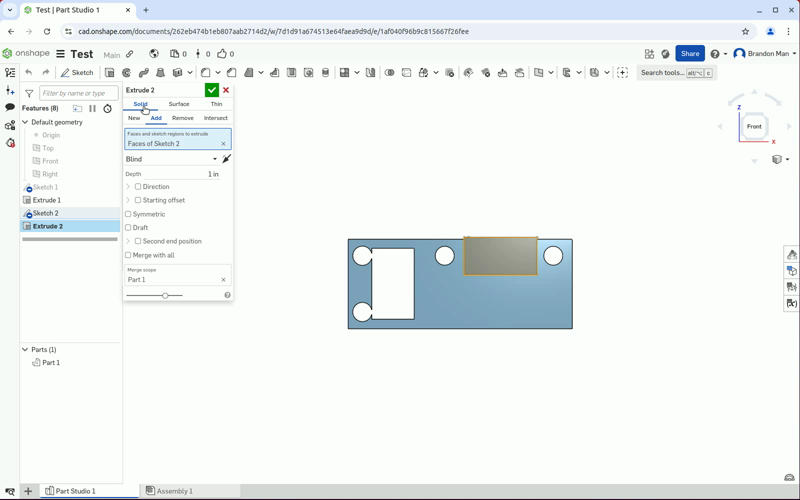
click(143, 106)
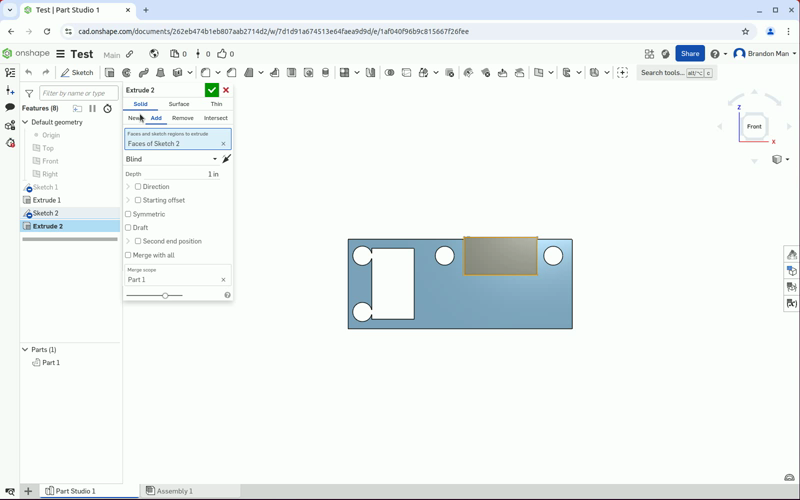
mouse_move(137, 120)
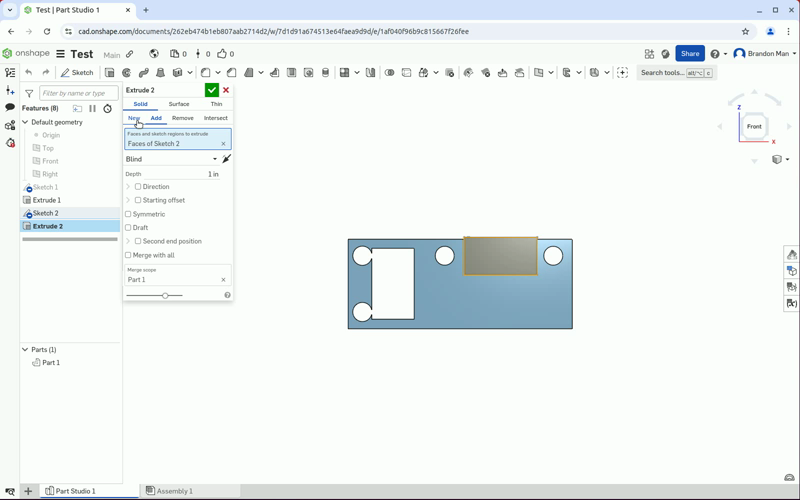
click(137, 120)
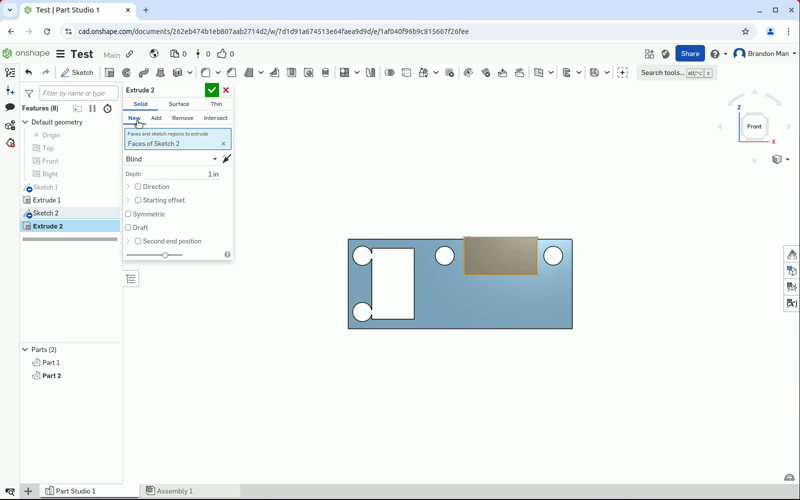
key(tab, 4)
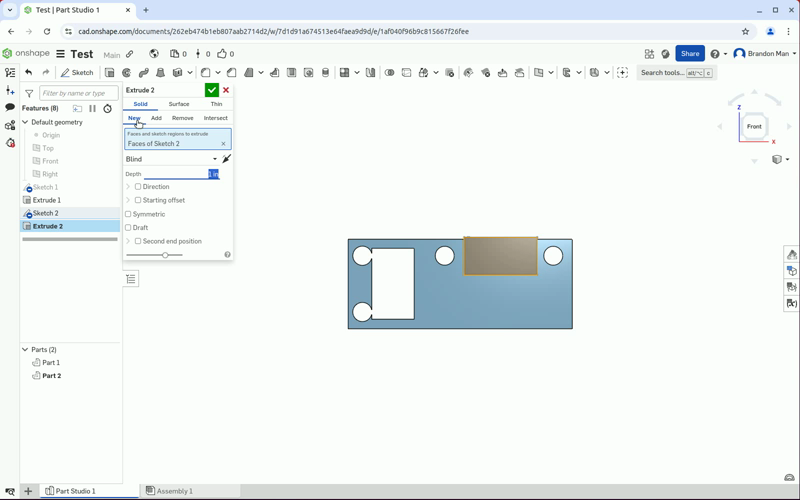
text(8.906)
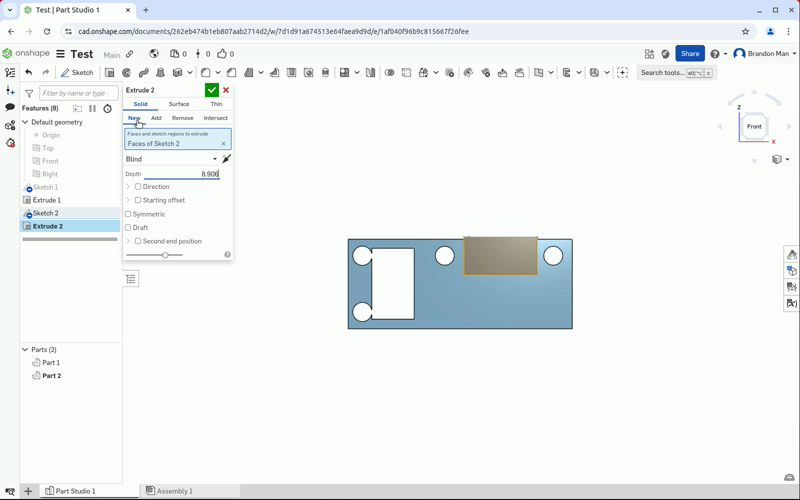
key(enter)
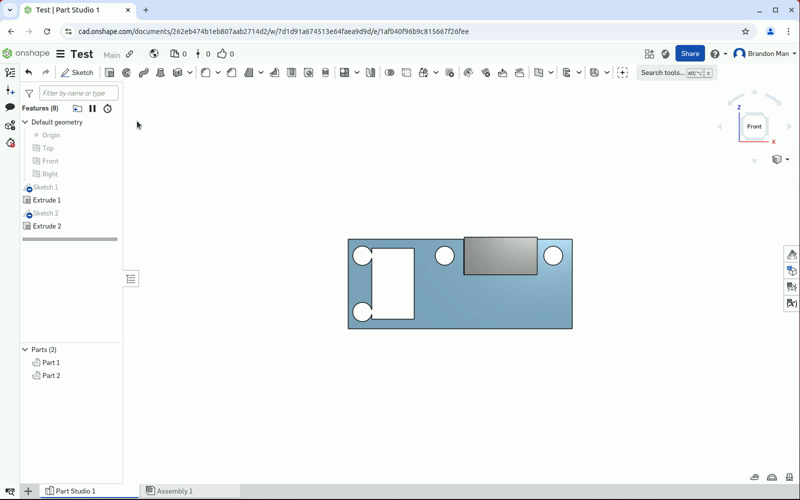
key(shift+h)
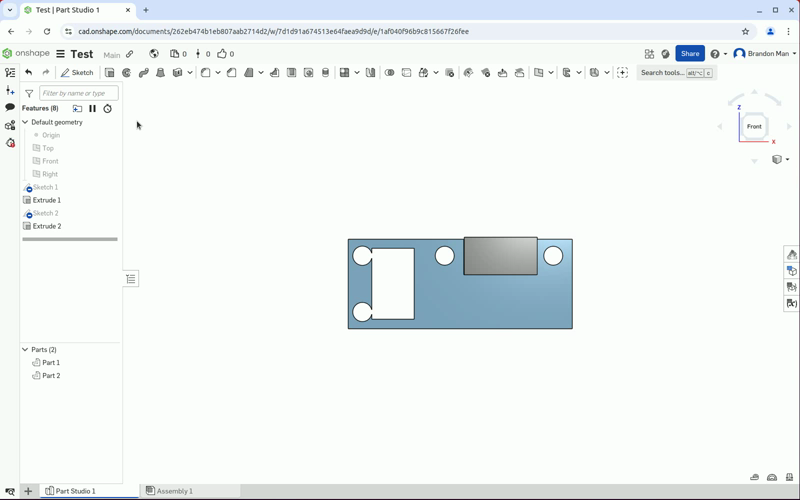
key(shift+h)
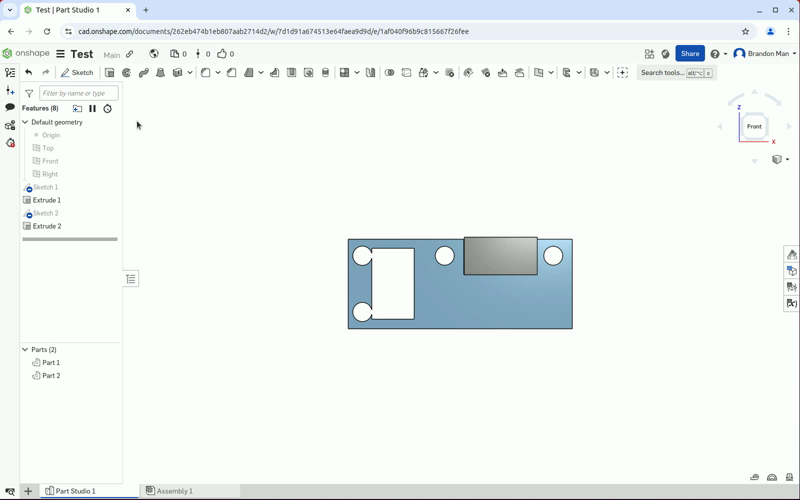
mouse_move(73, 189)
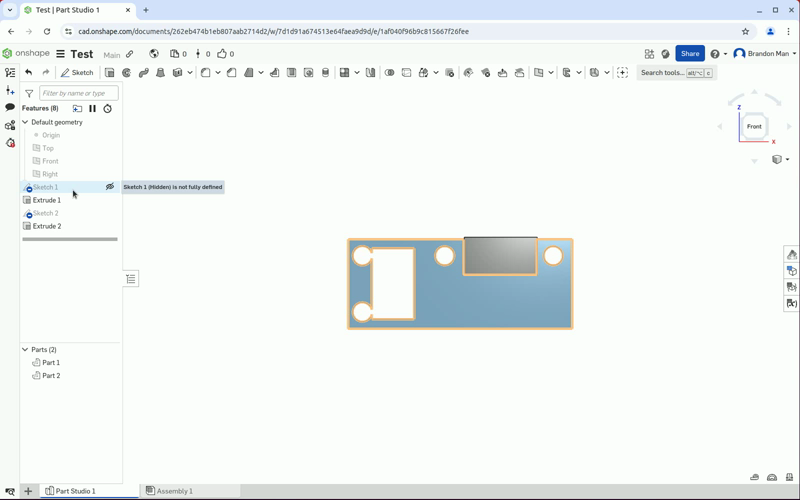
click(73, 189)
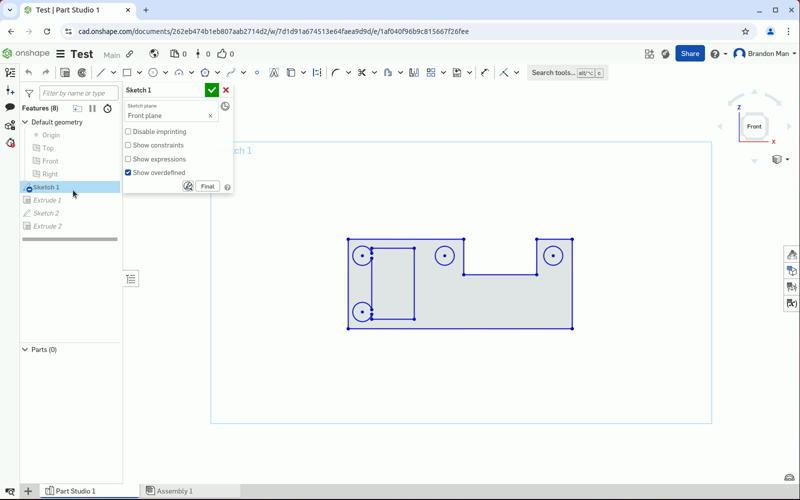
mouse_move(229, 92)
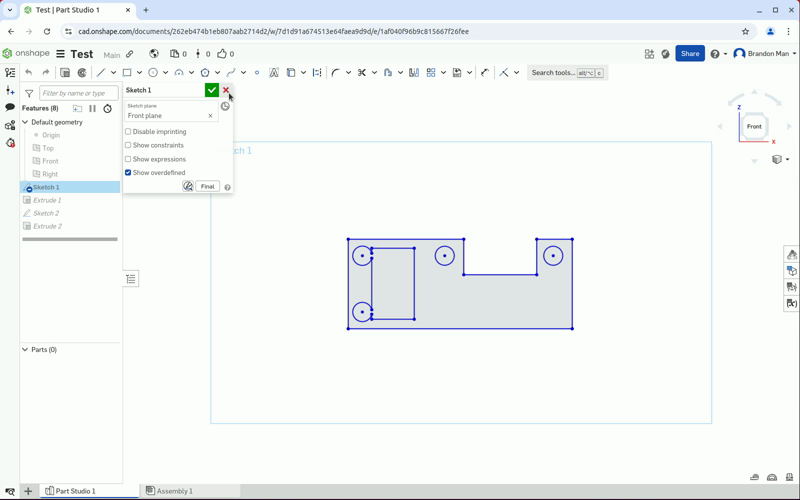
click(229, 92)
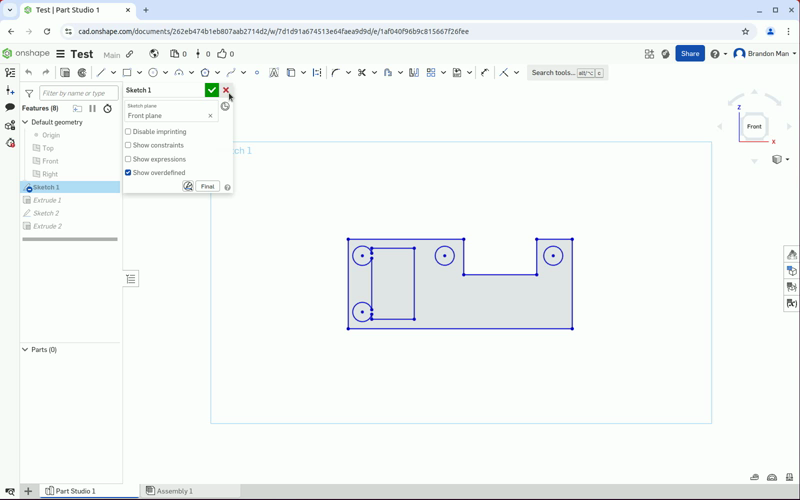
key(shift+s)
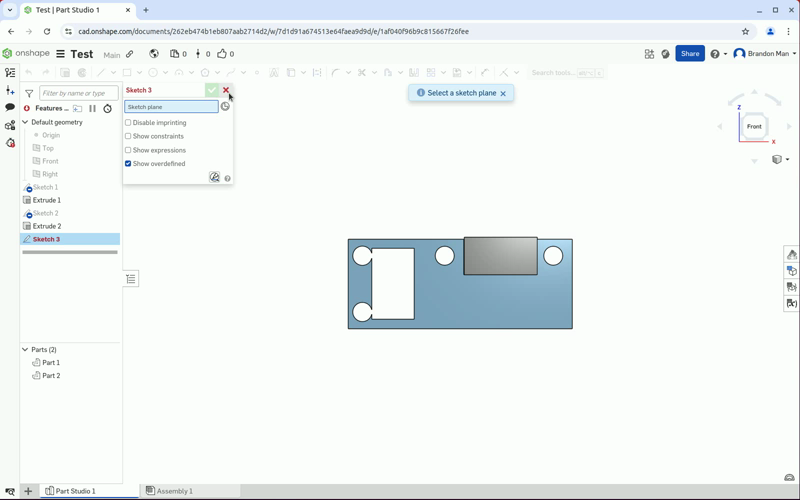
mouse_move(73, 163)
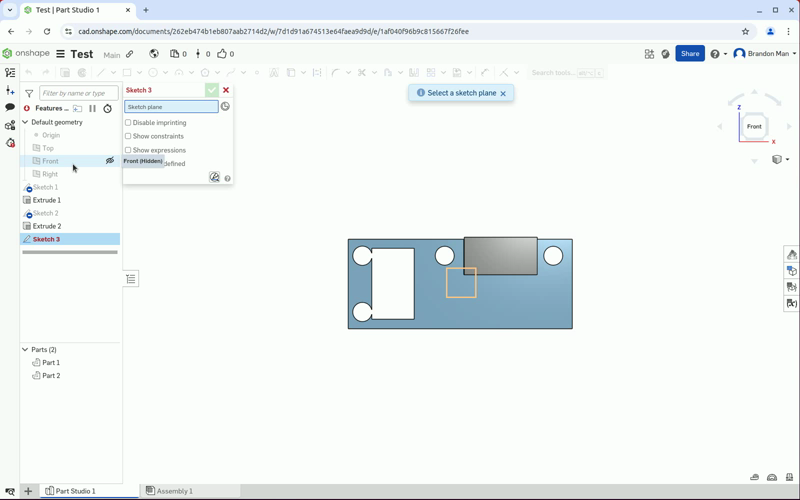
click(73, 163)
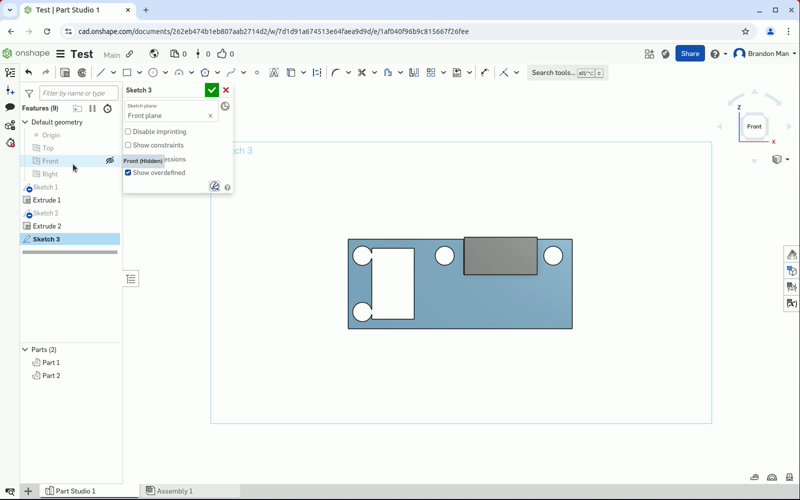
mouse_move(73, 352)
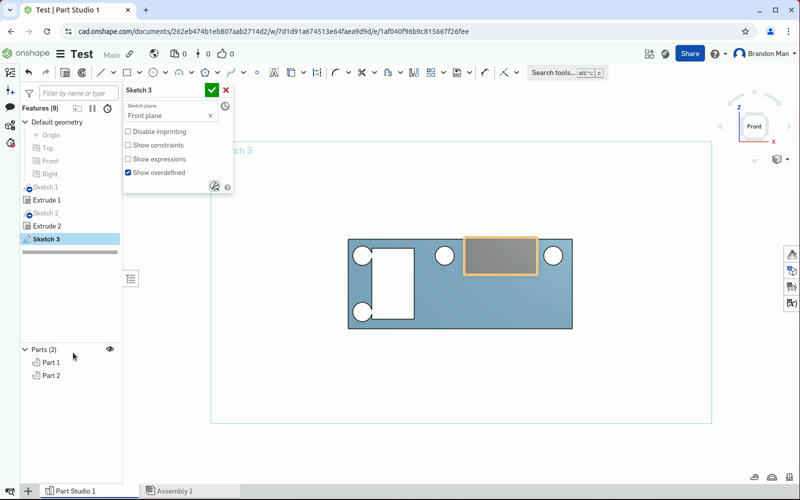
key(y)
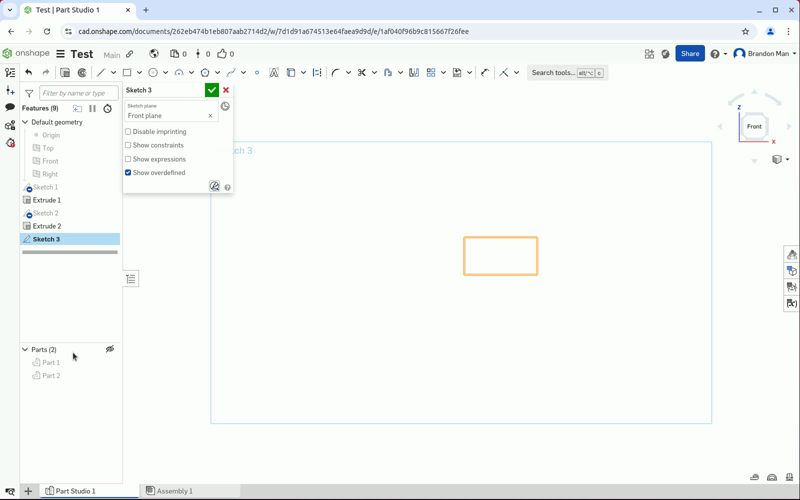
key(l)
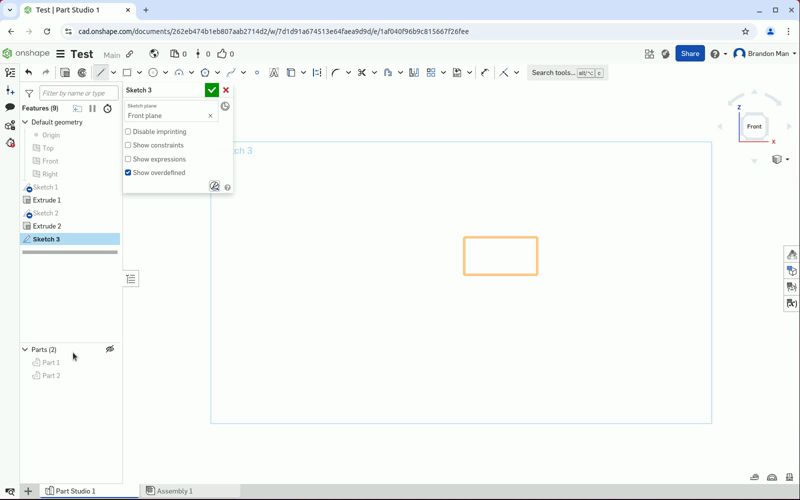
key_down(shift)
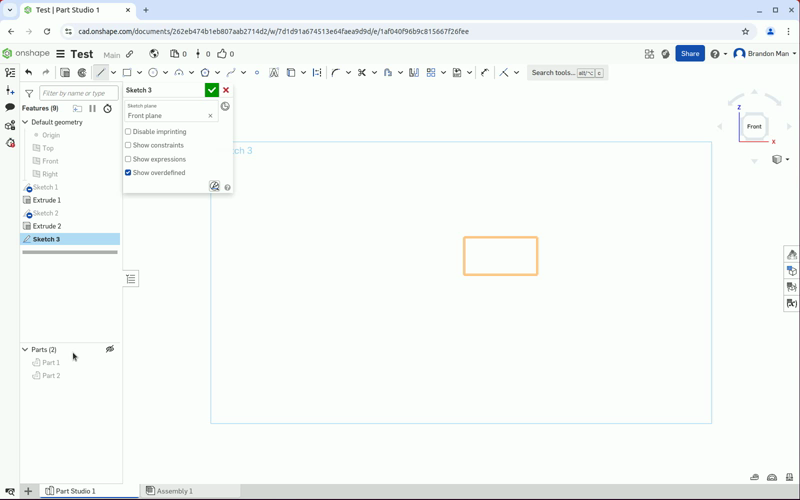
mouse_move(371, 319)
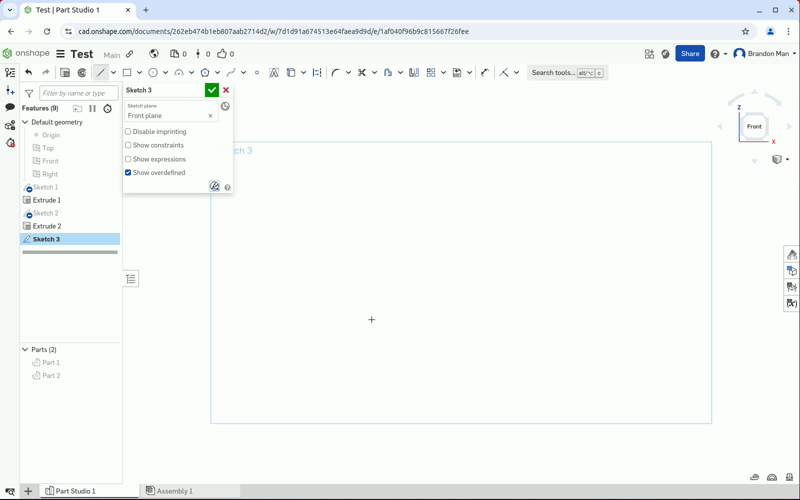
click(371, 319)
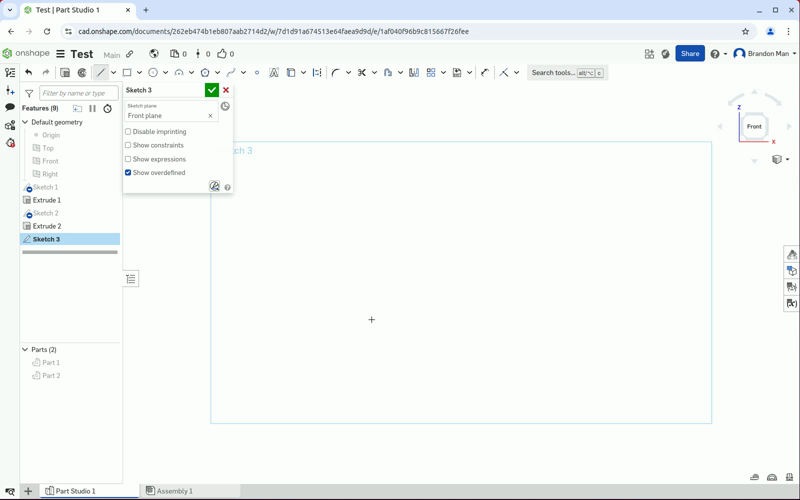
key_up(shift)
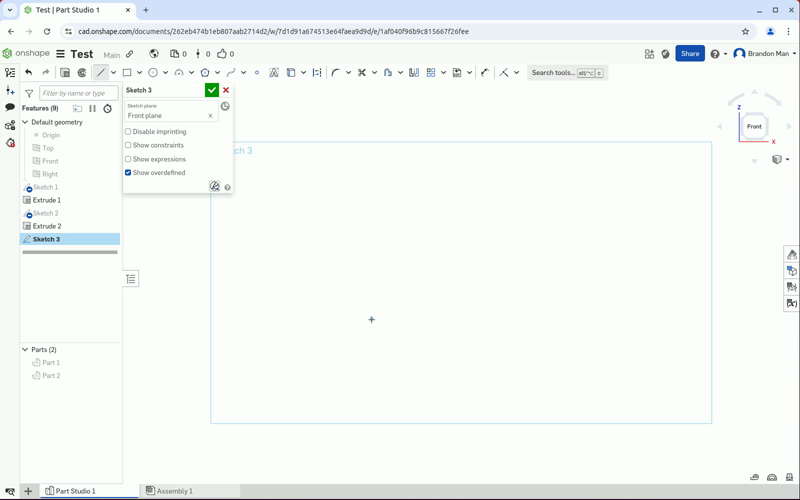
key_down(shift)
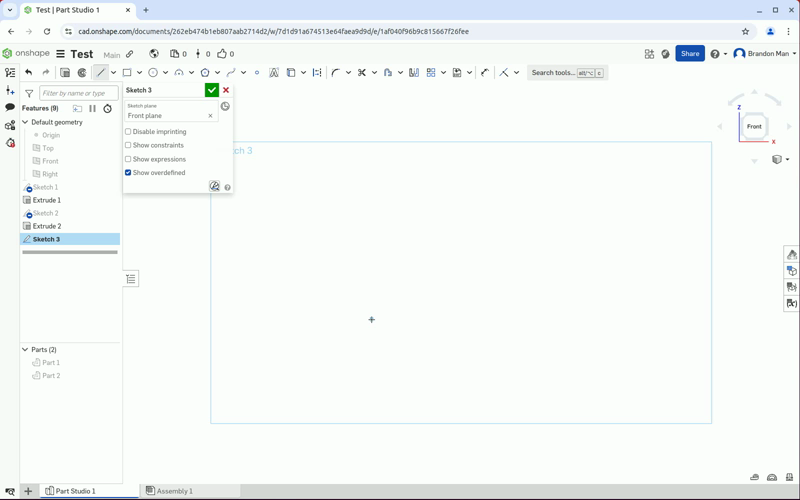
mouse_move(401, 319)
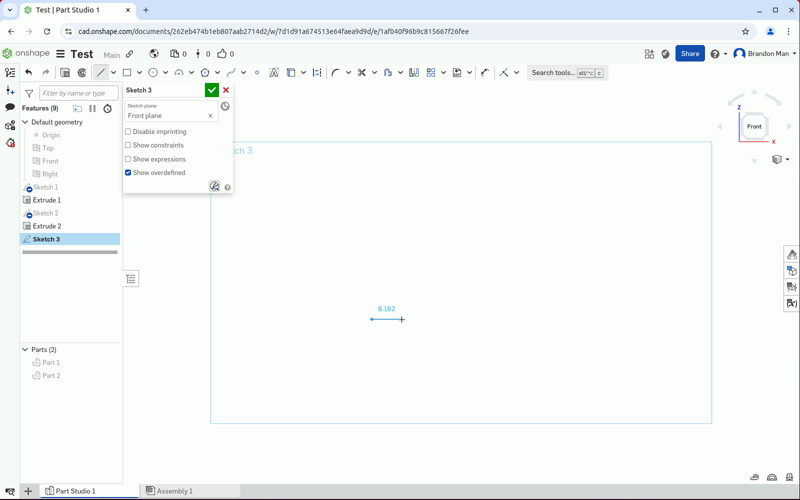
mouse_move(413, 319)
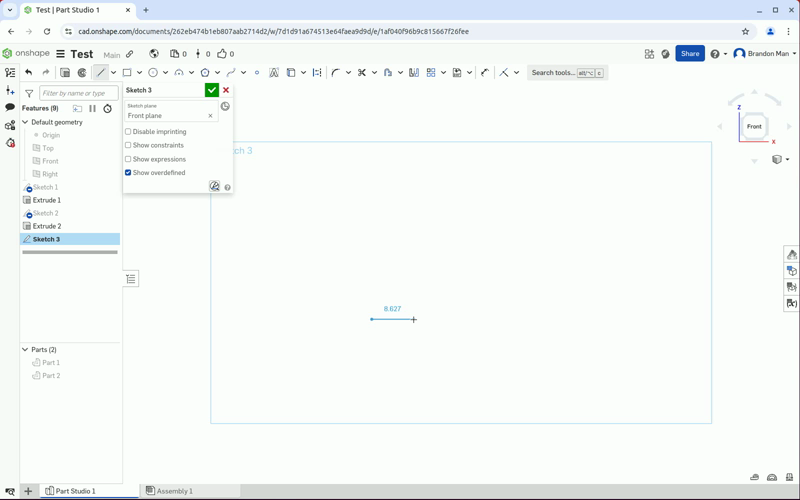
click(413, 319)
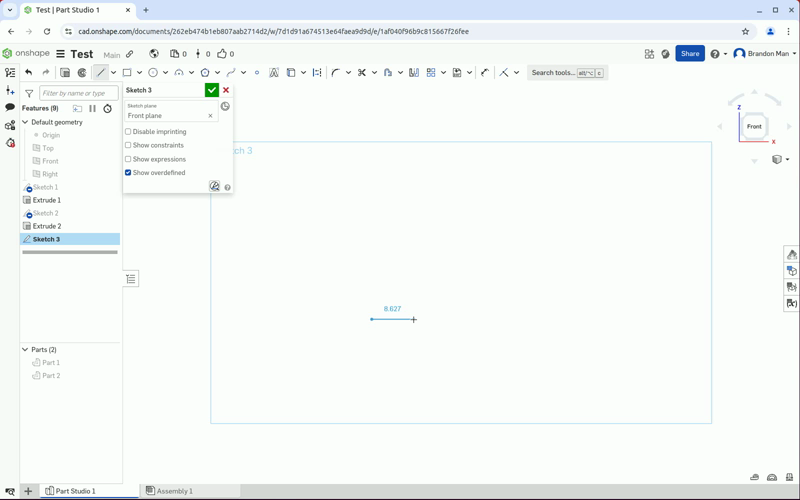
key_up(shift)
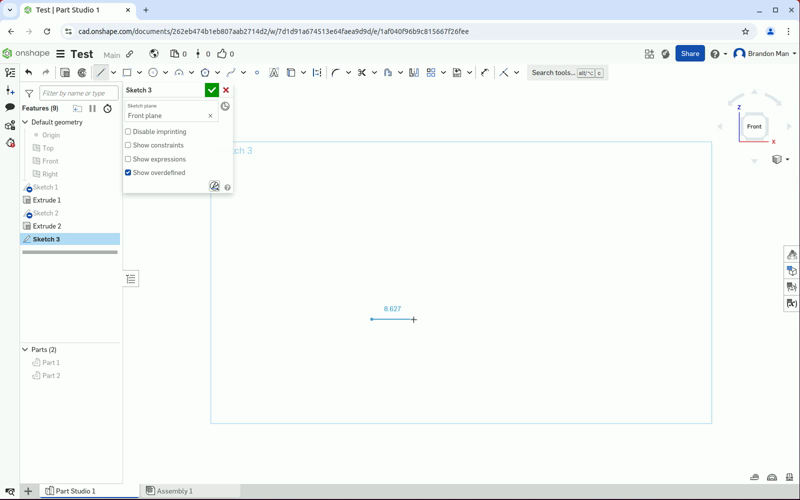
key_down(shift)
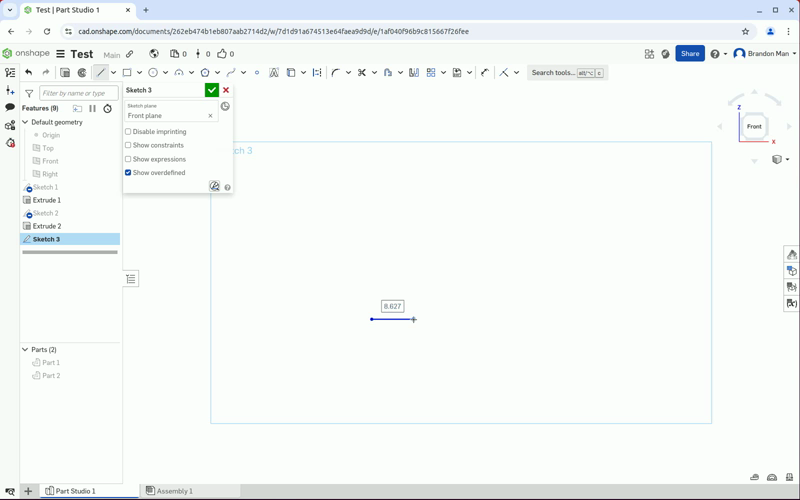
mouse_move(413, 247)
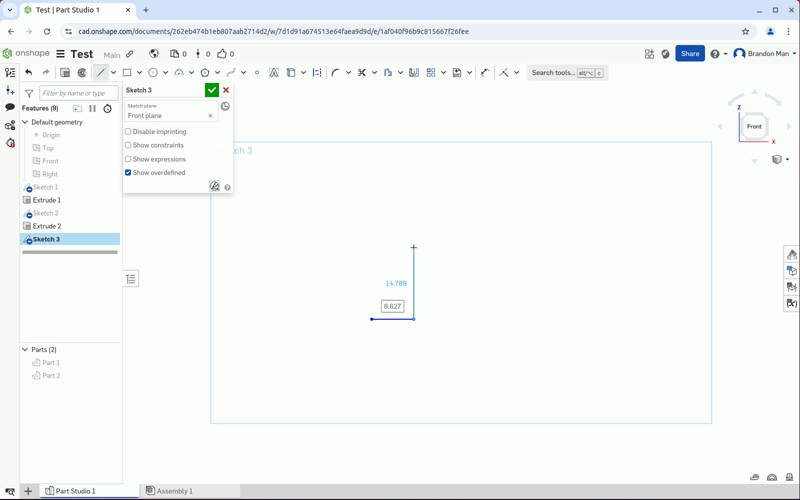
click(413, 247)
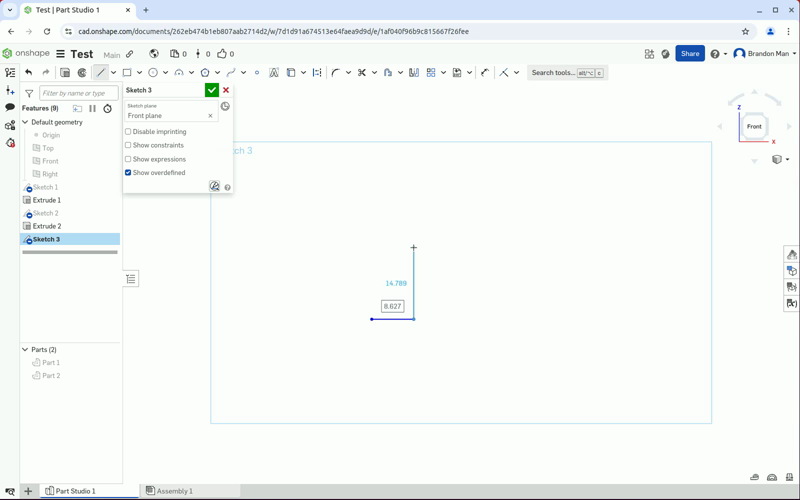
key_up(shift)
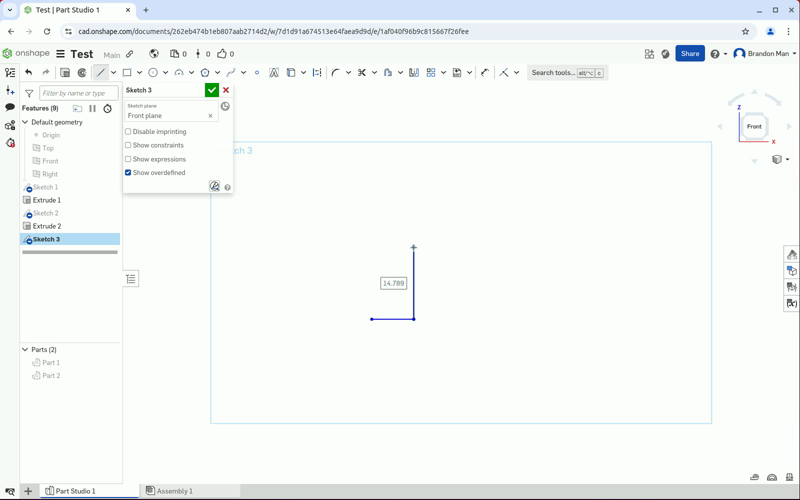
key_down(shift)
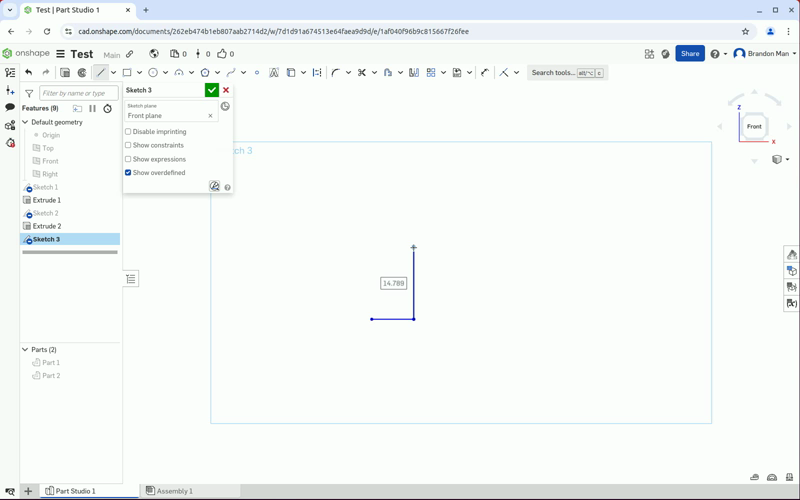
mouse_move(444, 247)
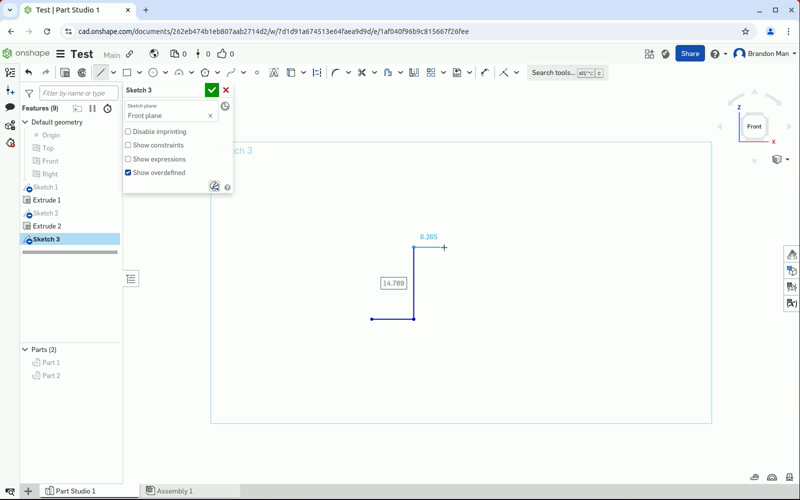
mouse_move(371, 247)
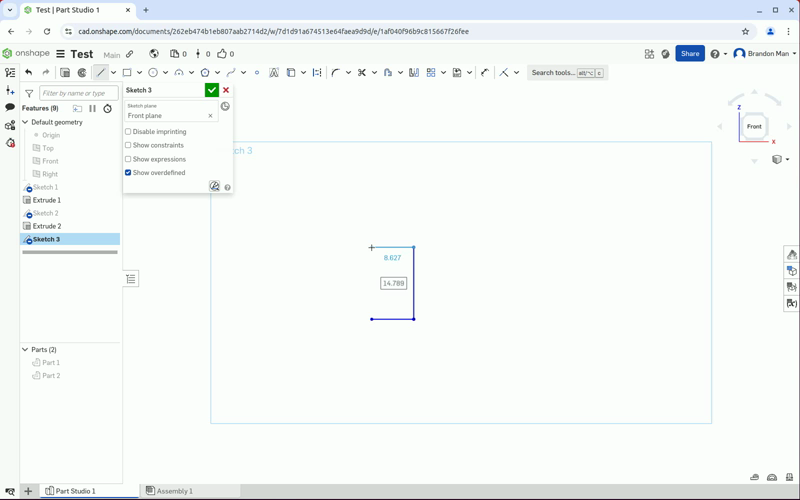
click(371, 247)
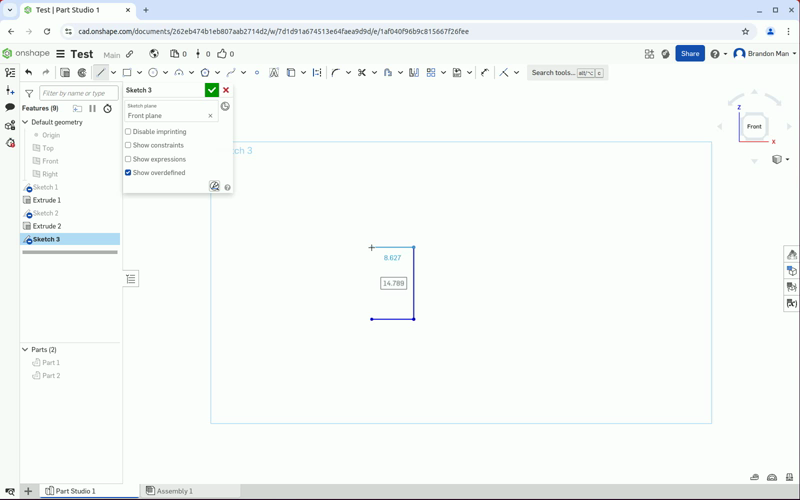
key_up(shift)
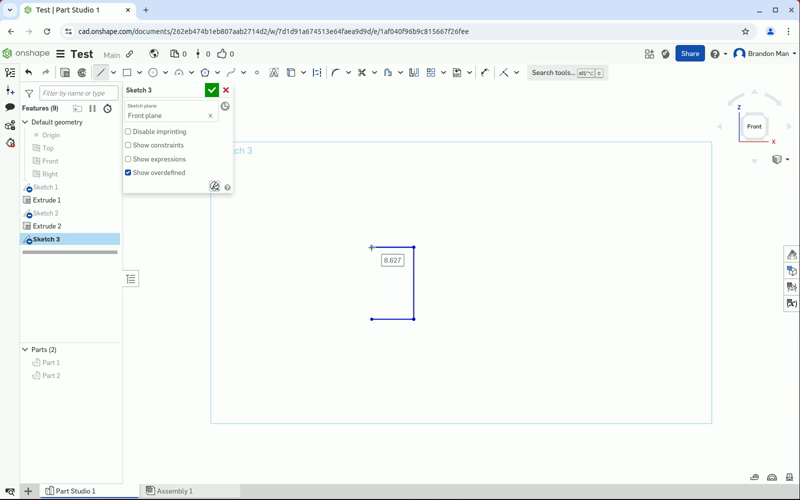
key_down(shift)
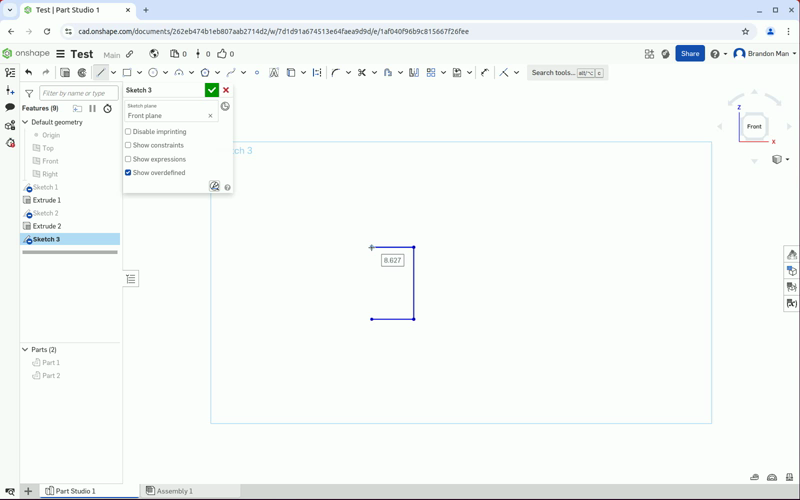
mouse_move(401, 247)
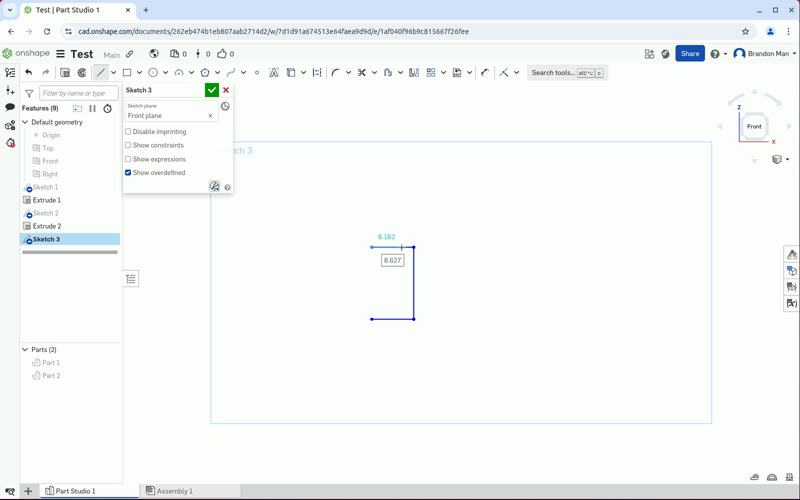
mouse_move(371, 252)
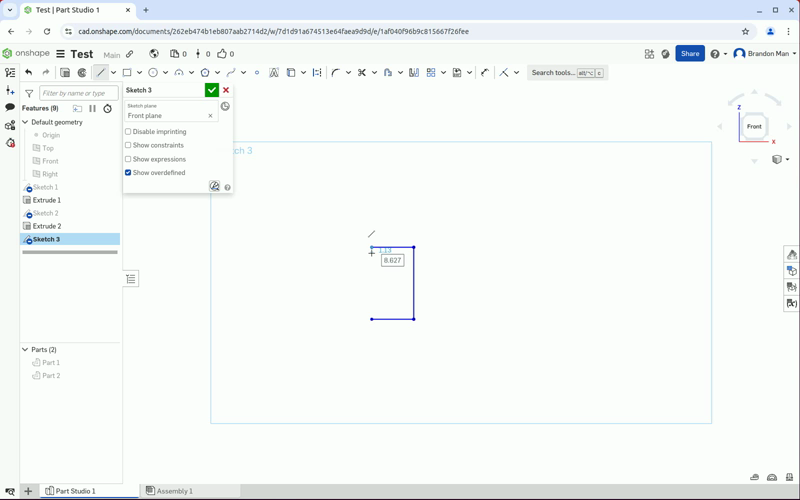
scroll(6)
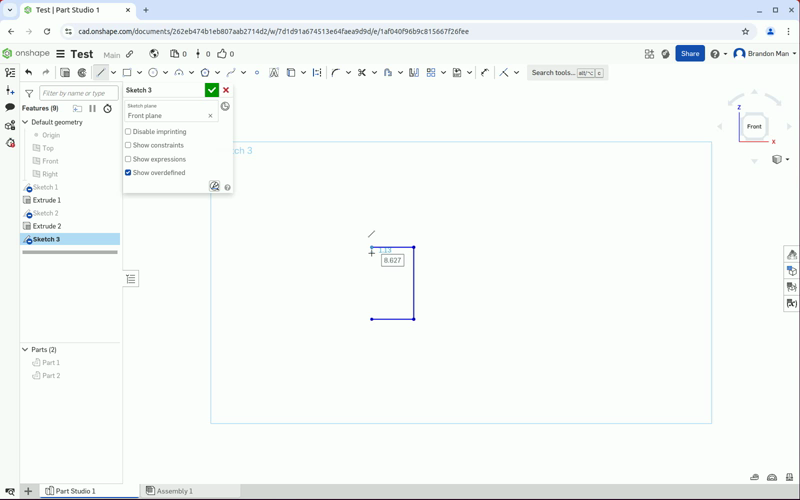
scroll(6)
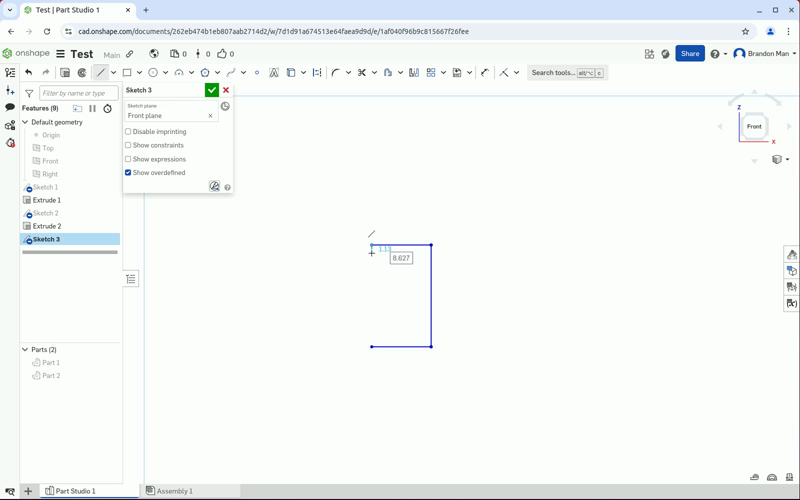
scroll(6)
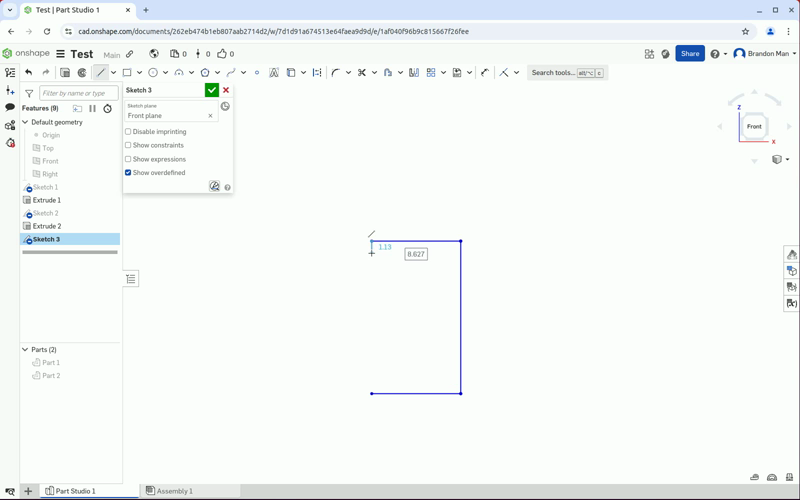
scroll(6)
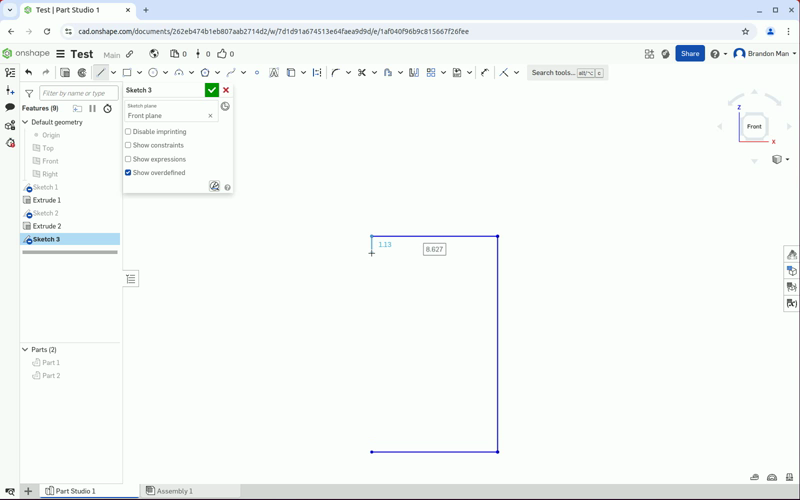
scroll(6)
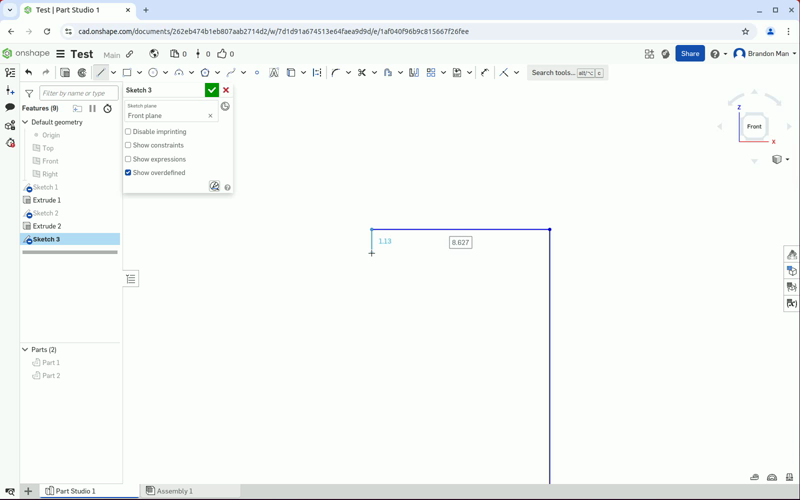
scroll(6)
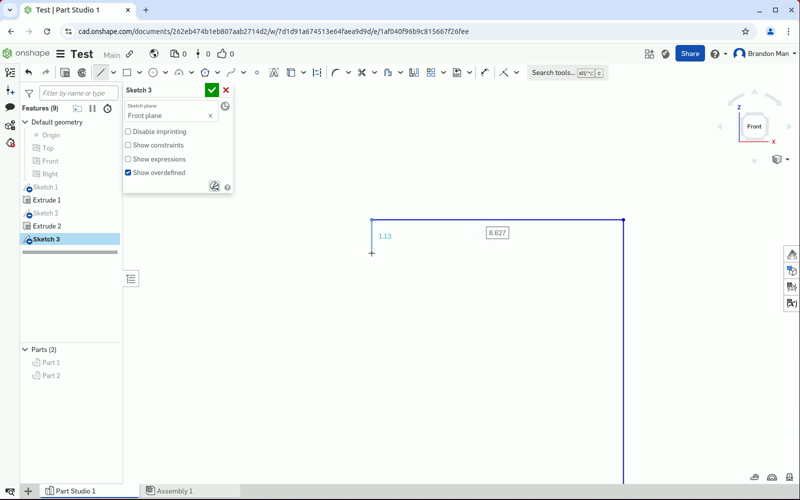
scroll(6)
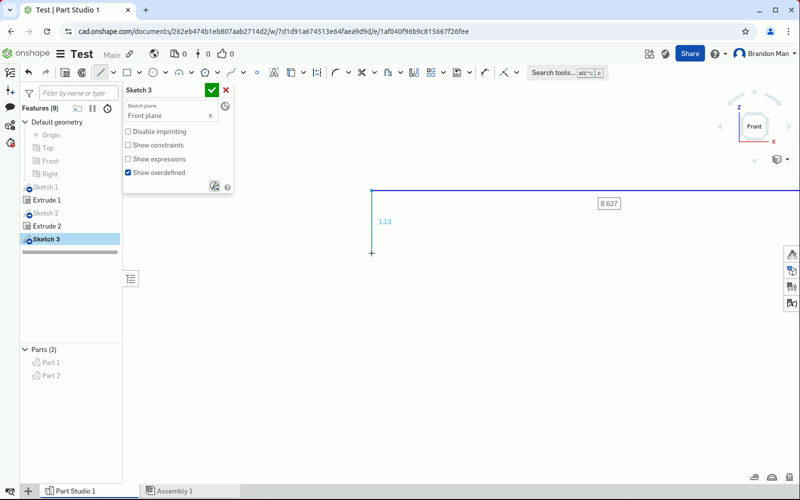
click(371, 252)
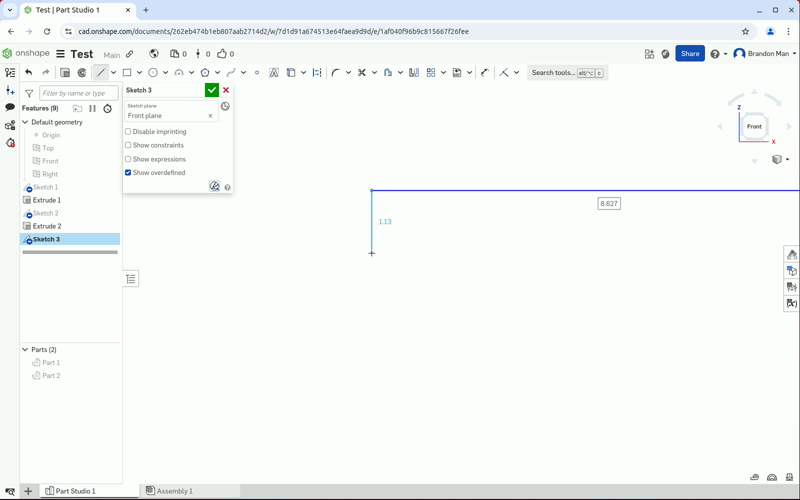
scroll(-6)
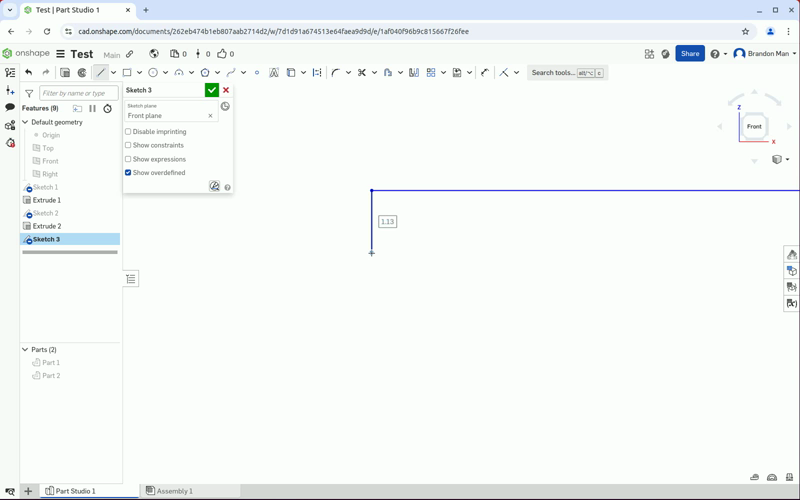
scroll(-6)
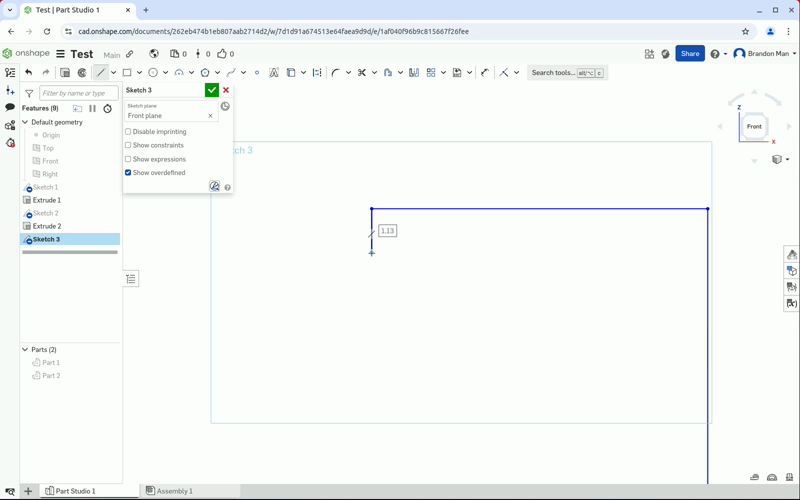
scroll(-6)
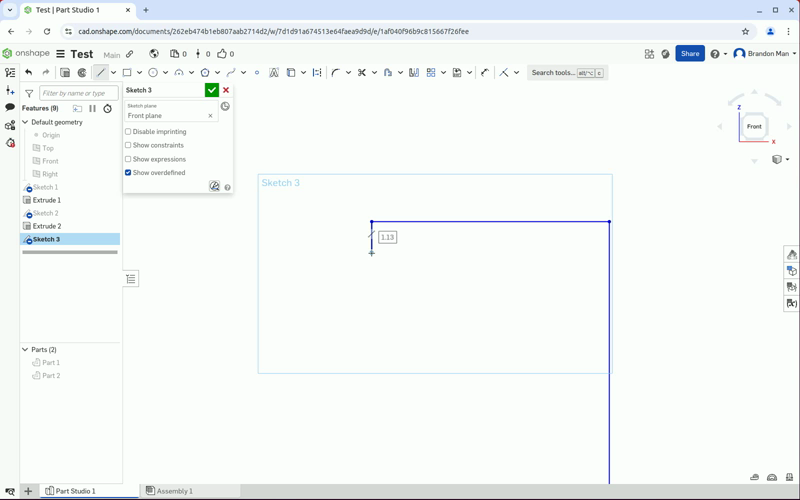
scroll(-6)
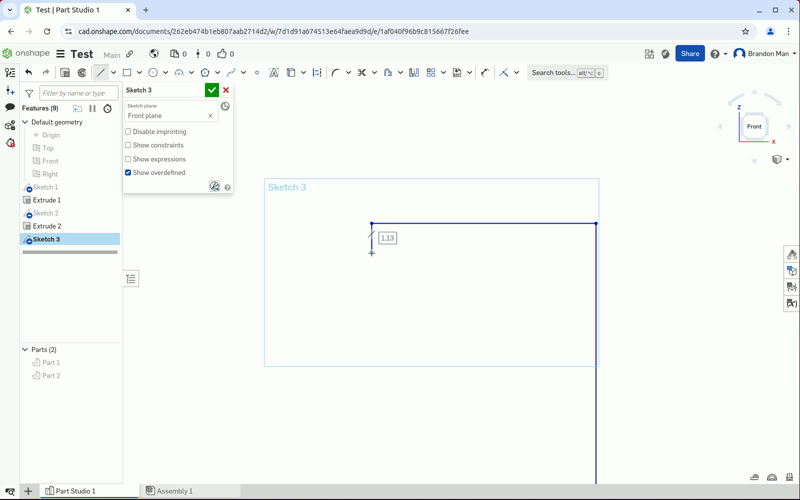
scroll(-6)
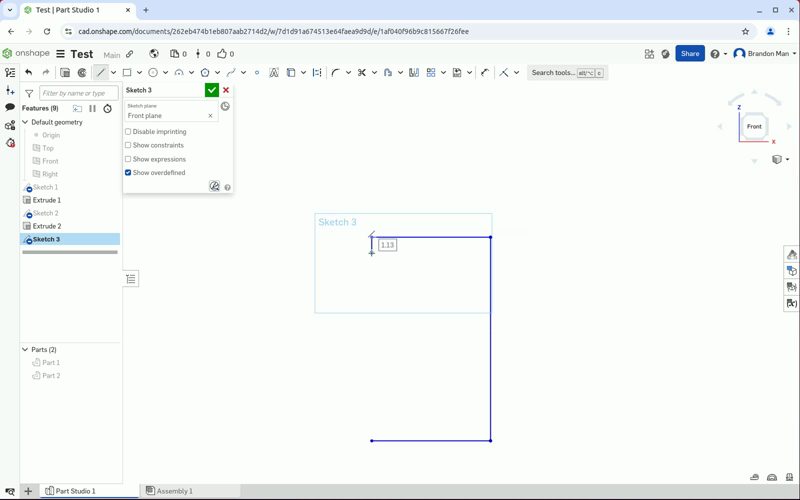
scroll(-6)
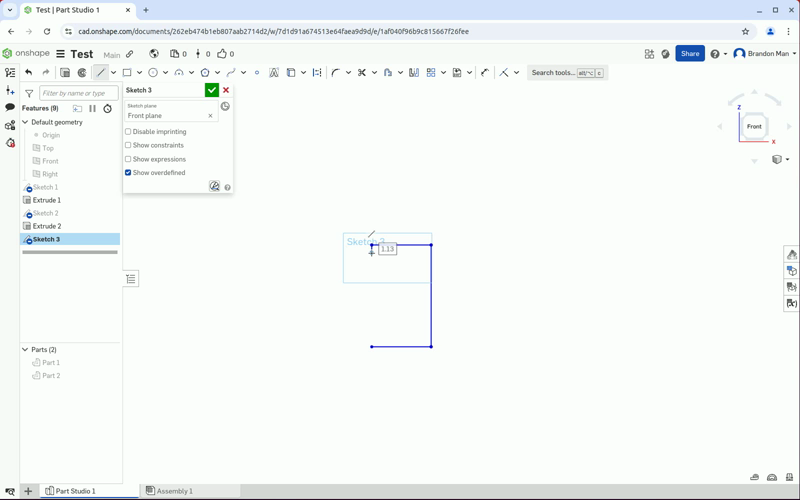
scroll(-6)
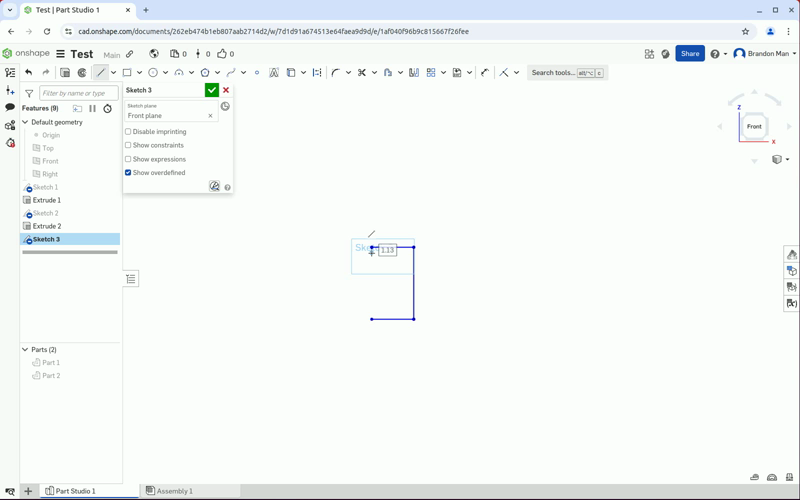
key_up(shift)
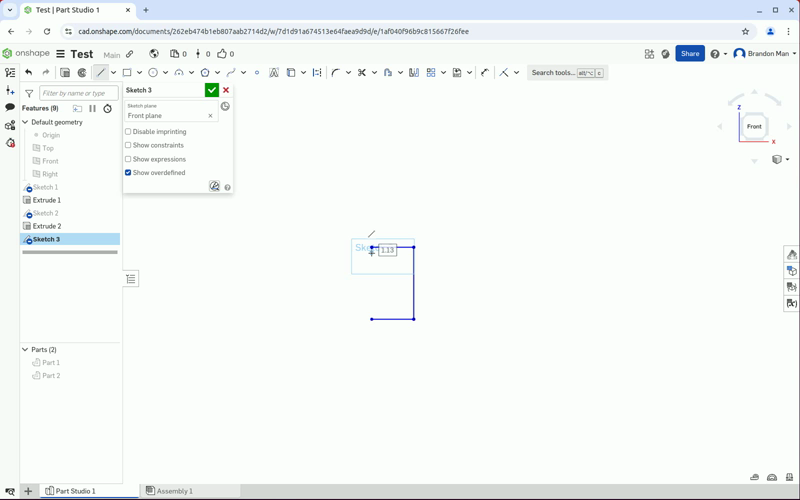
key(esc)
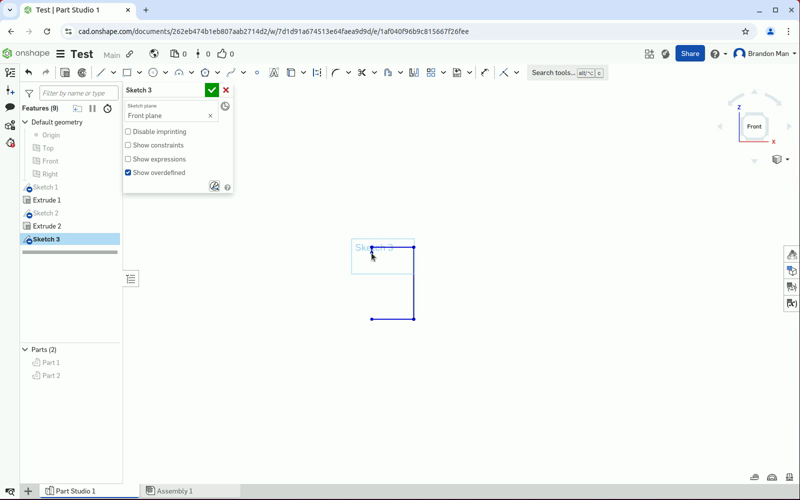
key(a)
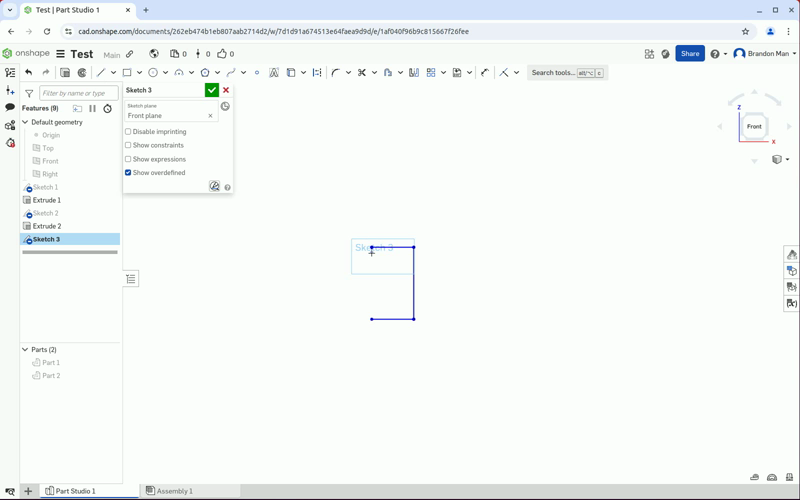
mouse_move(371, 252)
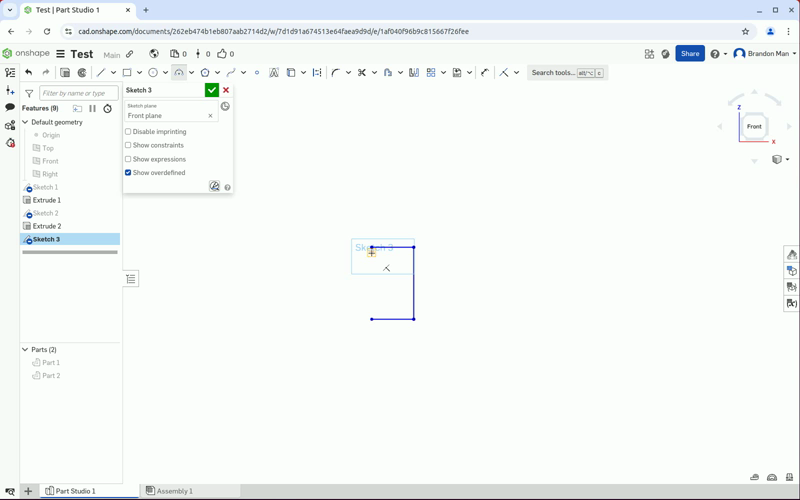
click(371, 252)
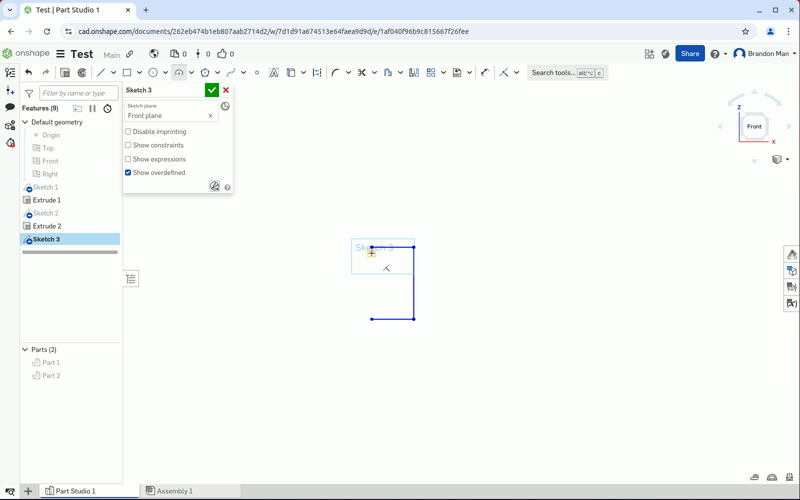
key_down(shift)
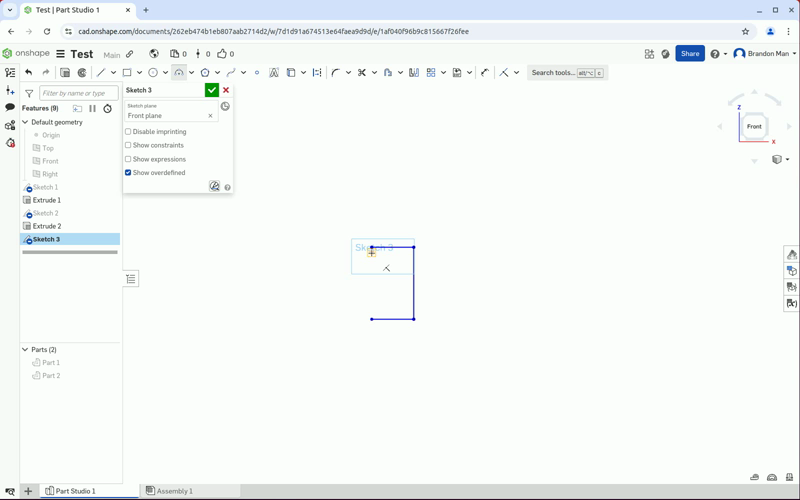
mouse_move(371, 257)
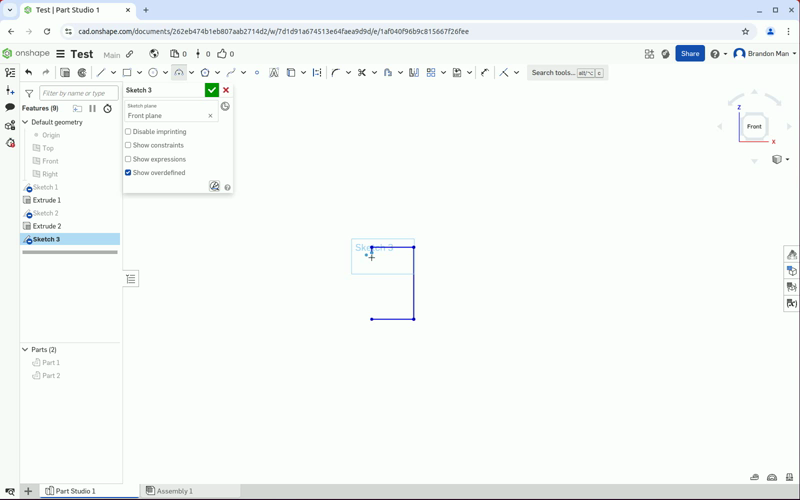
scroll(6)
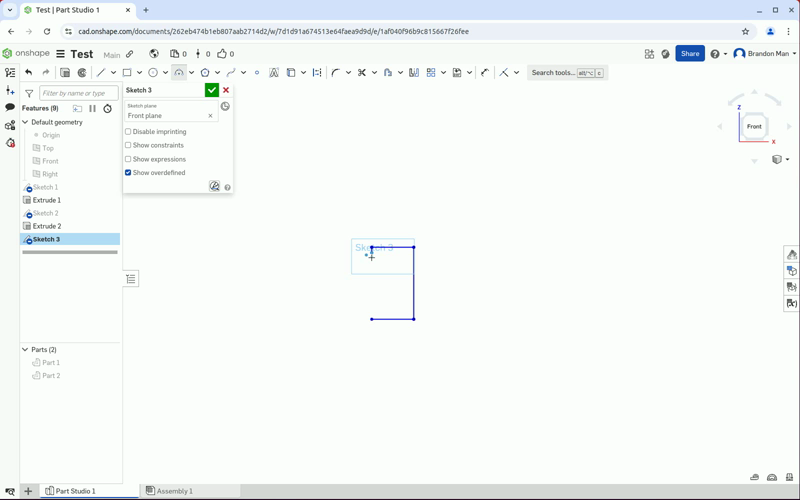
scroll(6)
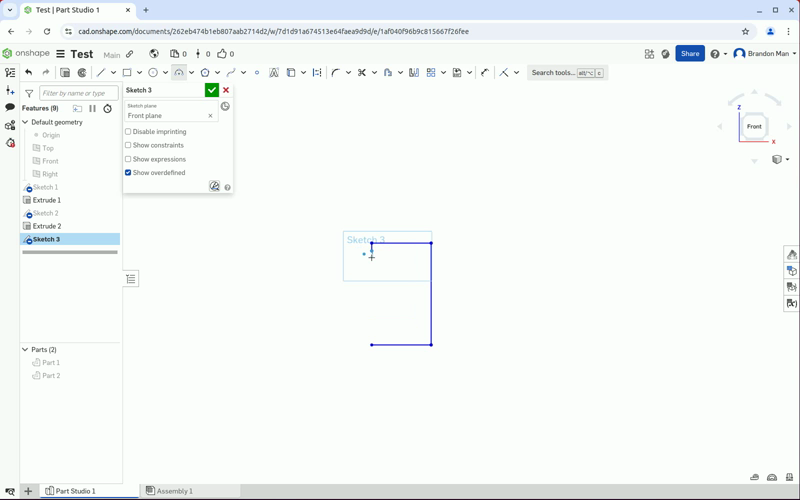
scroll(6)
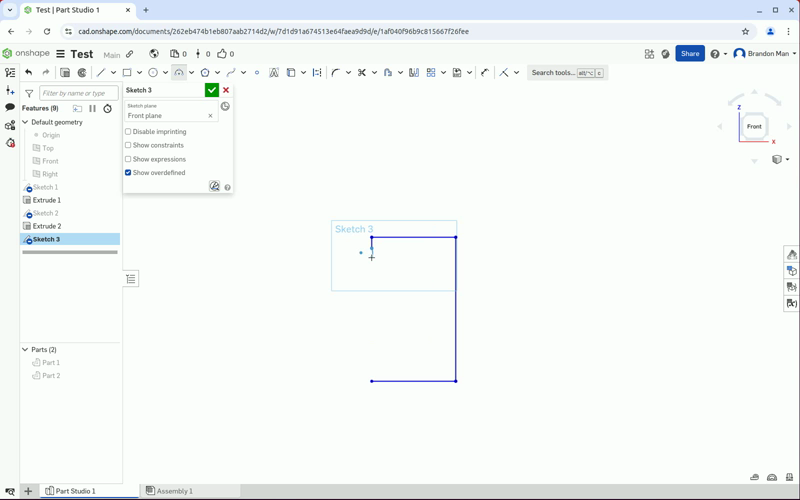
scroll(6)
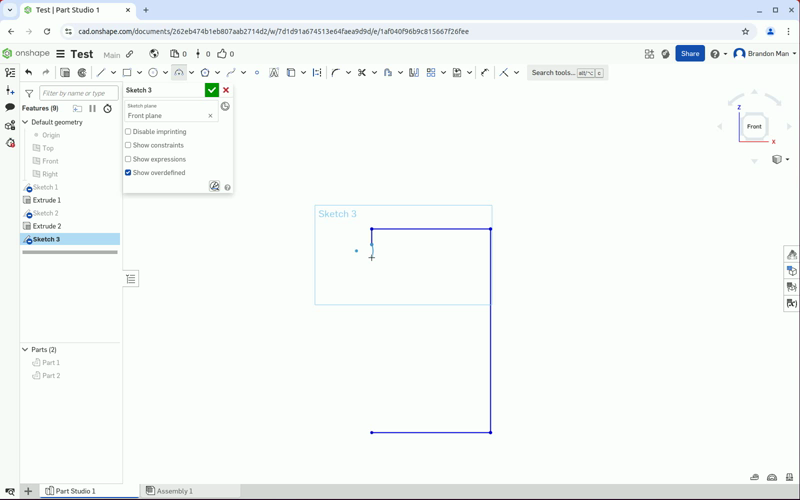
scroll(6)
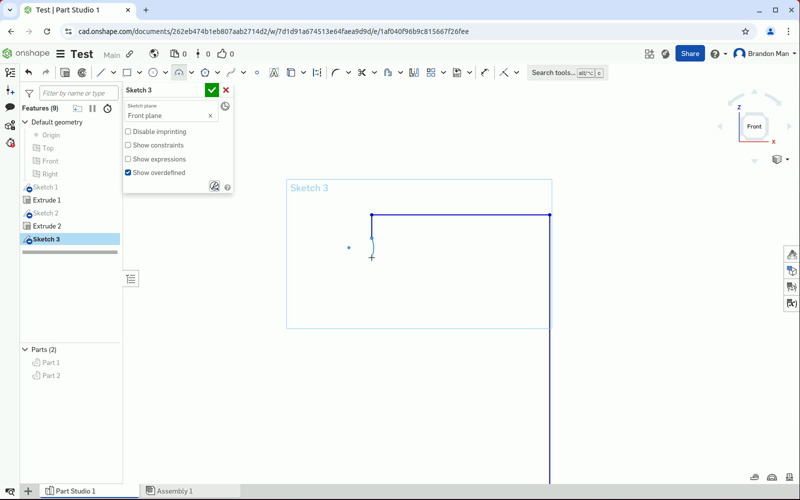
scroll(6)
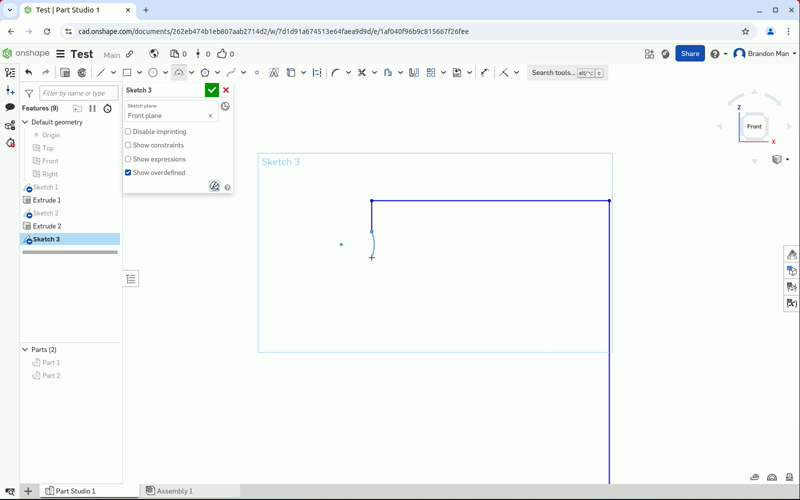
scroll(6)
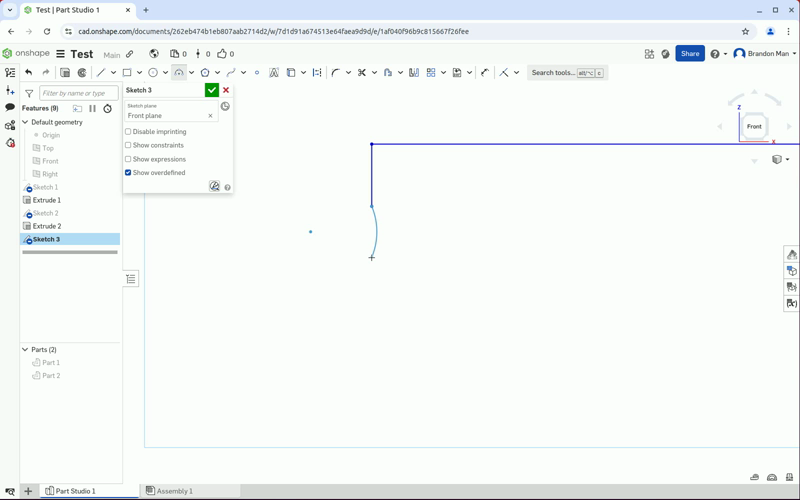
click(371, 257)
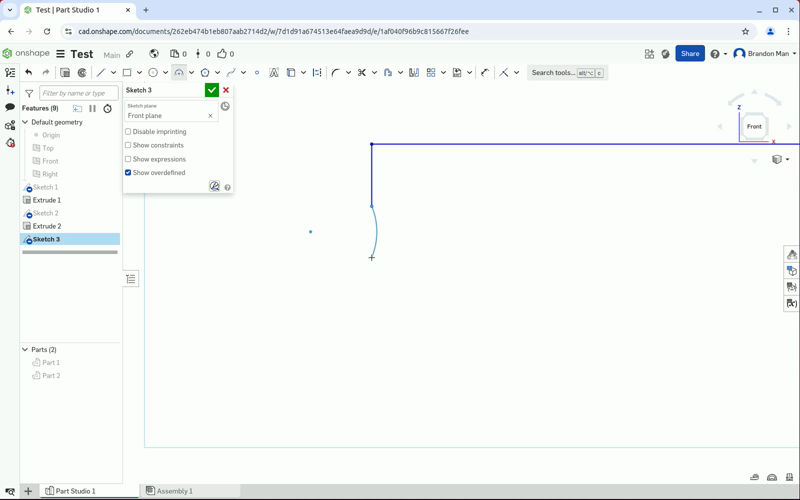
scroll(-6)
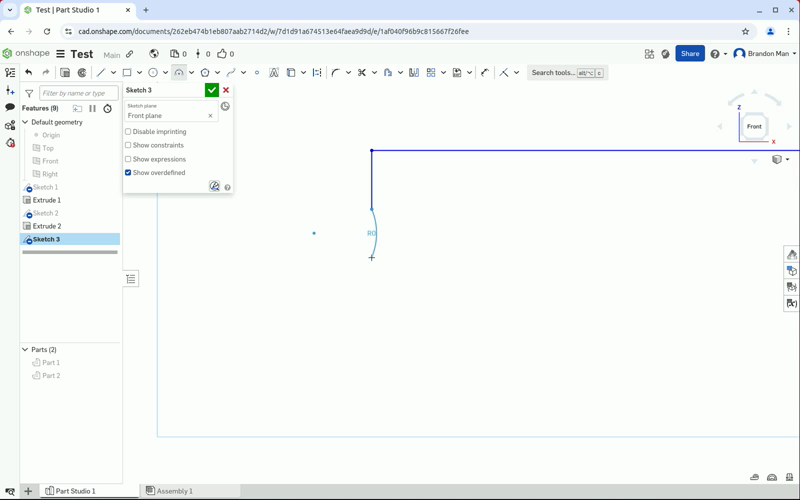
scroll(-6)
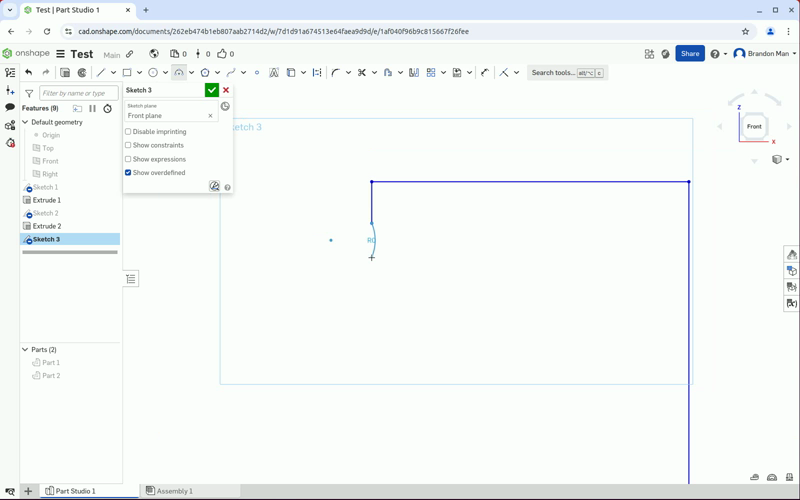
scroll(-6)
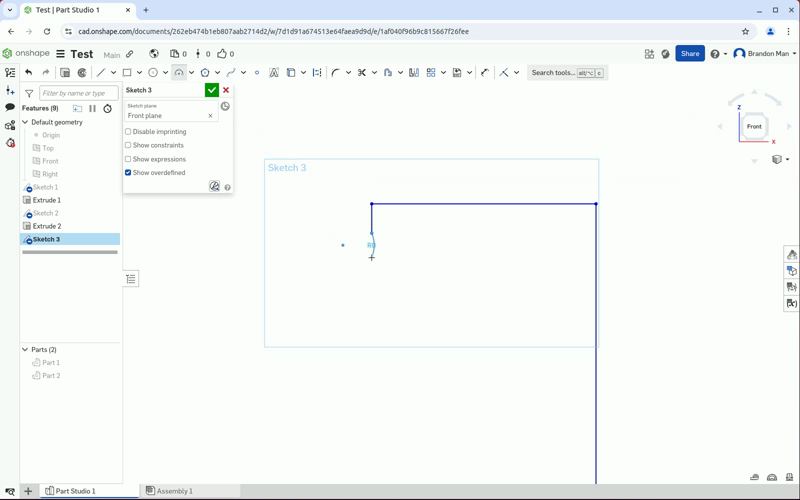
scroll(-6)
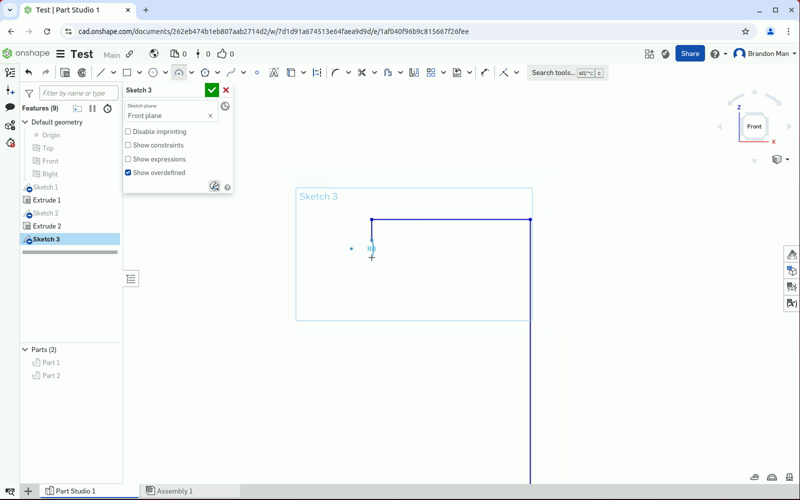
scroll(-6)
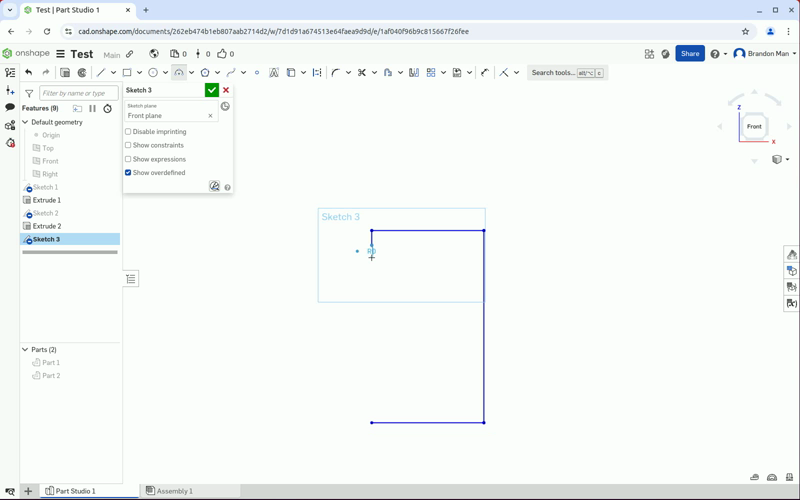
scroll(-6)
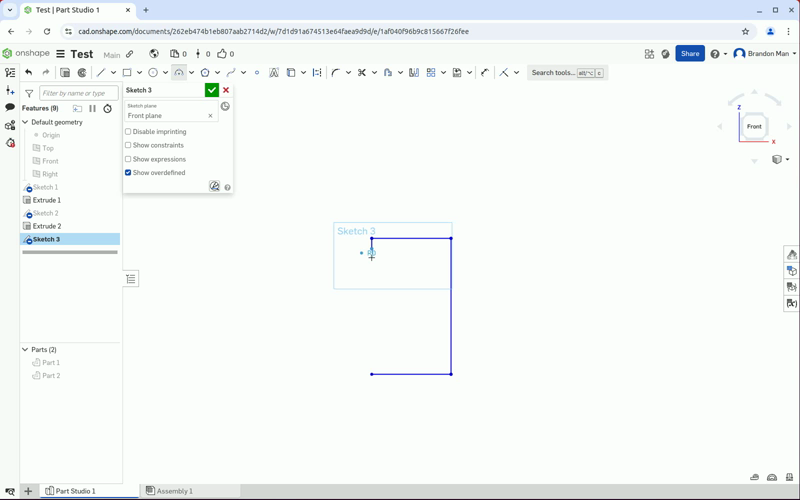
scroll(-6)
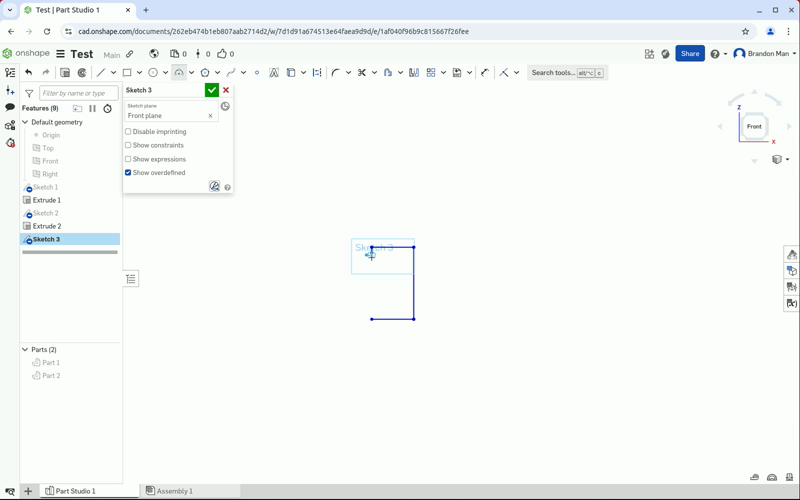
mouse_move(370, 255)
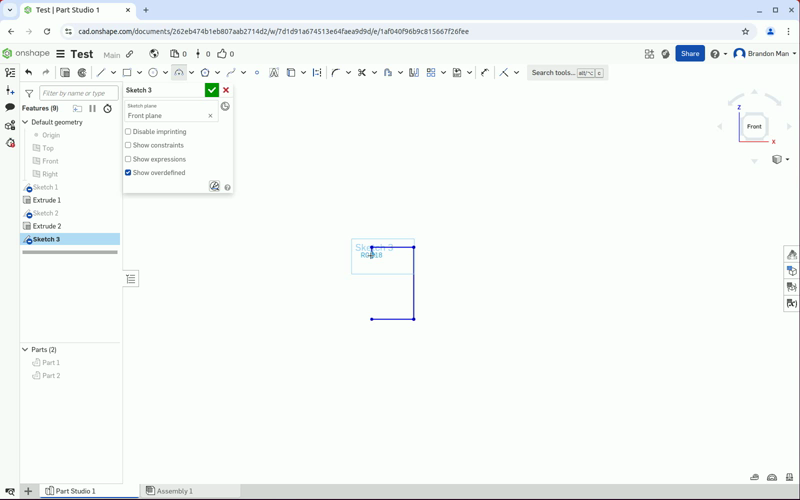
scroll(6)
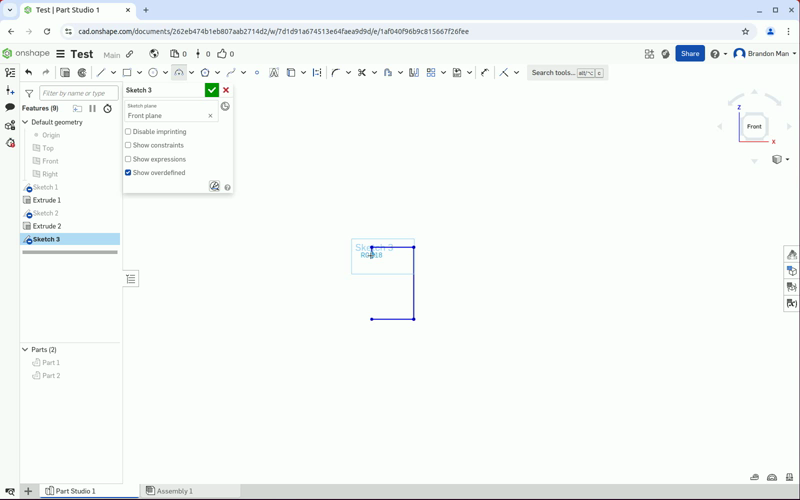
scroll(6)
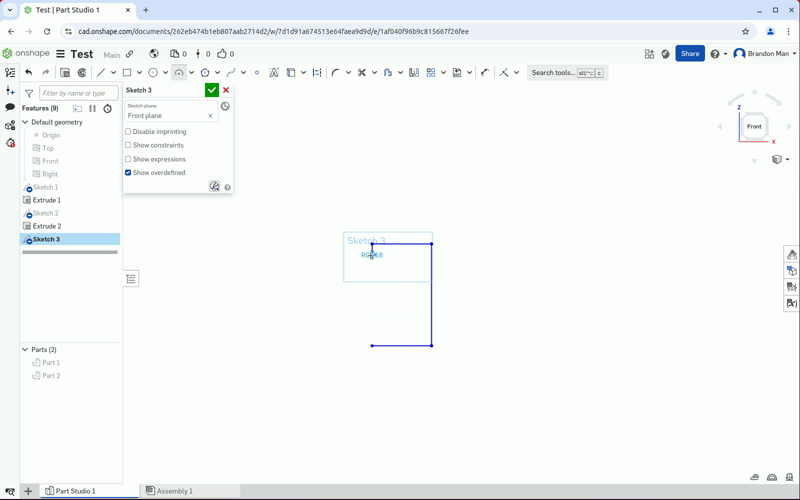
scroll(6)
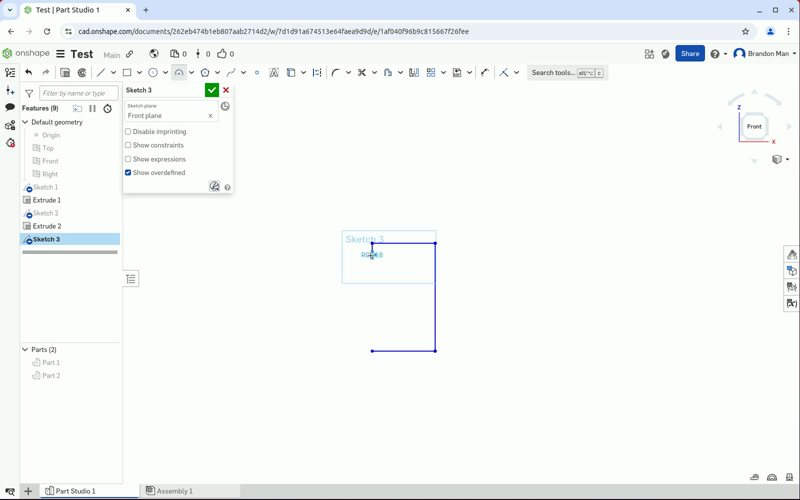
scroll(6)
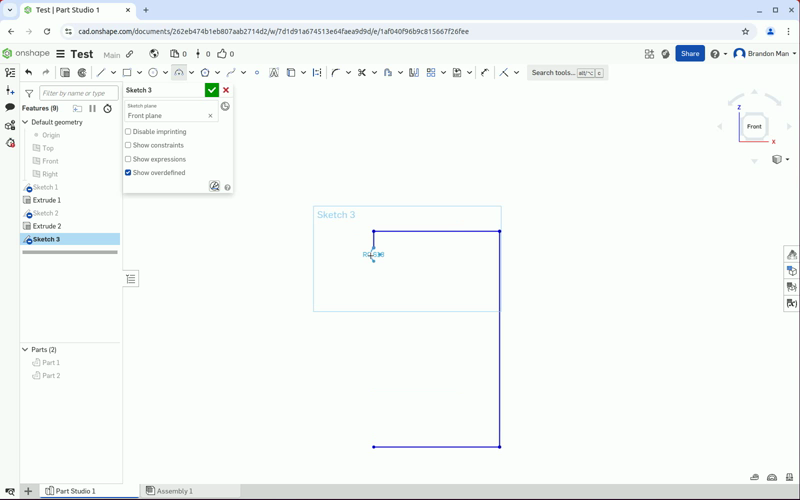
scroll(6)
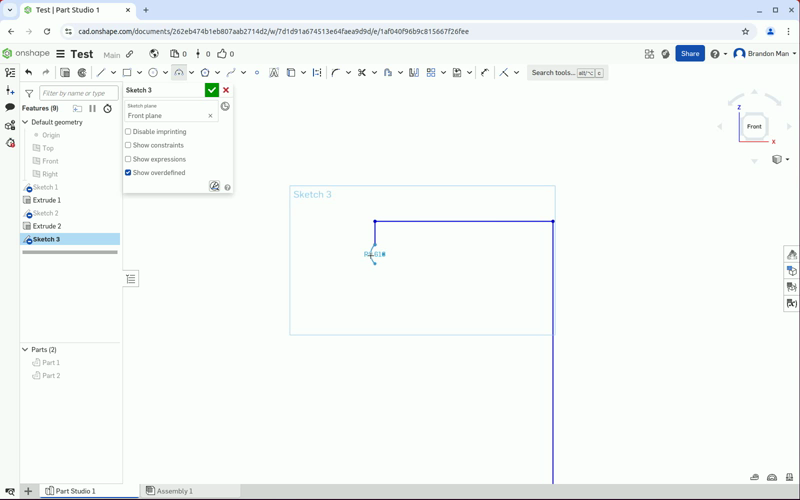
scroll(6)
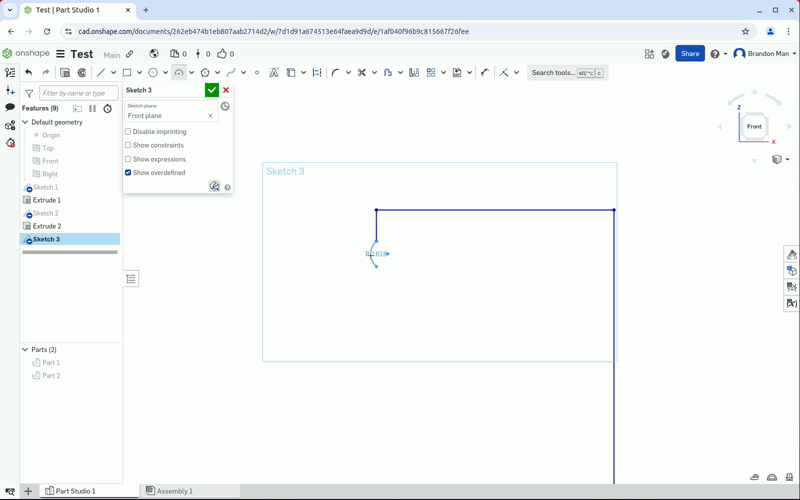
scroll(6)
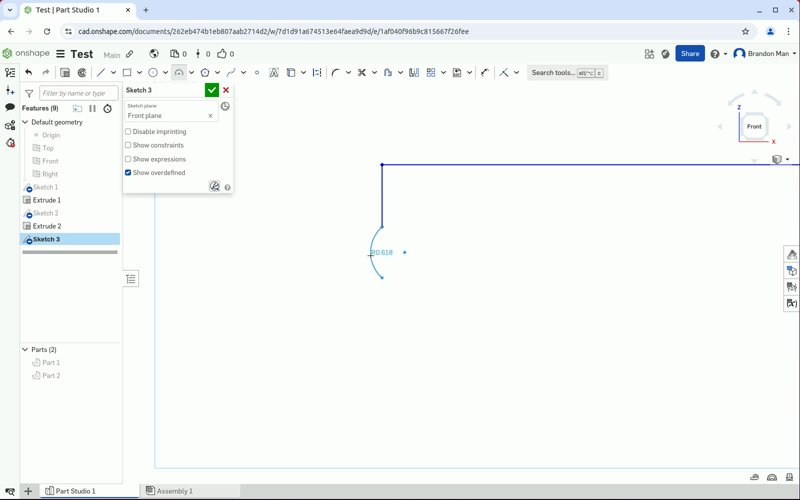
click(370, 255)
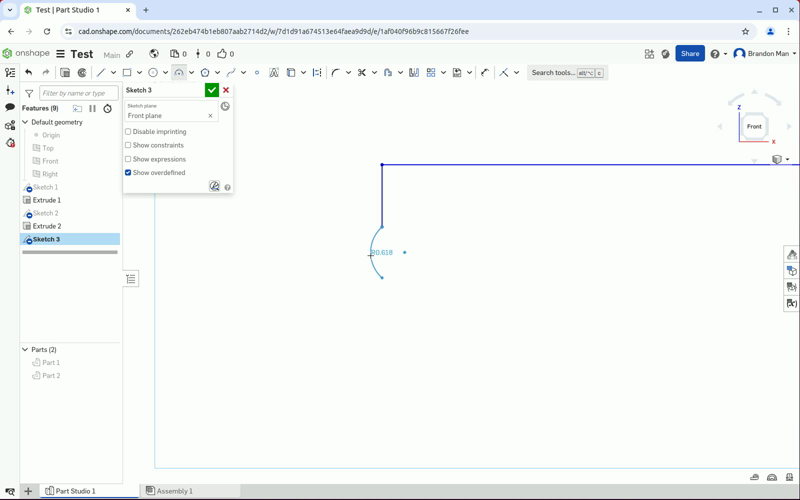
scroll(-6)
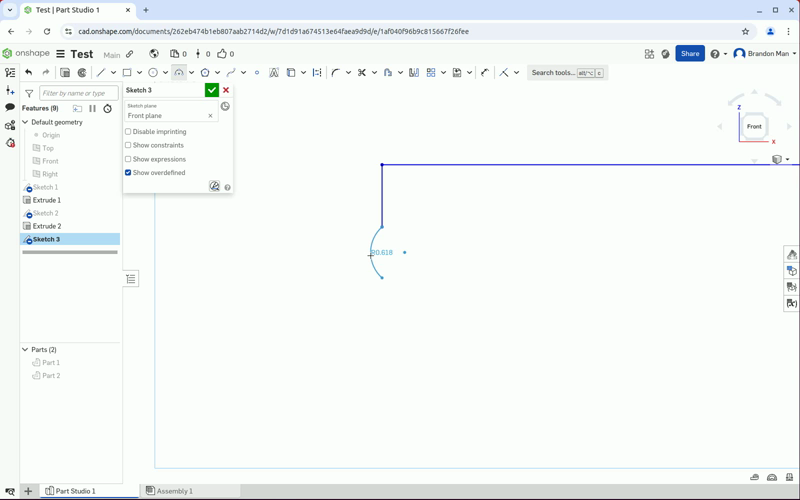
scroll(-6)
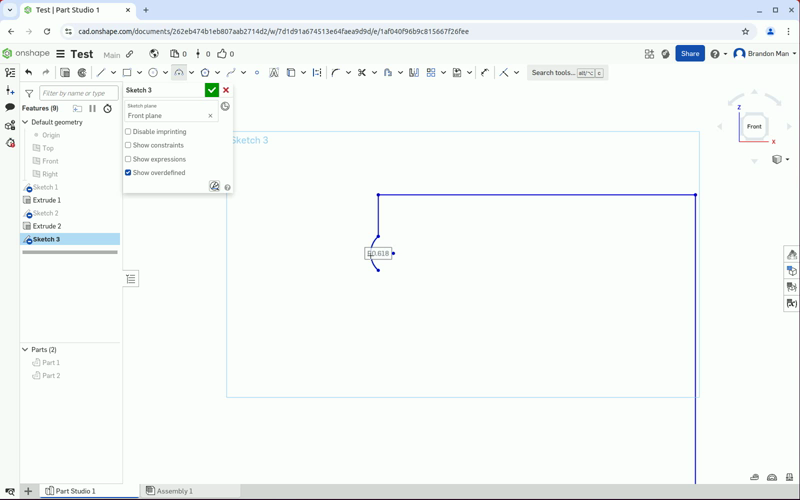
scroll(-6)
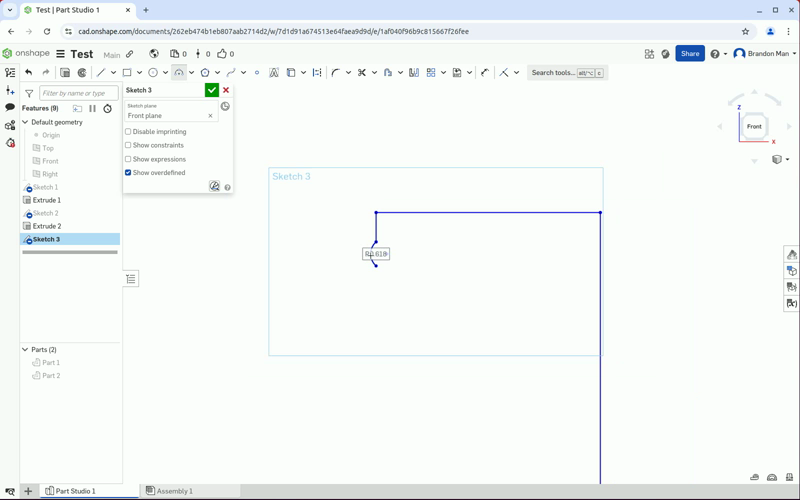
scroll(-6)
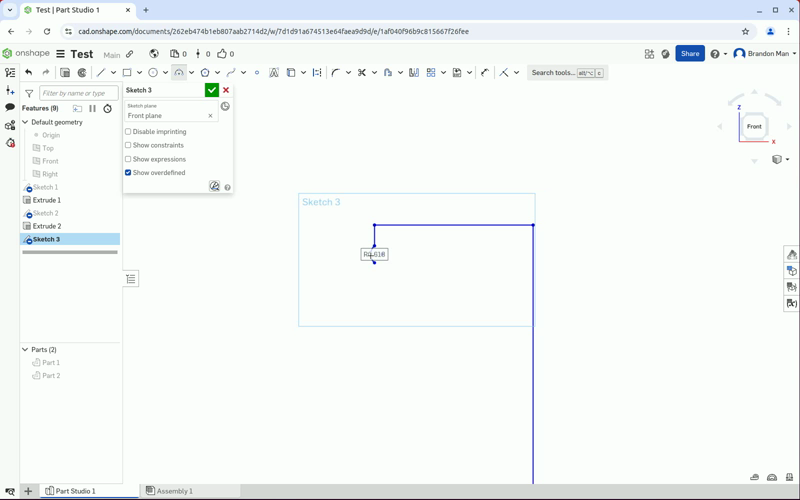
scroll(-6)
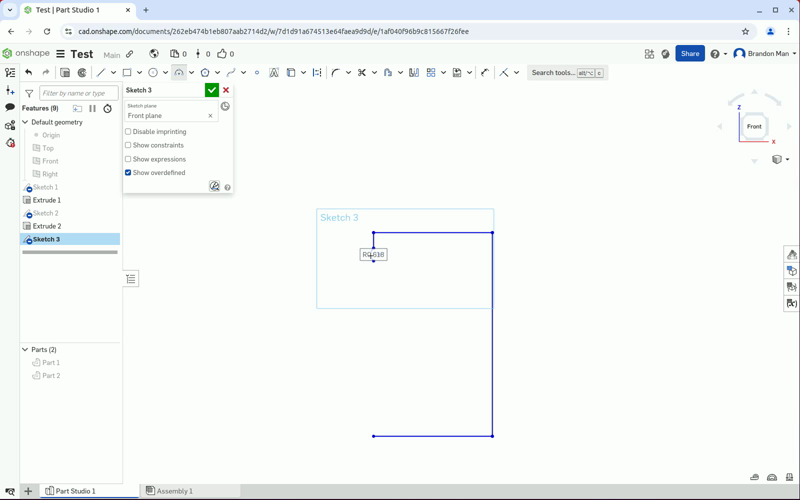
scroll(-6)
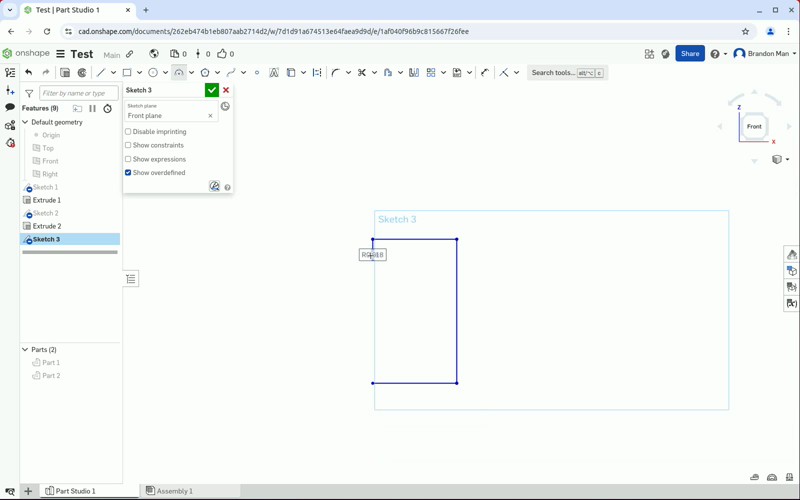
scroll(-6)
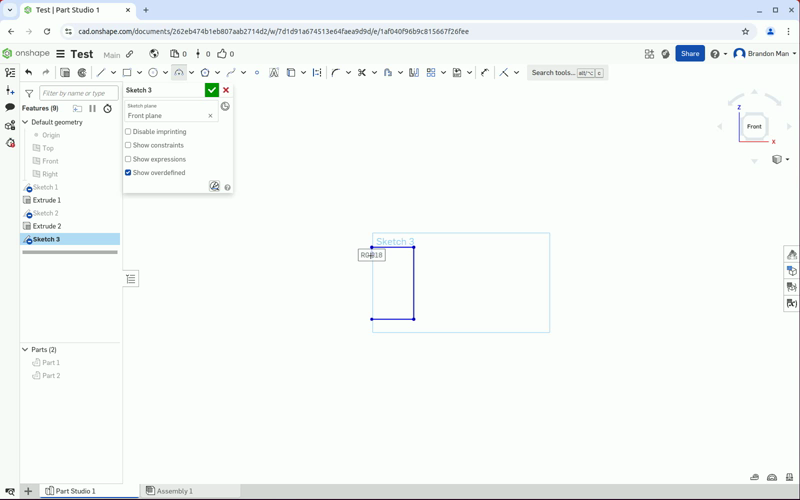
key_up(shift)
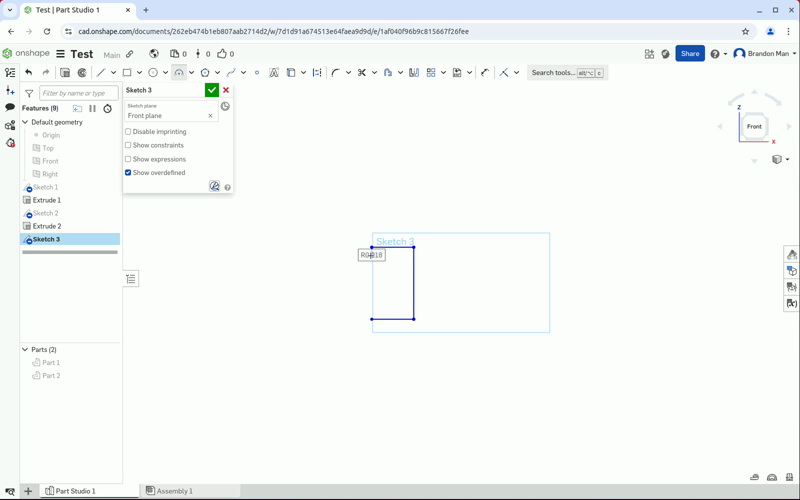
key(esc)
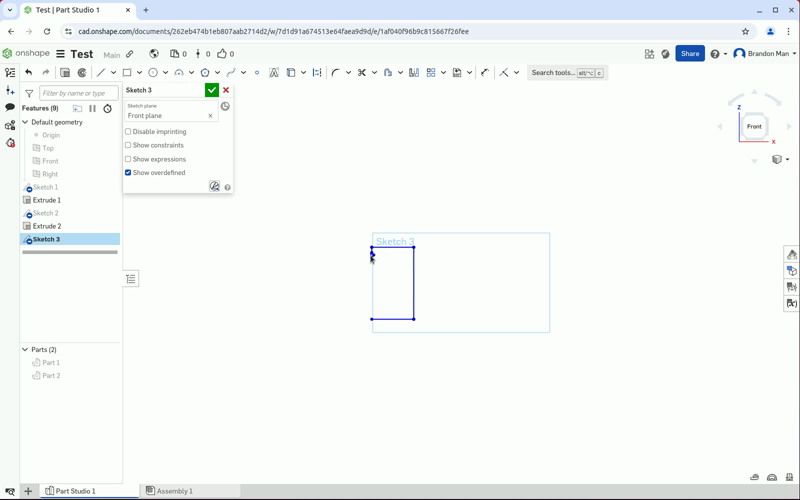
key(l)
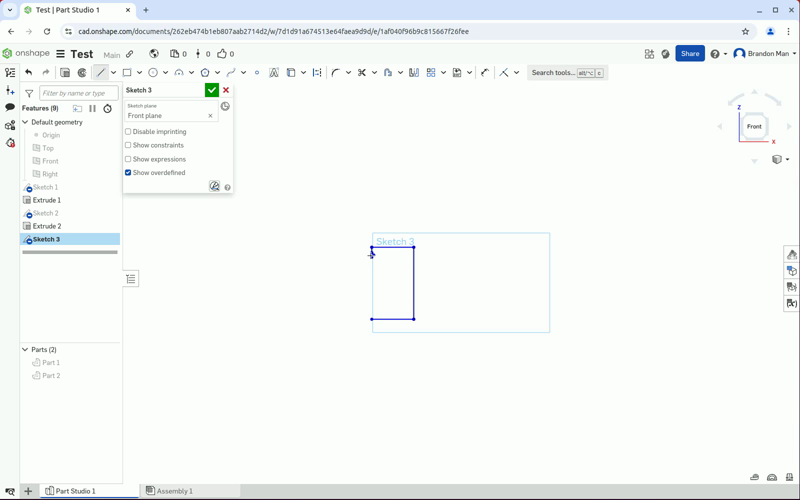
mouse_move(371, 257)
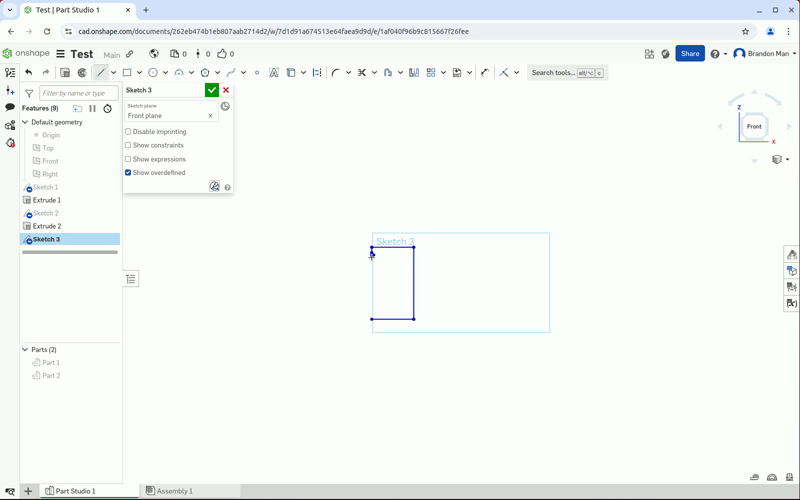
scroll(6)
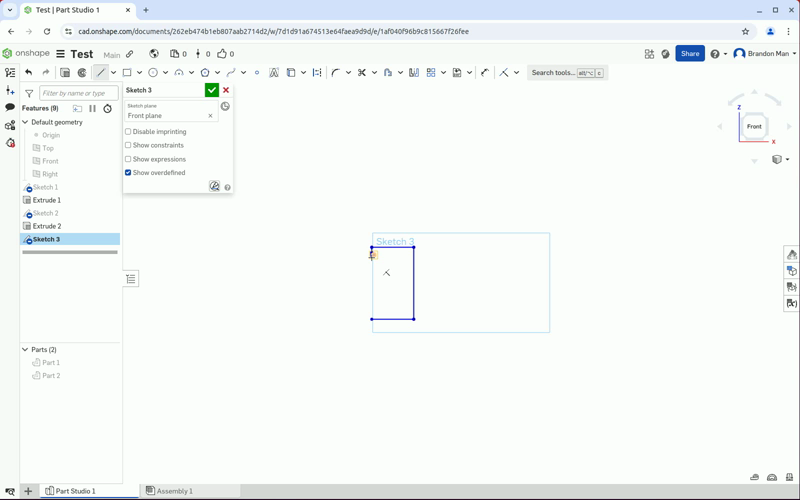
scroll(6)
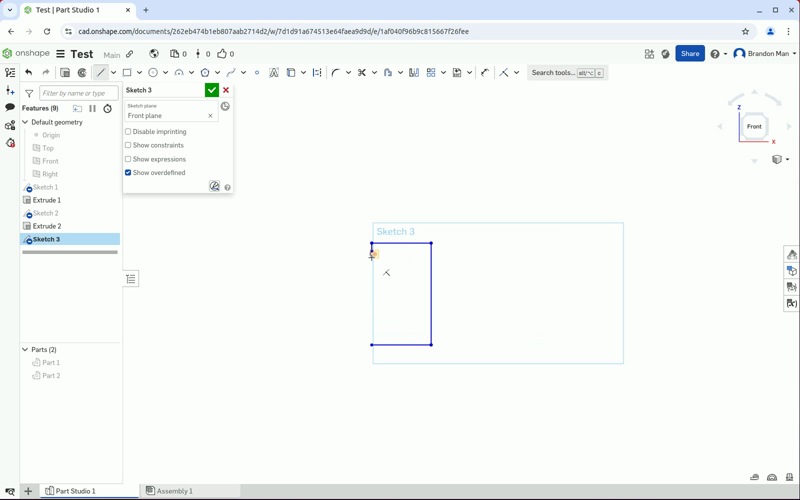
scroll(6)
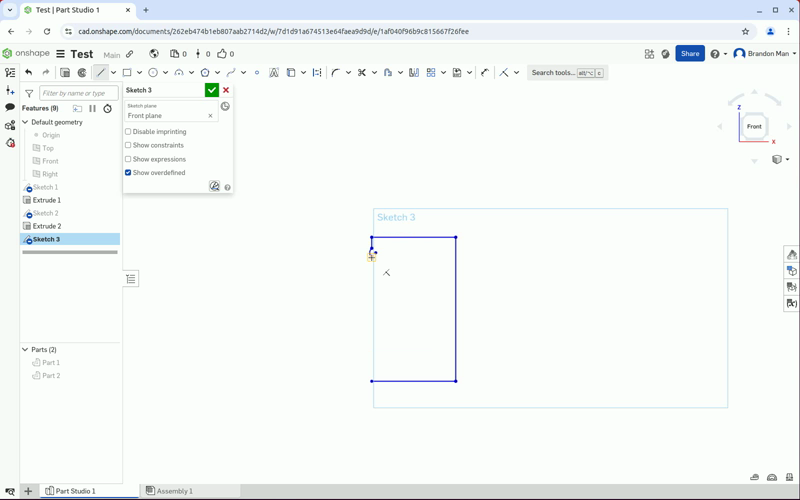
scroll(6)
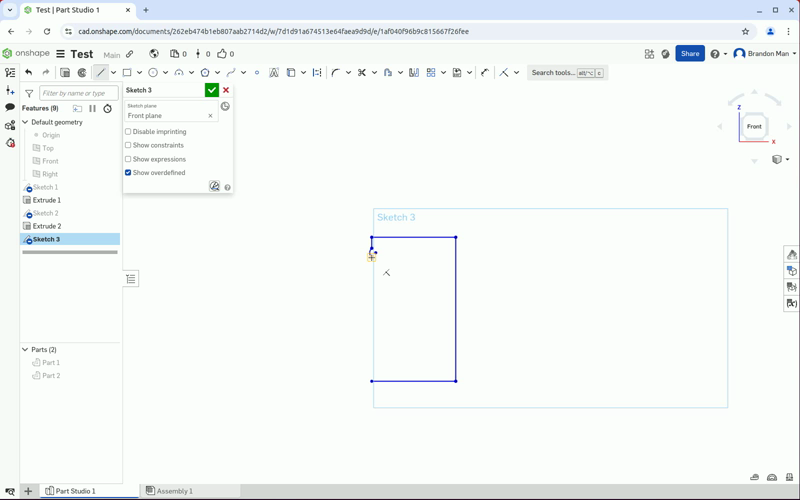
scroll(6)
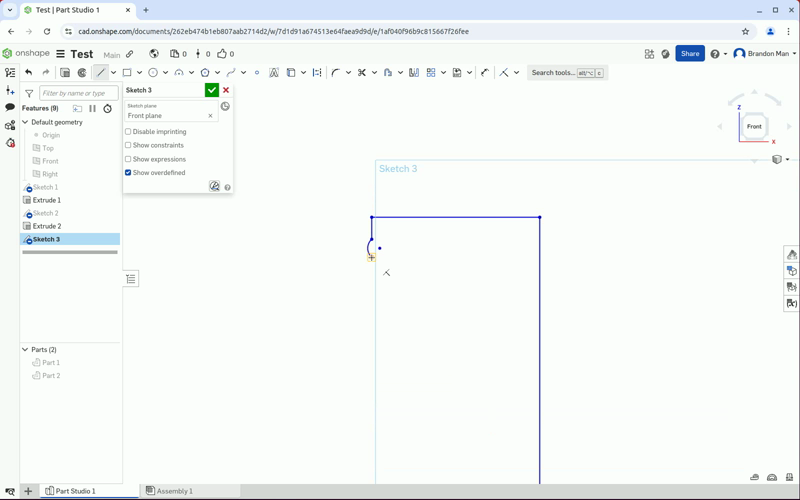
scroll(6)
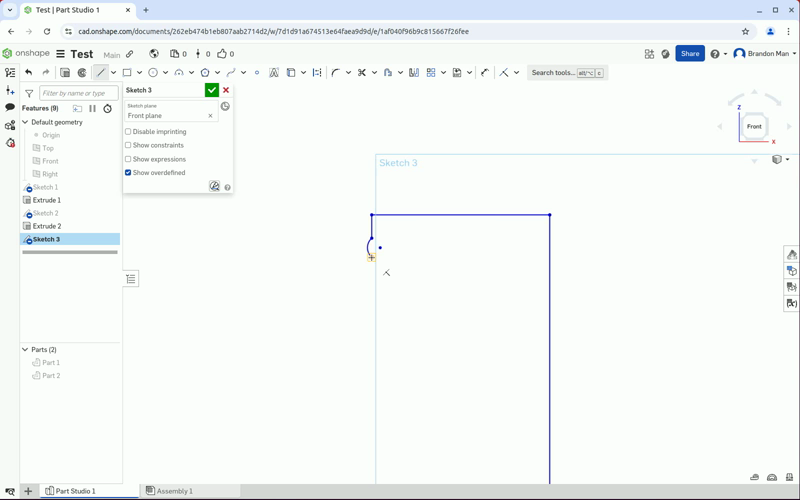
scroll(6)
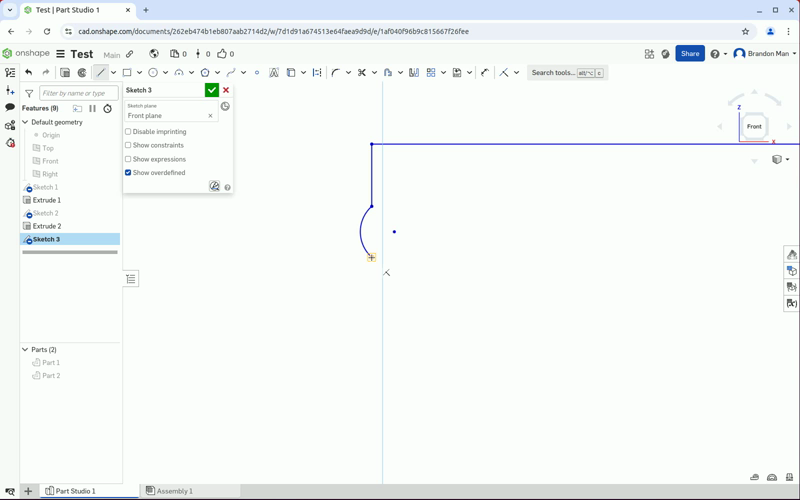
click(371, 257)
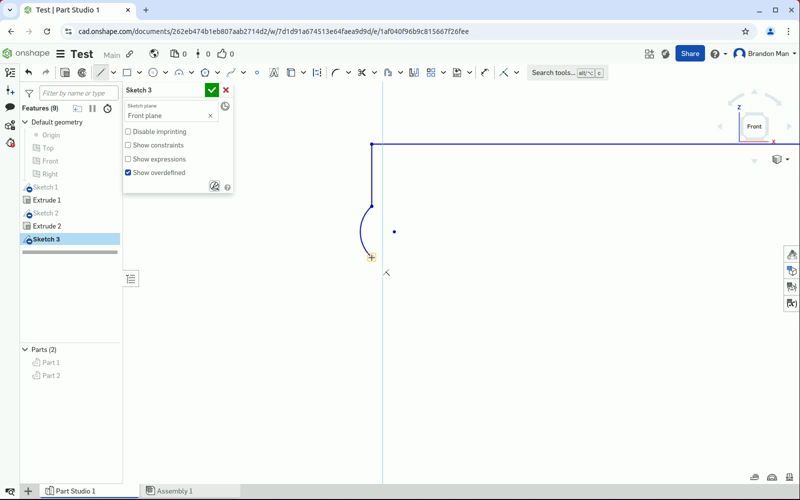
scroll(-6)
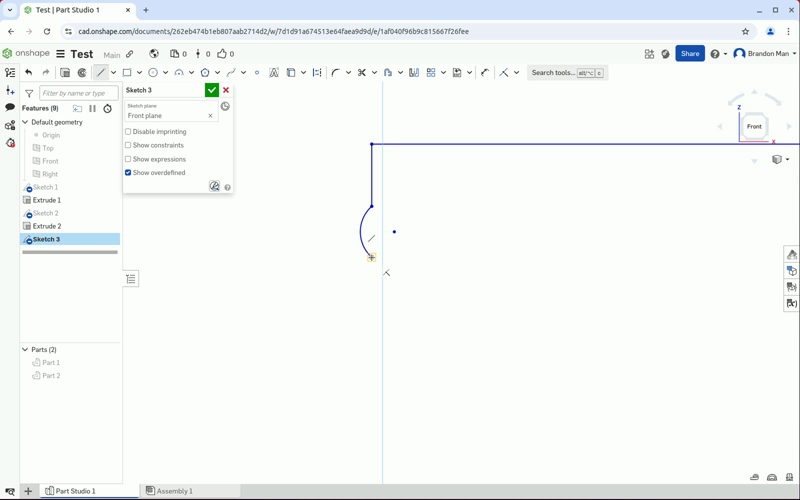
scroll(-6)
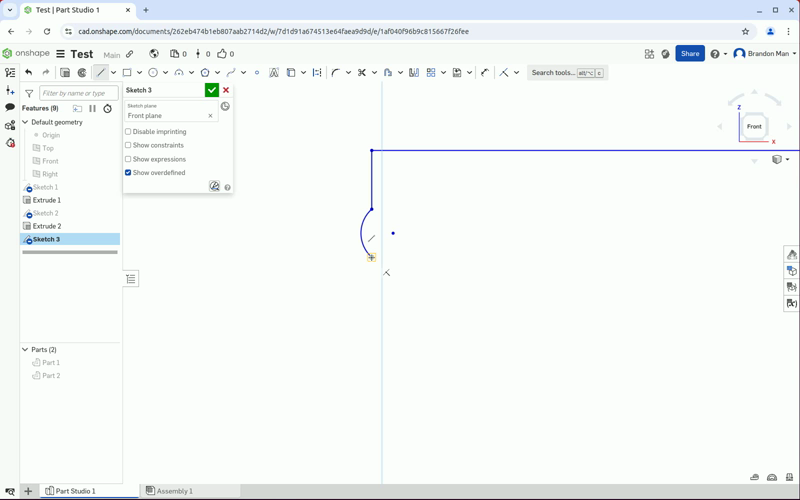
scroll(-6)
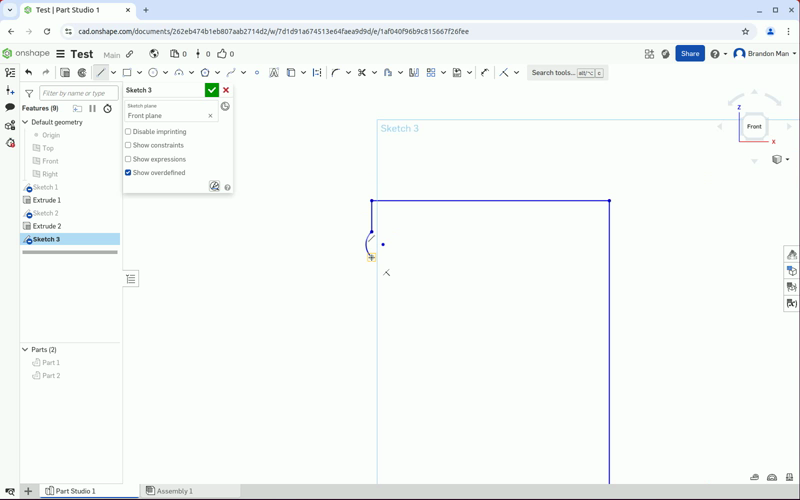
scroll(-6)
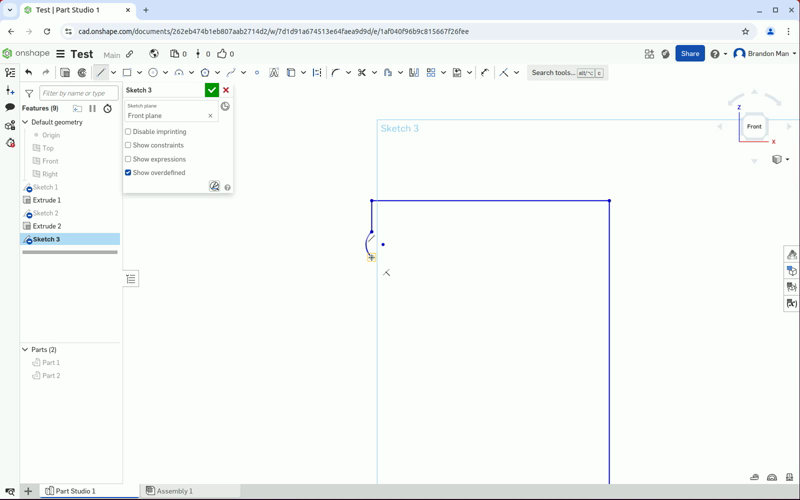
scroll(-6)
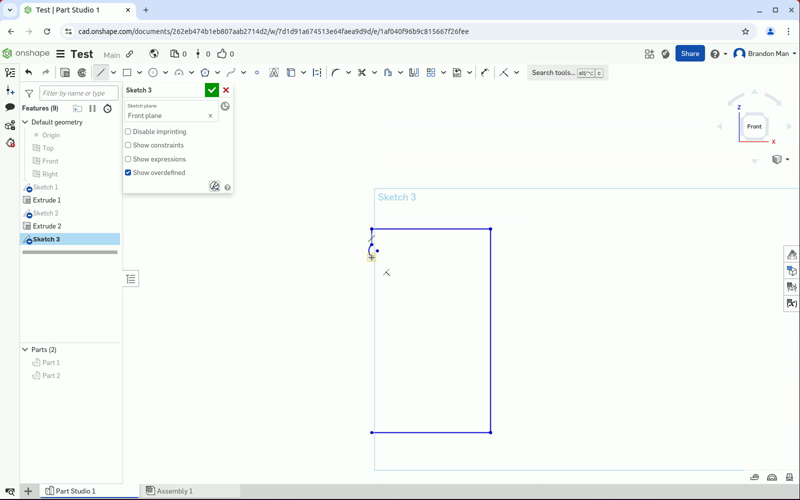
scroll(-6)
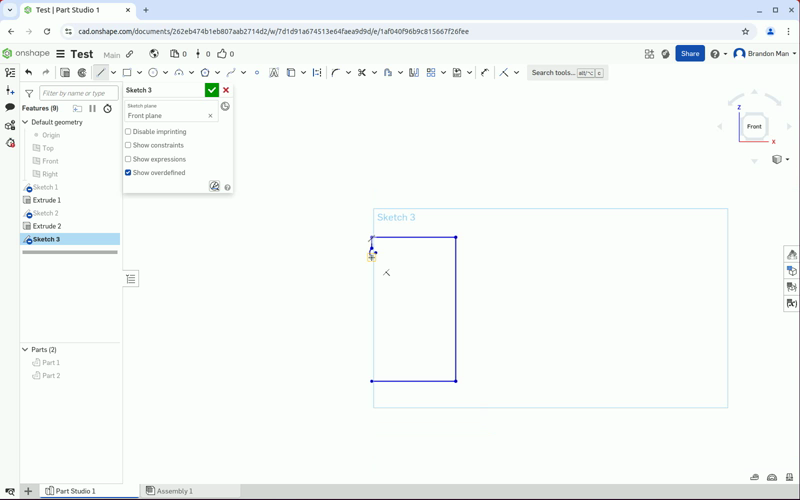
scroll(-6)
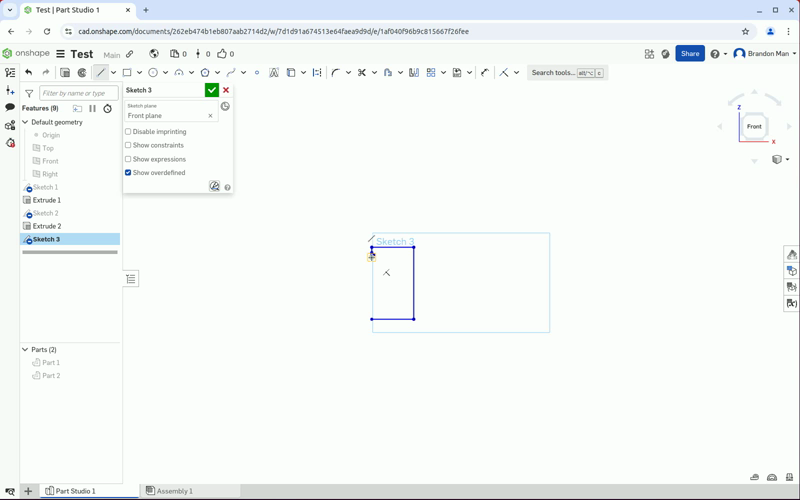
key_down(shift)
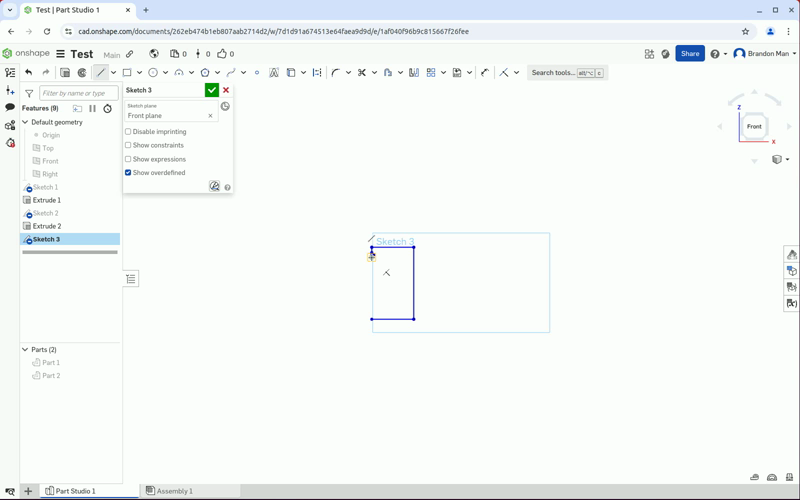
mouse_move(401, 257)
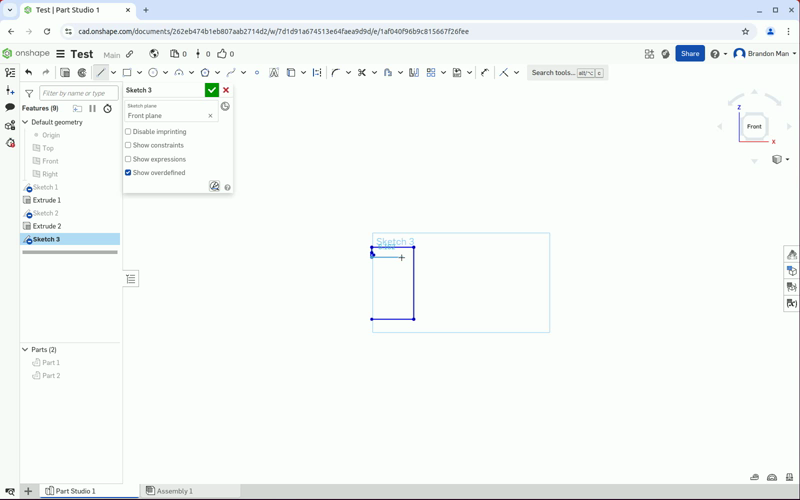
mouse_move(371, 309)
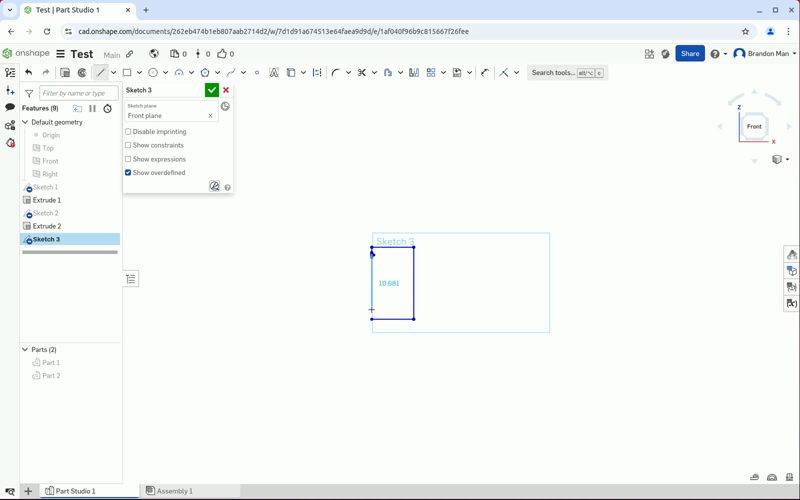
click(371, 309)
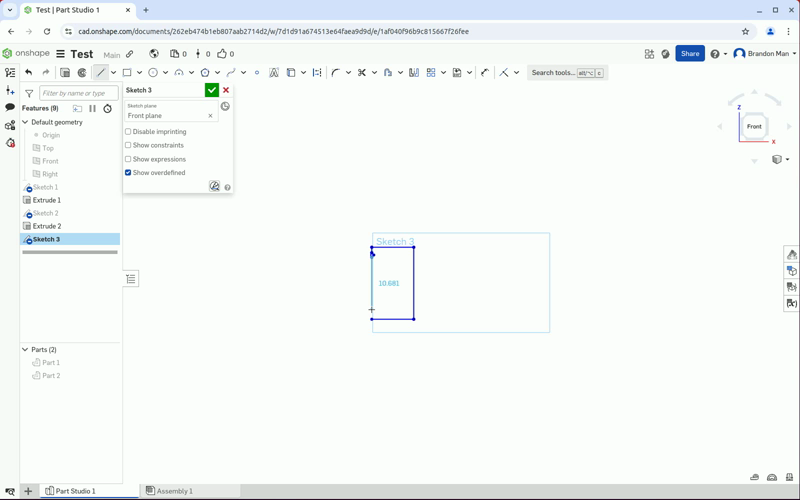
key_up(shift)
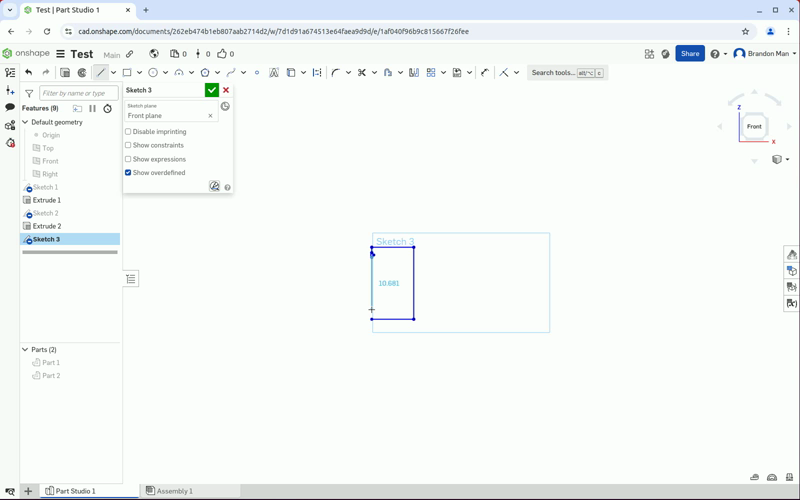
key(esc)
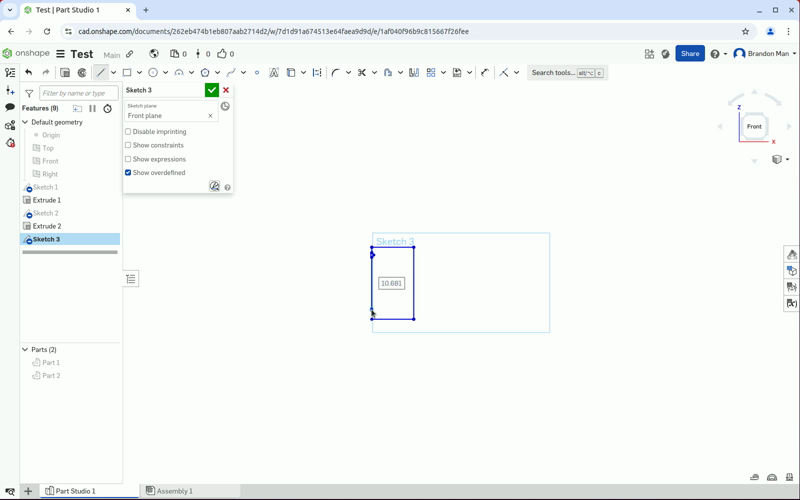
key(a)
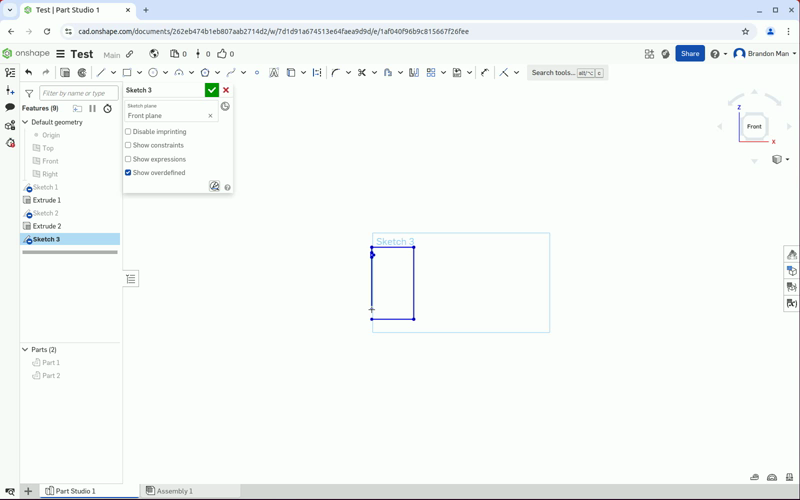
mouse_move(371, 309)
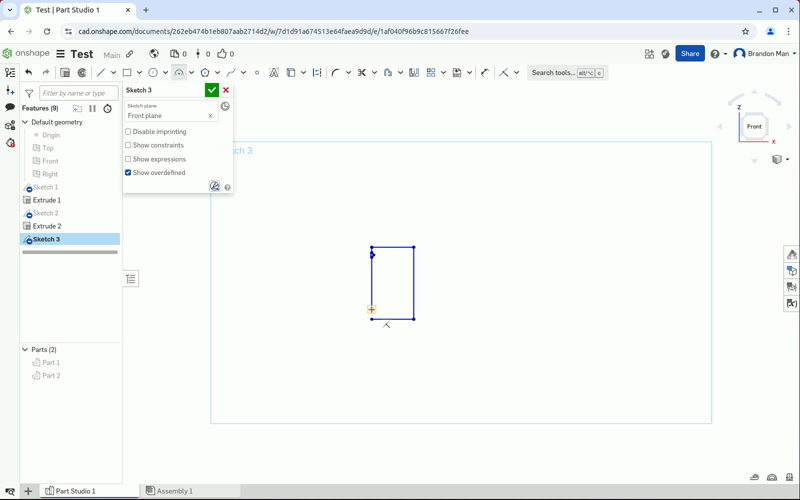
click(371, 309)
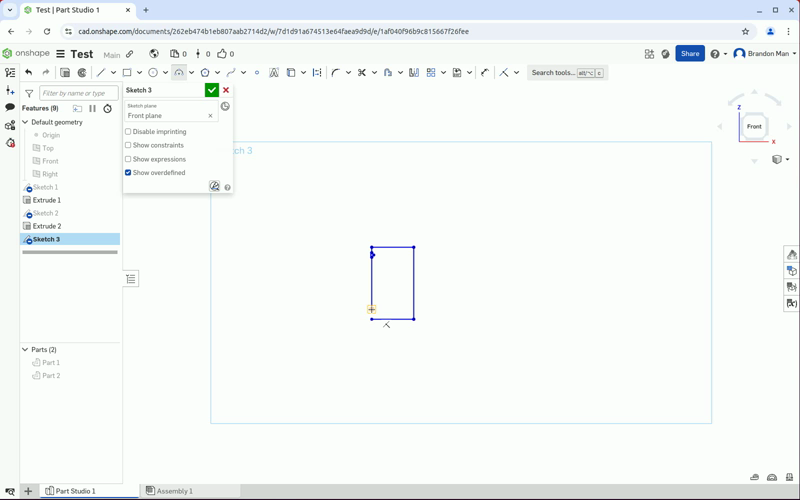
key_down(shift)
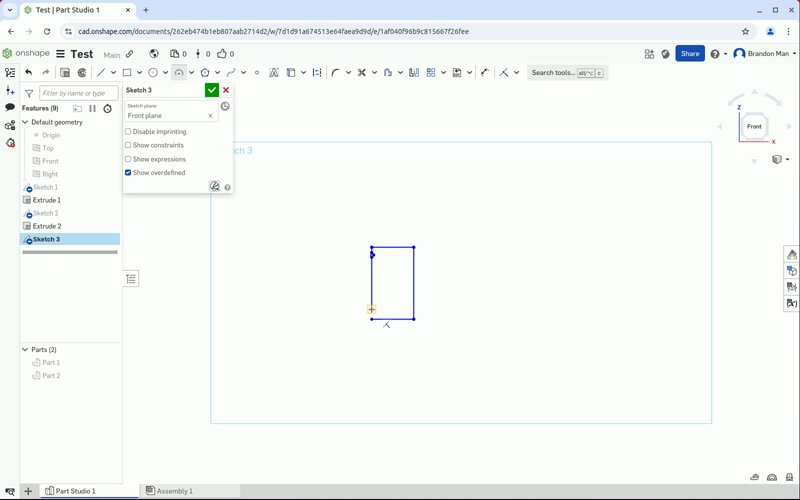
mouse_move(371, 313)
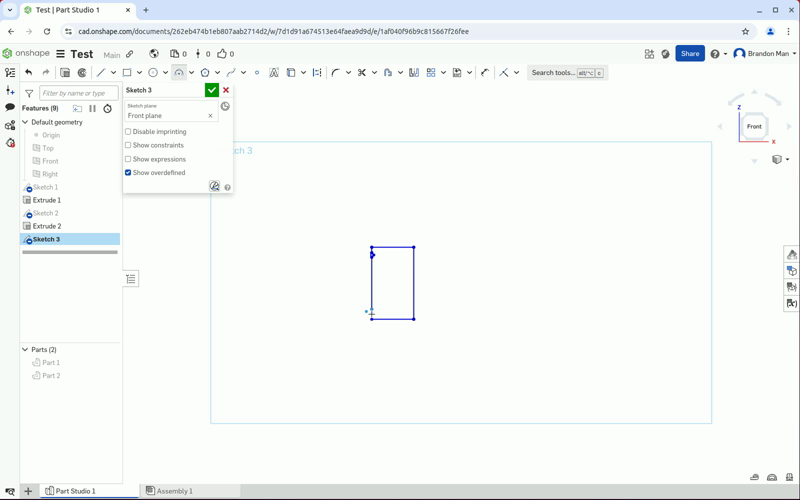
scroll(6)
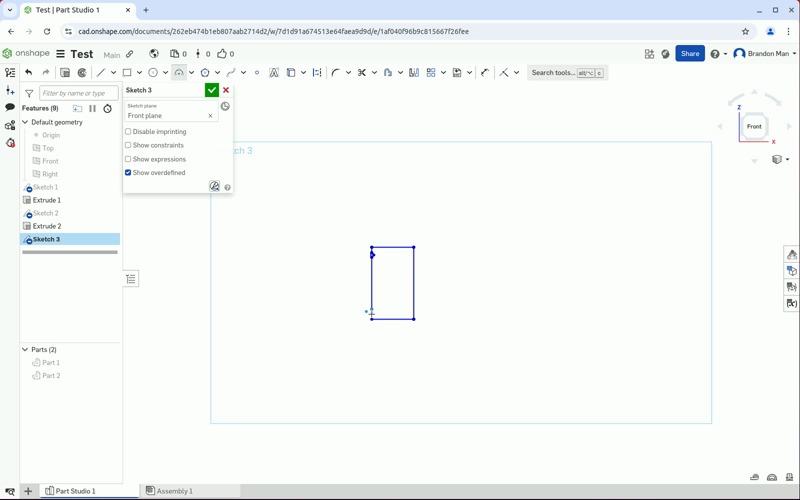
scroll(6)
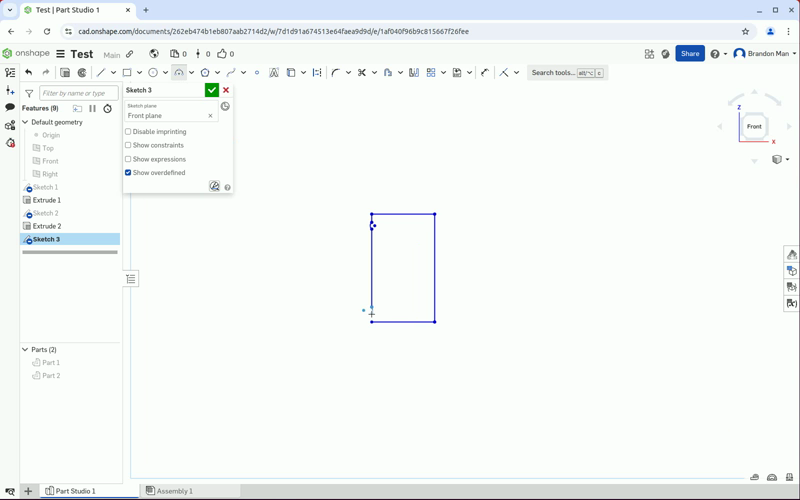
scroll(6)
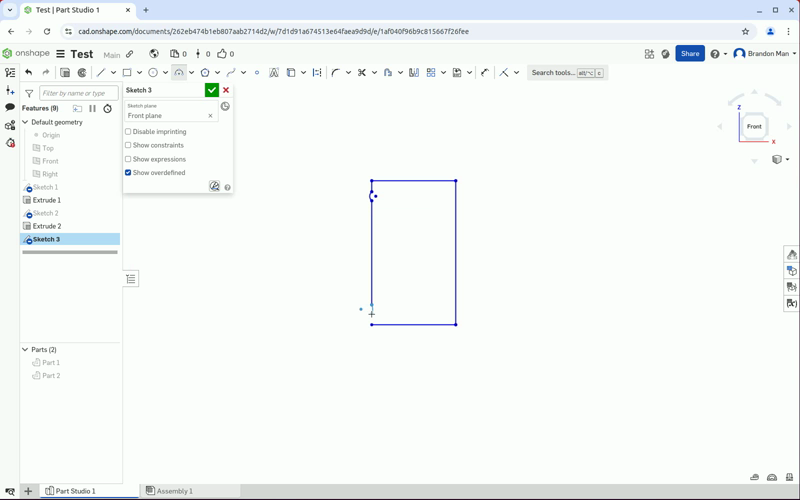
scroll(6)
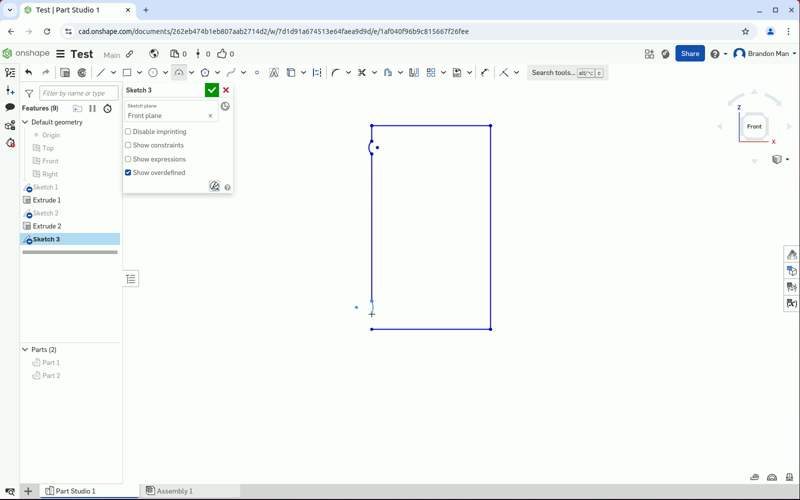
scroll(6)
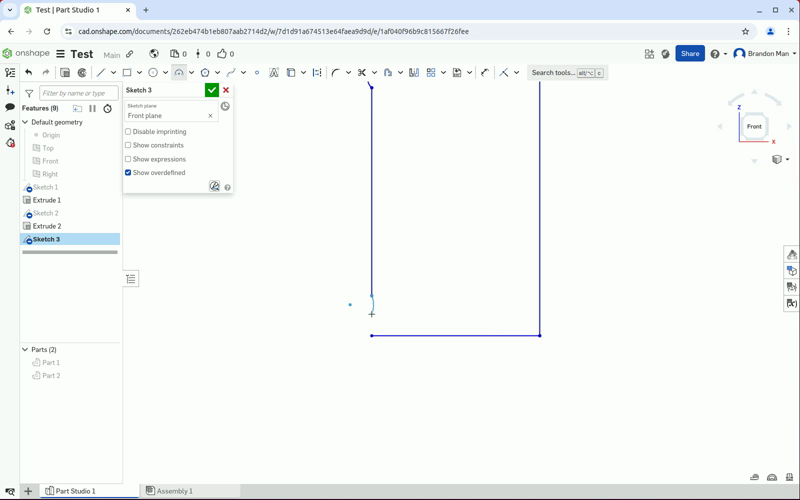
scroll(6)
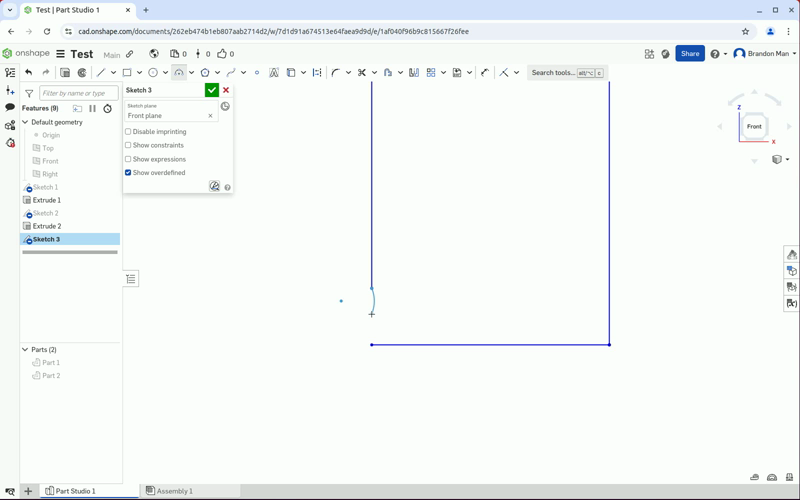
scroll(6)
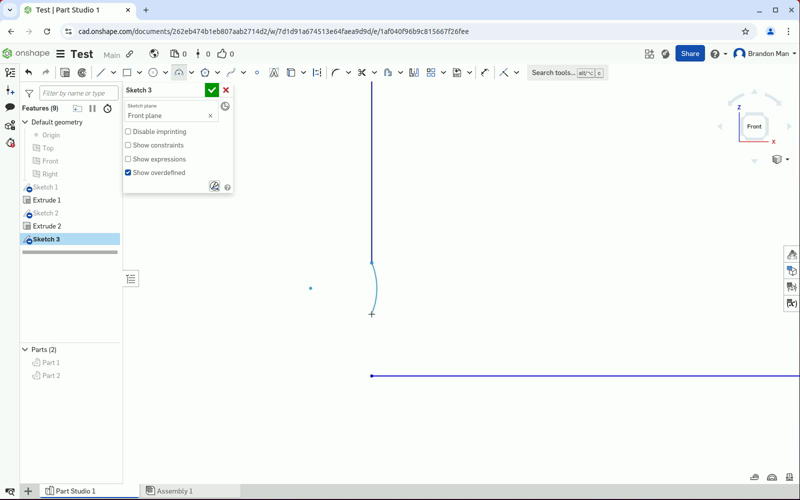
click(371, 313)
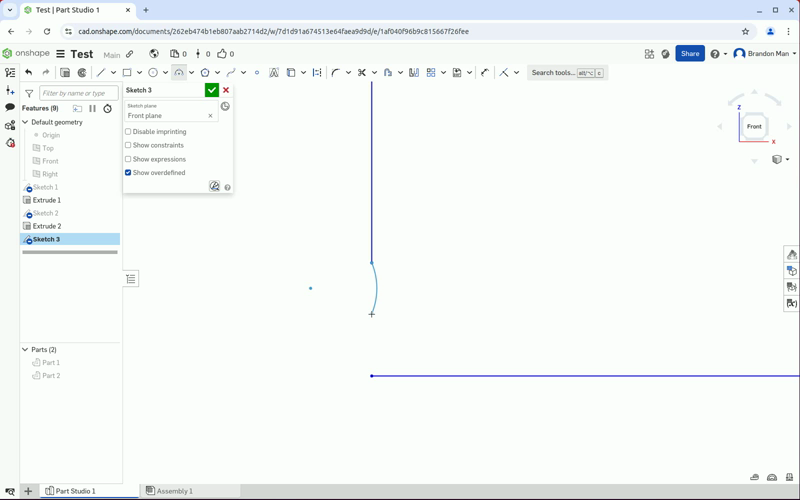
scroll(-6)
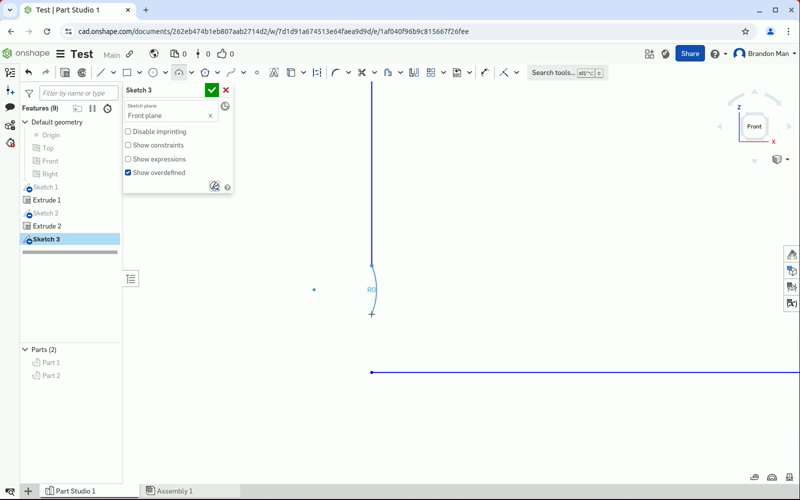
scroll(-6)
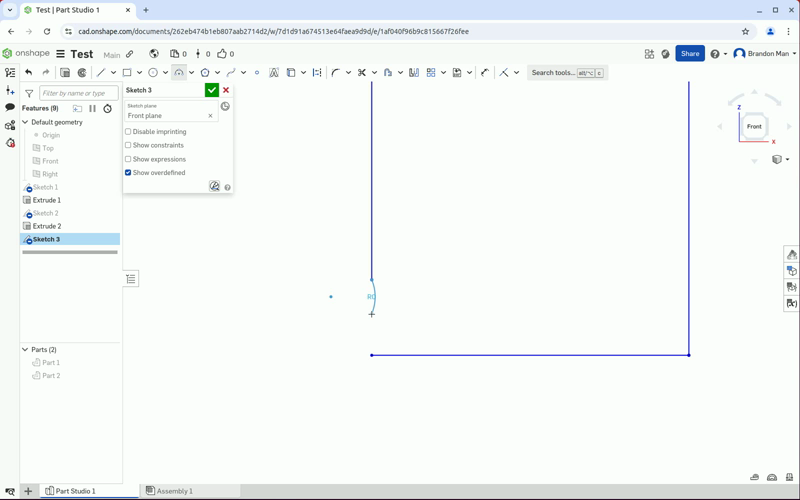
scroll(-6)
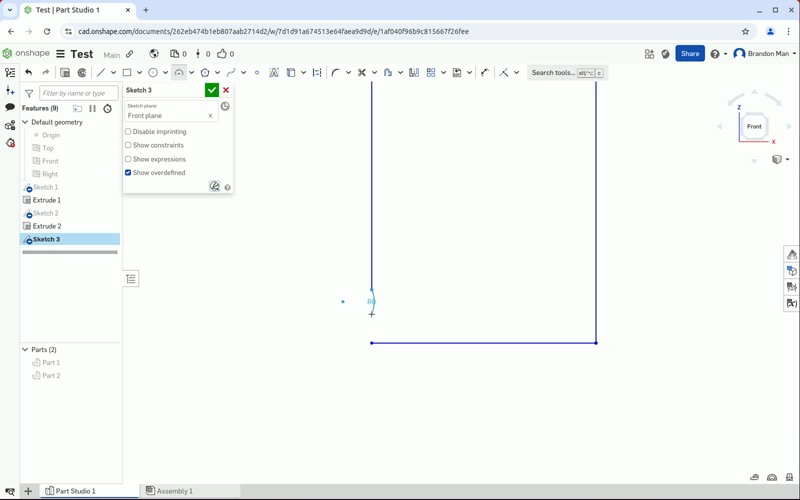
scroll(-6)
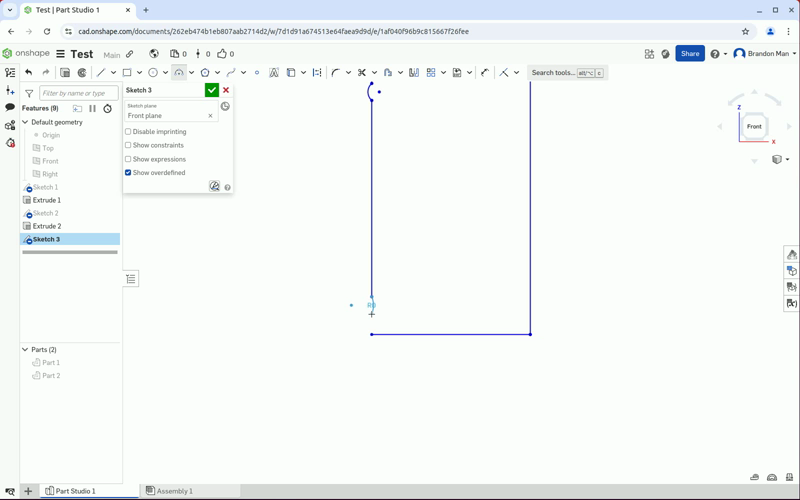
scroll(-6)
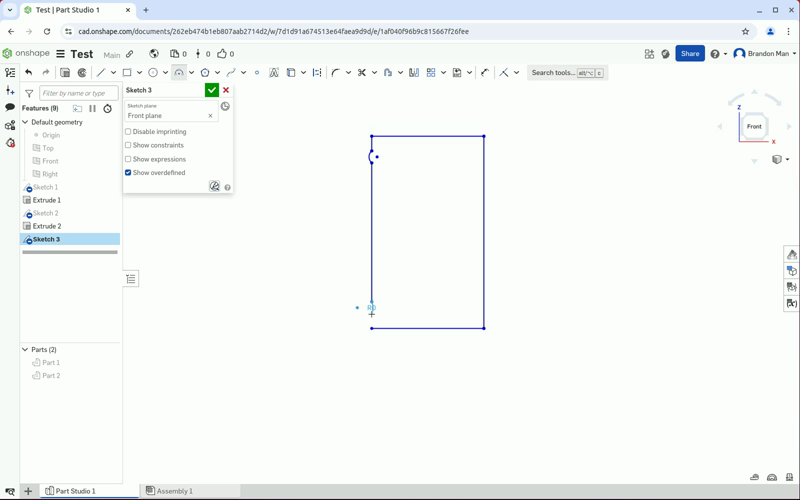
scroll(-6)
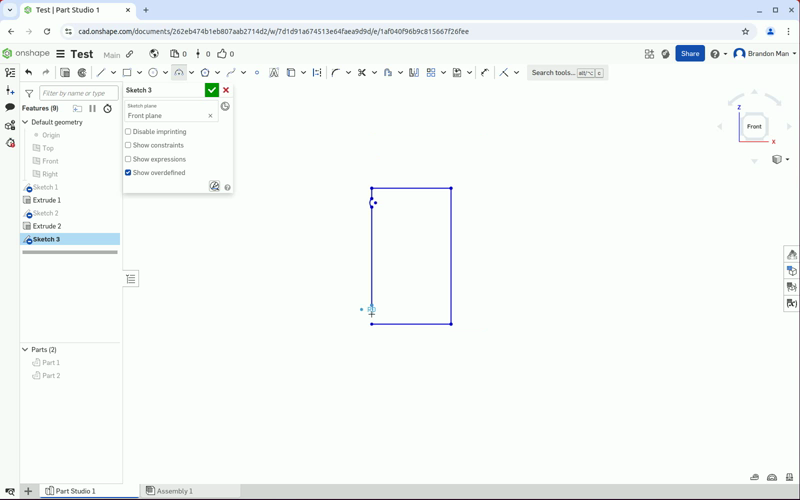
scroll(-6)
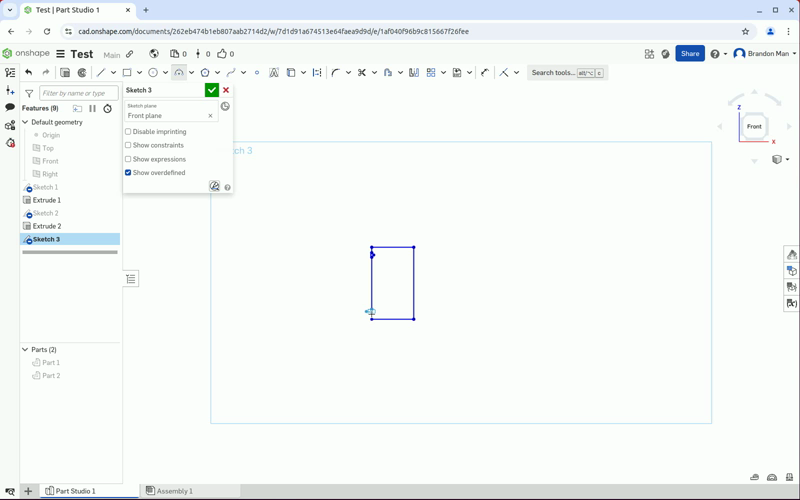
mouse_move(370, 311)
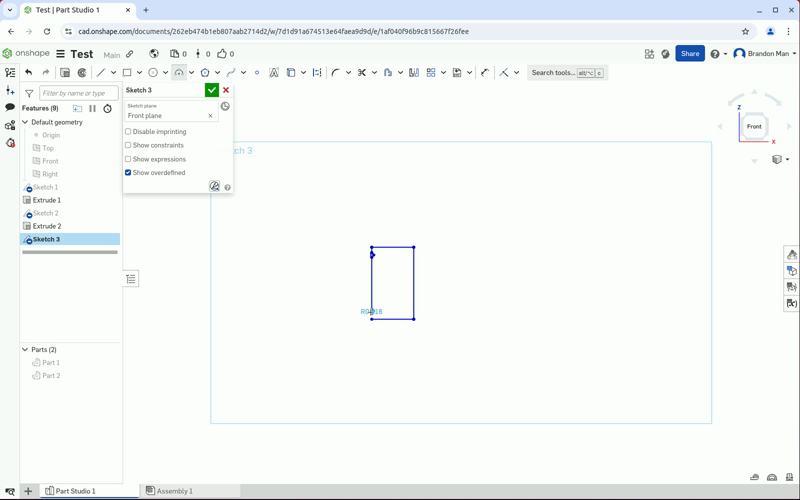
scroll(6)
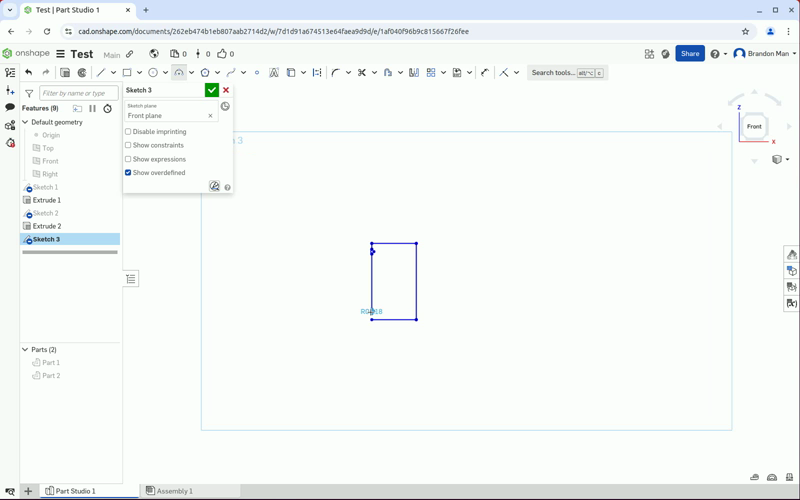
scroll(6)
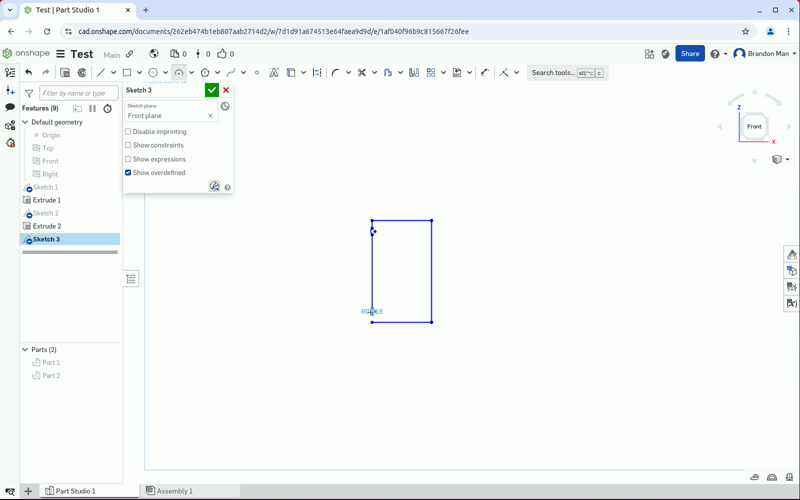
scroll(6)
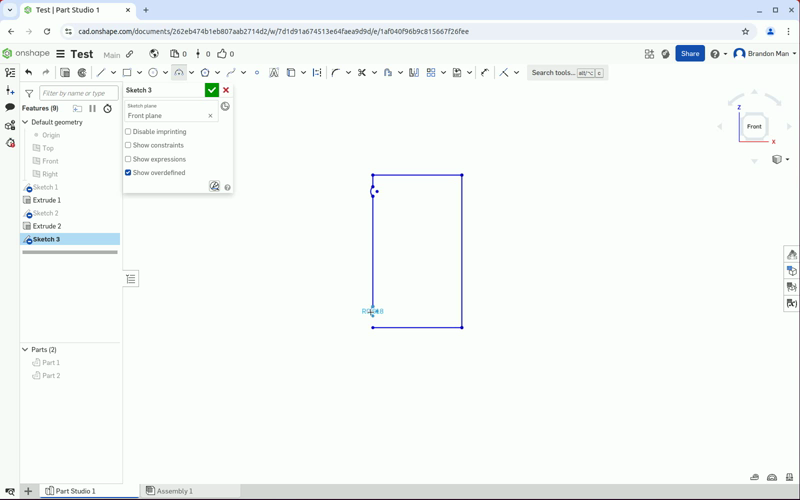
scroll(6)
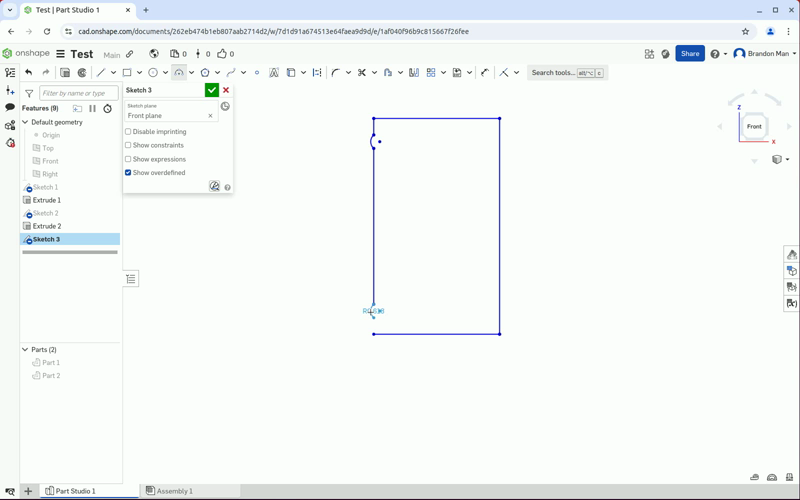
scroll(6)
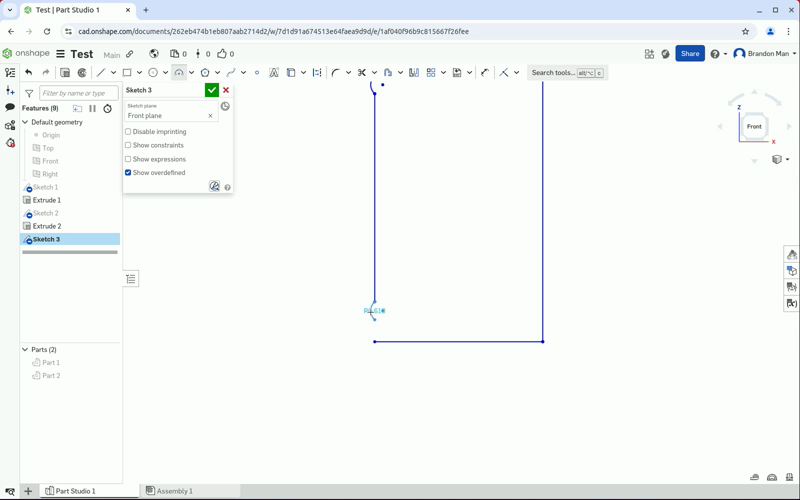
scroll(6)
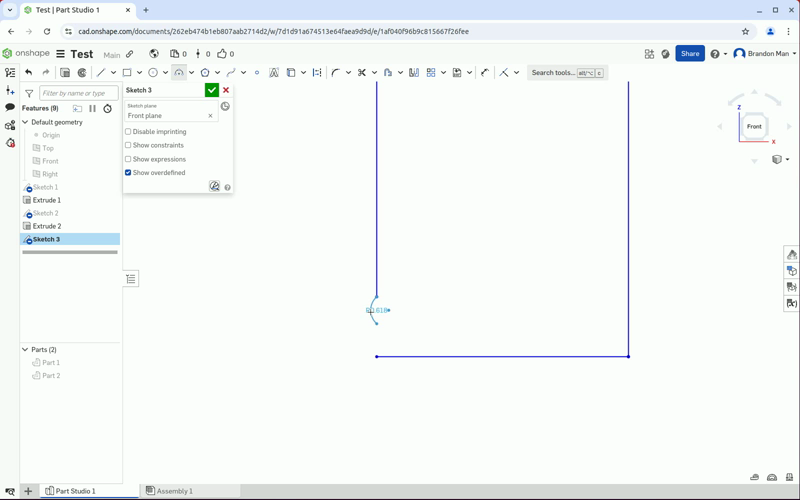
scroll(6)
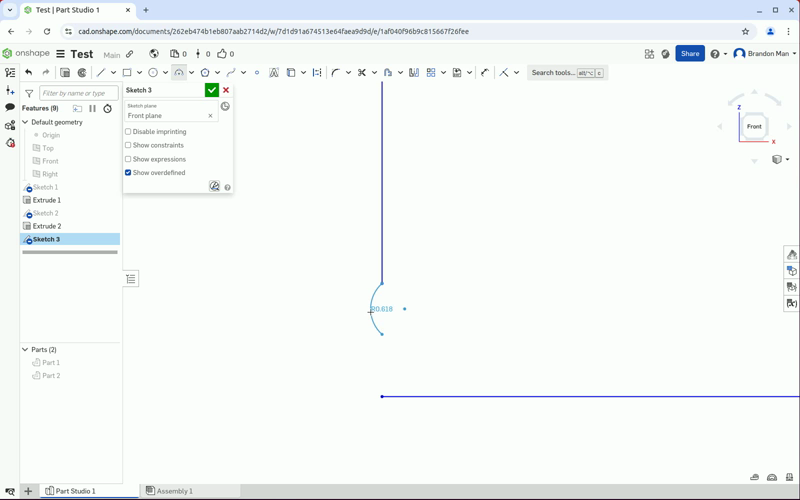
click(370, 311)
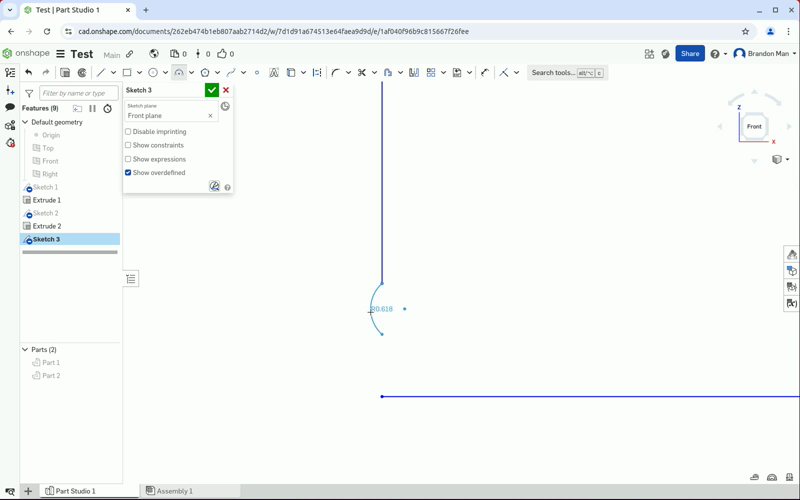
scroll(-6)
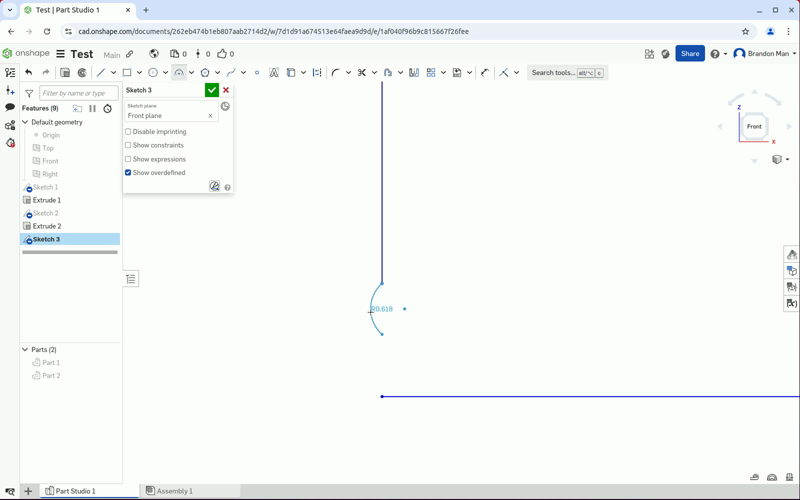
scroll(-6)
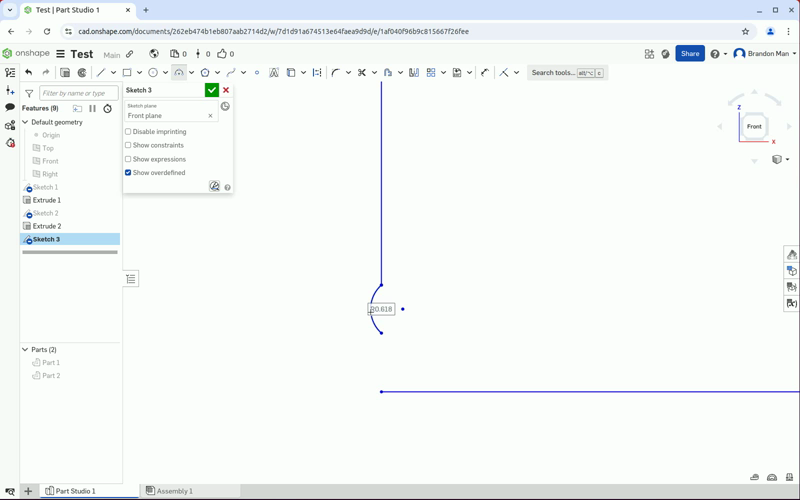
scroll(-6)
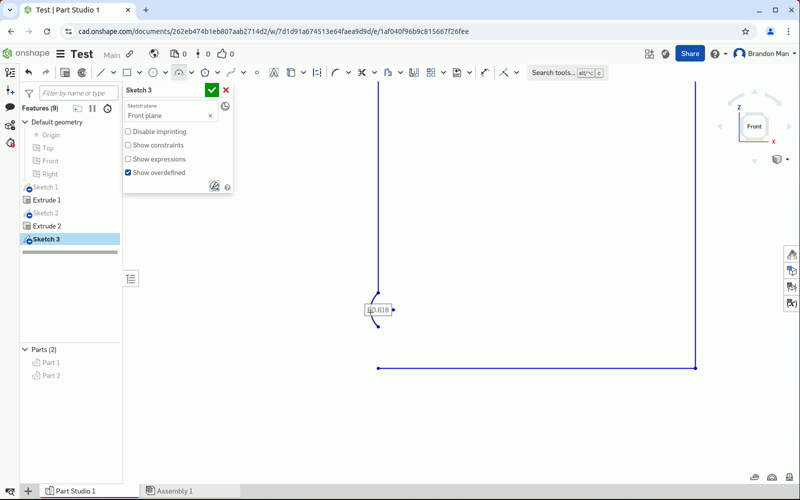
scroll(-6)
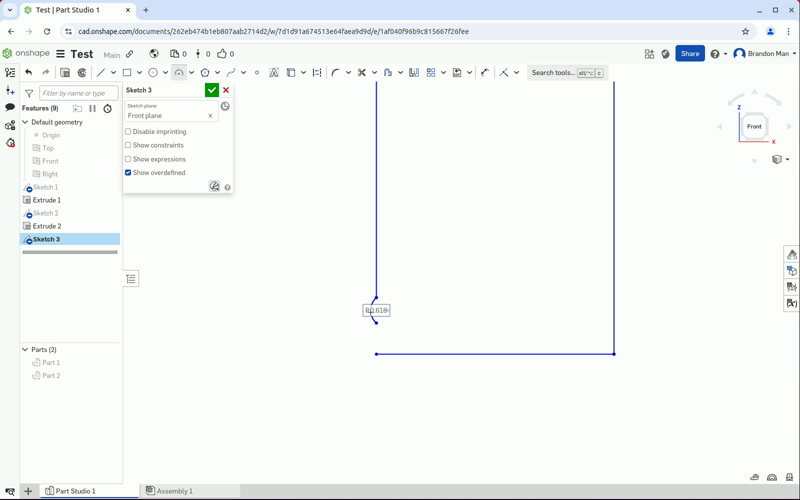
scroll(-6)
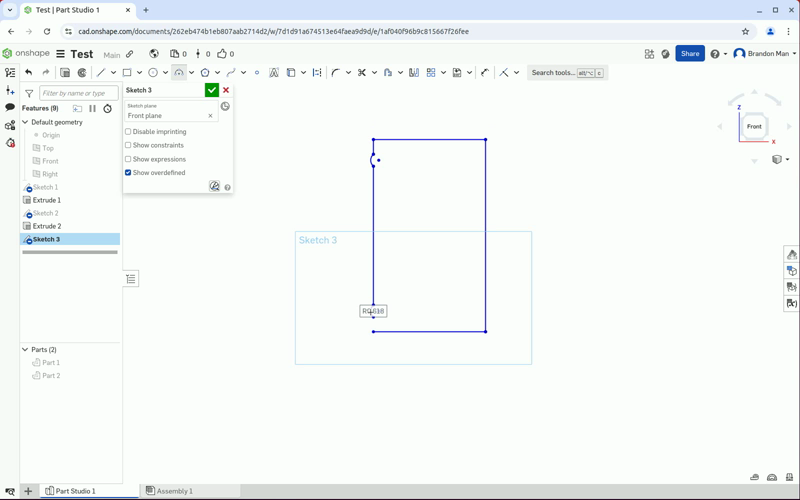
scroll(-6)
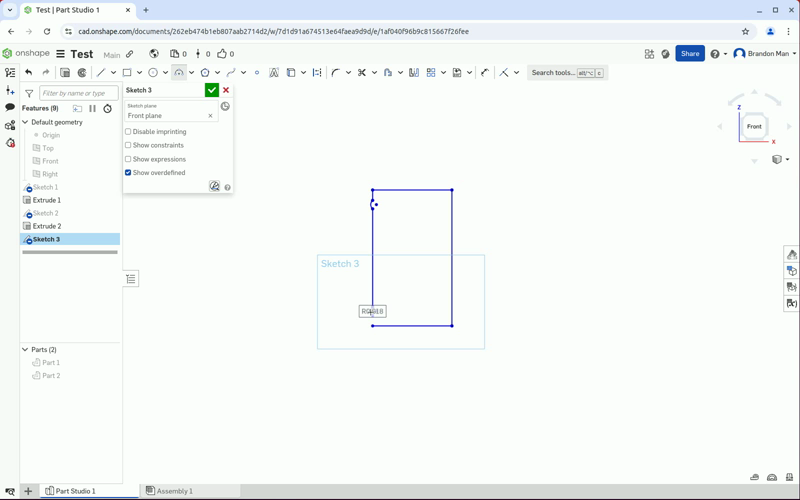
scroll(-6)
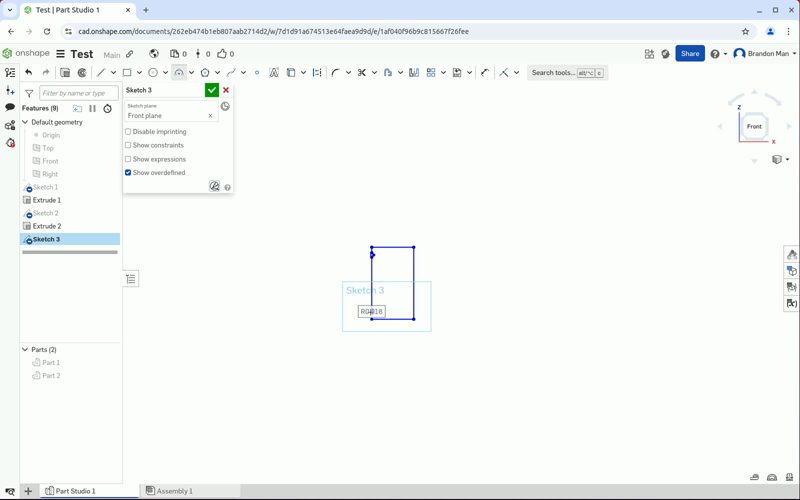
key_up(shift)
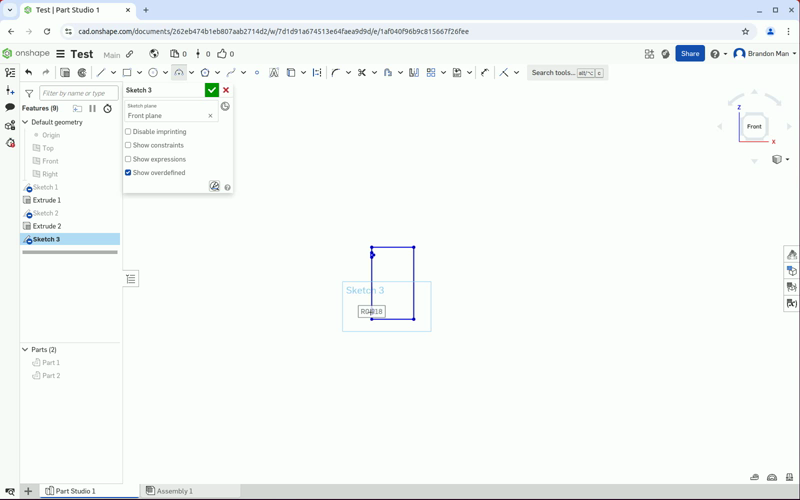
key(esc)
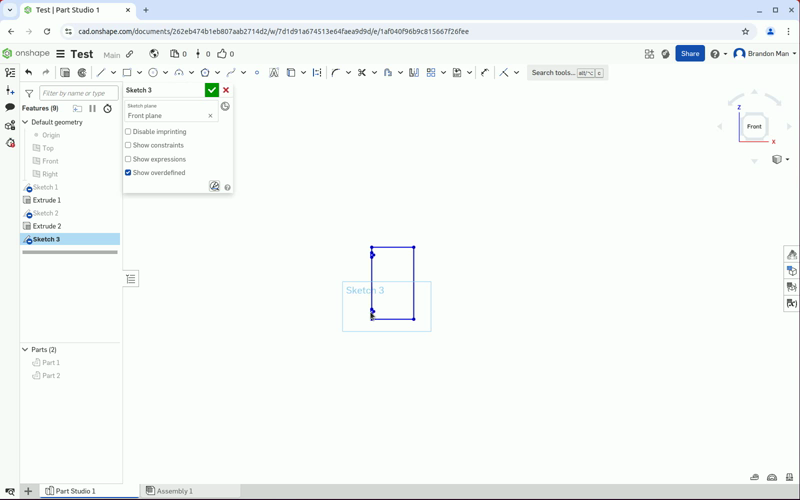
key(l)
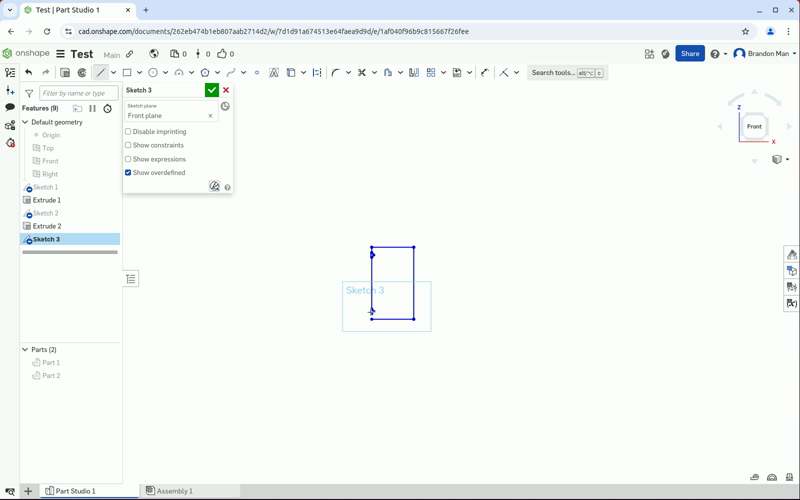
mouse_move(371, 313)
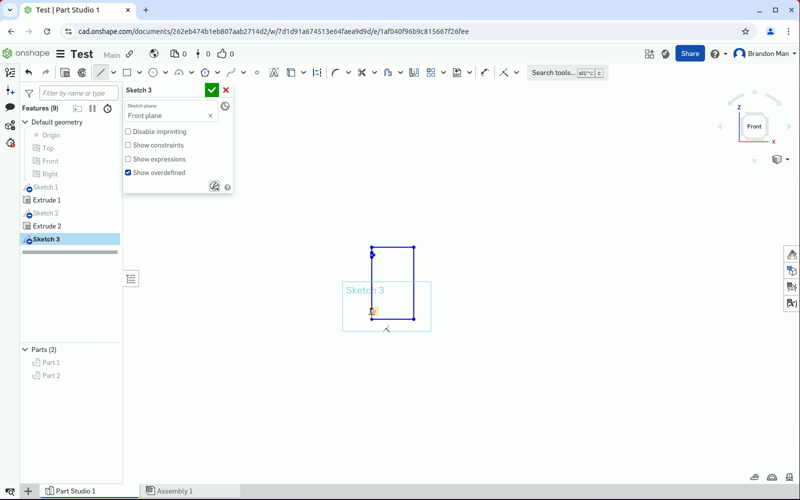
scroll(6)
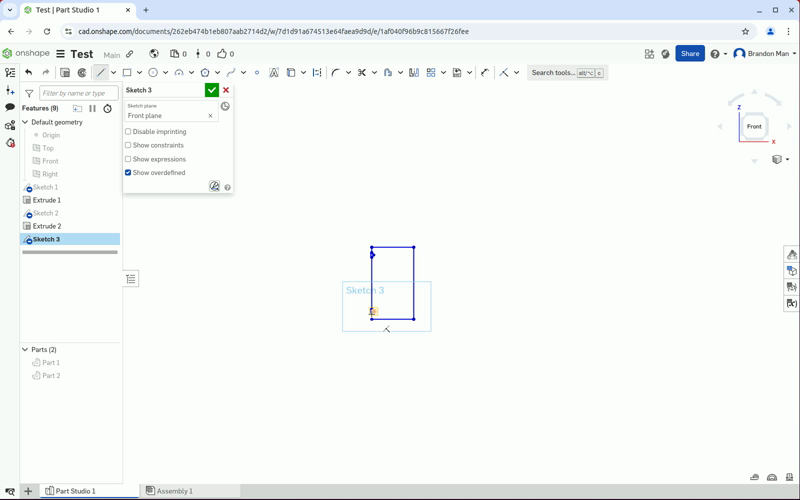
scroll(6)
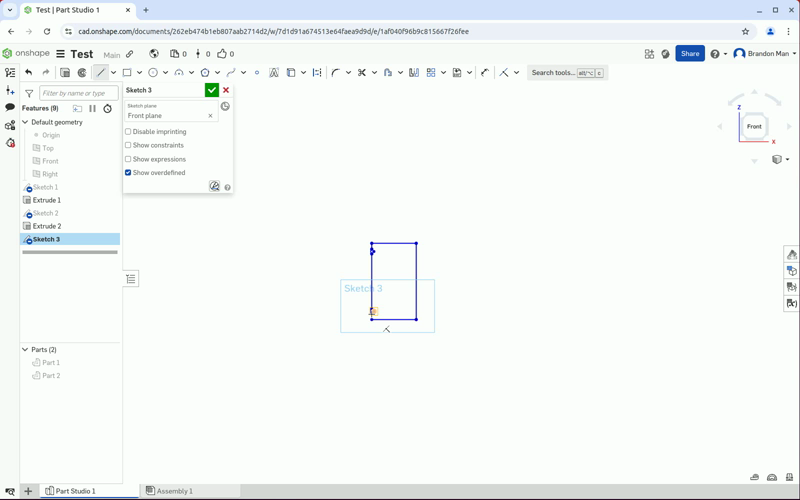
scroll(6)
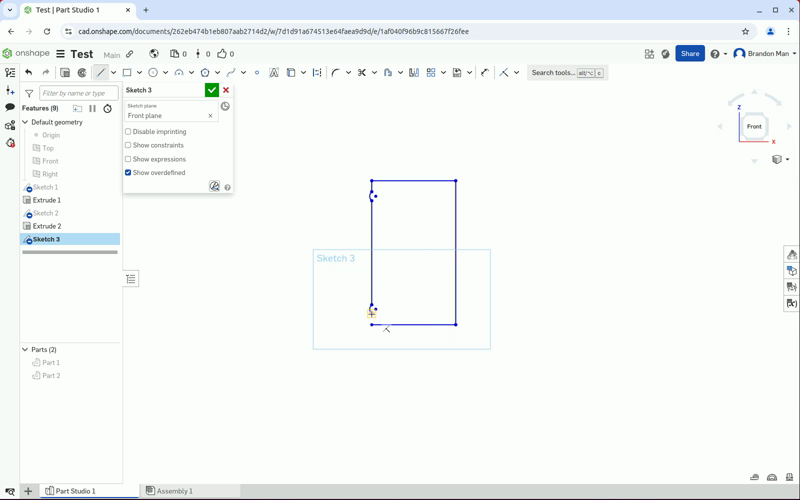
scroll(6)
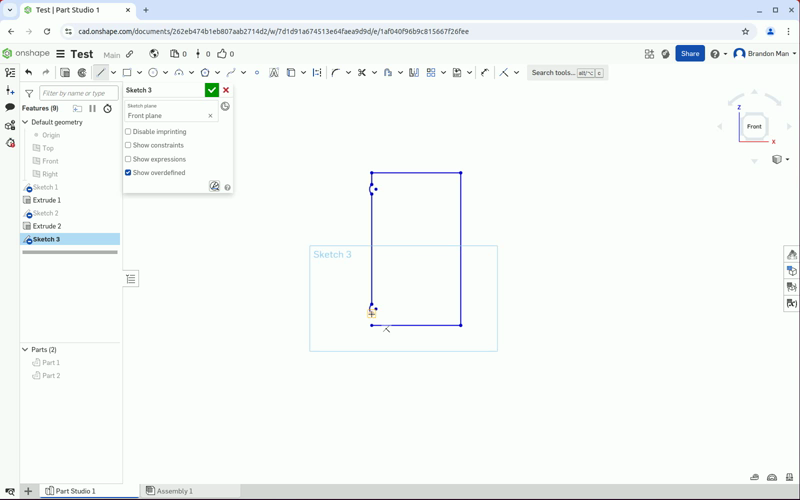
scroll(6)
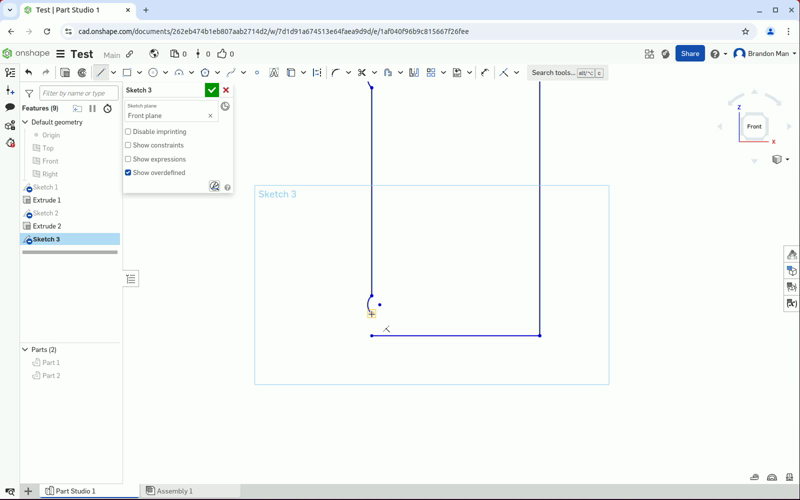
scroll(6)
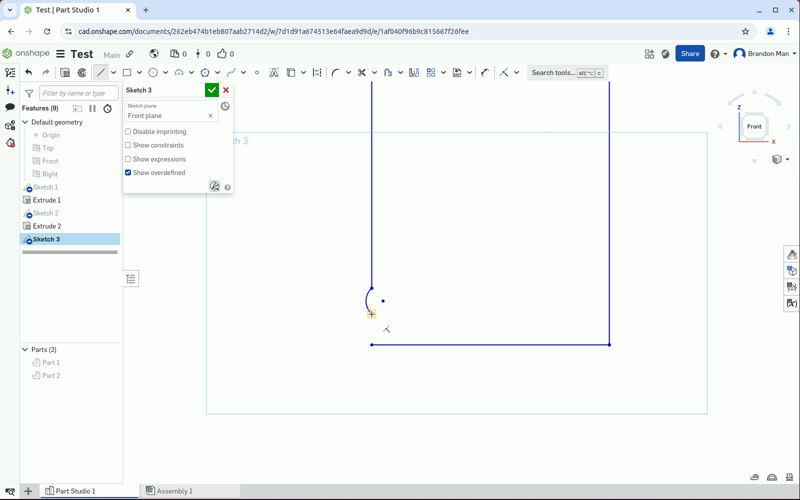
scroll(6)
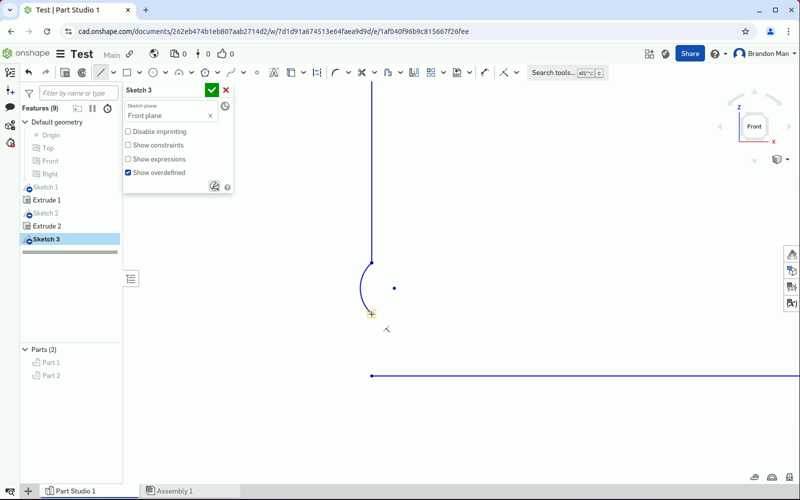
click(371, 313)
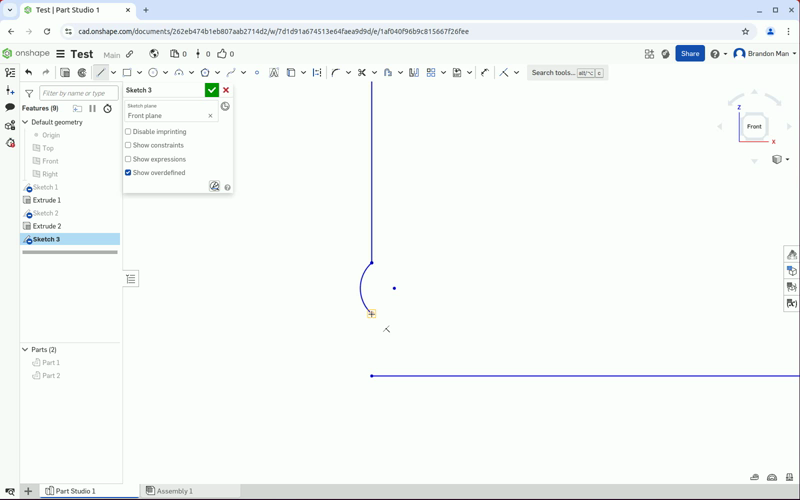
scroll(-6)
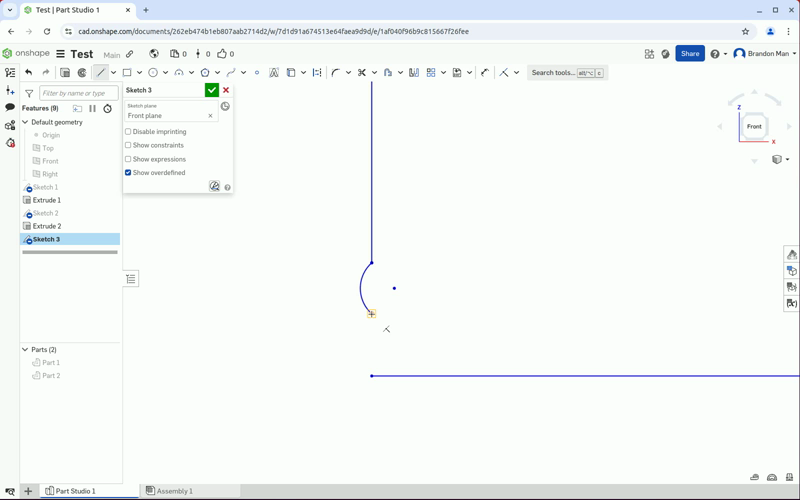
scroll(-6)
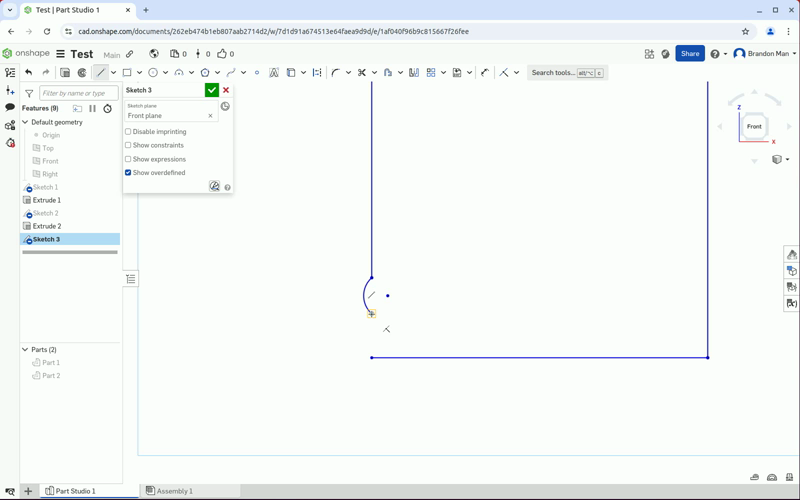
scroll(-6)
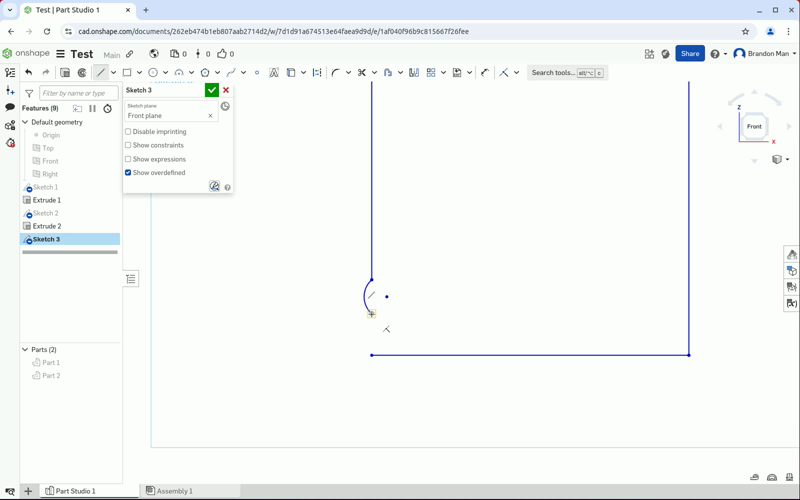
scroll(-6)
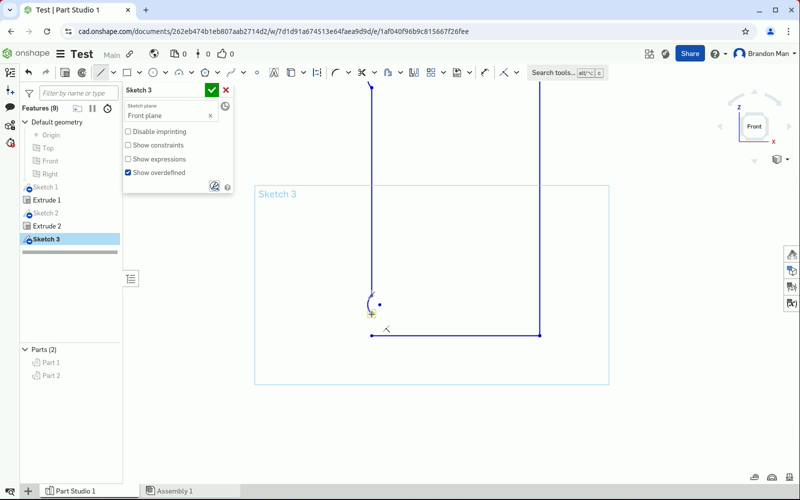
scroll(-6)
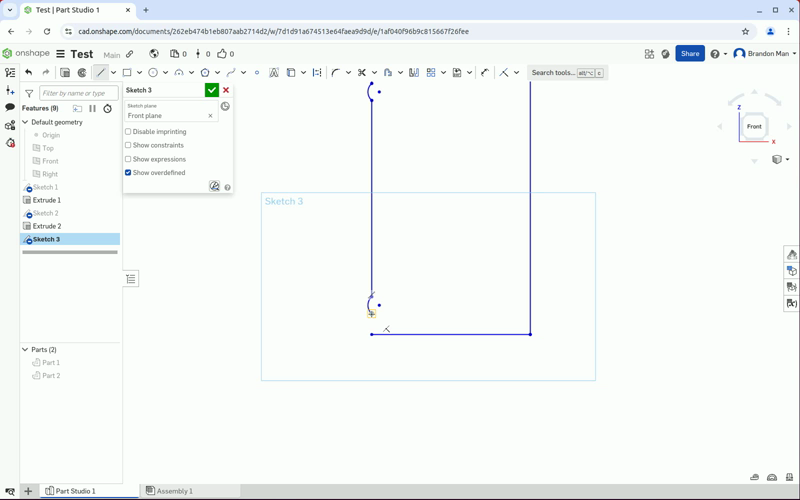
scroll(-6)
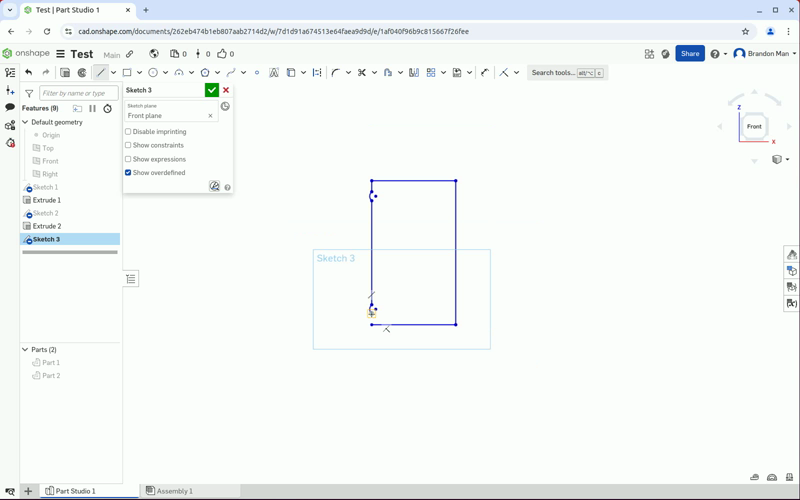
scroll(-6)
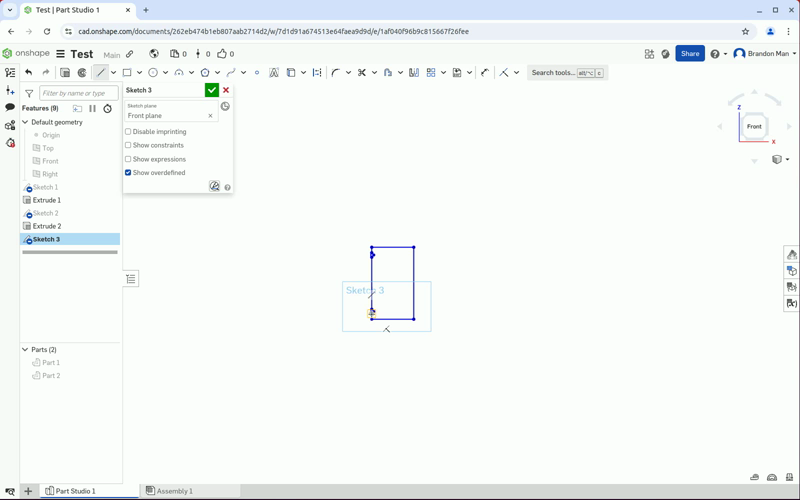
mouse_move(401, 313)
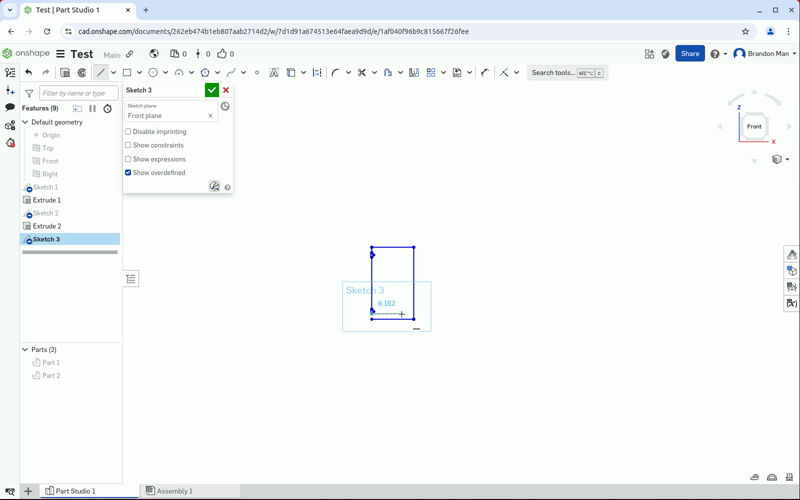
key_down(shift)
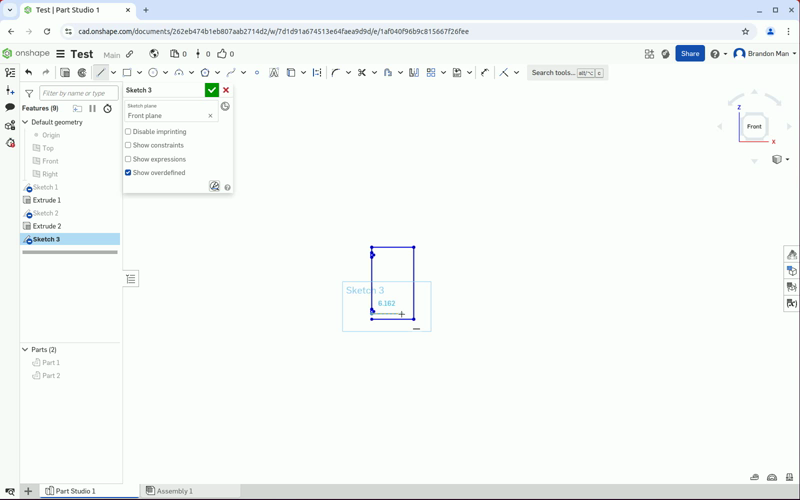
mouse_move(371, 319)
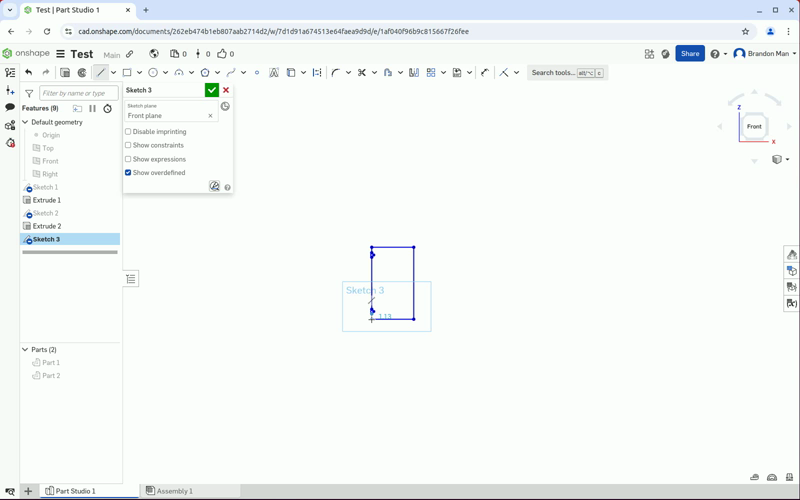
scroll(6)
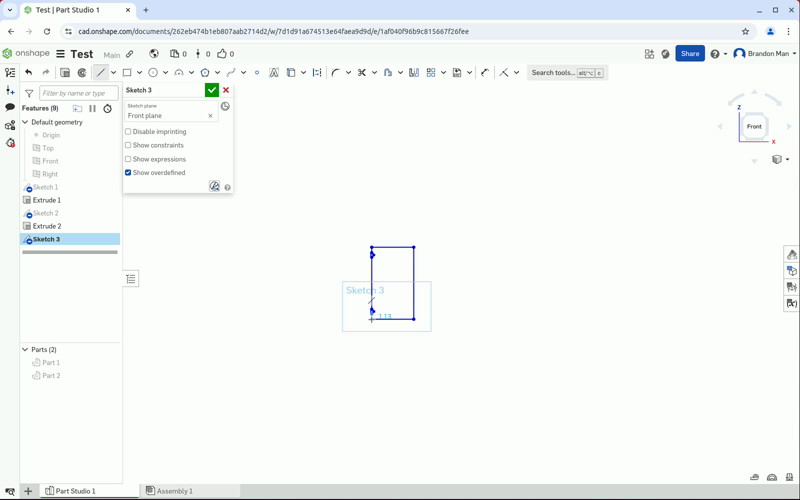
scroll(6)
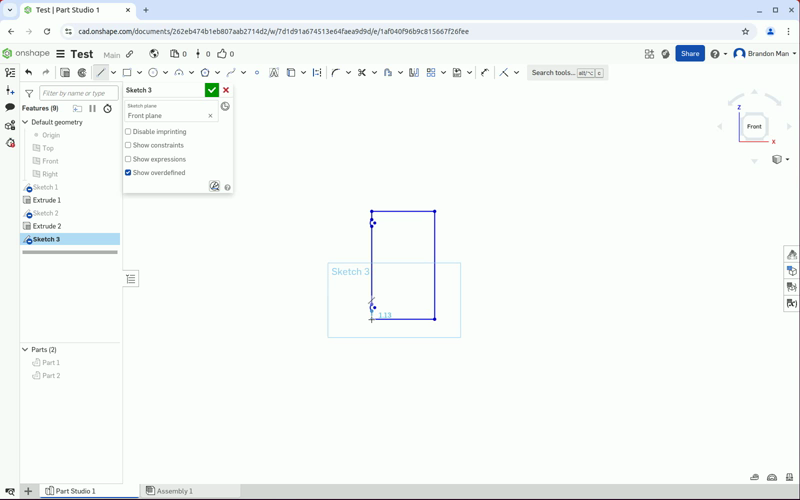
scroll(6)
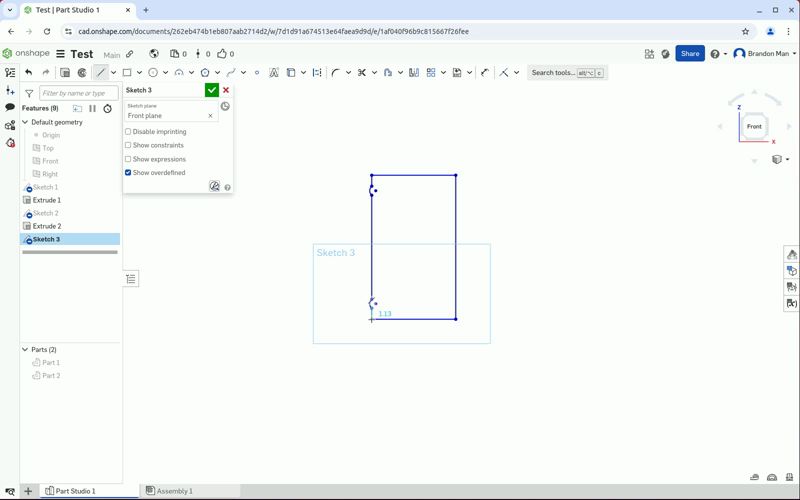
scroll(6)
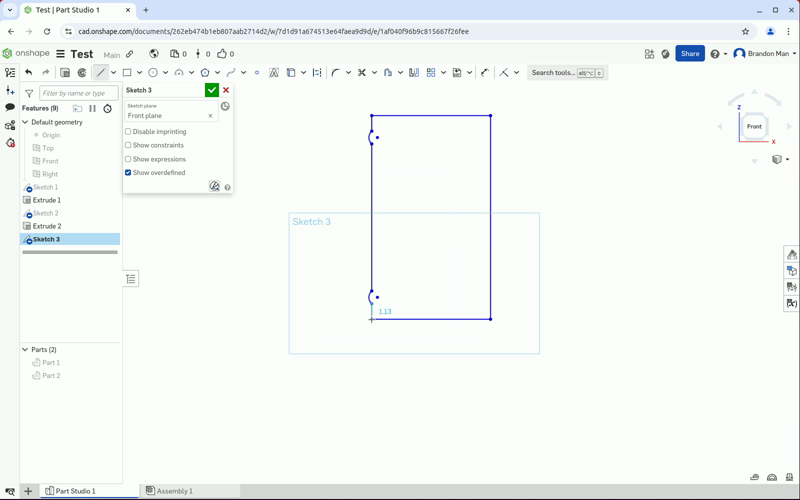
scroll(6)
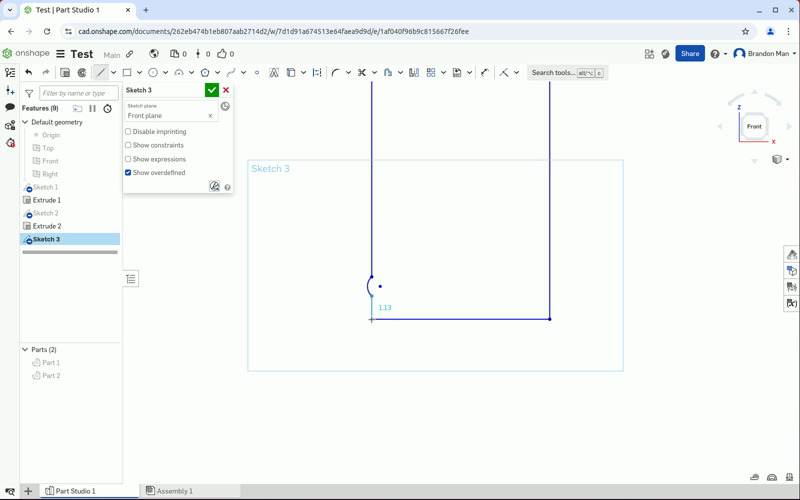
scroll(6)
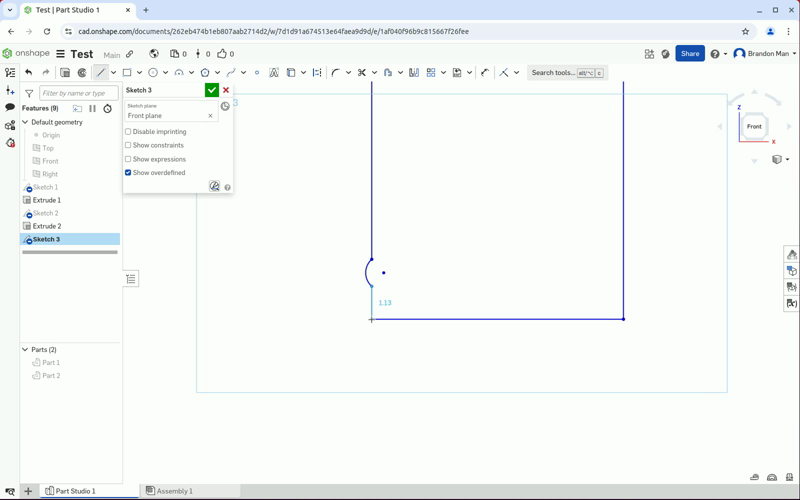
scroll(6)
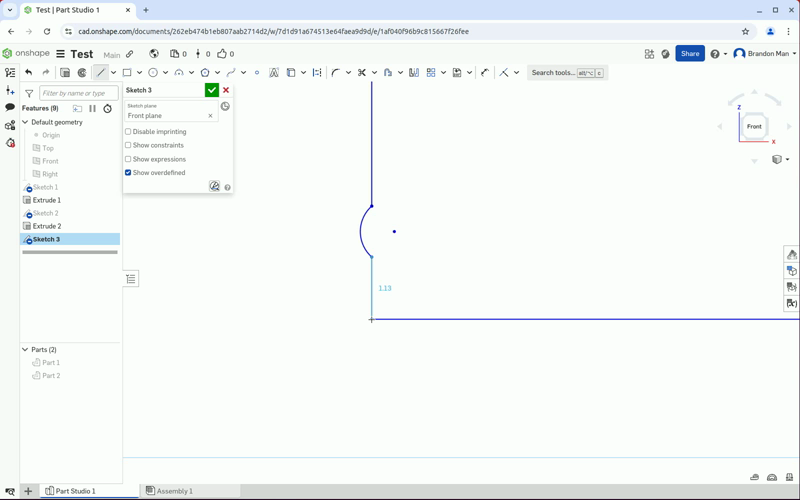
key_up(shift)
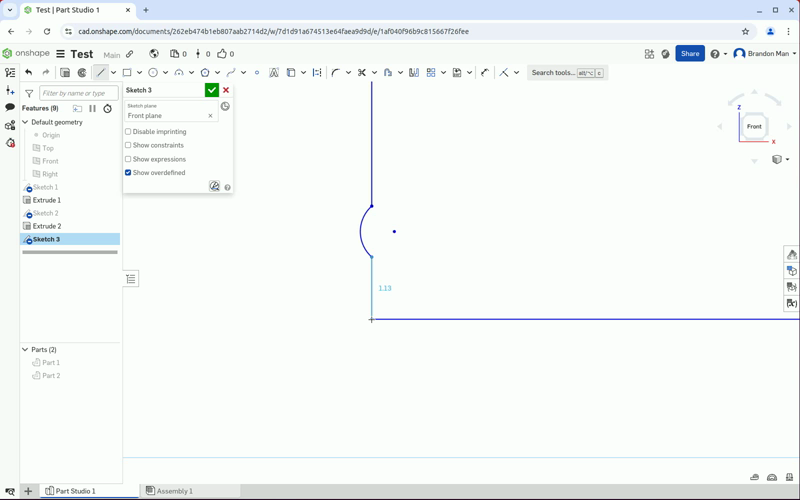
click(371, 319)
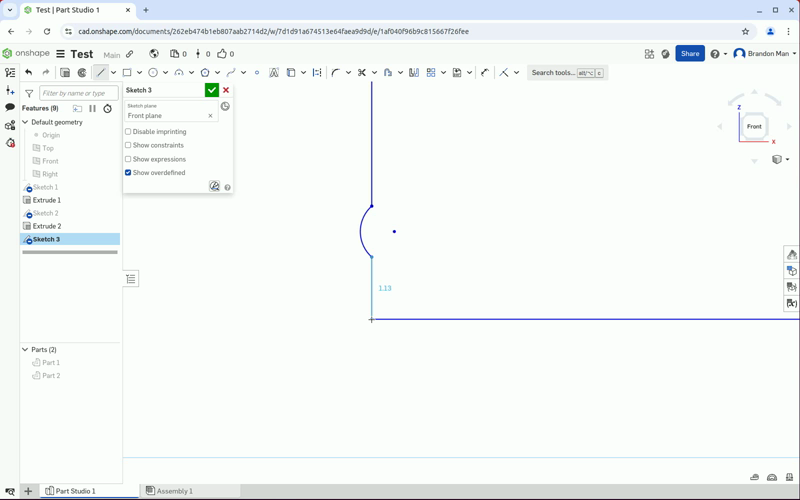
scroll(-6)
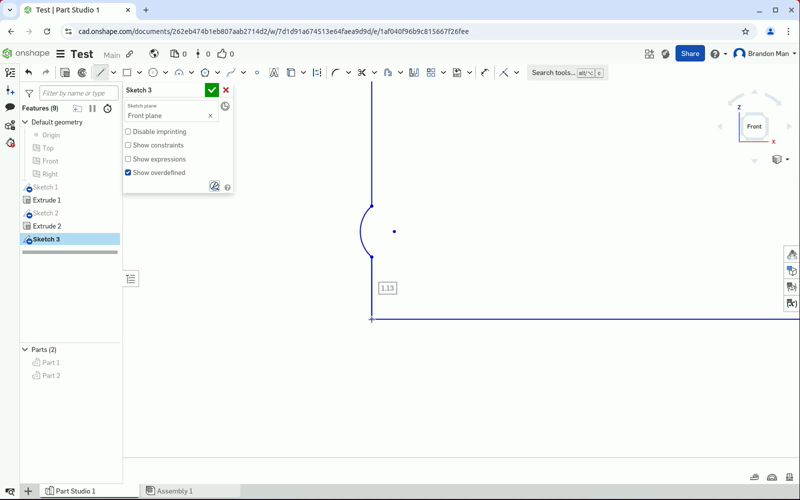
scroll(-6)
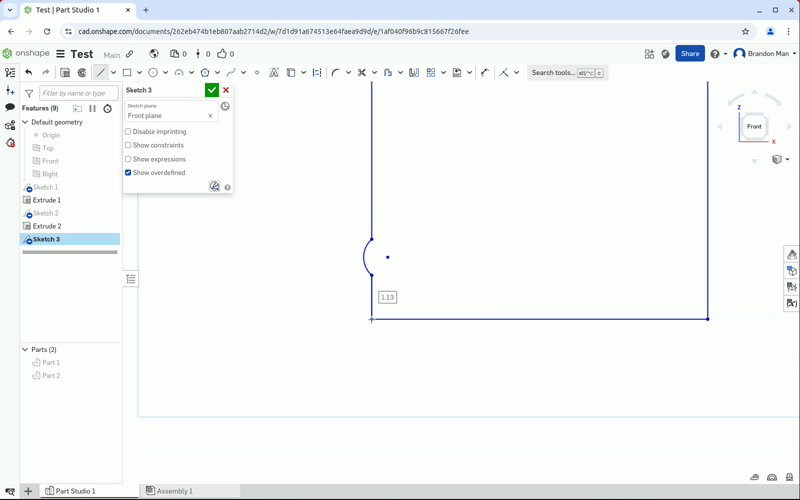
scroll(-6)
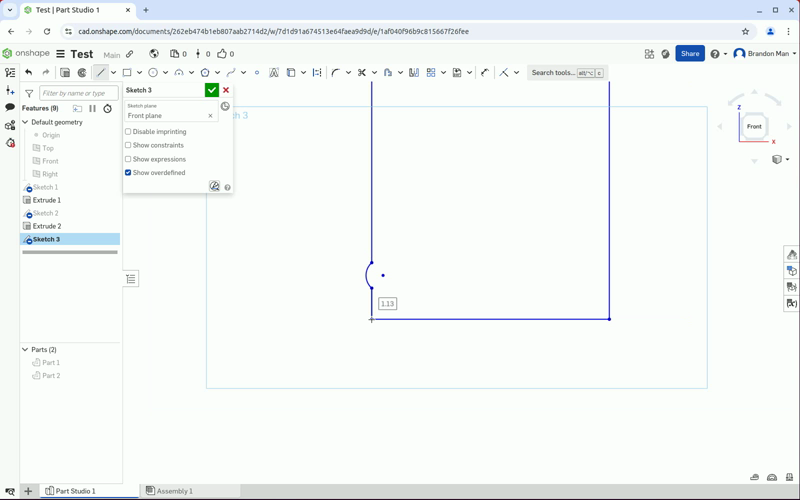
scroll(-6)
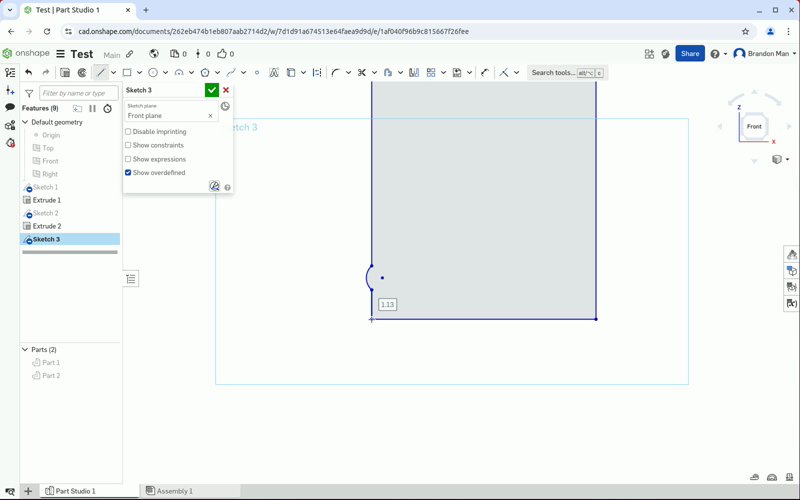
scroll(-6)
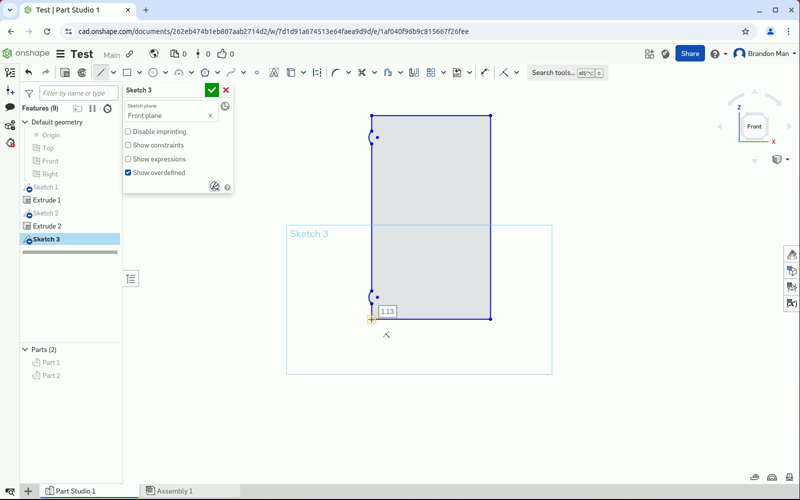
scroll(-6)
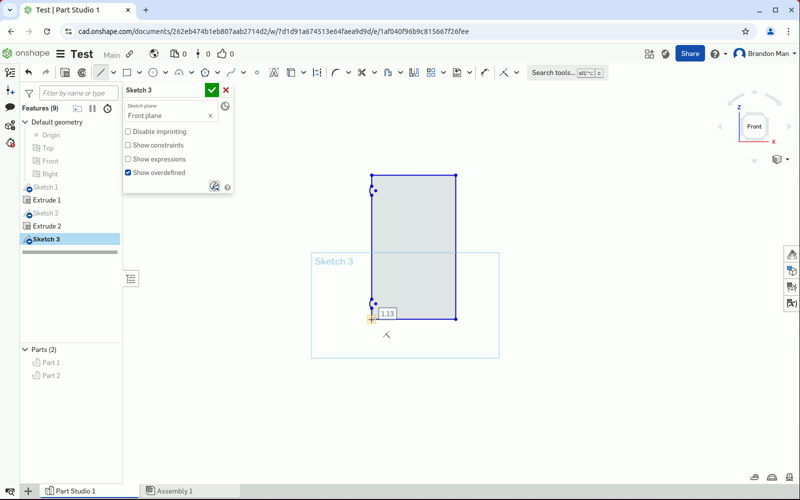
scroll(-6)
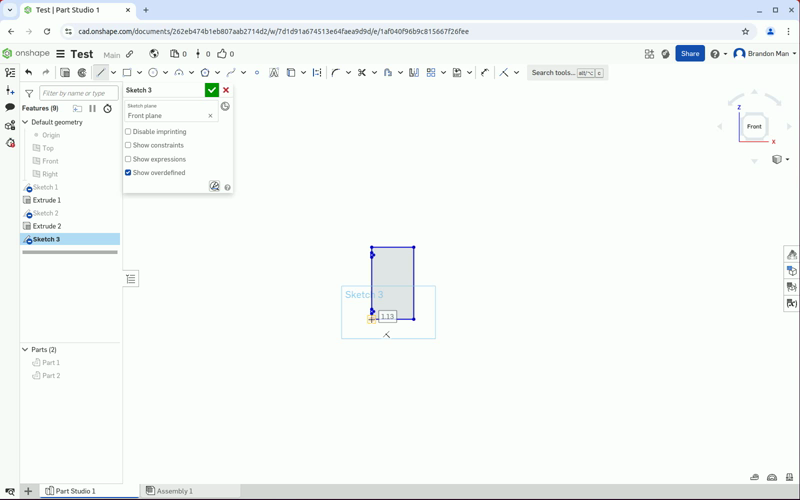
key(esc)
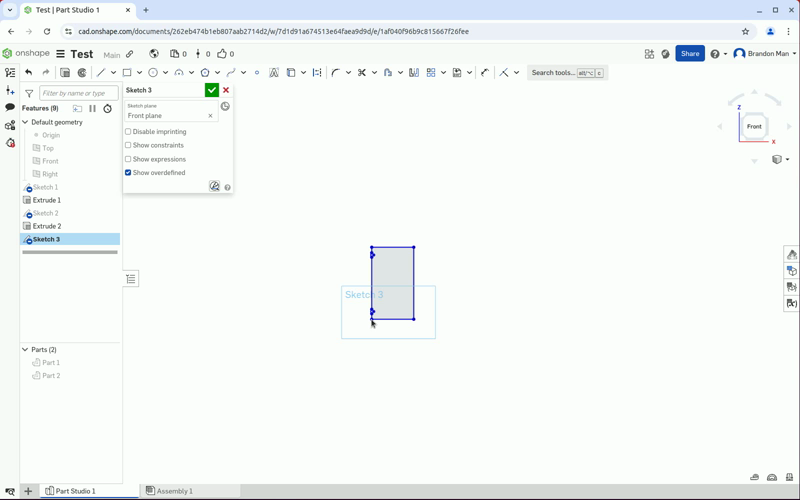
mouse_move(383, 316)
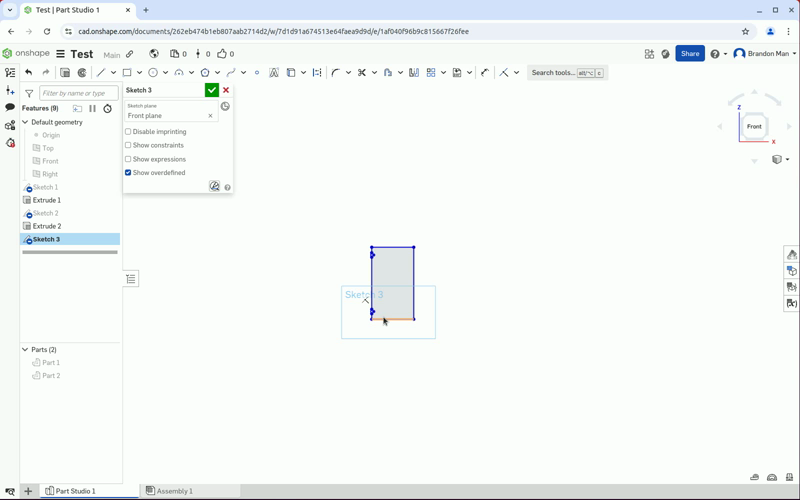
click(383, 316)
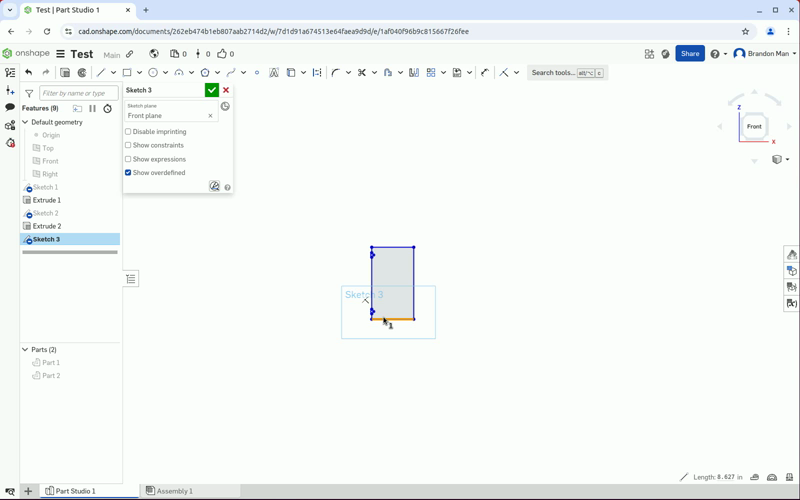
mouse_move(73, 352)
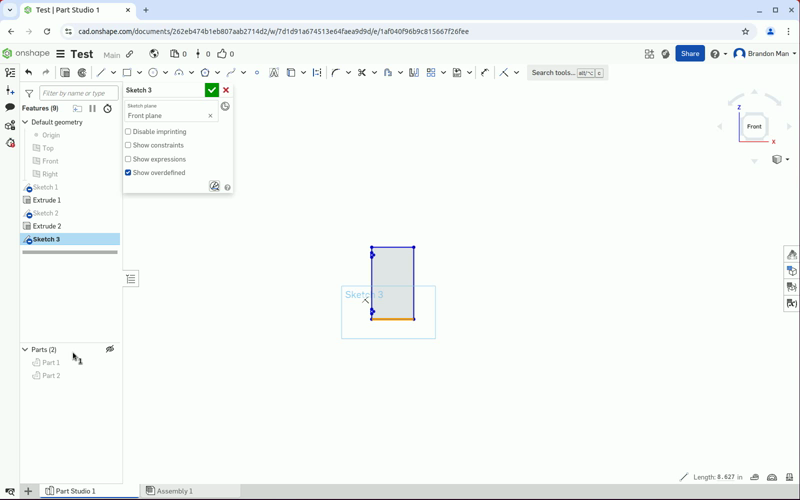
key(shift+y)
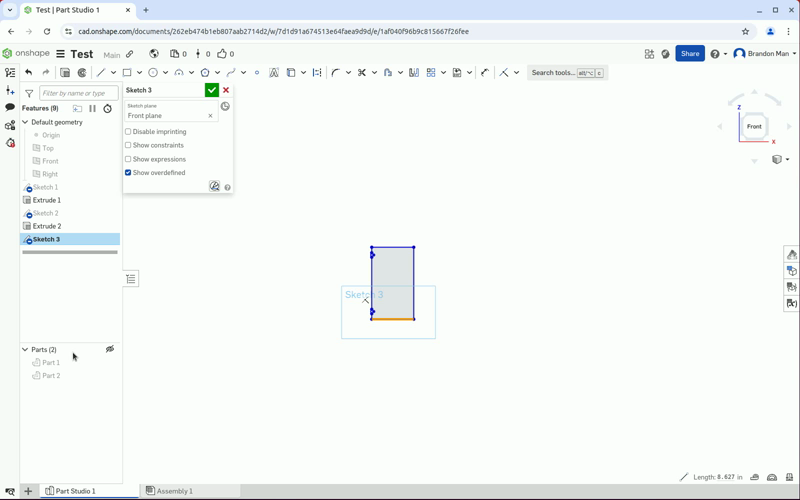
key(shift+e)
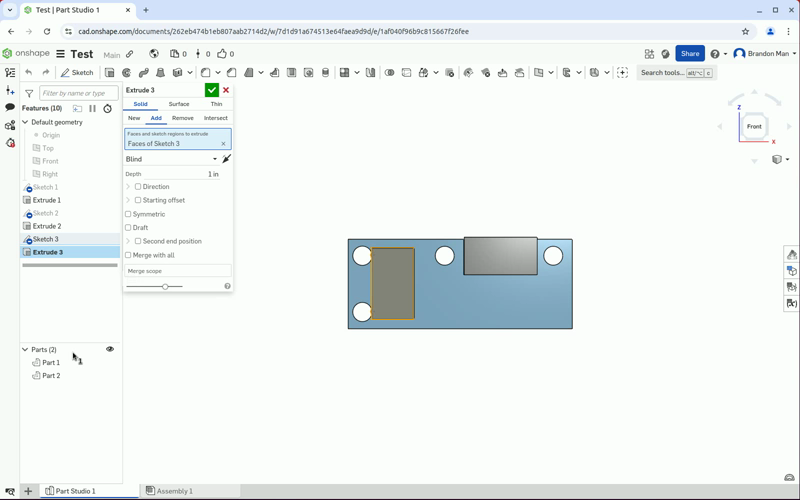
mouse_move(143, 106)
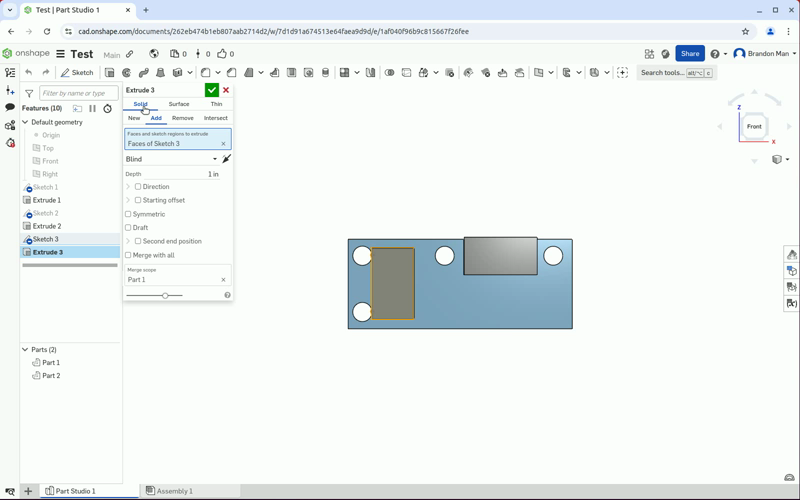
click(143, 106)
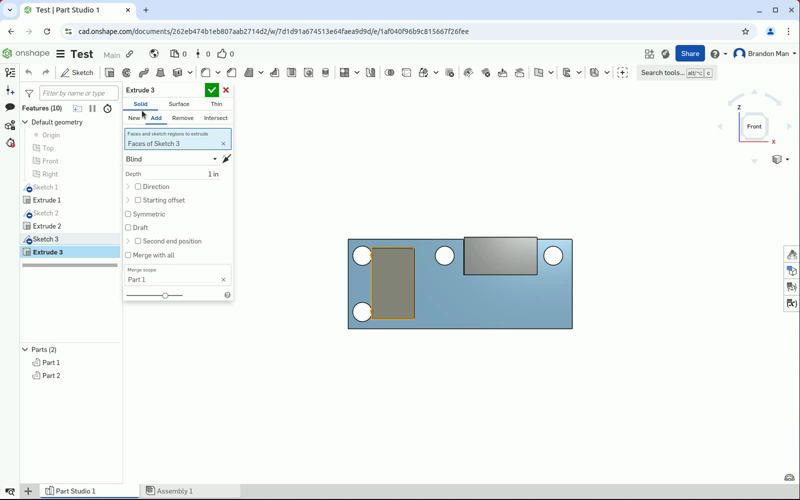
mouse_move(137, 120)
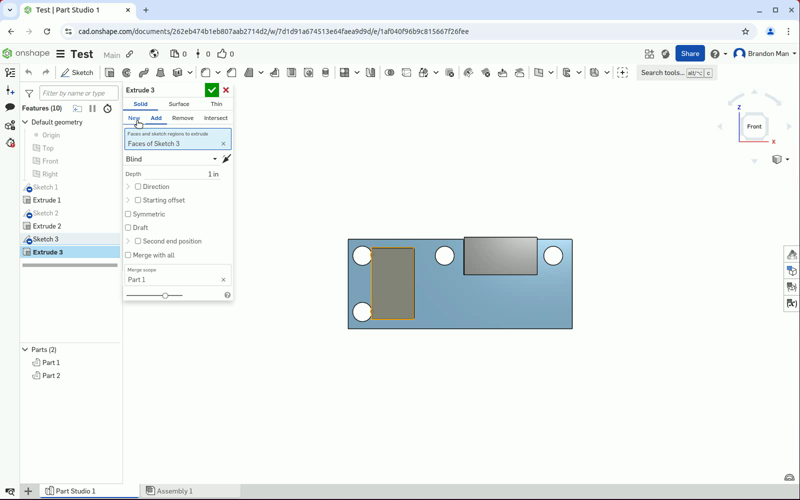
click(137, 120)
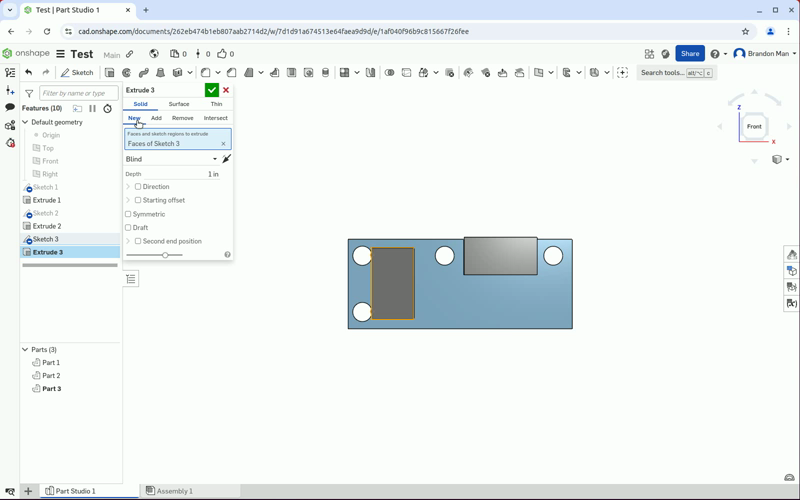
key(tab, 4)
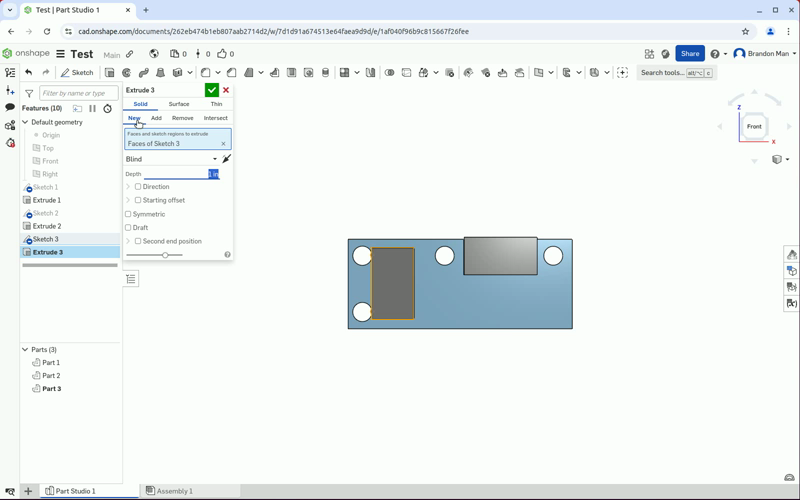
text(8.666)
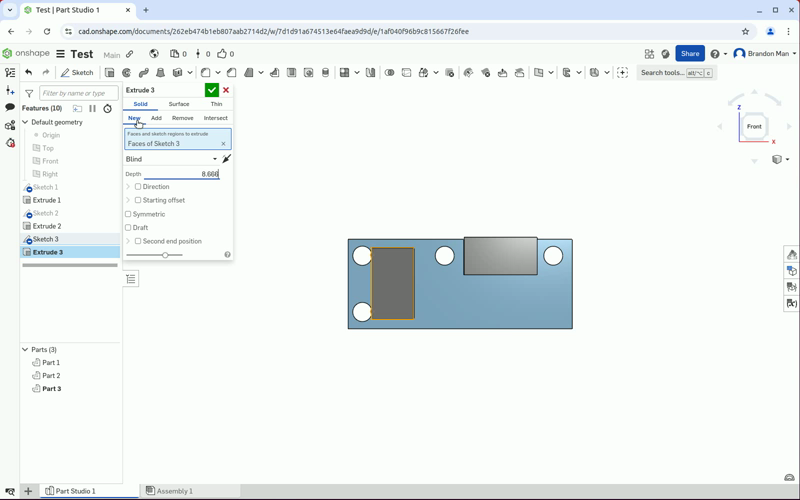
key(enter)
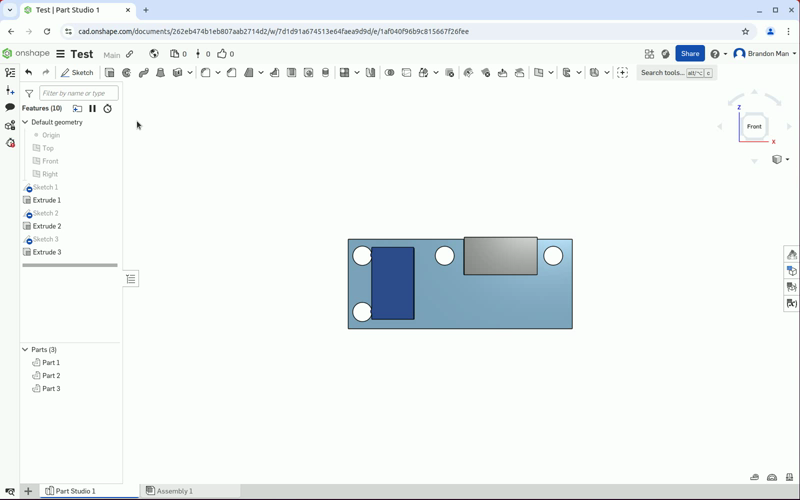
key(shift+h)
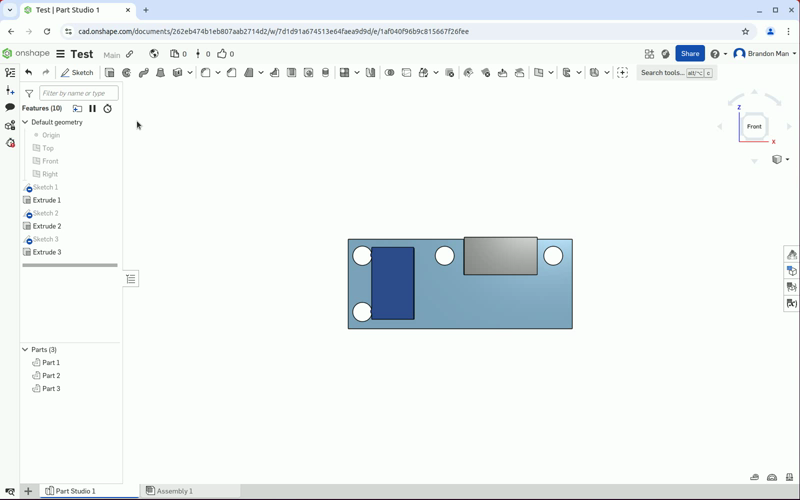
key(shift+h)
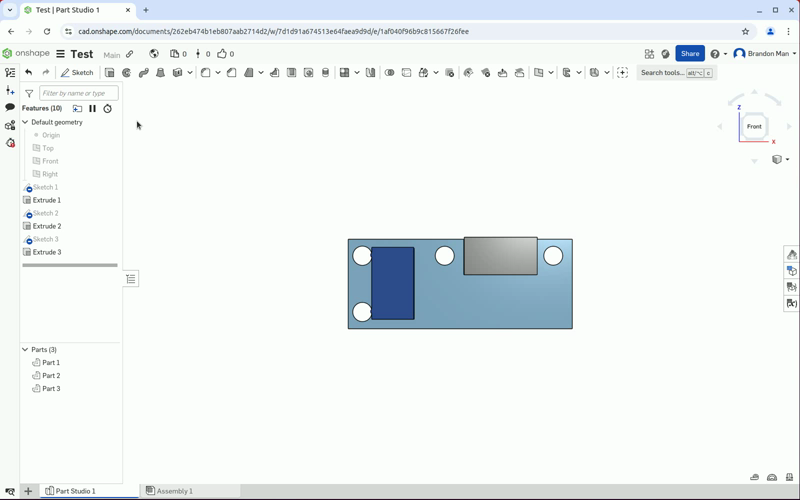
mouse_move(73, 189)
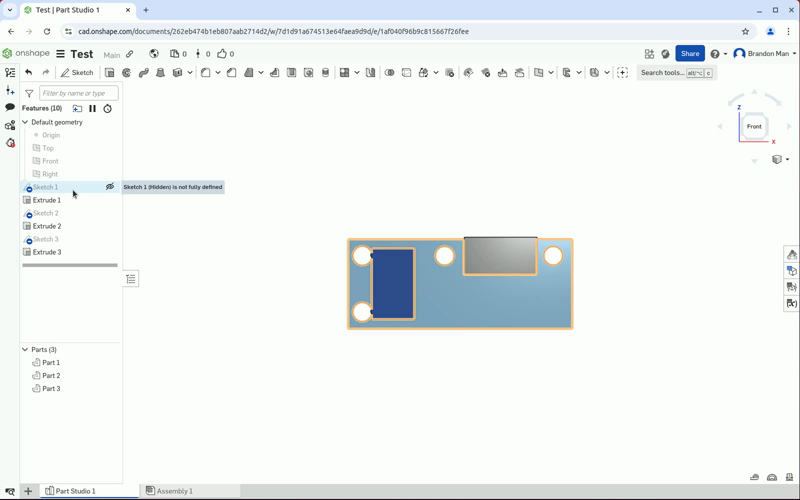
click(73, 189)
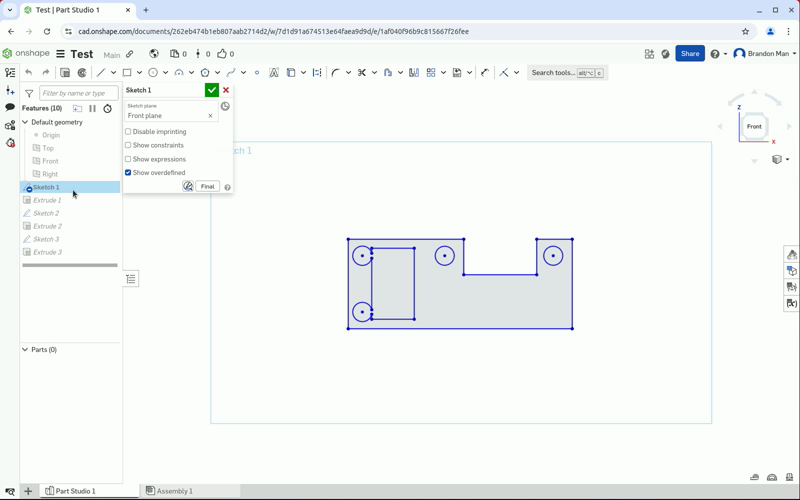
mouse_move(229, 92)
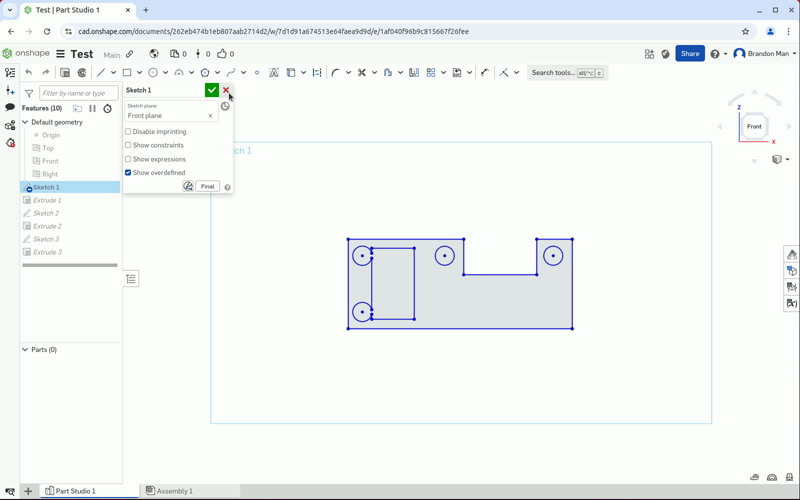
click(229, 92)
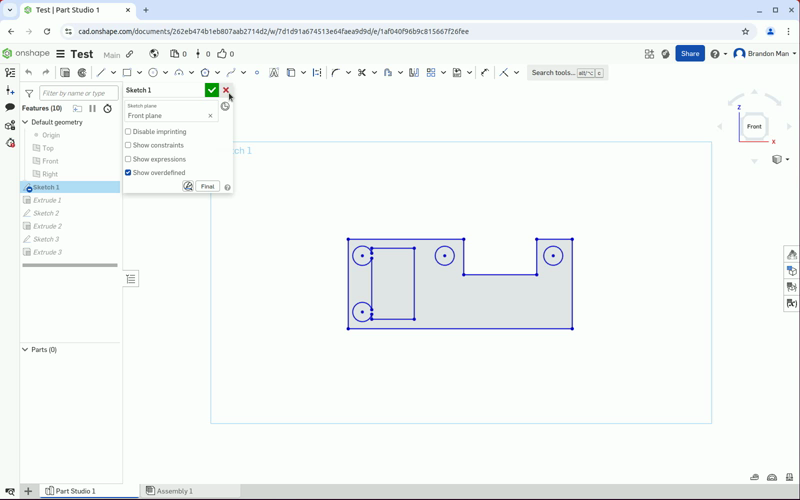
key(shift+s)
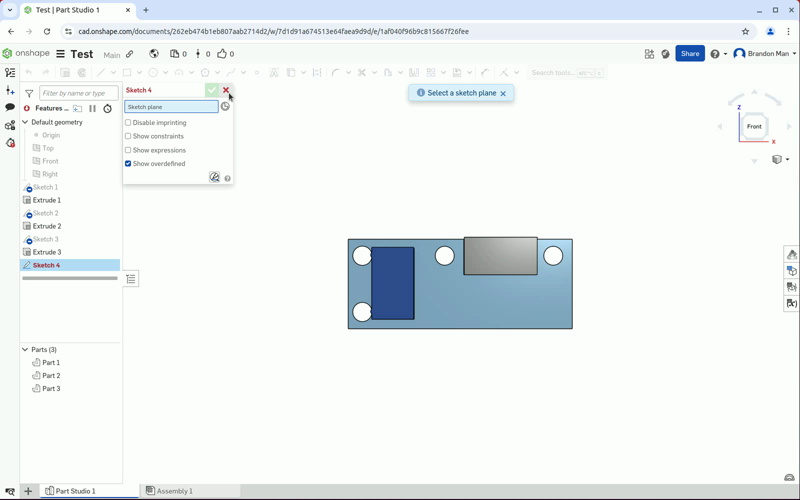
mouse_move(73, 163)
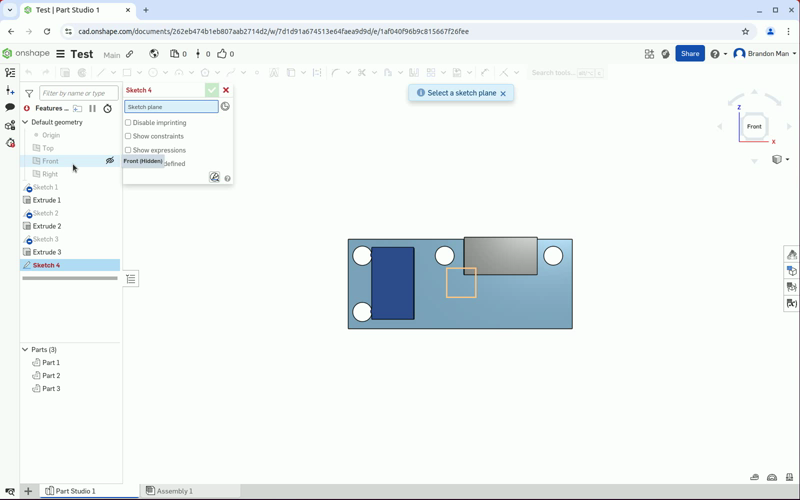
click(73, 163)
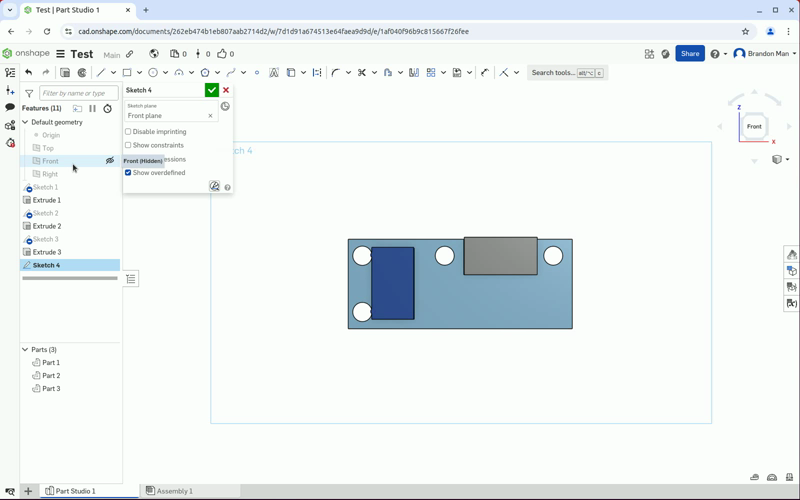
mouse_move(73, 352)
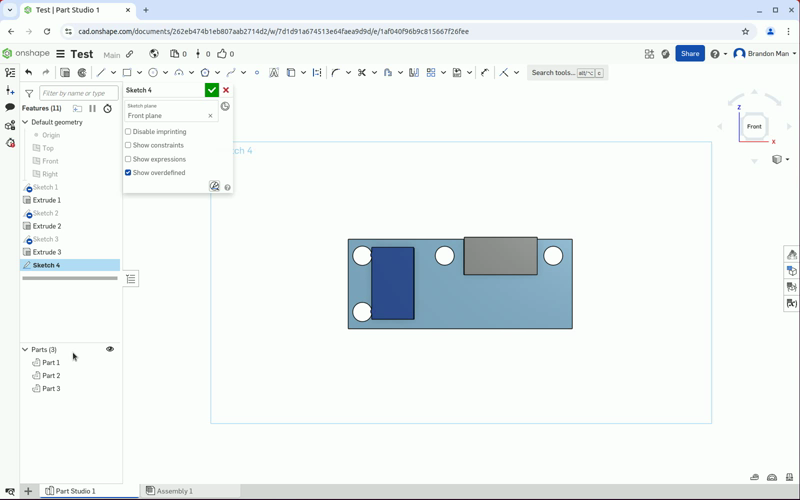
key(y)
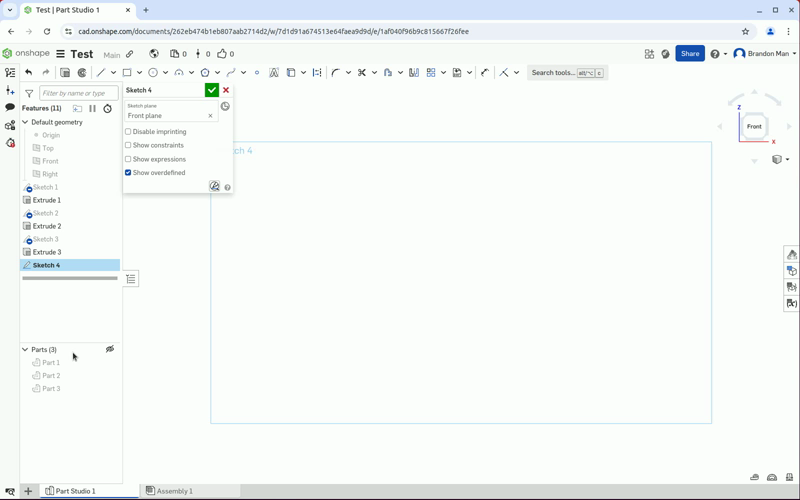
key(l)
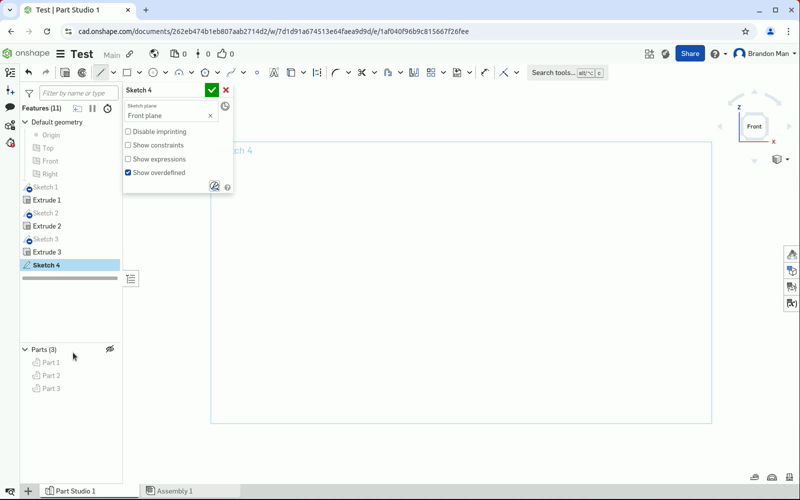
key_down(shift)
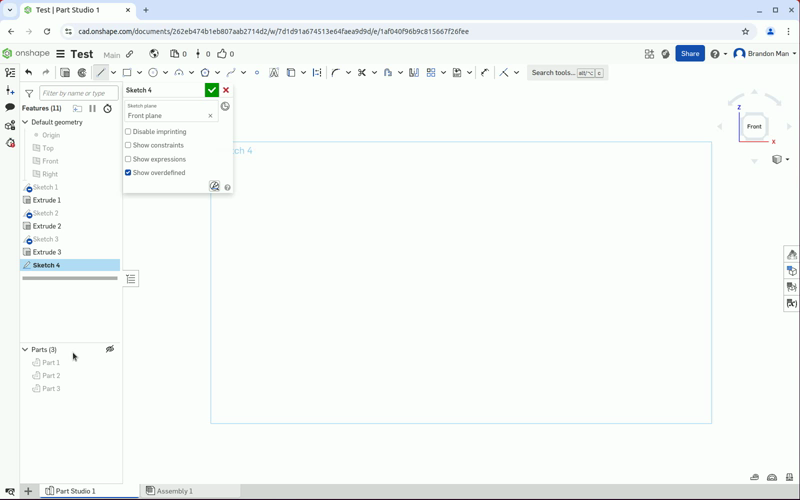
mouse_move(467, 237)
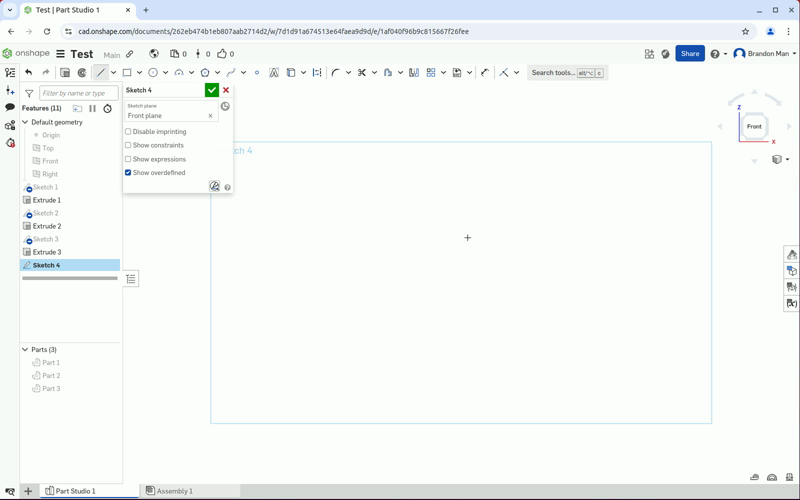
click(467, 237)
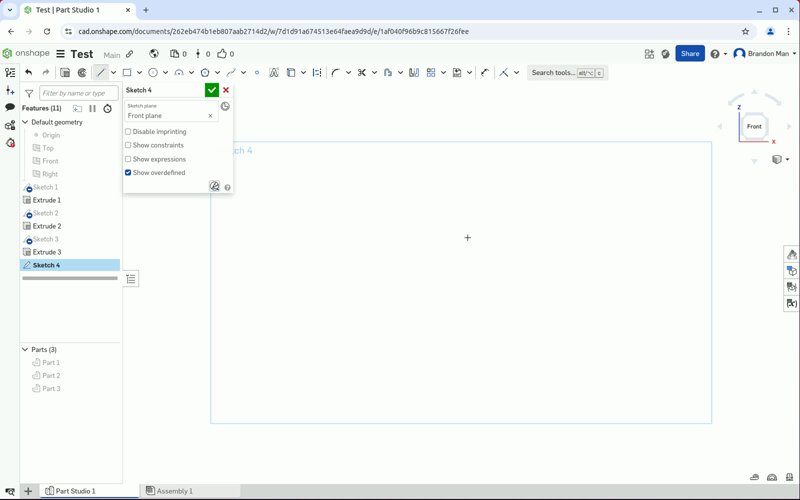
key_up(shift)
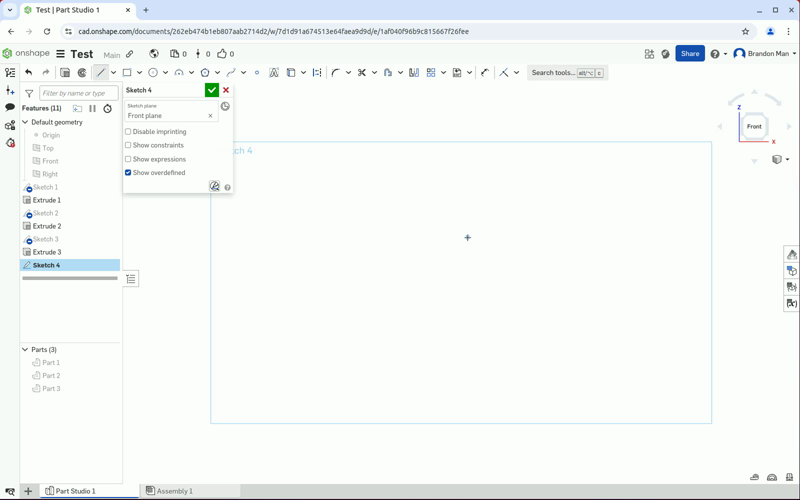
key_down(shift)
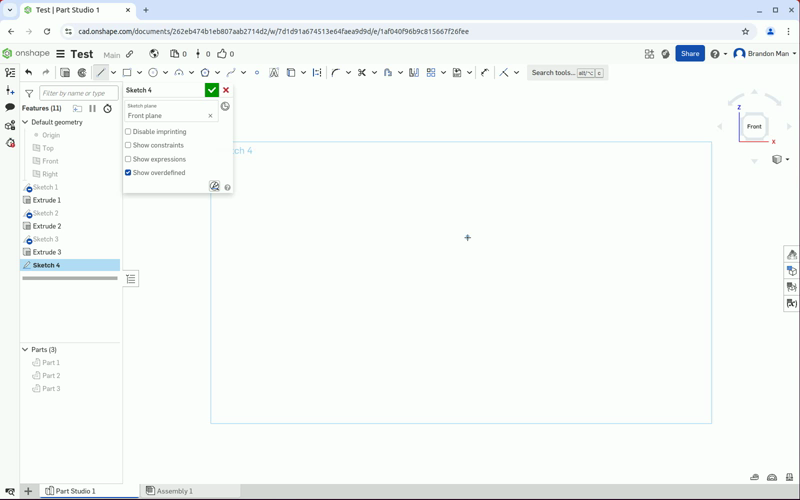
mouse_move(497, 237)
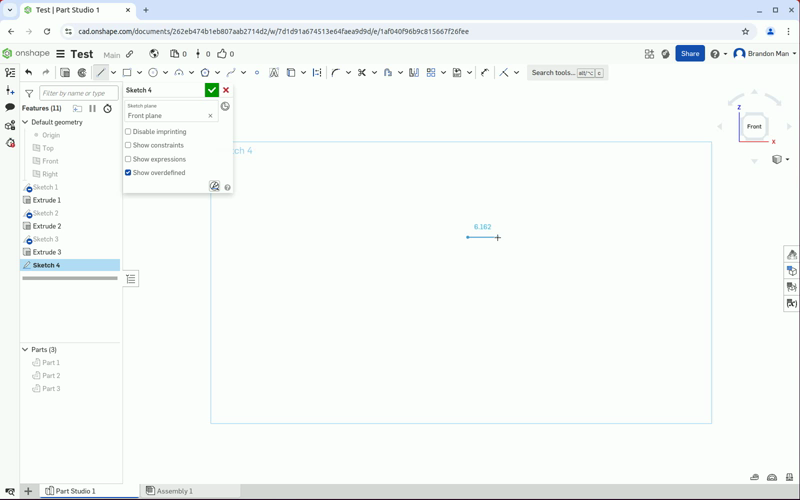
mouse_move(469, 237)
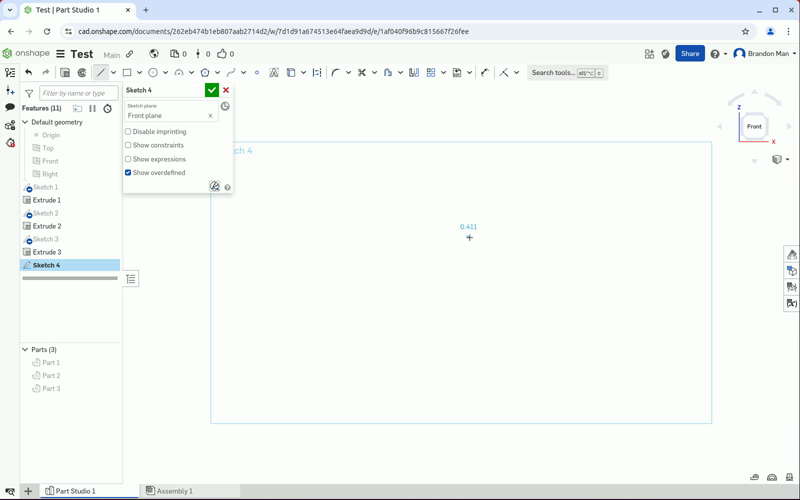
scroll(6)
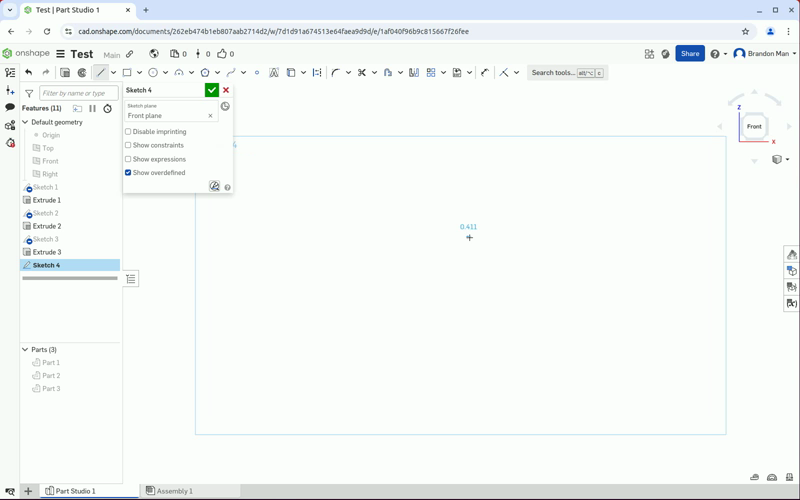
scroll(6)
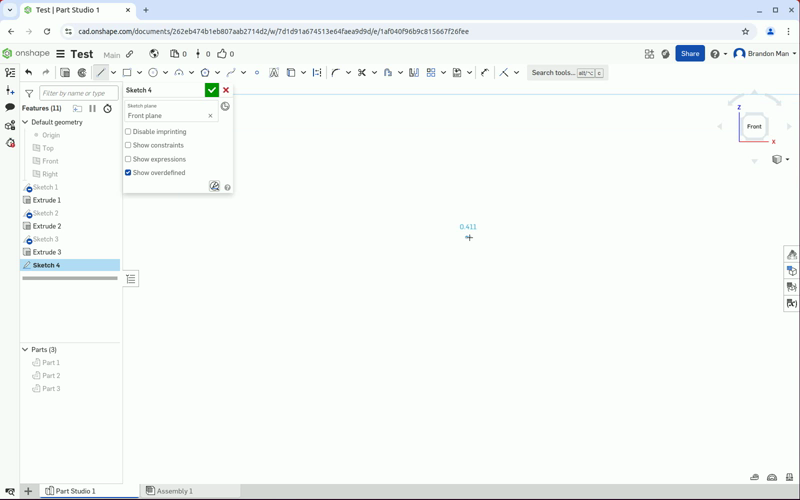
scroll(6)
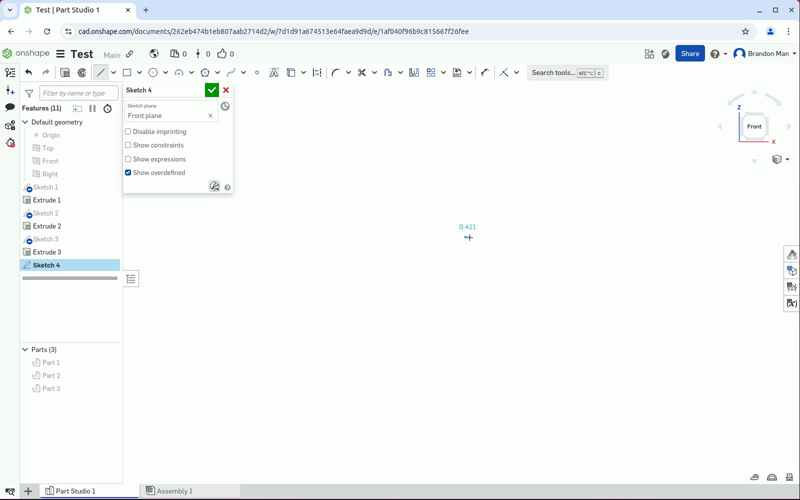
scroll(6)
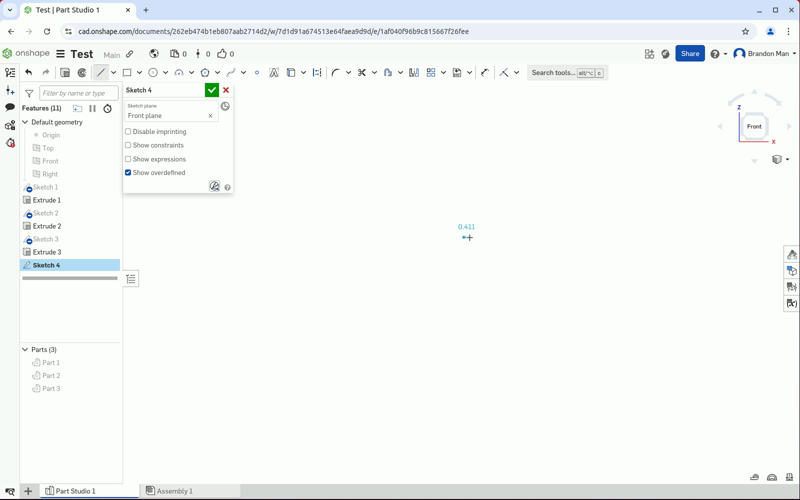
scroll(6)
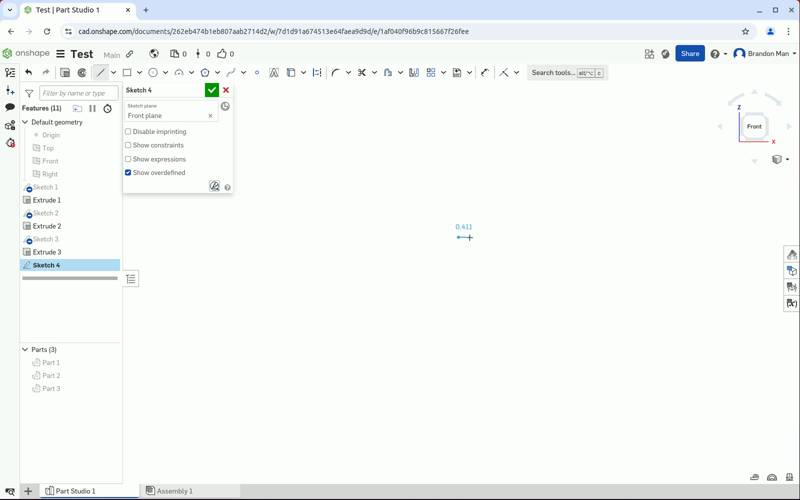
scroll(6)
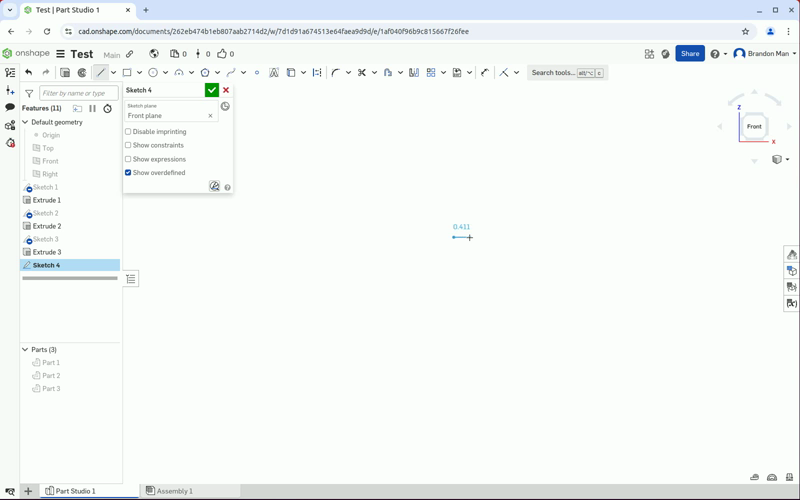
scroll(6)
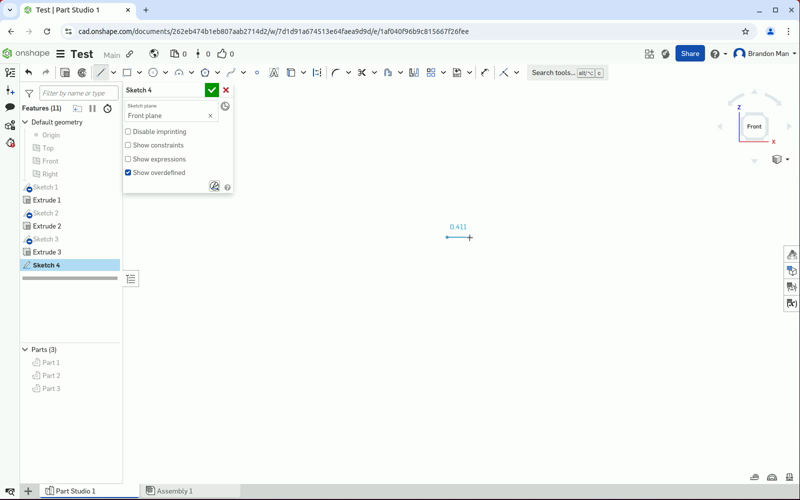
click(469, 237)
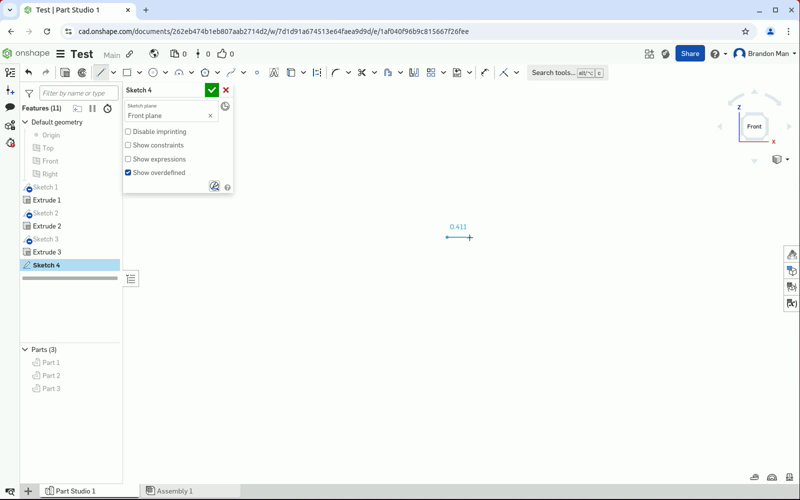
scroll(-6)
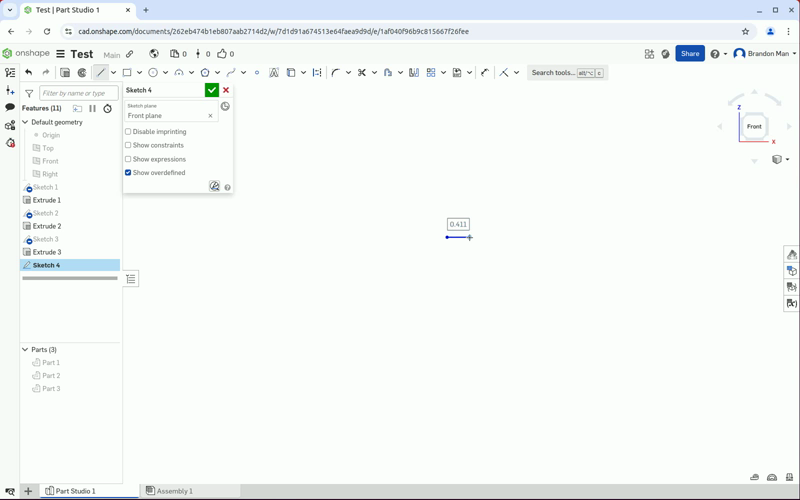
scroll(-6)
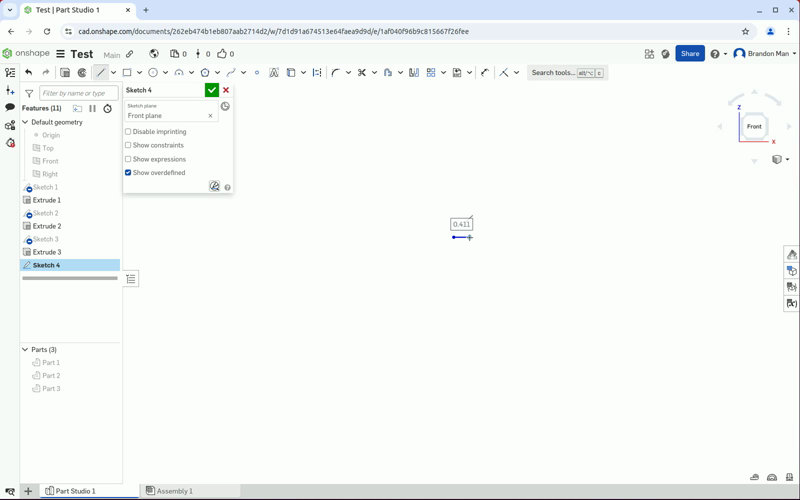
scroll(-6)
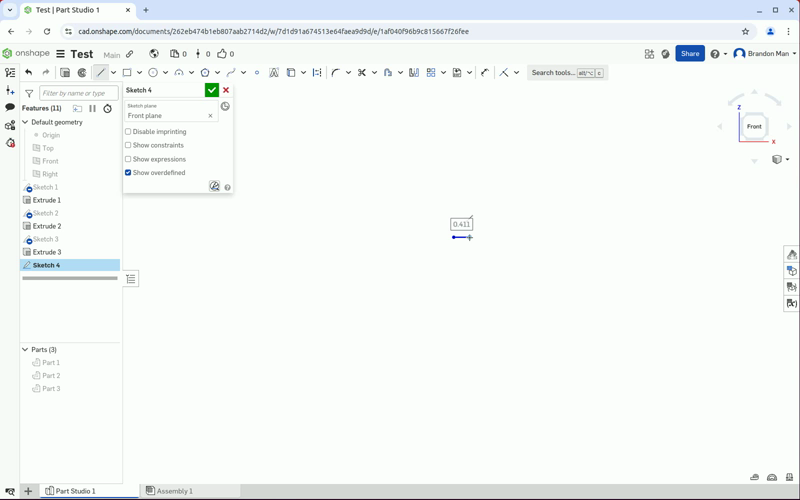
scroll(-6)
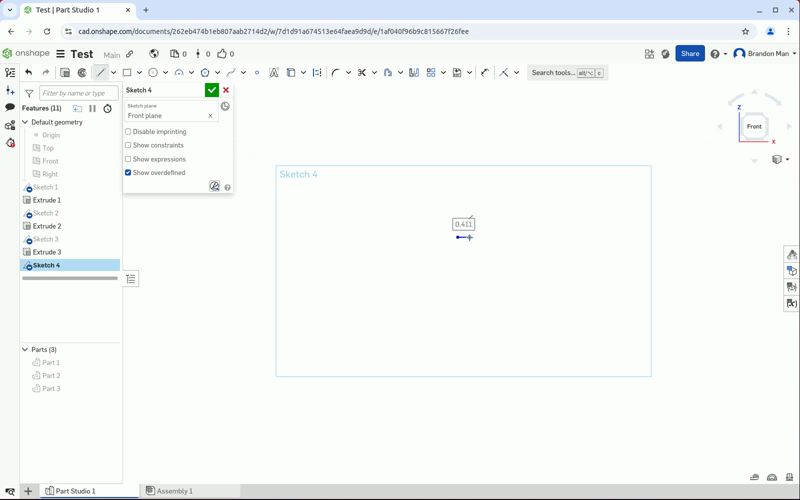
scroll(-6)
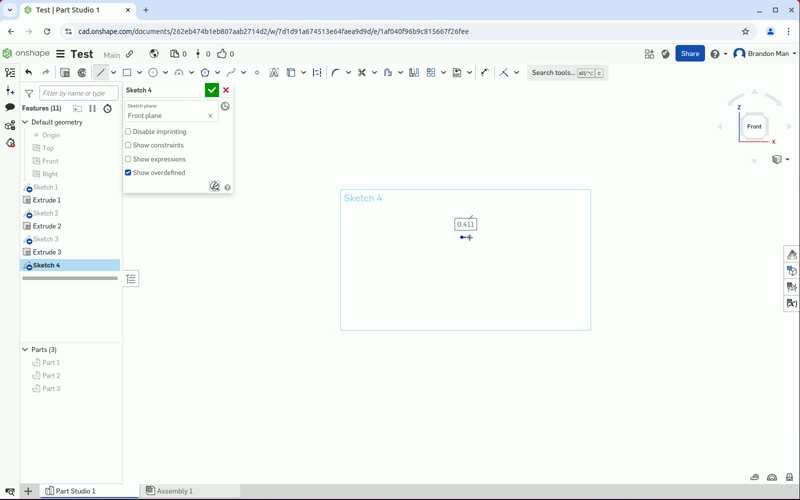
scroll(-6)
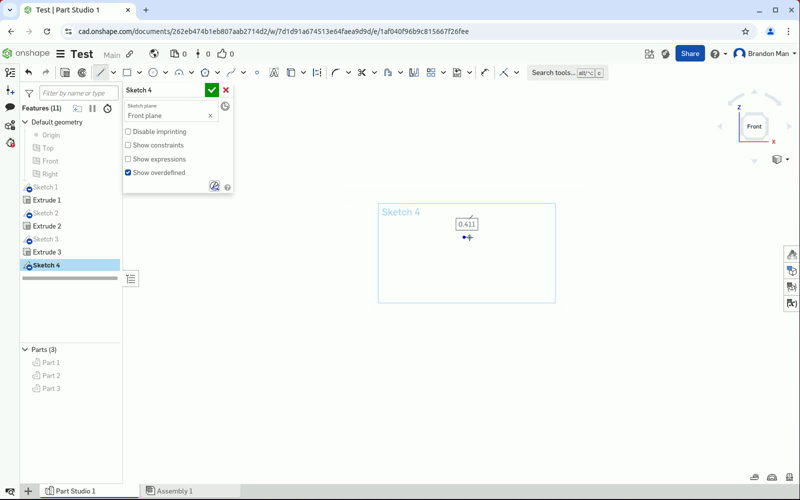
scroll(-6)
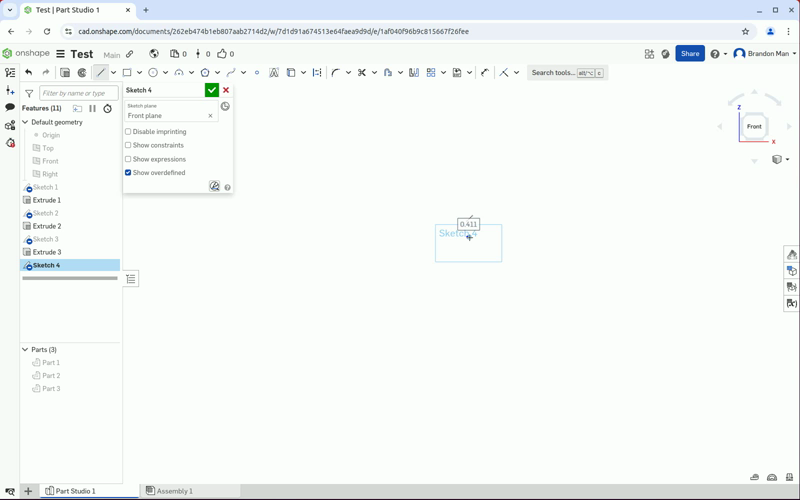
key_up(shift)
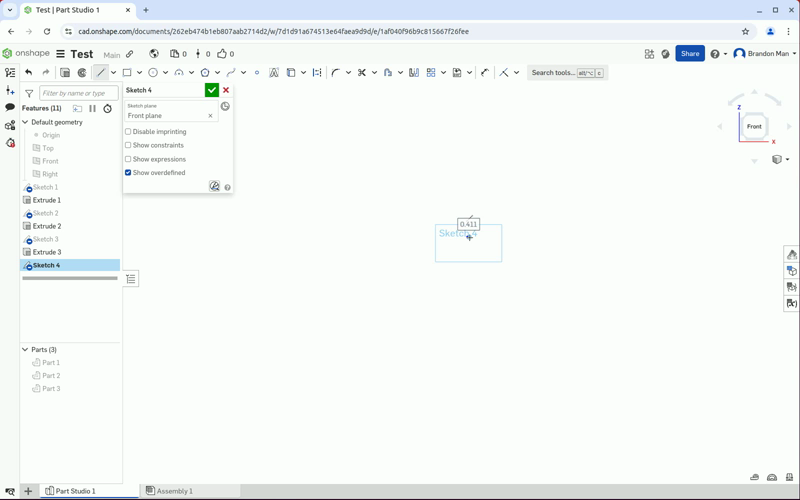
key_down(shift)
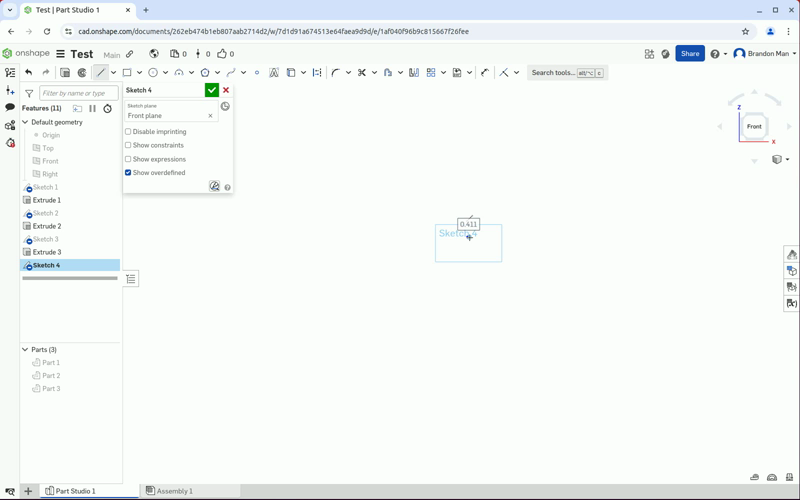
mouse_move(537, 208)
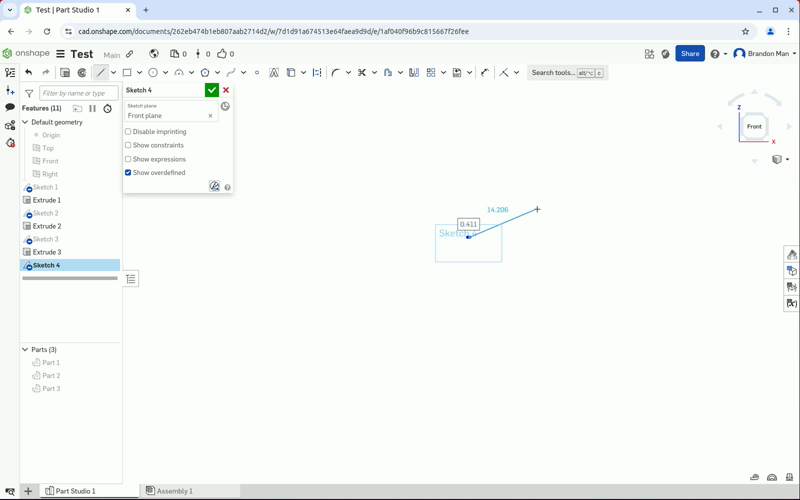
click(537, 208)
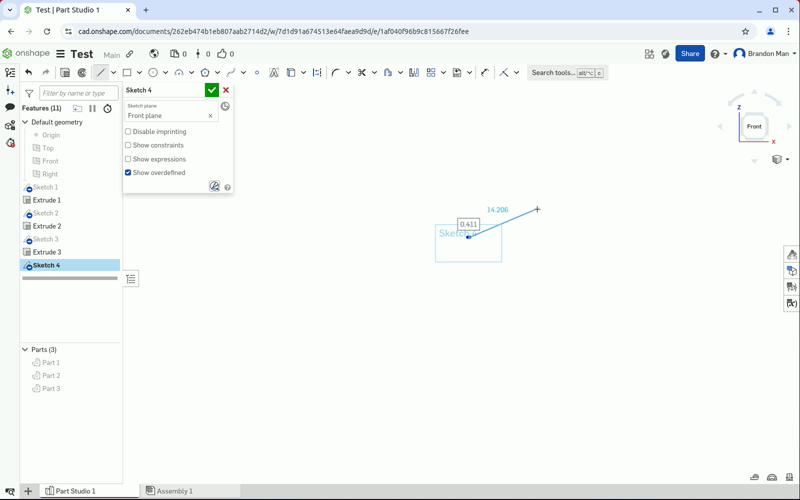
key_up(shift)
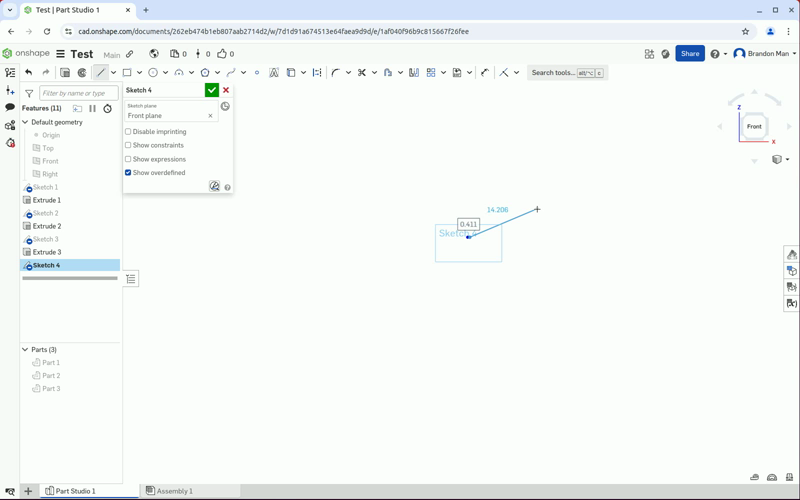
key_down(shift)
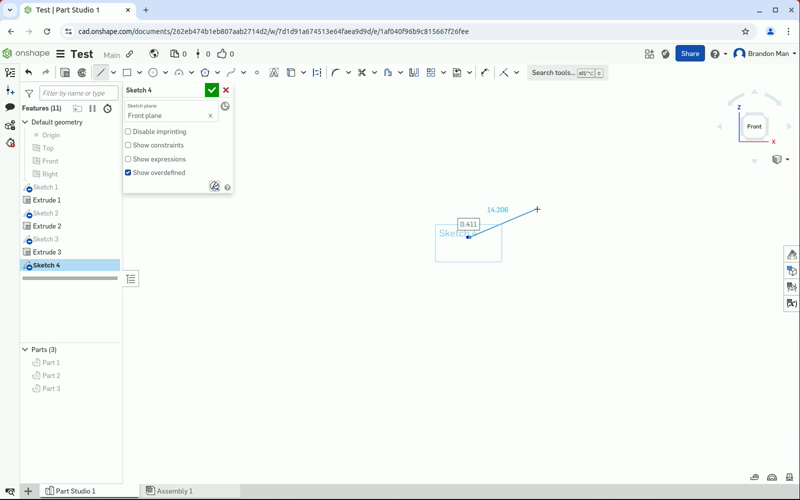
mouse_move(567, 208)
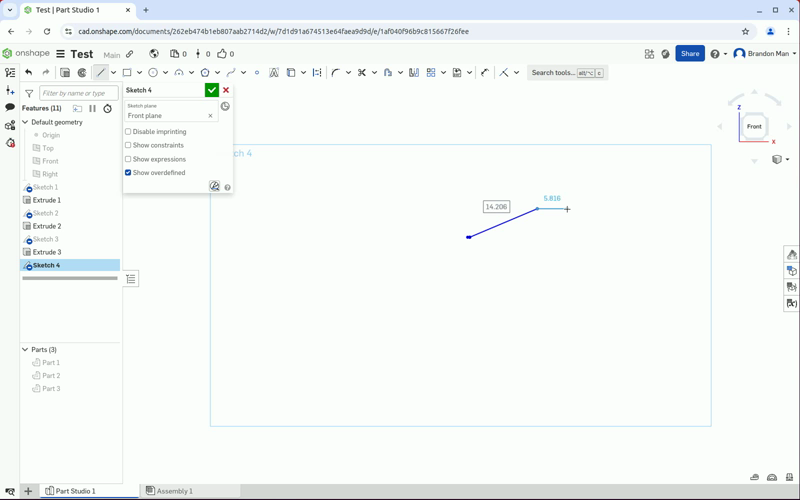
mouse_move(554, 208)
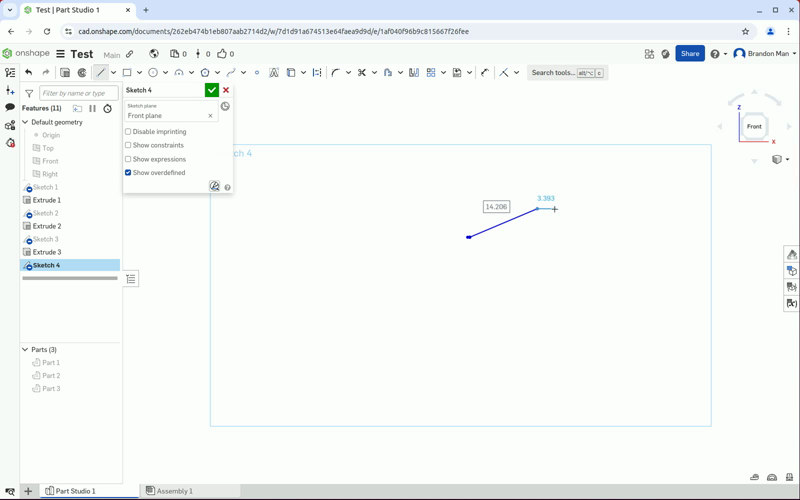
click(554, 208)
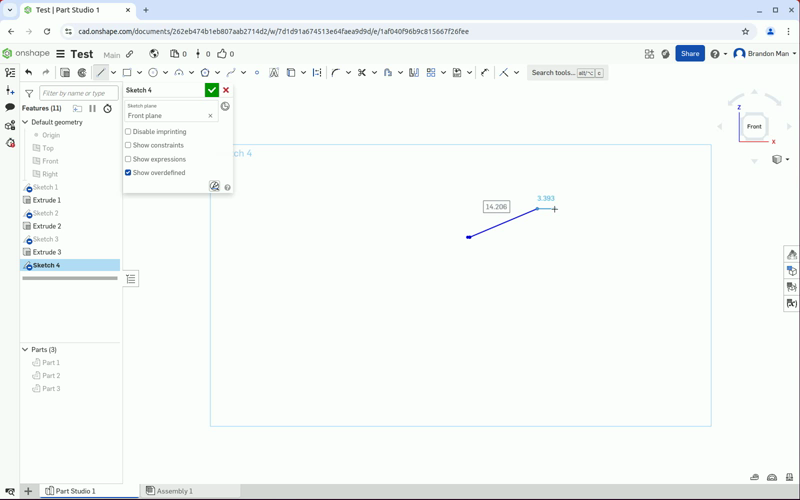
key_up(shift)
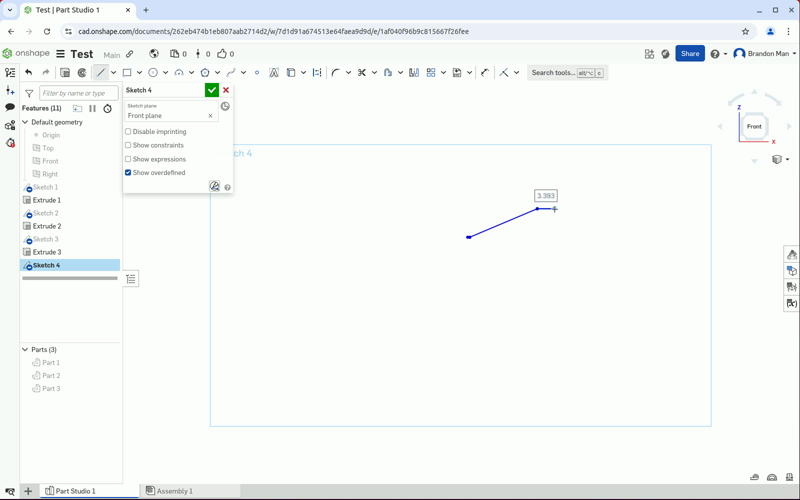
key_down(shift)
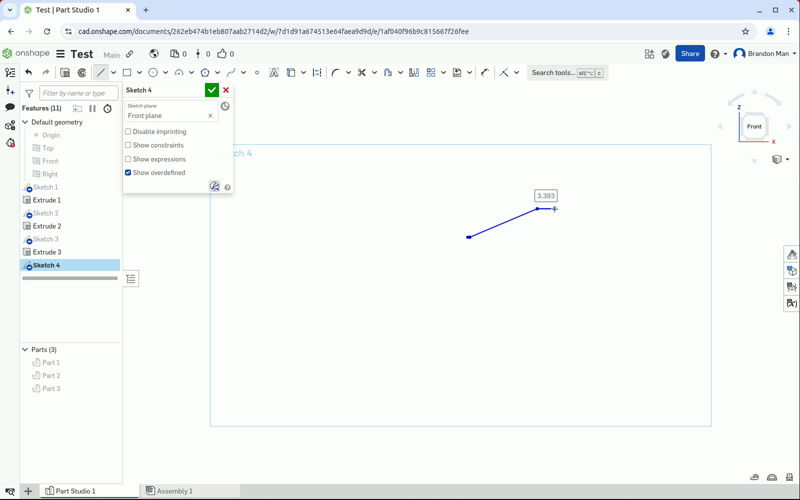
mouse_move(584, 208)
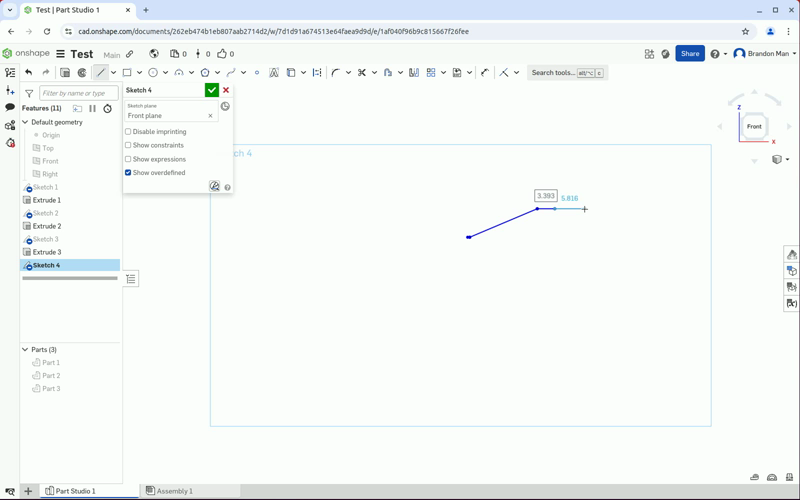
mouse_move(554, 207)
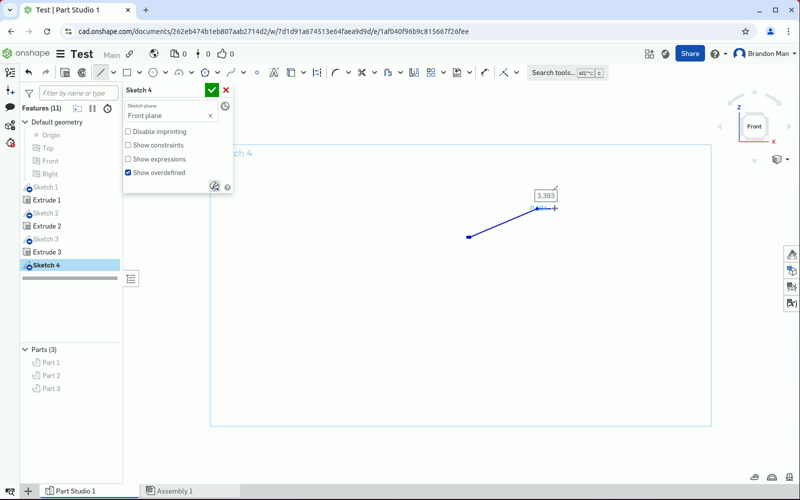
scroll(6)
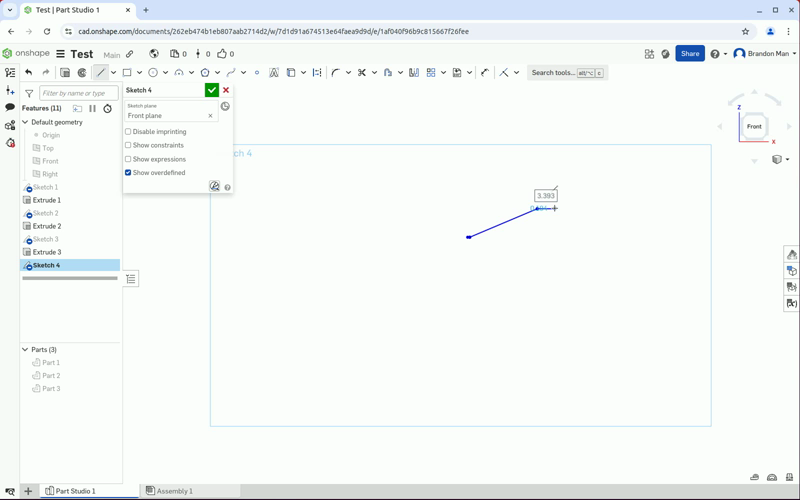
scroll(6)
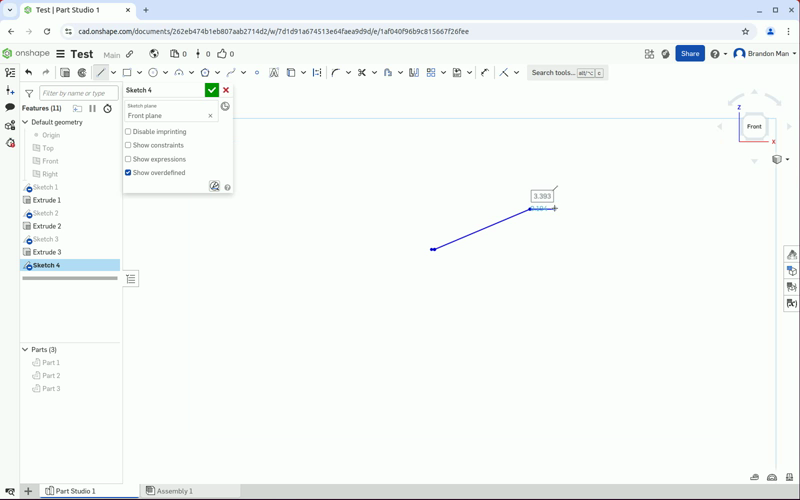
scroll(6)
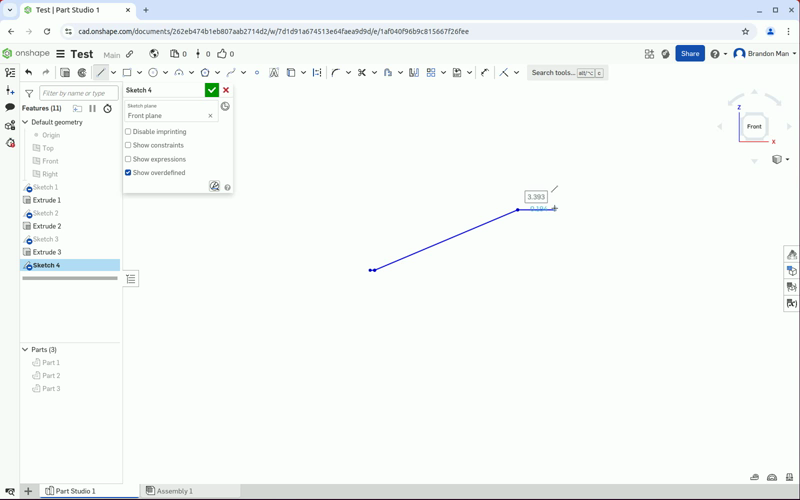
scroll(6)
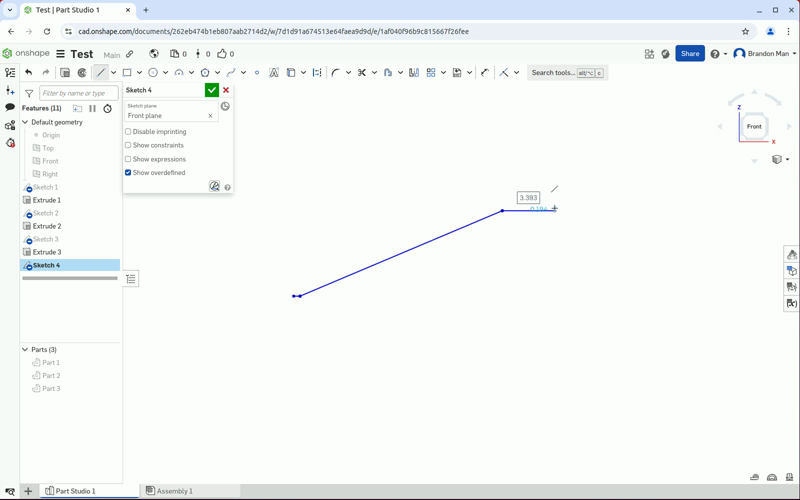
scroll(6)
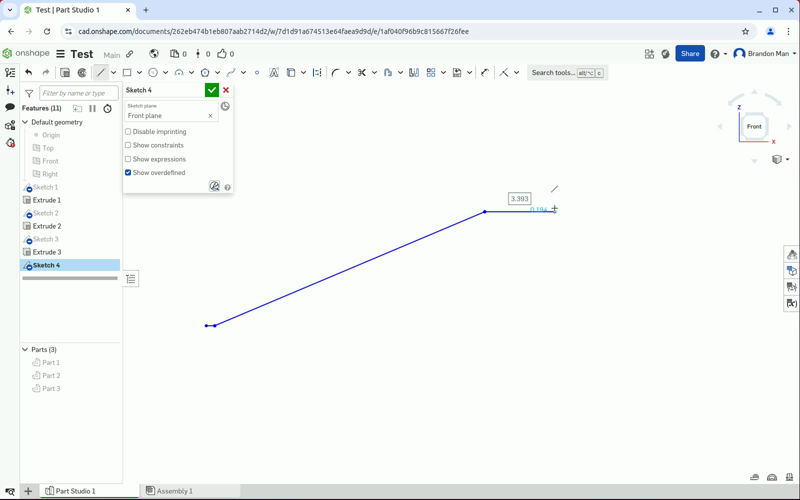
scroll(6)
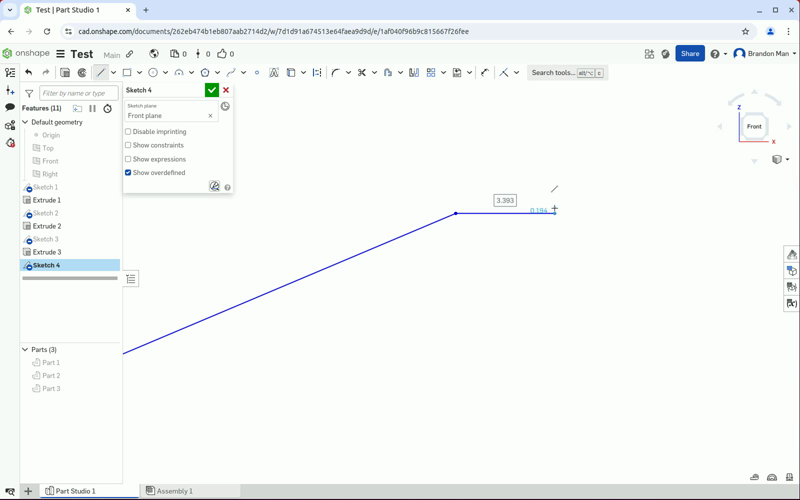
scroll(6)
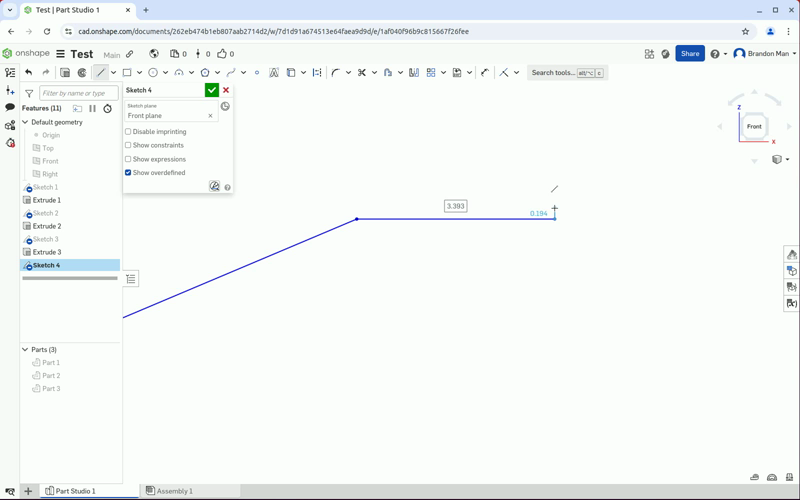
click(554, 207)
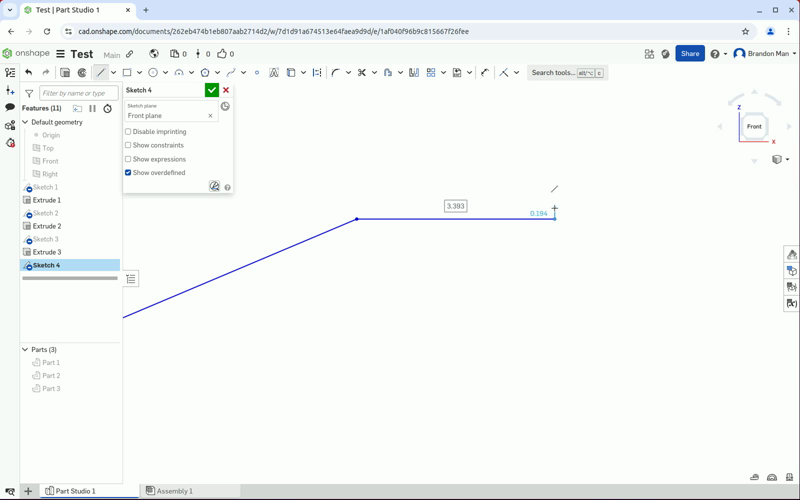
scroll(-6)
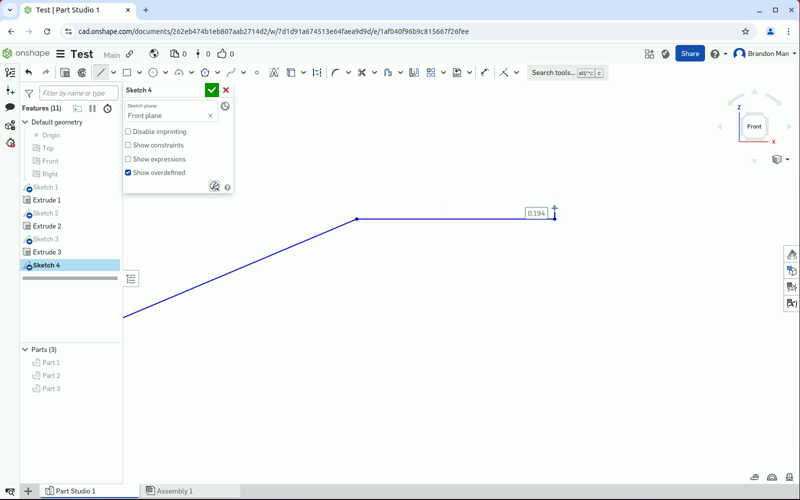
scroll(-6)
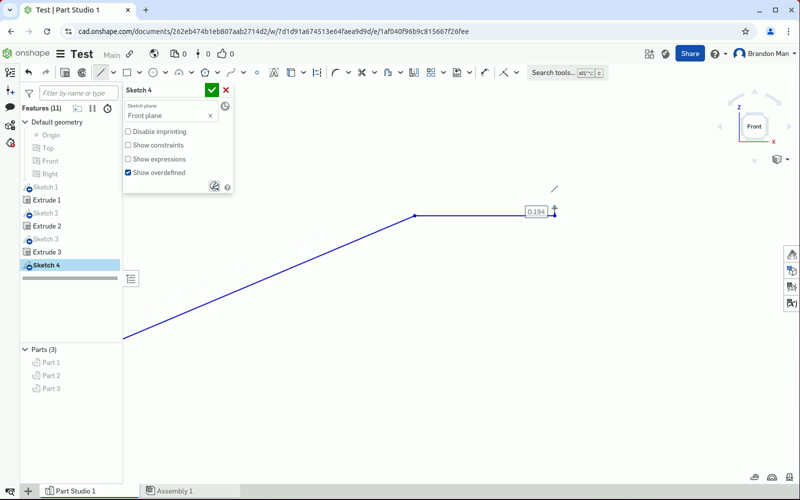
scroll(-6)
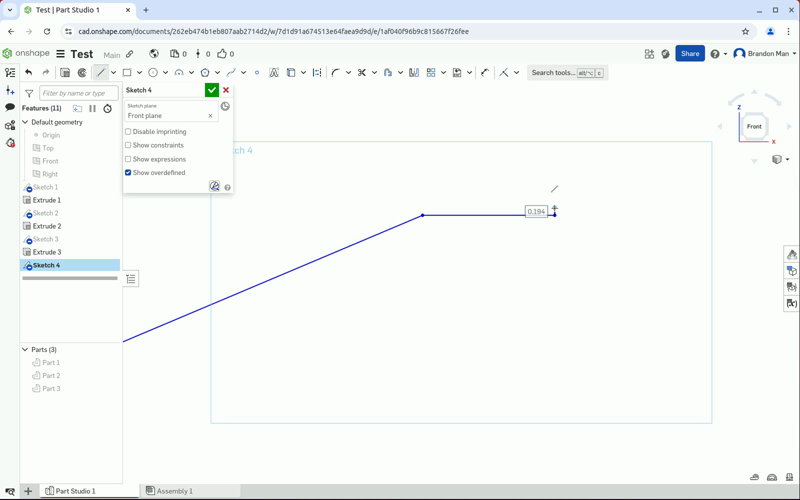
scroll(-6)
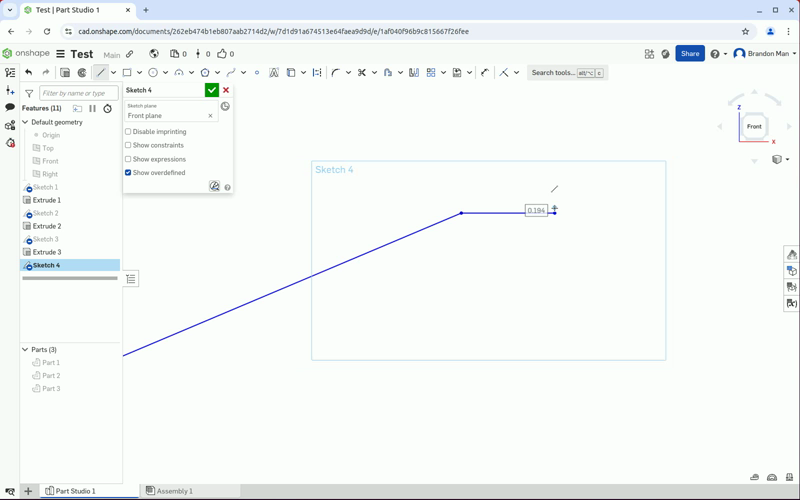
scroll(-6)
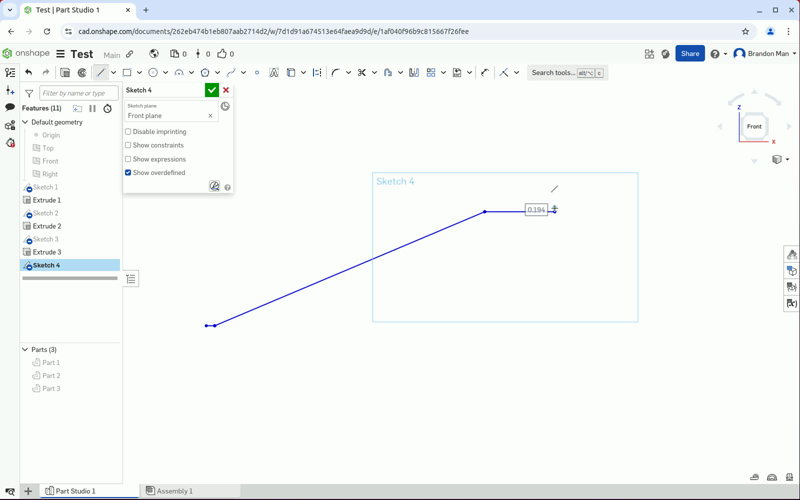
scroll(-6)
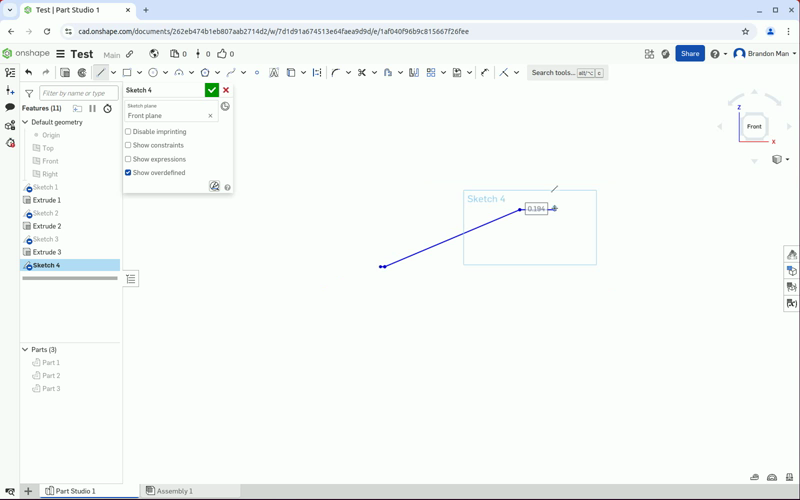
scroll(-6)
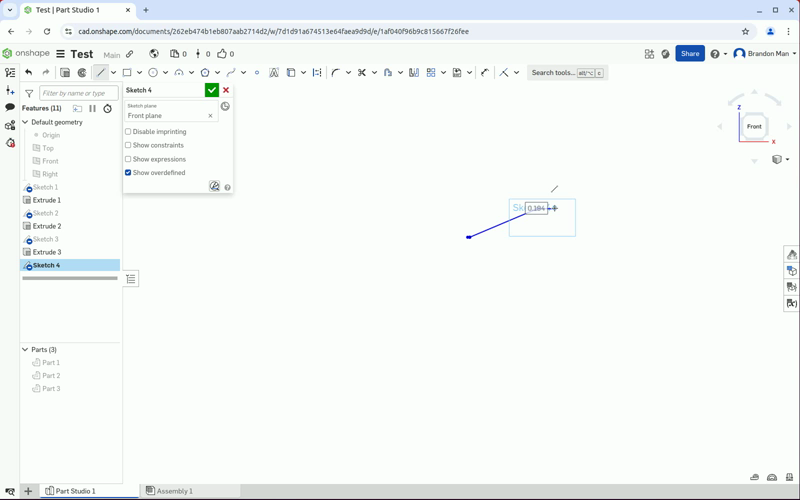
key_up(shift)
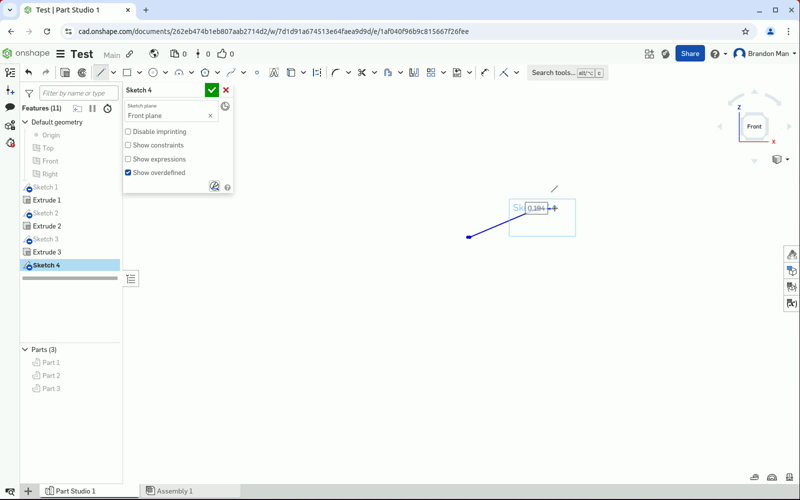
key_down(shift)
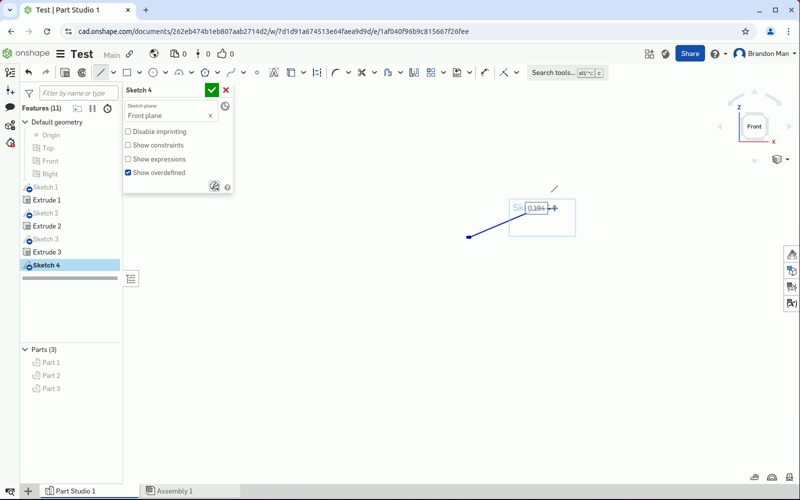
mouse_move(584, 207)
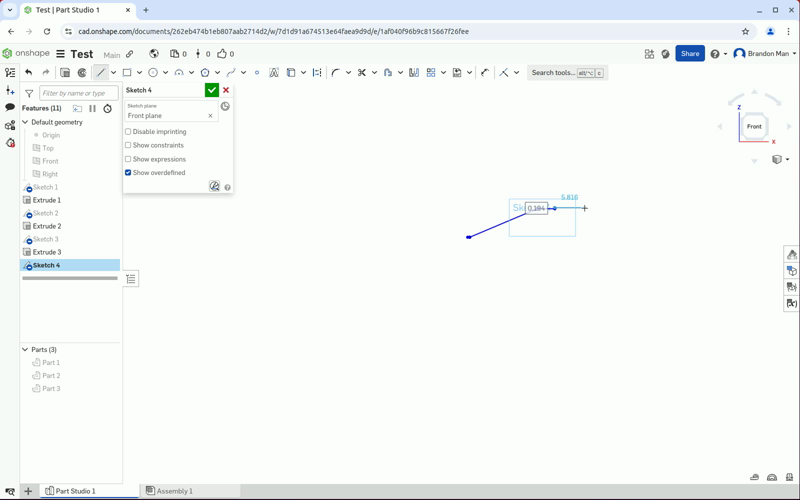
mouse_move(537, 207)
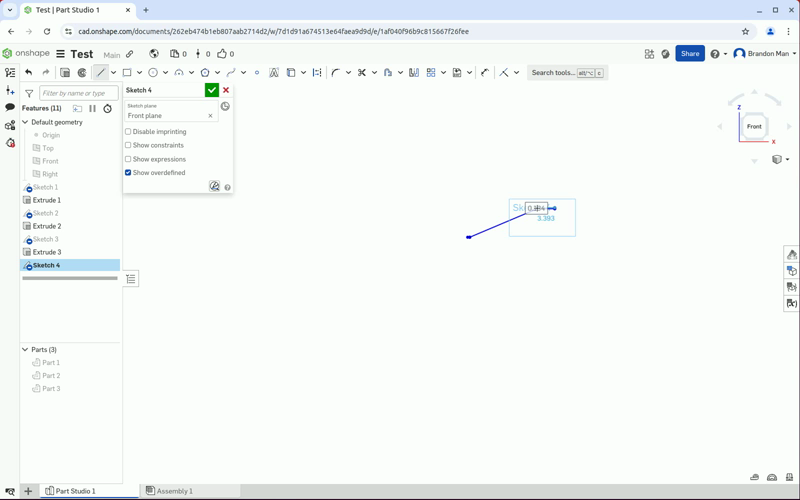
scroll(6)
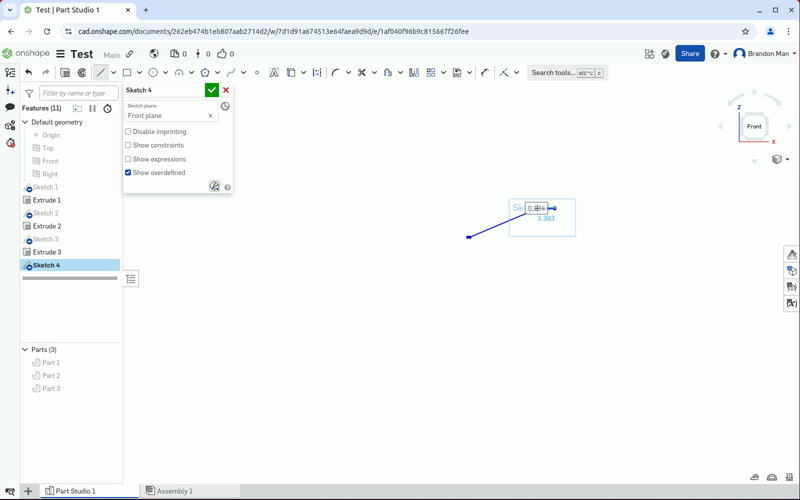
scroll(6)
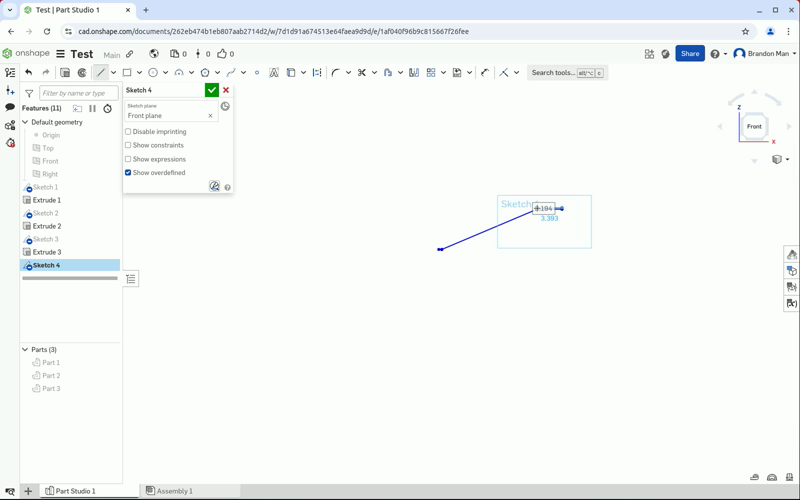
scroll(6)
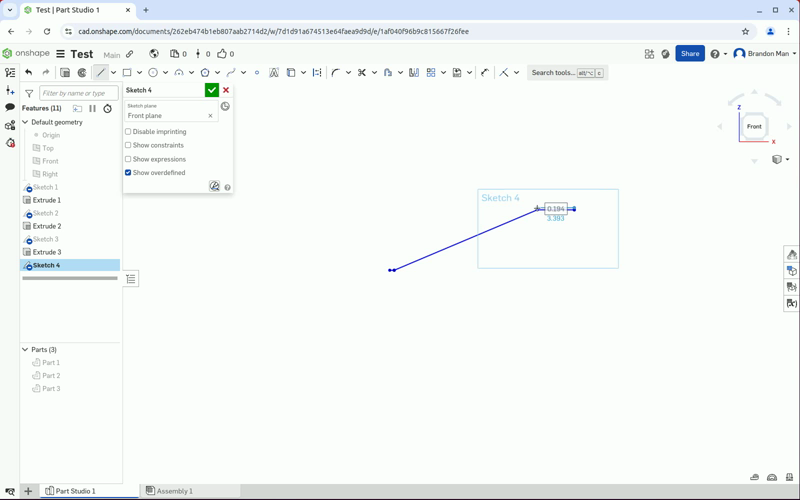
scroll(6)
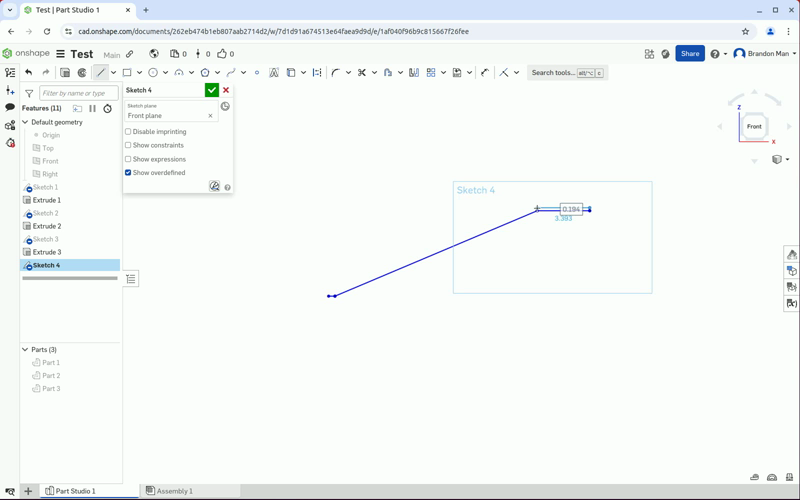
scroll(6)
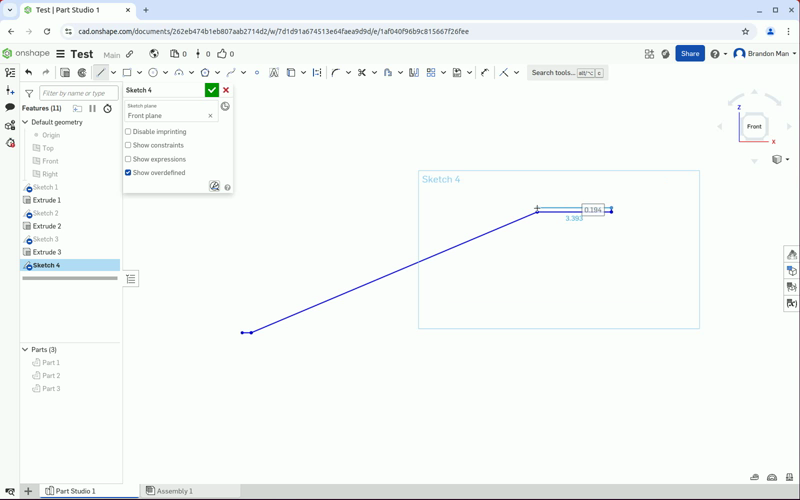
scroll(6)
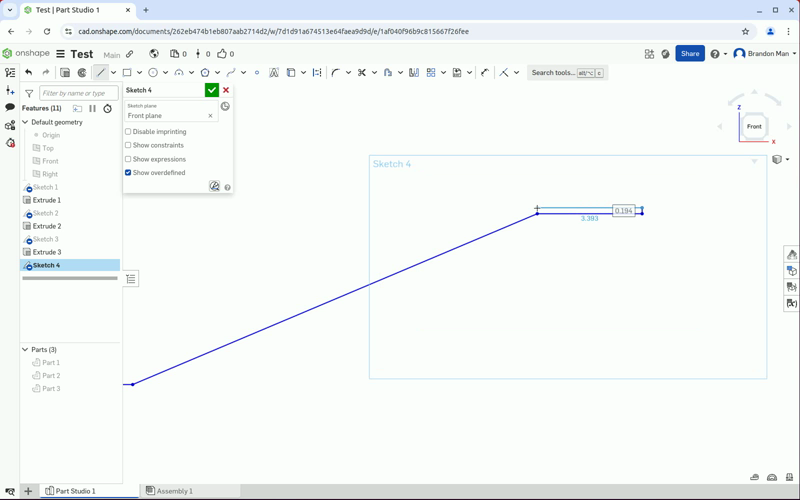
scroll(6)
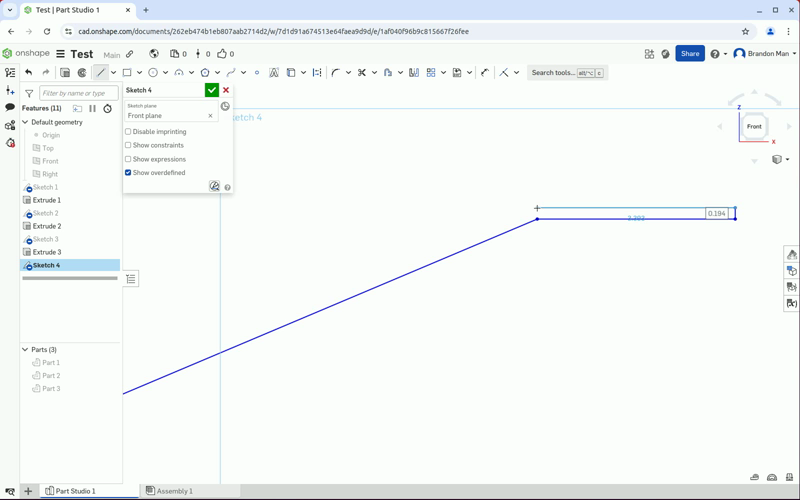
click(537, 207)
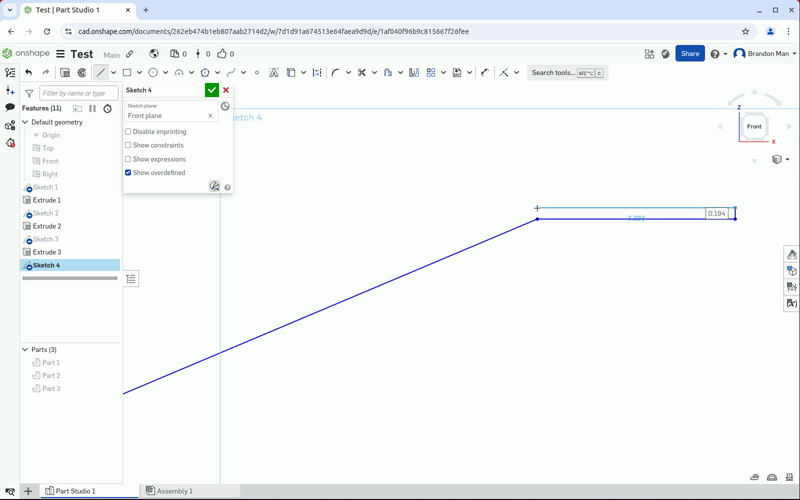
scroll(-6)
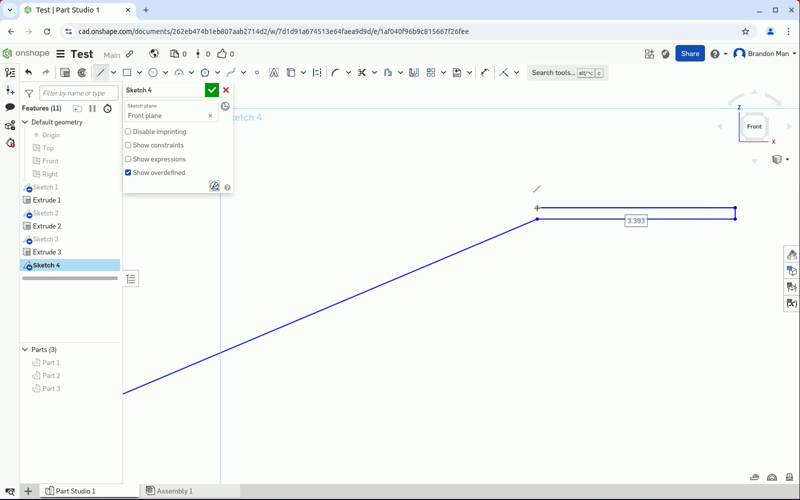
scroll(-6)
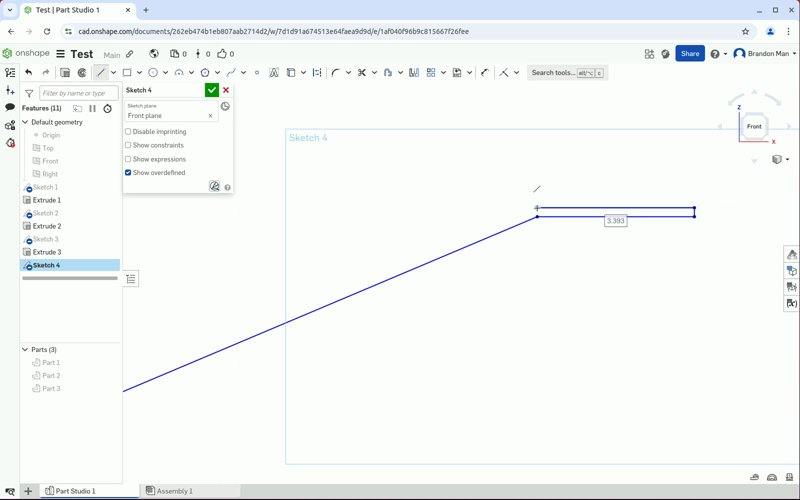
scroll(-6)
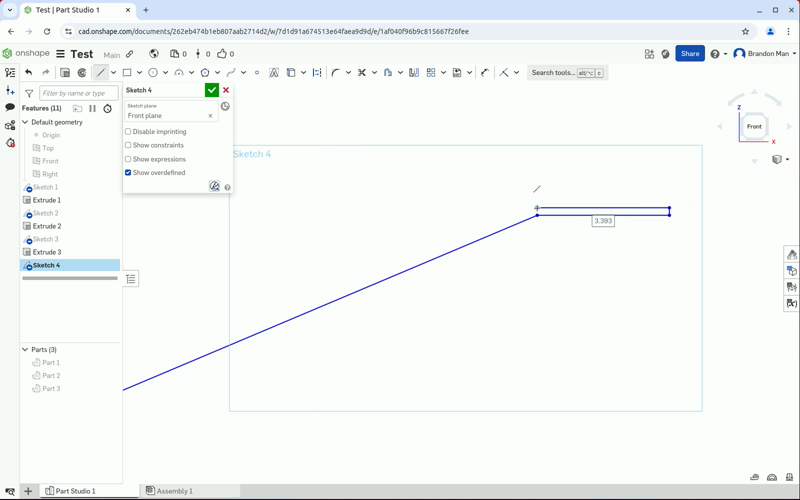
scroll(-6)
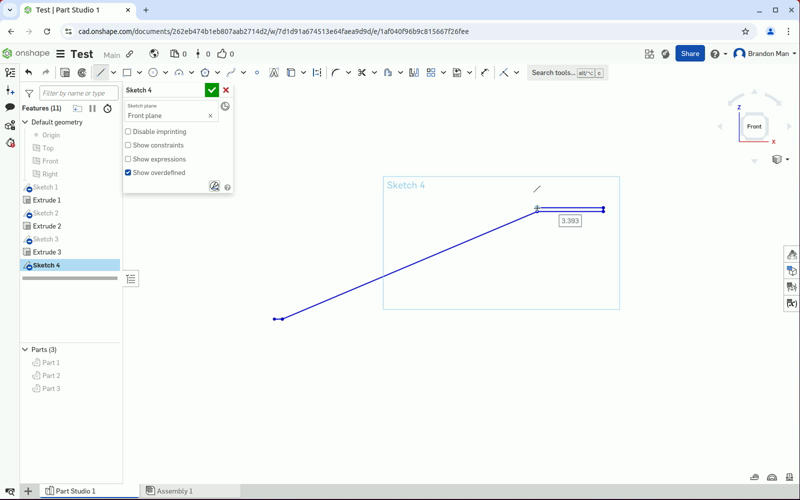
scroll(-6)
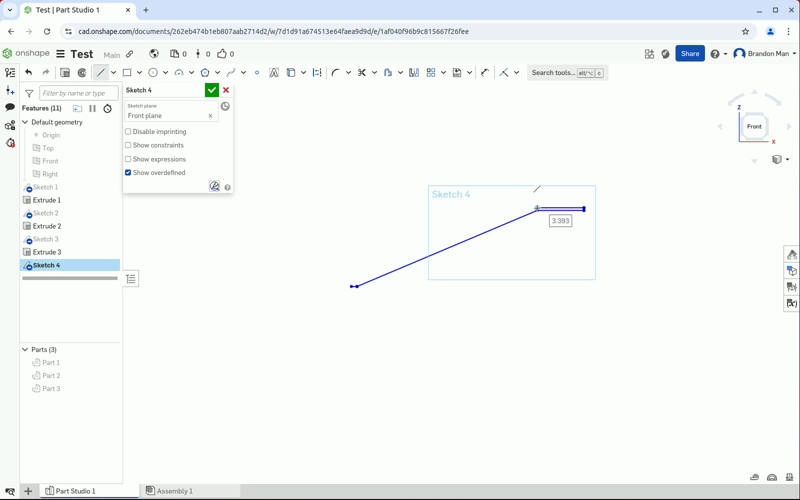
scroll(-6)
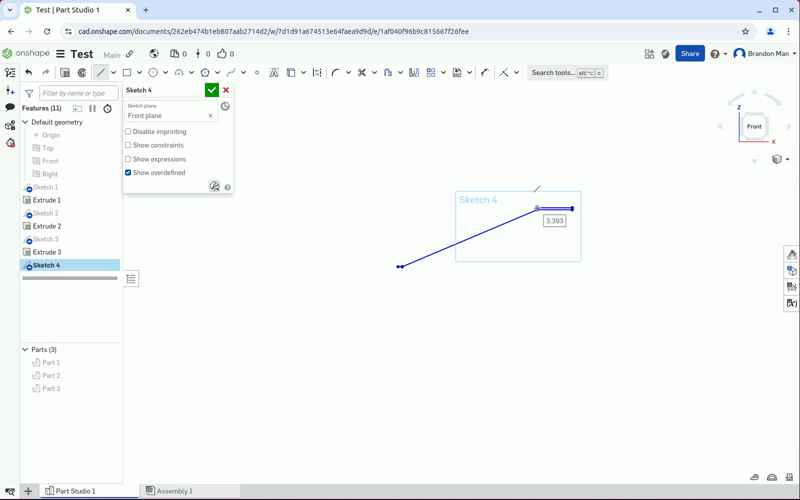
scroll(-6)
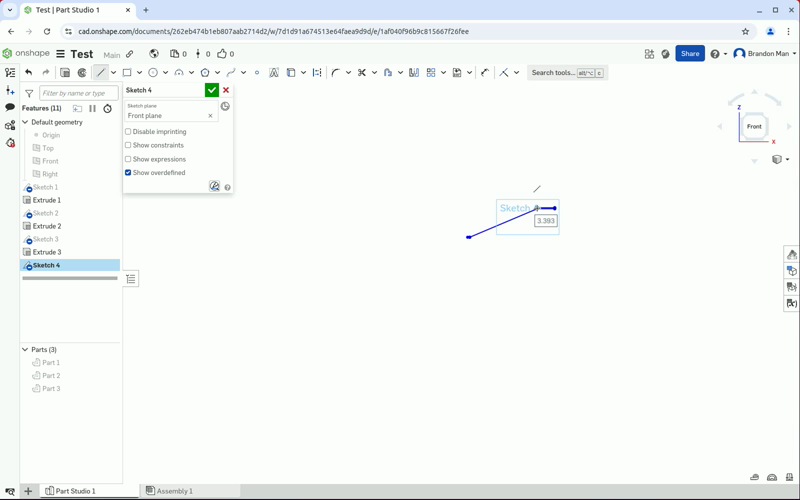
key_up(shift)
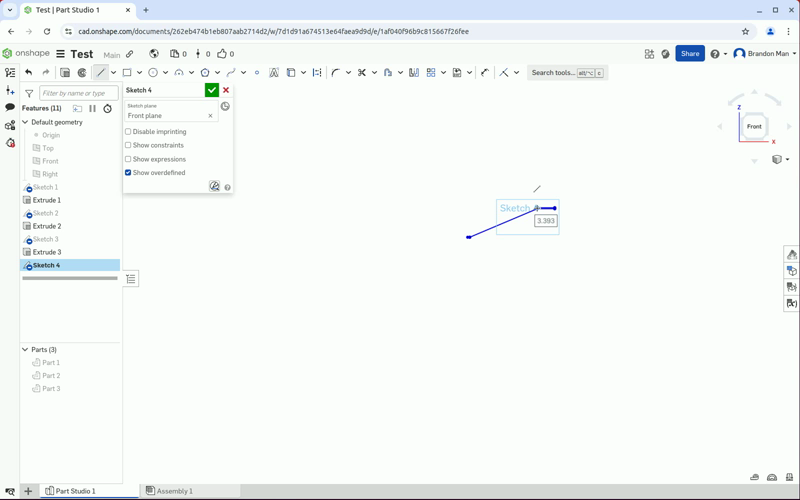
key_down(shift)
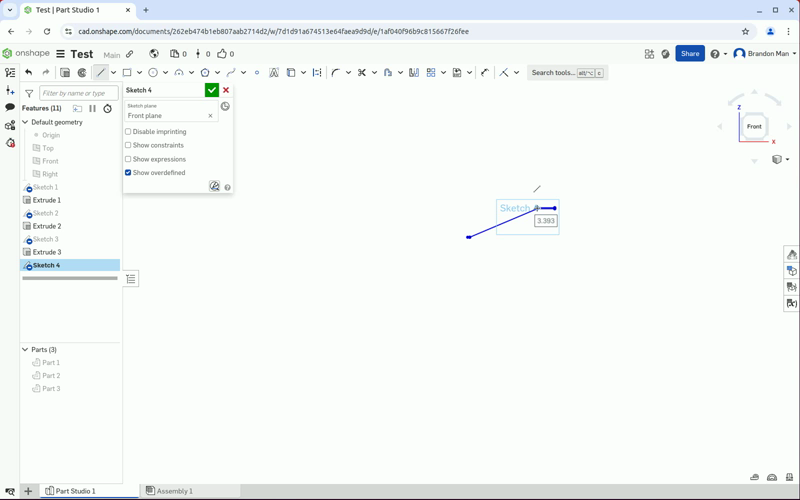
mouse_move(467, 237)
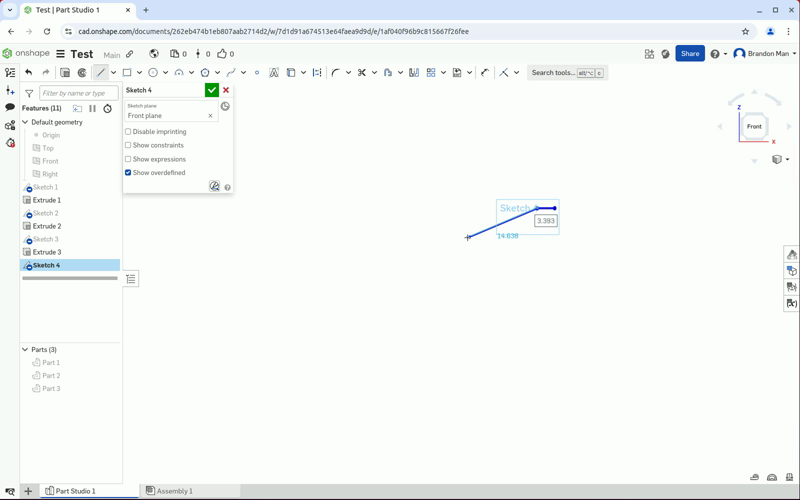
scroll(6)
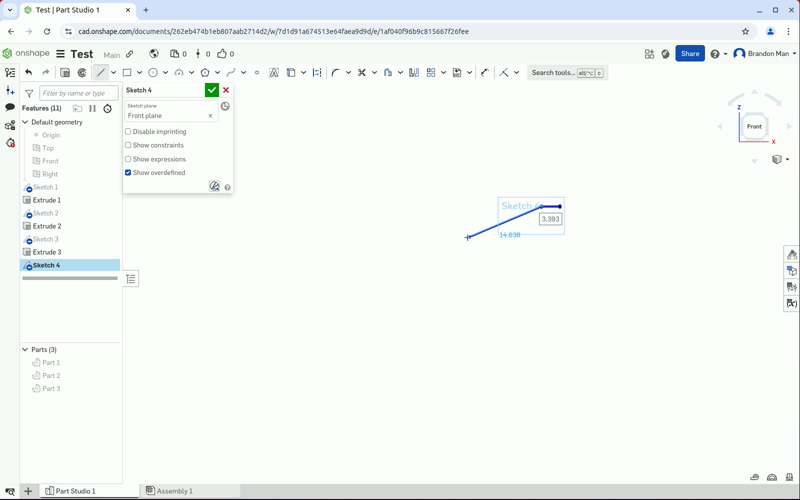
scroll(6)
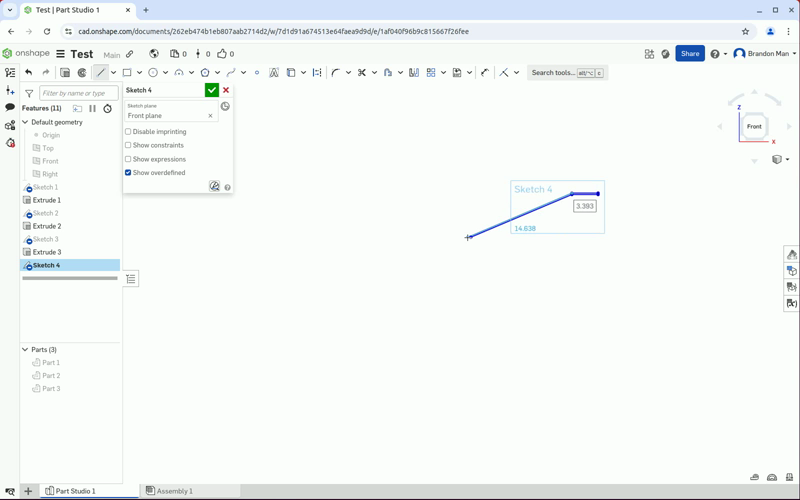
scroll(6)
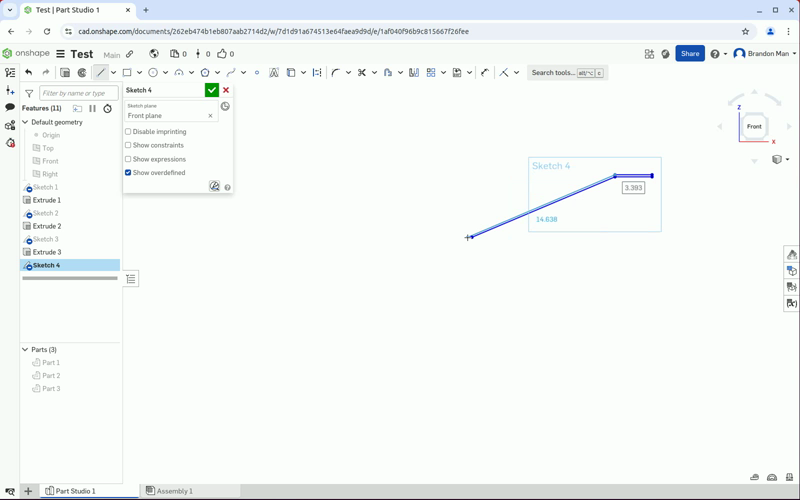
scroll(6)
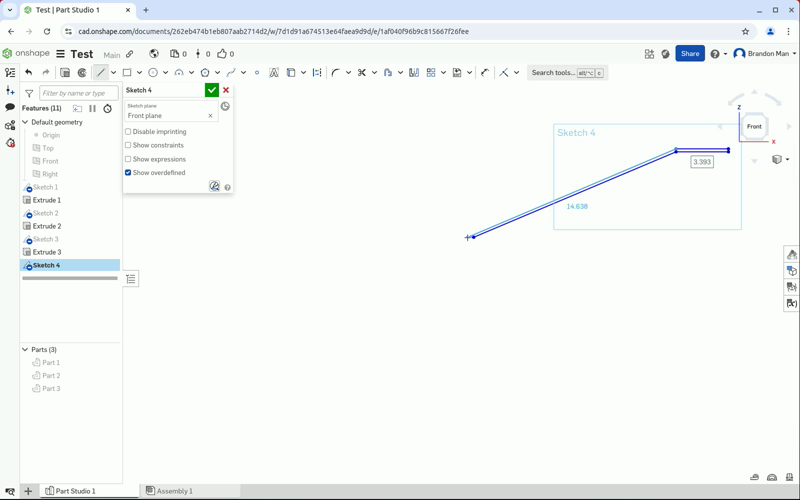
scroll(6)
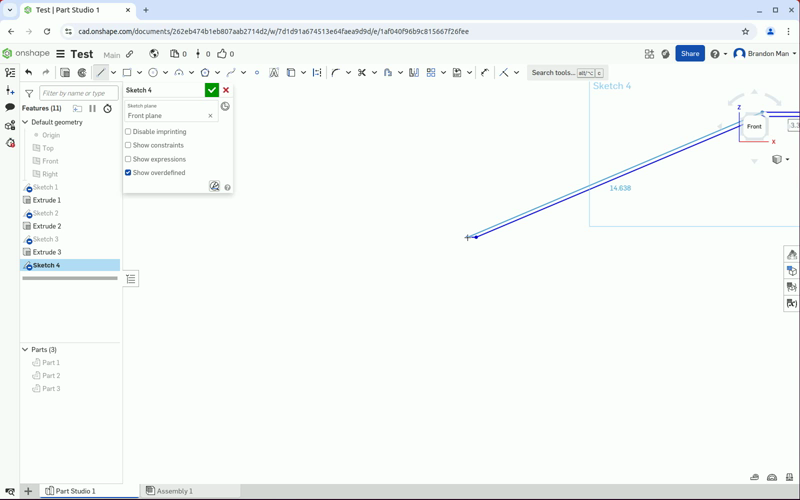
scroll(6)
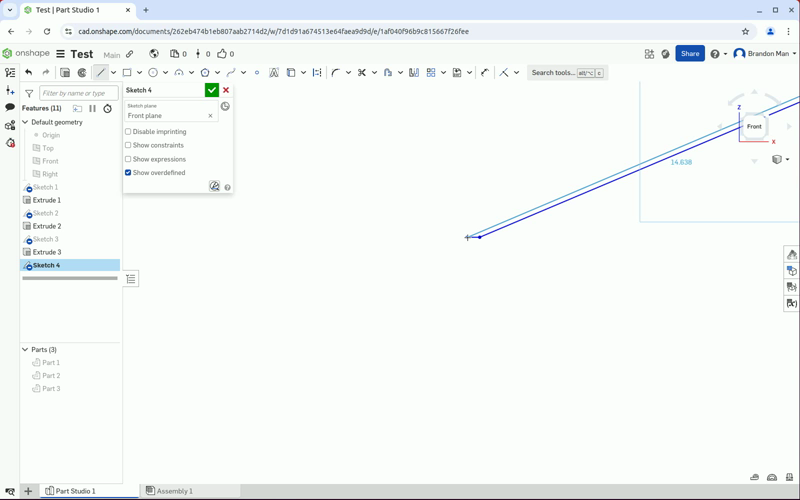
scroll(6)
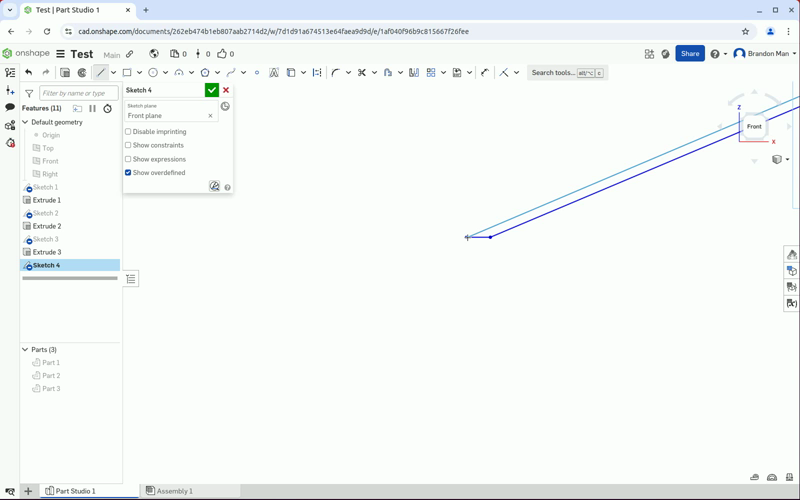
key_up(shift)
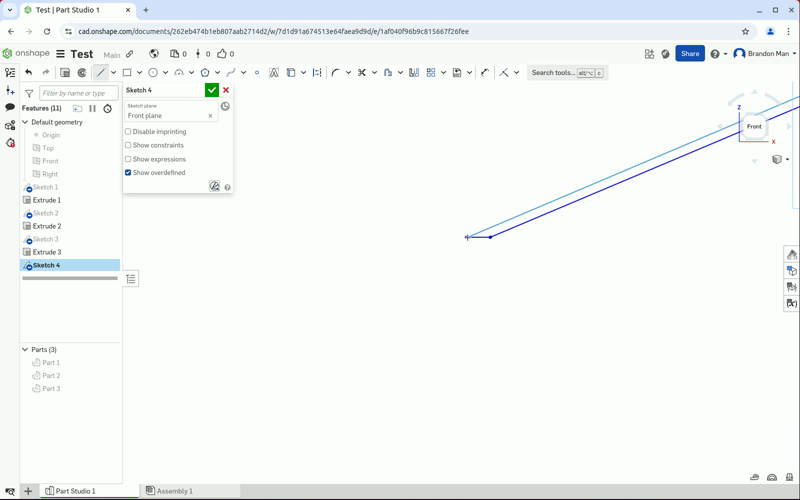
click(467, 237)
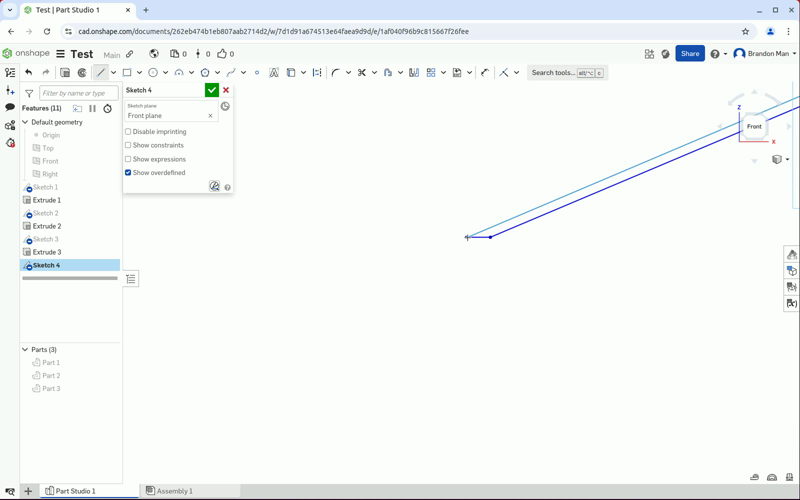
scroll(-6)
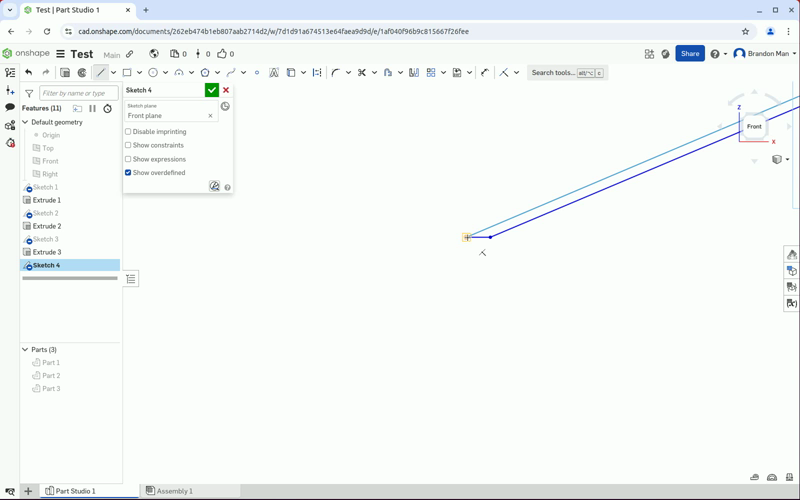
scroll(-6)
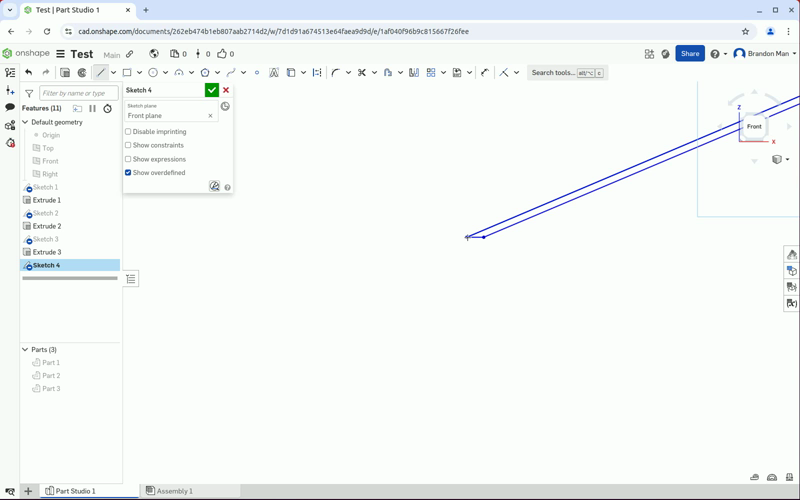
scroll(-6)
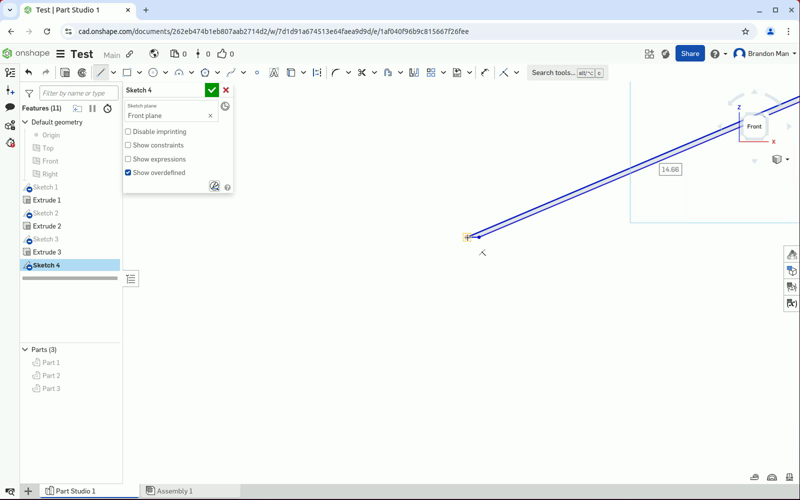
scroll(-6)
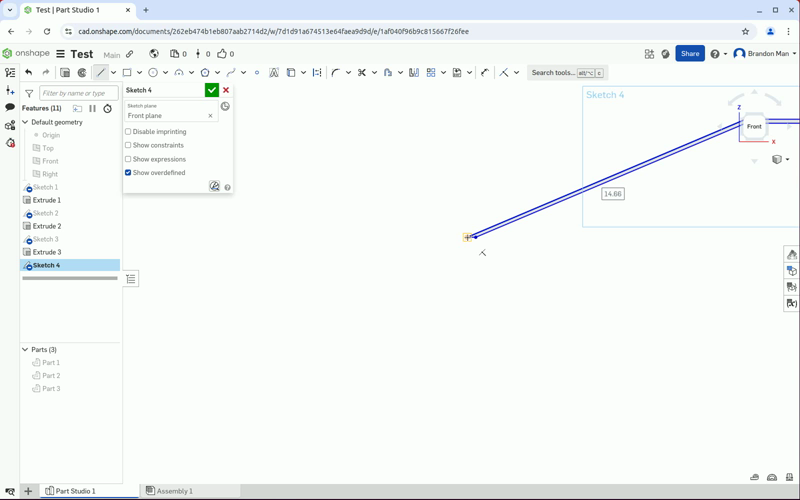
scroll(-6)
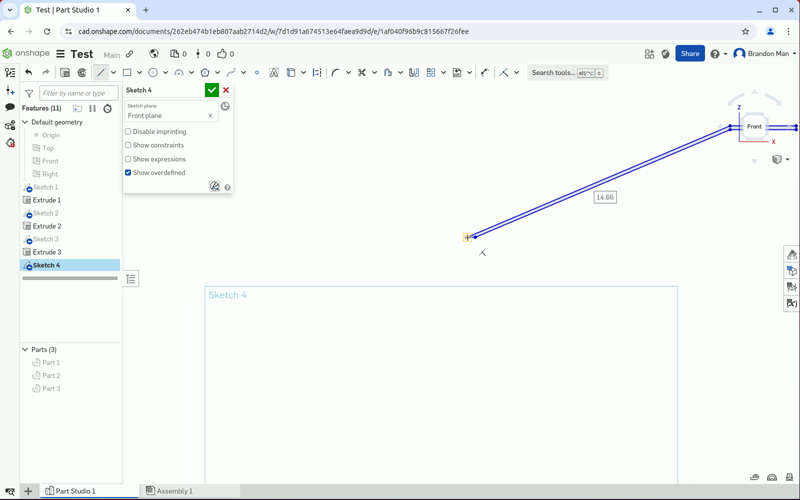
scroll(-6)
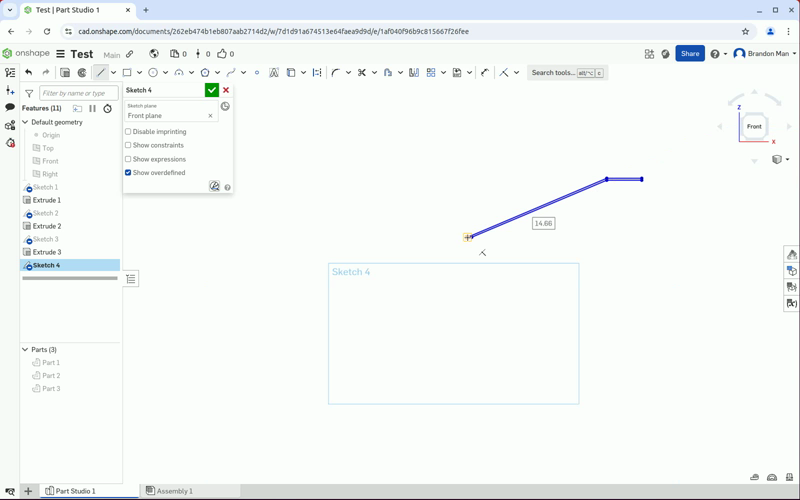
scroll(-6)
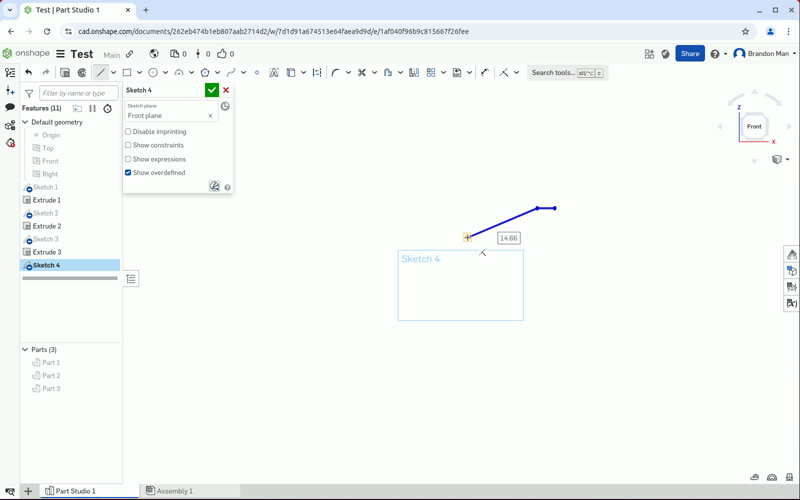
key(esc)
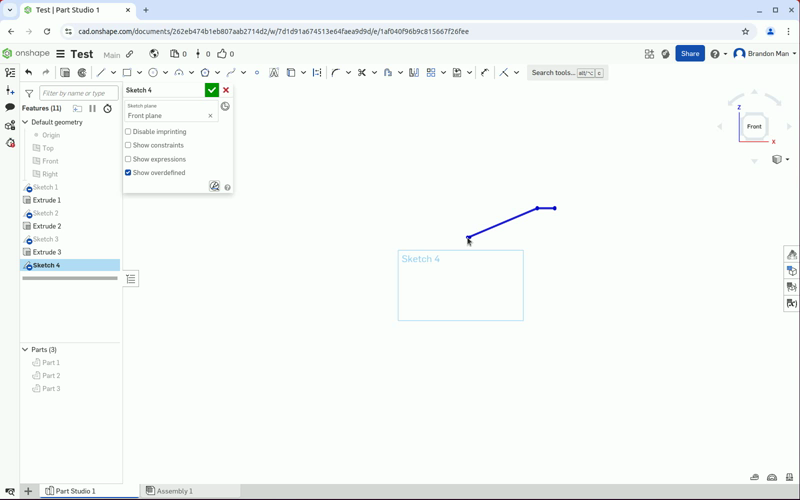
mouse_move(506, 221)
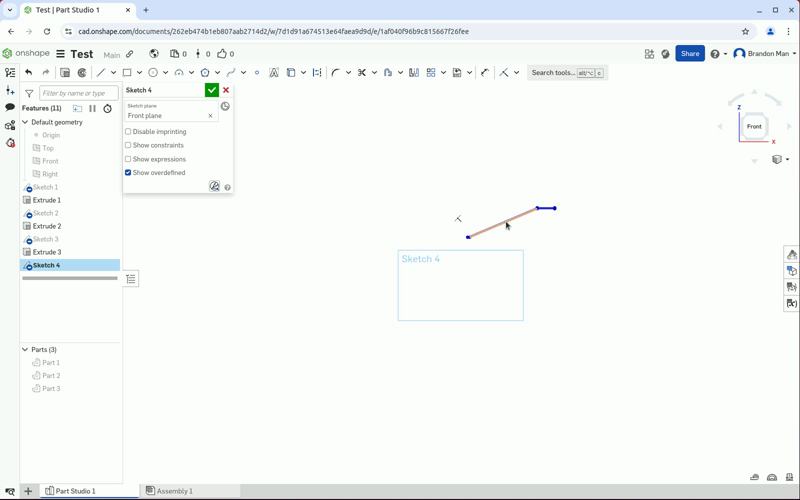
scroll(6)
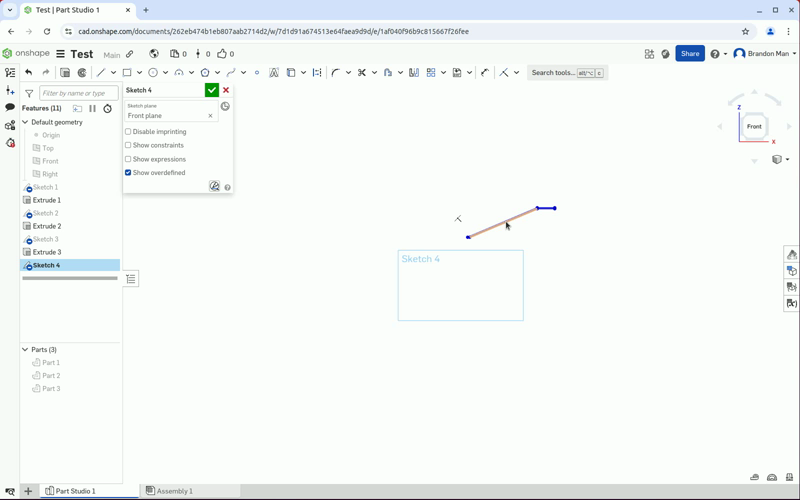
scroll(6)
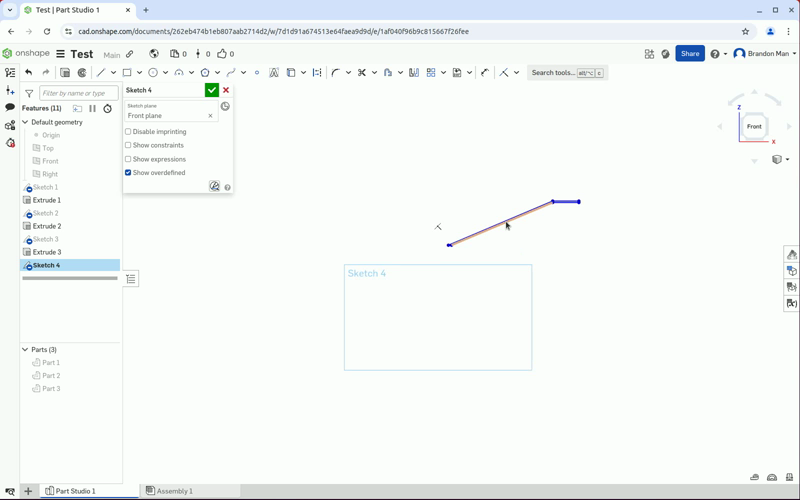
scroll(6)
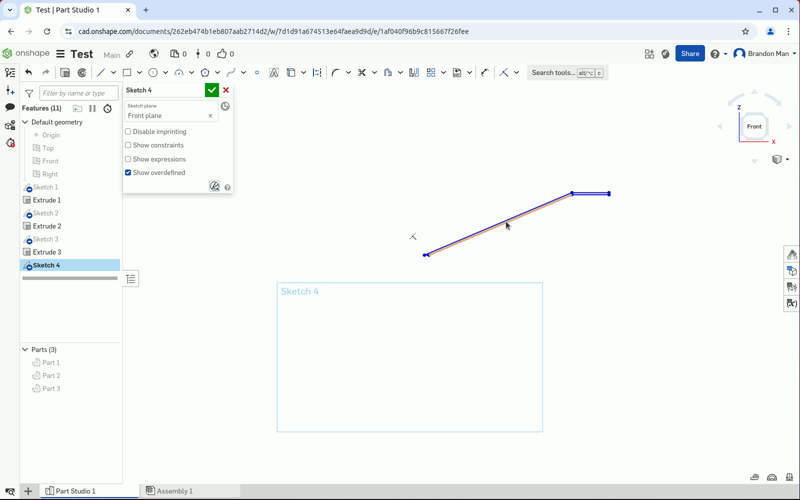
scroll(6)
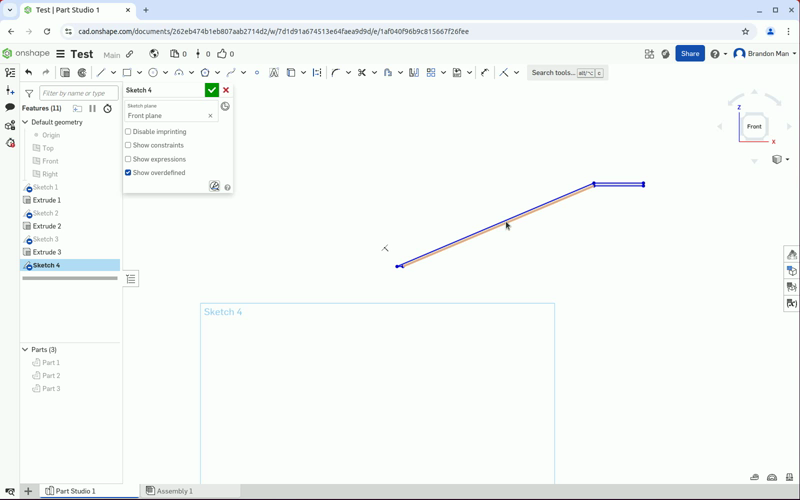
scroll(6)
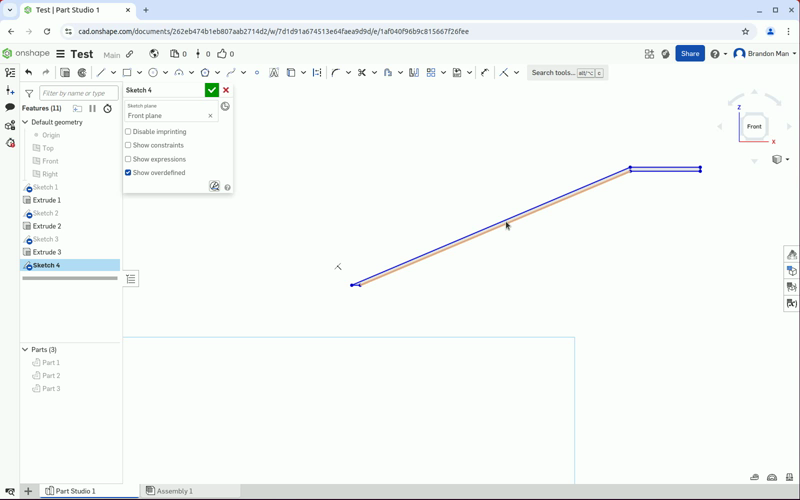
scroll(6)
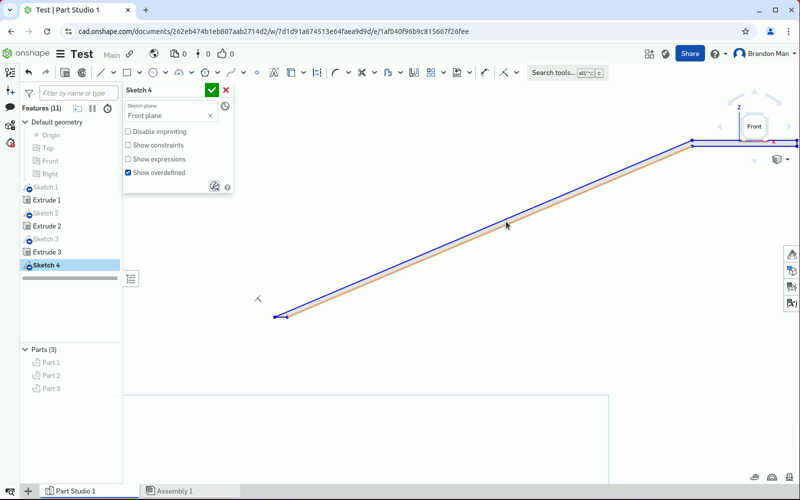
scroll(6)
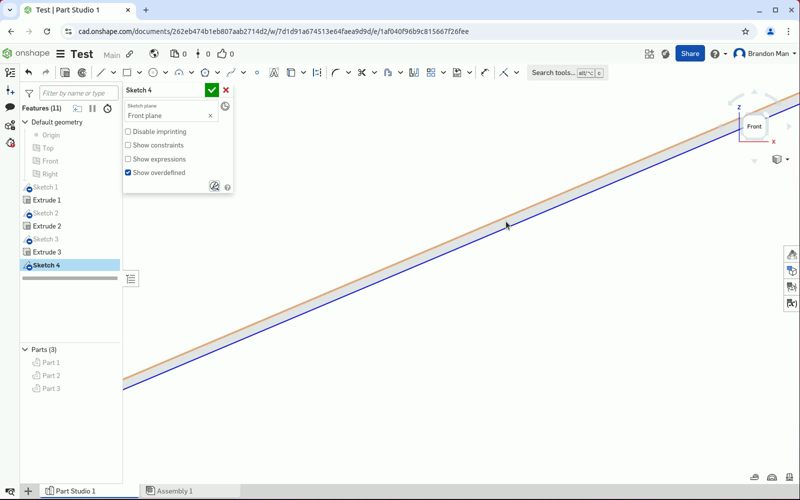
click(506, 221)
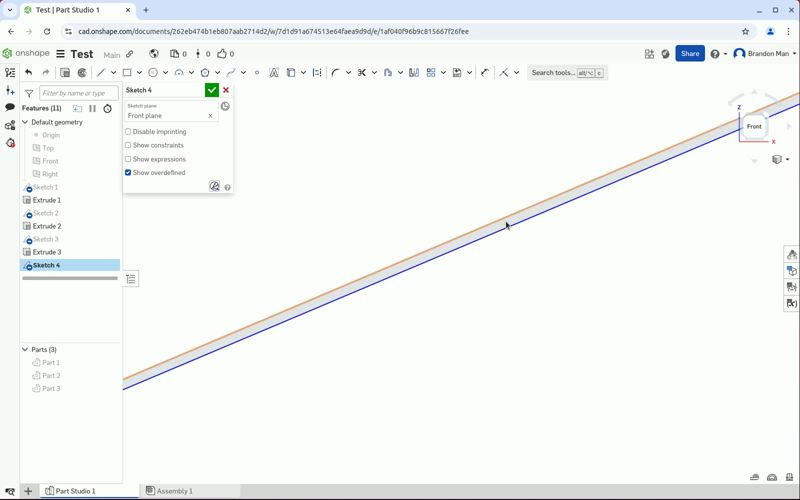
scroll(-6)
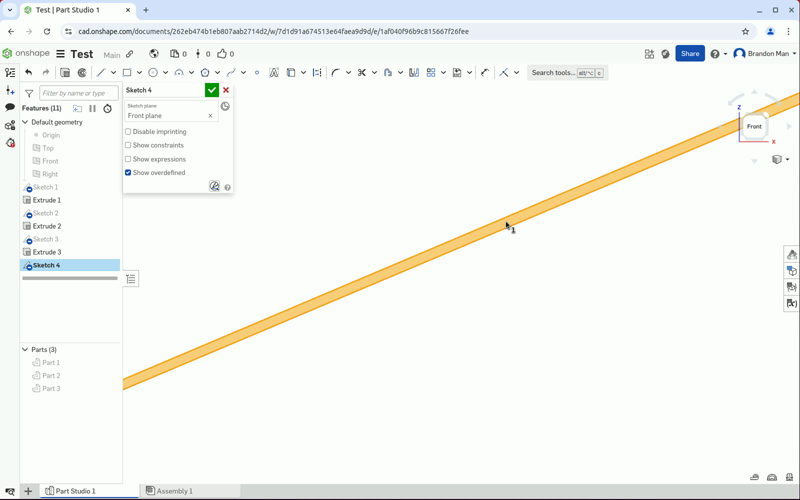
scroll(-6)
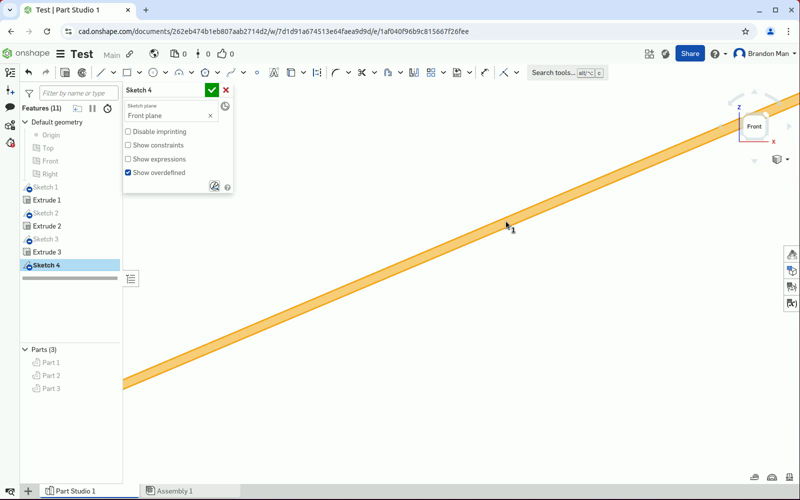
scroll(-6)
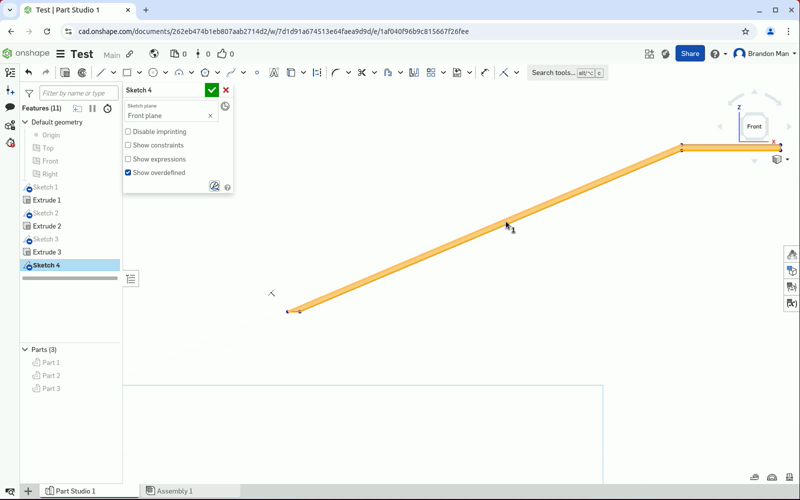
scroll(-6)
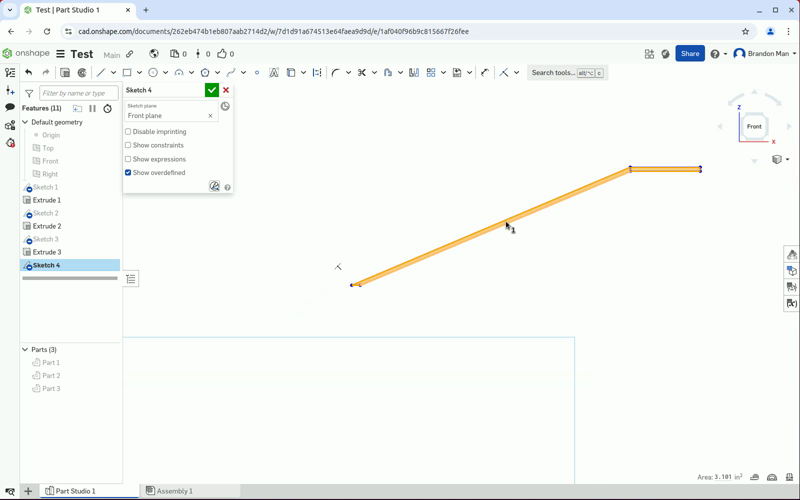
scroll(-6)
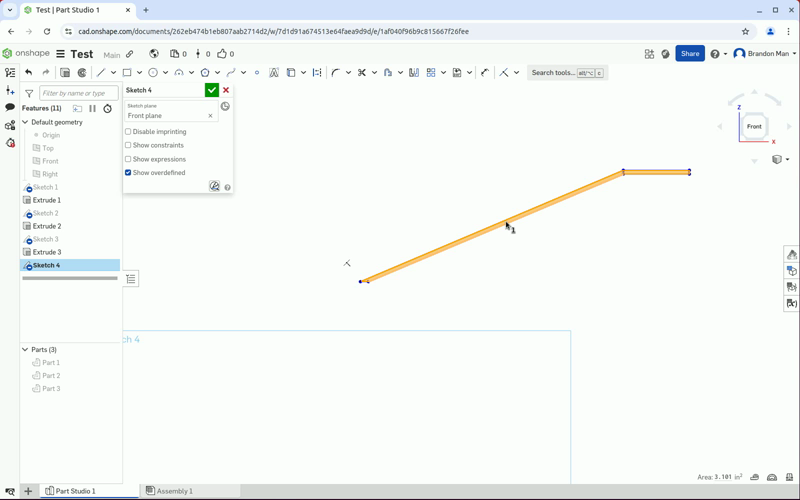
scroll(-6)
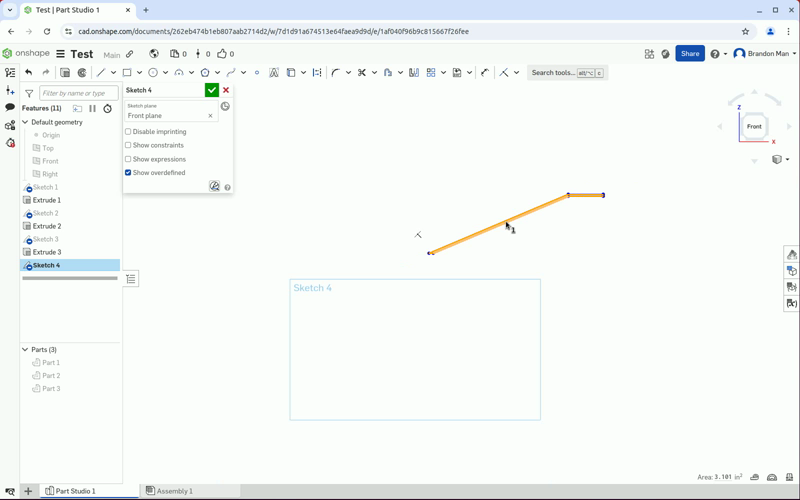
scroll(-6)
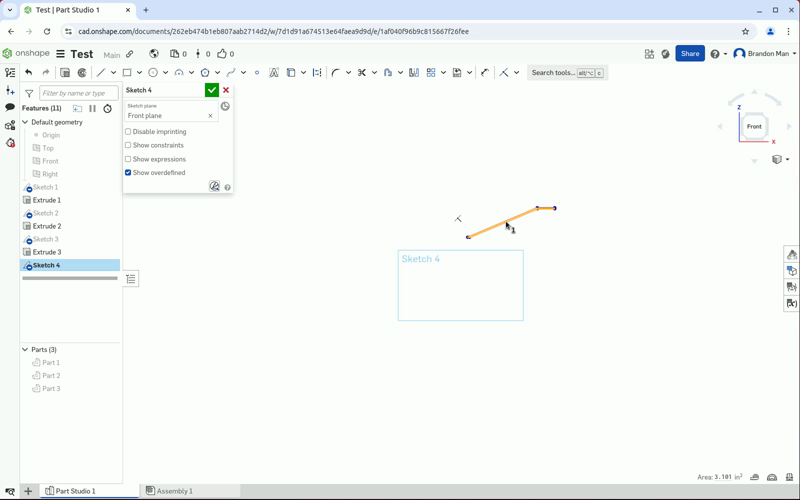
mouse_move(73, 352)
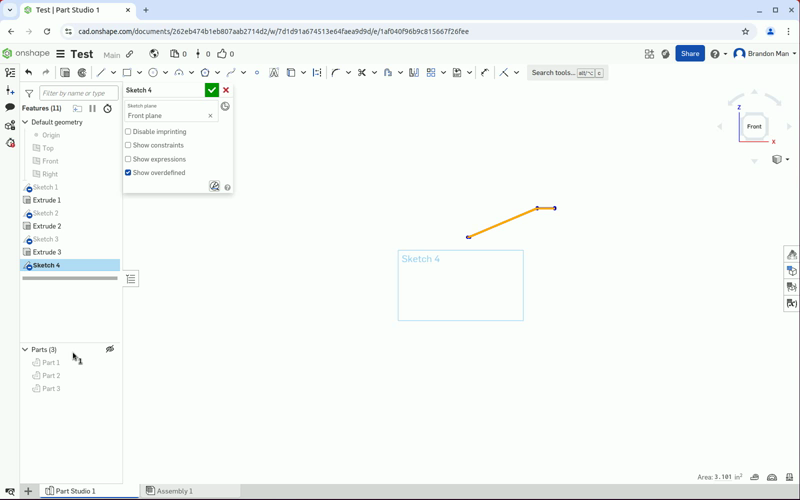
key(shift+y)
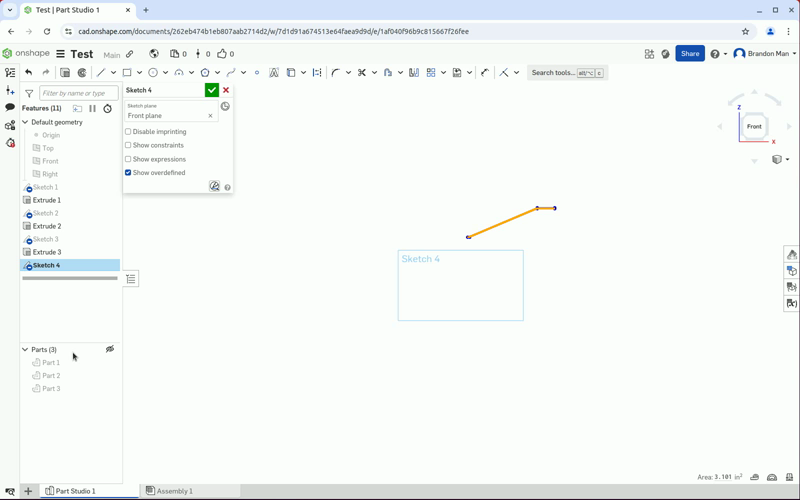
key(shift+e)
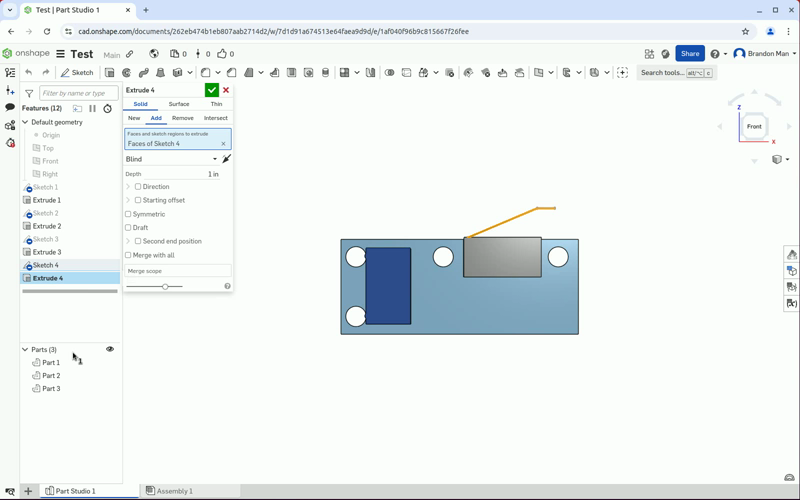
mouse_move(143, 106)
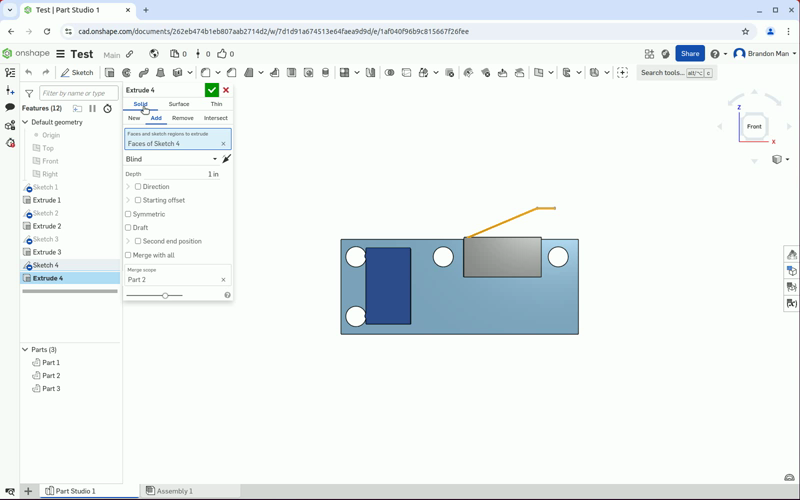
click(143, 106)
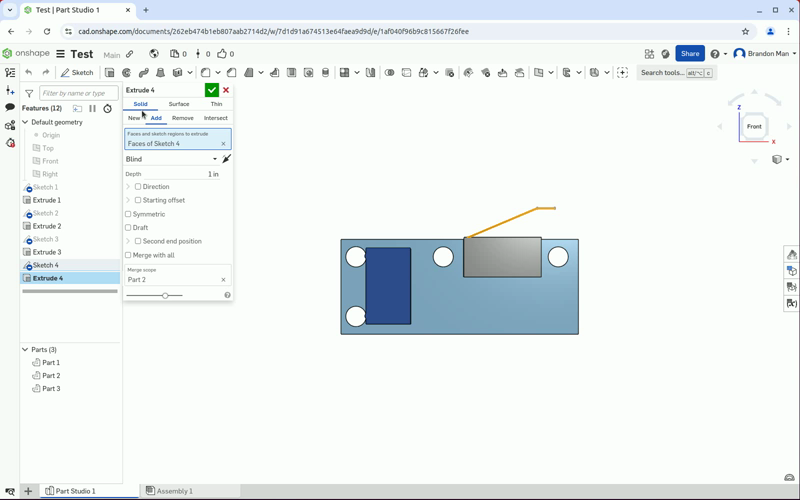
mouse_move(137, 120)
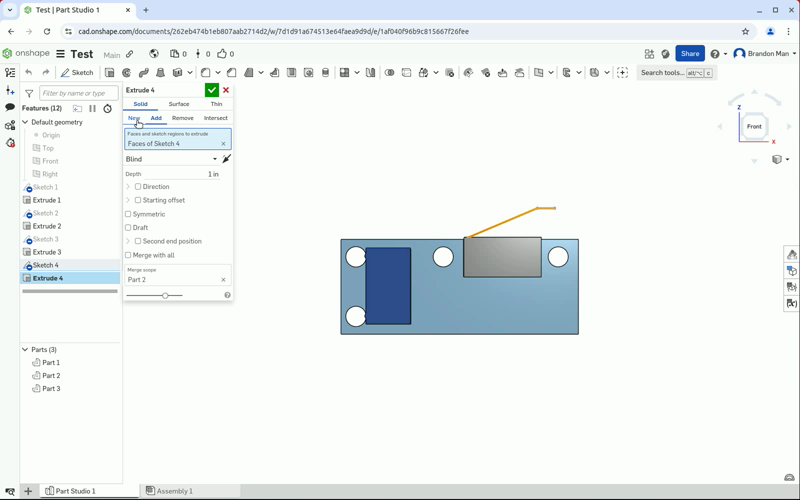
click(137, 120)
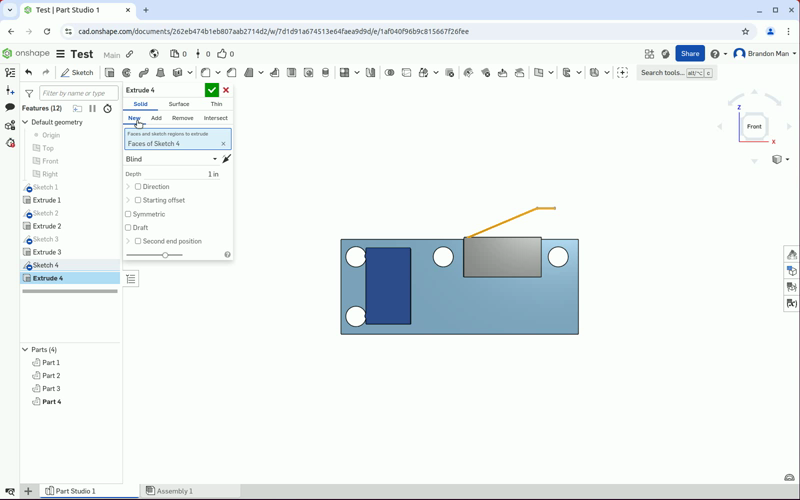
key(tab, 4)
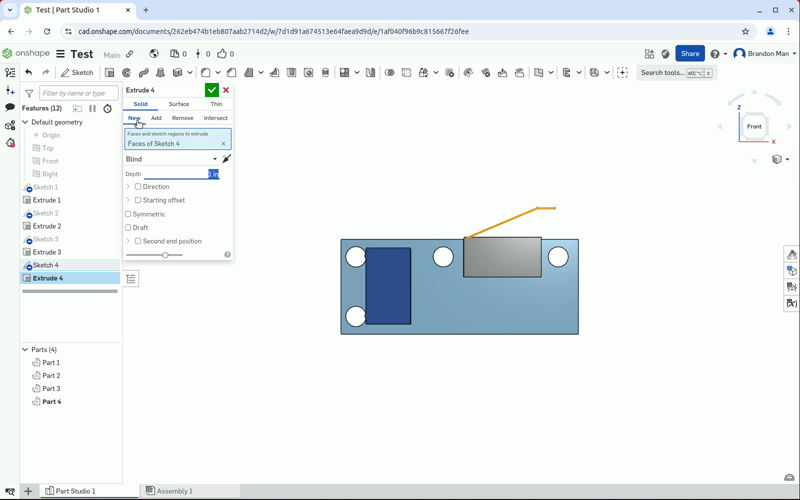
text(7.703)
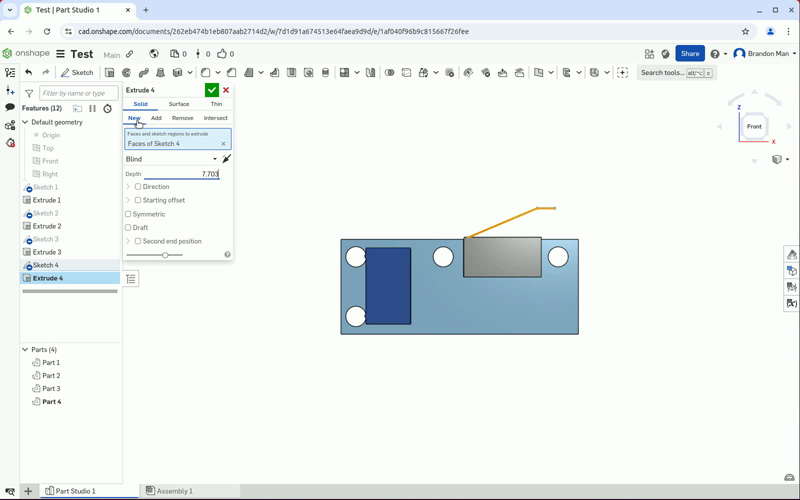
key(tab, 3)
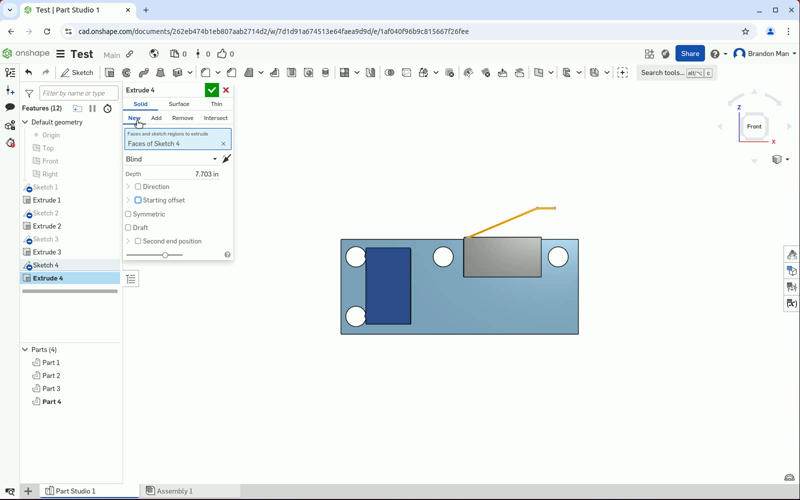
key(tab, 2)
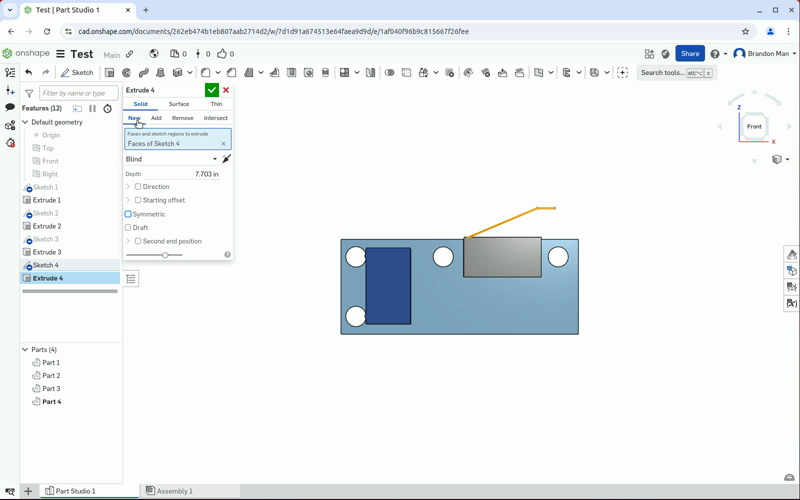
key(space)
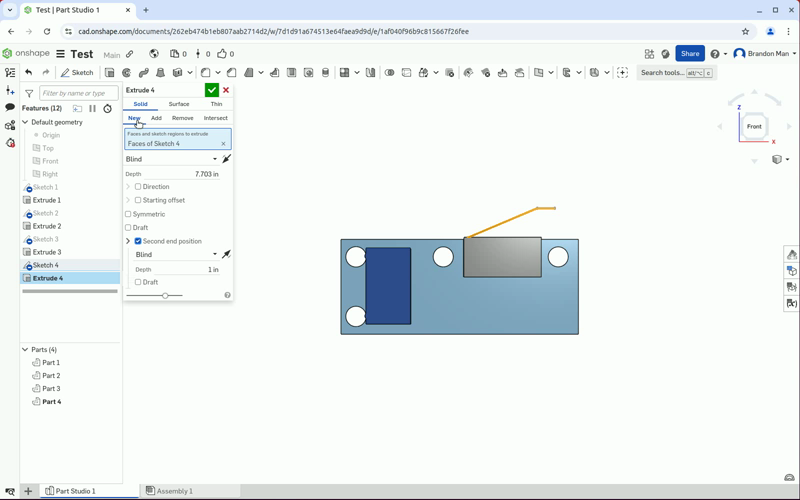
key(tab, 3)
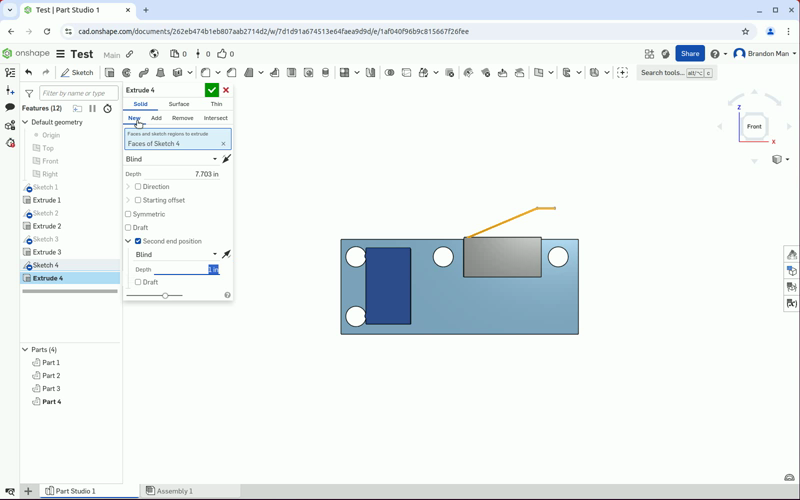
text(2.889)
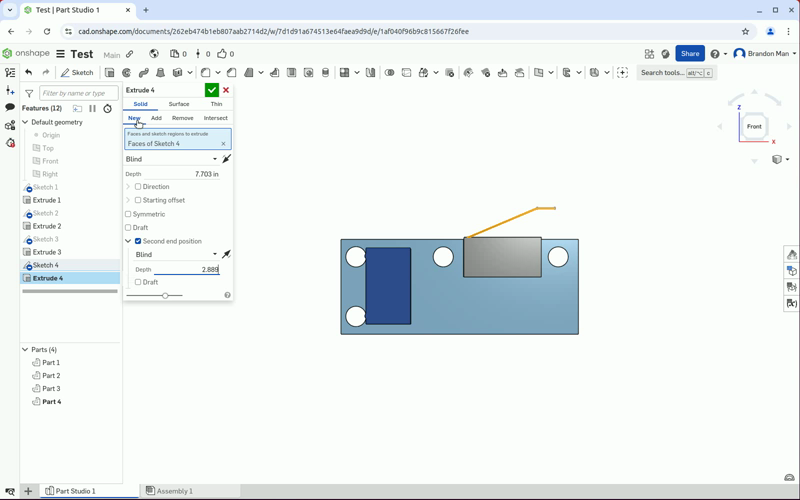
key(enter)
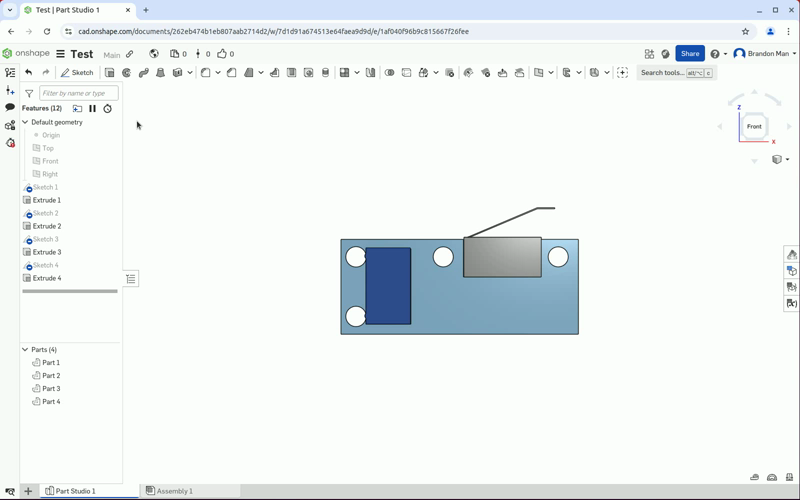
key(shift+h)
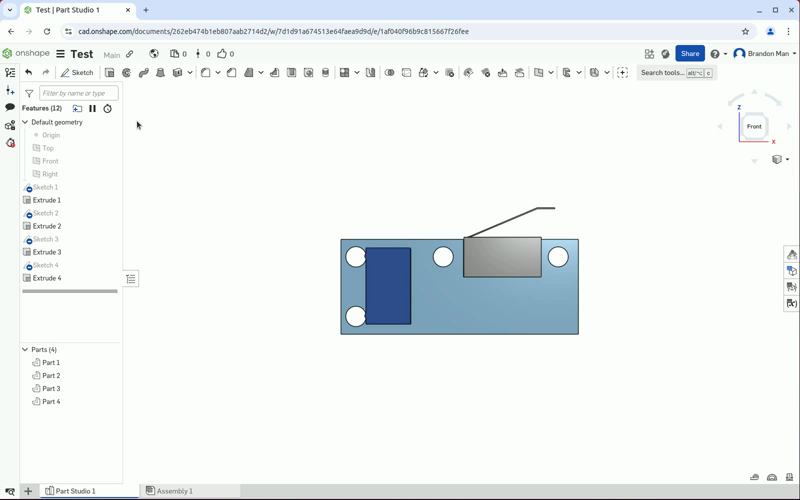
key(shift+h)
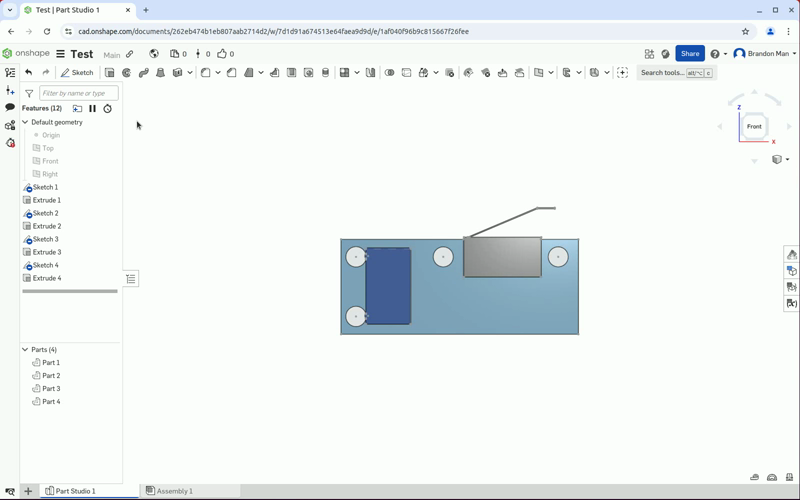
key(shift+7)
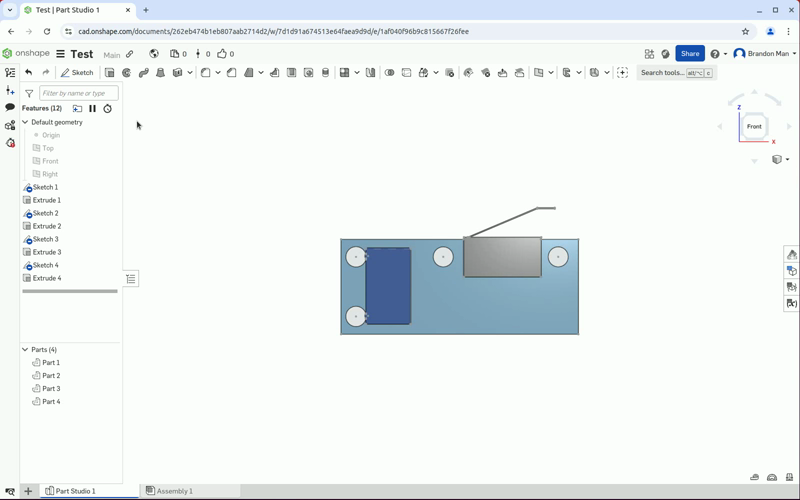
key(left, 2)
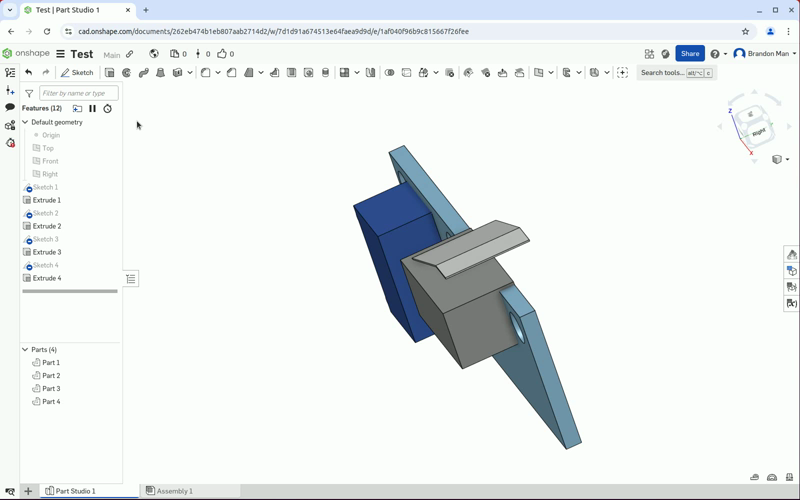
key(down, 2)
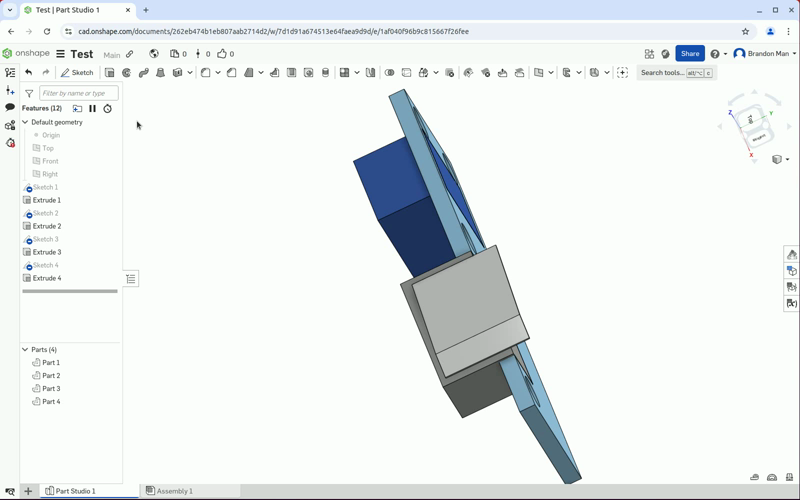
key(up, 2)
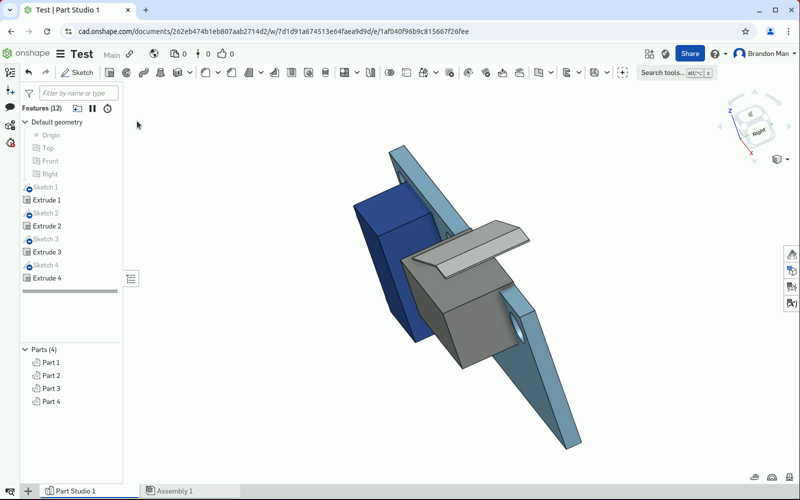
key(right, 2)
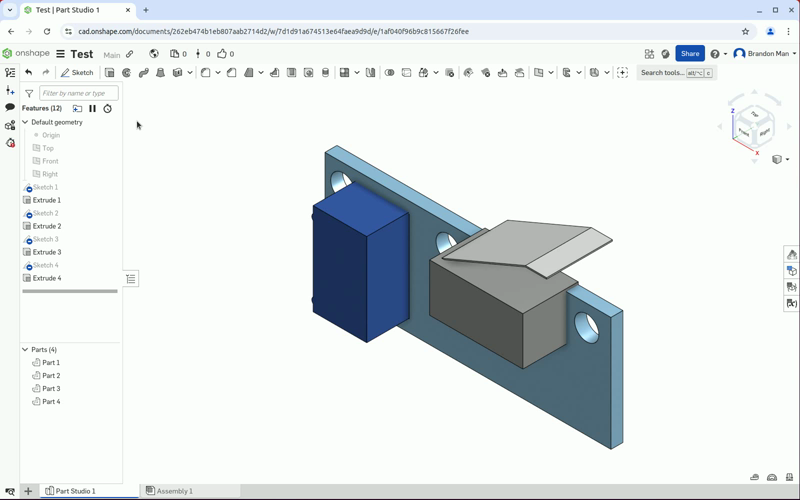
mouse_move(73, 189)
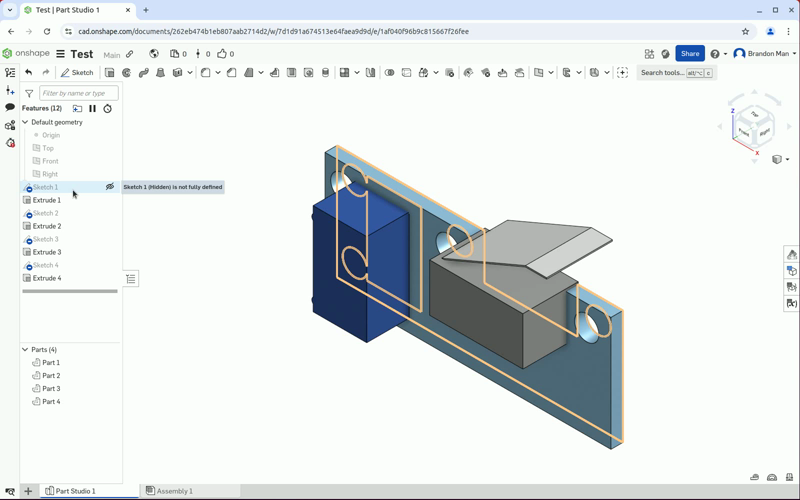
click(73, 189)